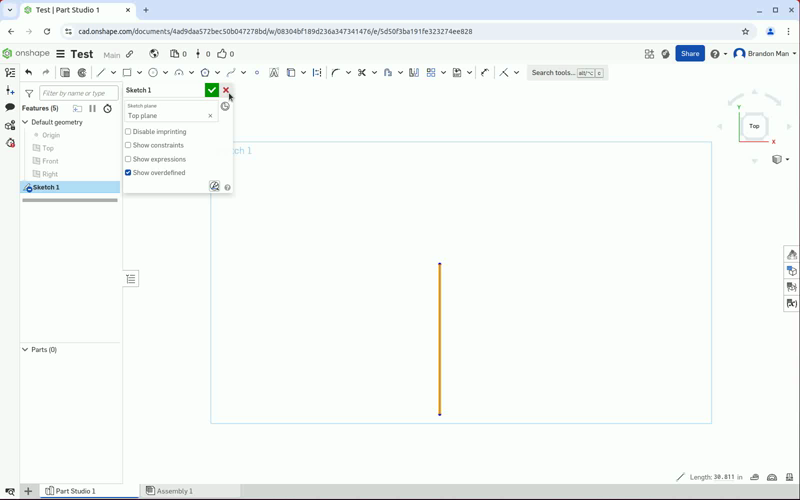
key(shift+h)
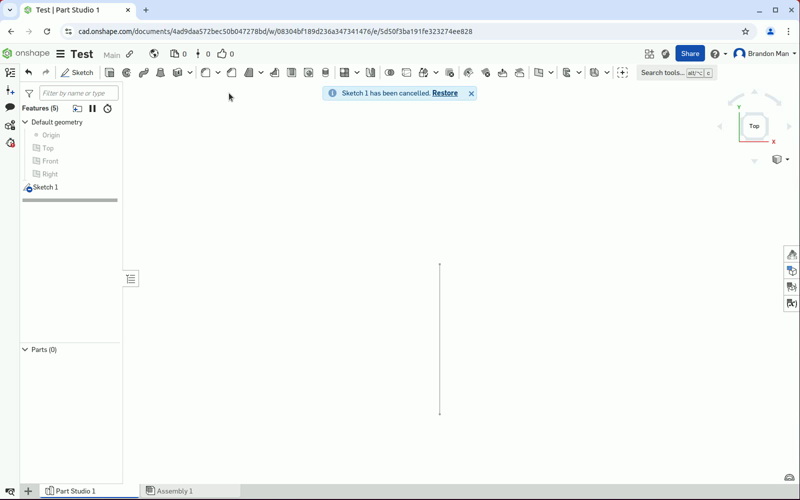
mouse_move(73, 352)
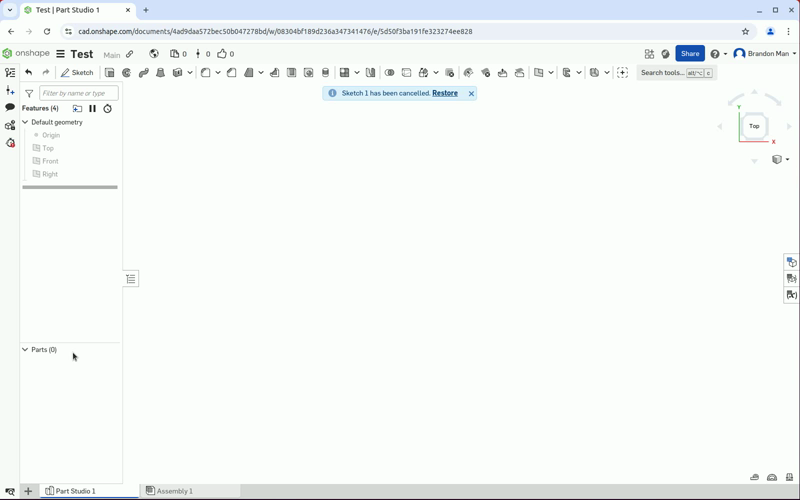
key(y)
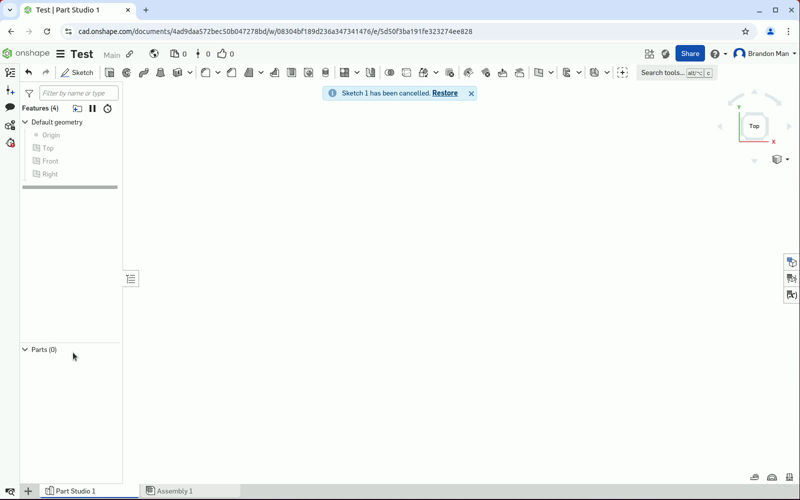
key(shift+p)
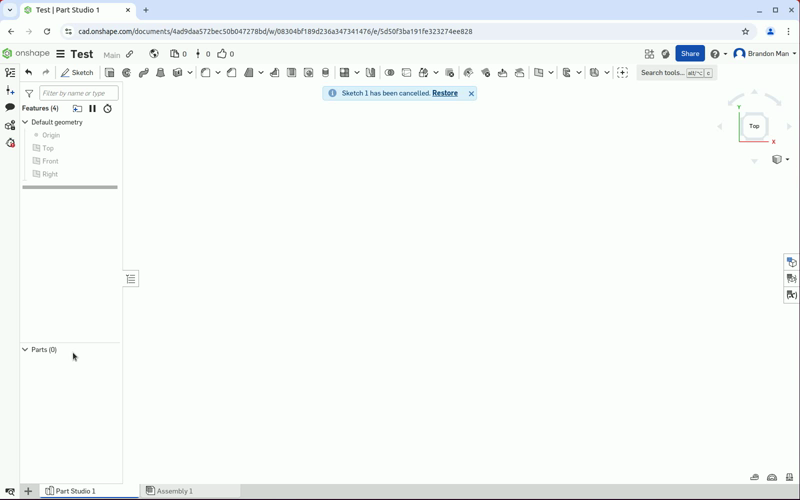
key(space)
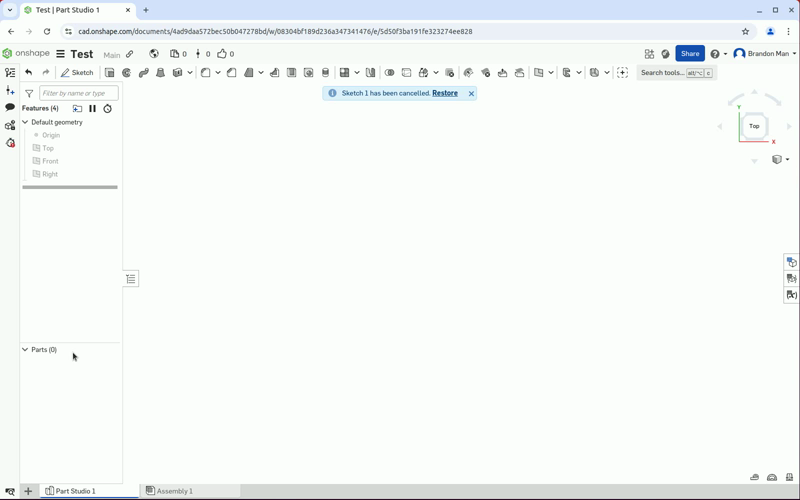
key_down(shift)
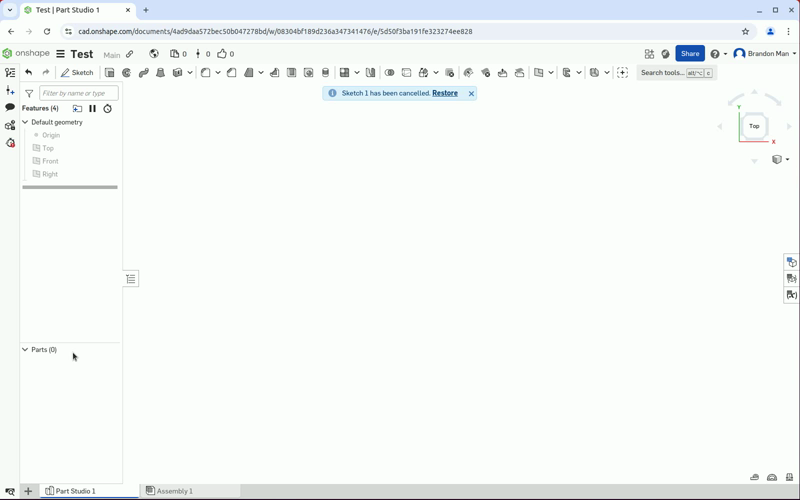
key(up)
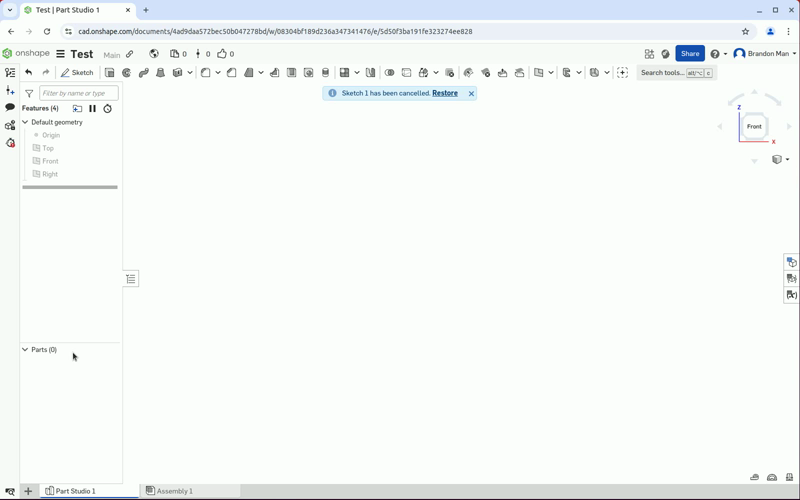
key_up(shift)
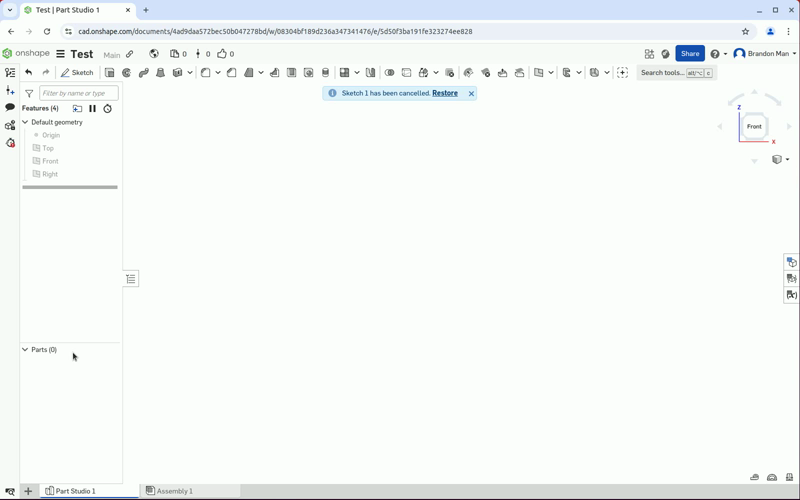
mouse_move(73, 352)
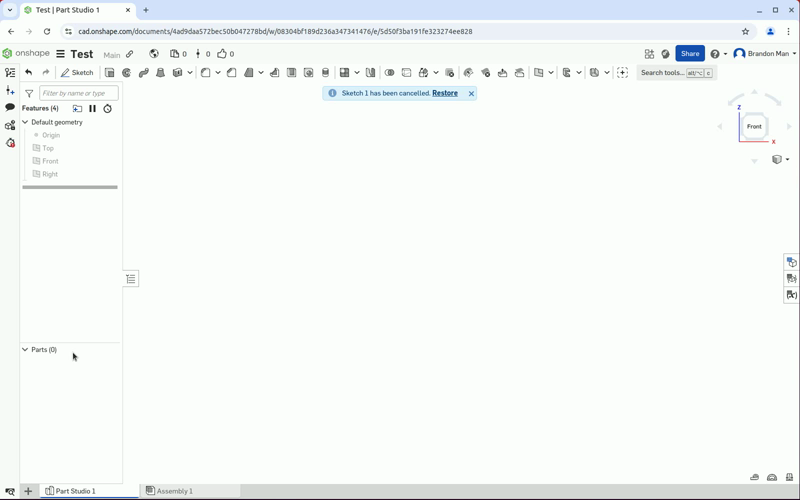
key(shift+y)
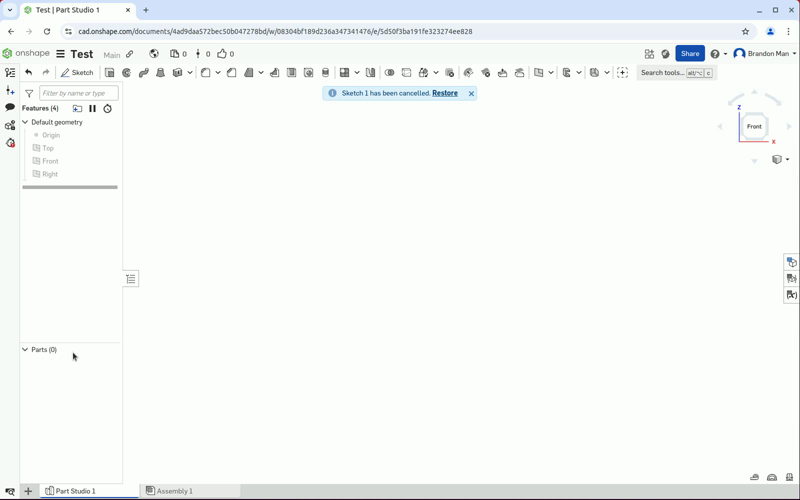
key(shift+s)
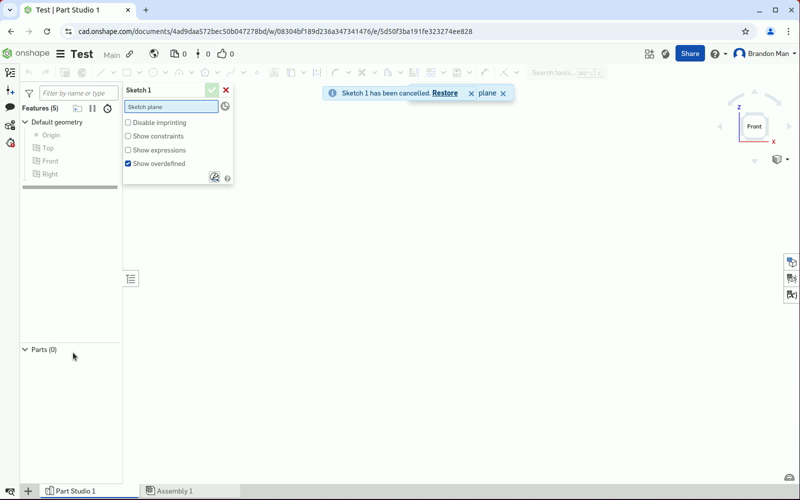
mouse_move(73, 163)
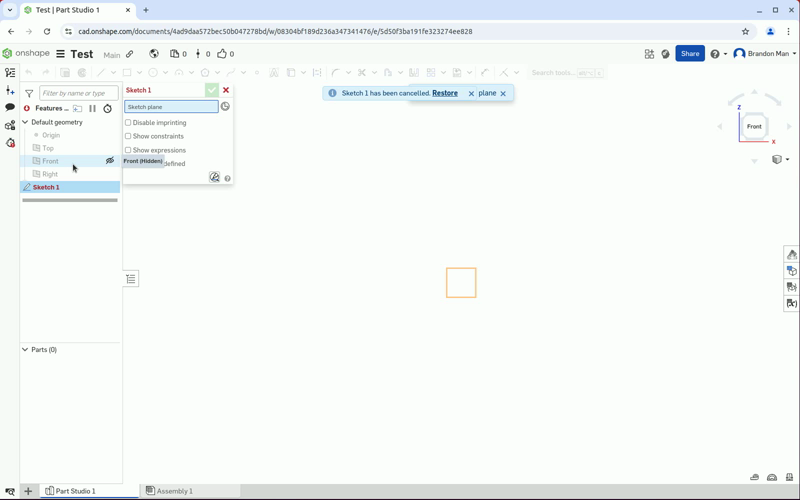
click(73, 163)
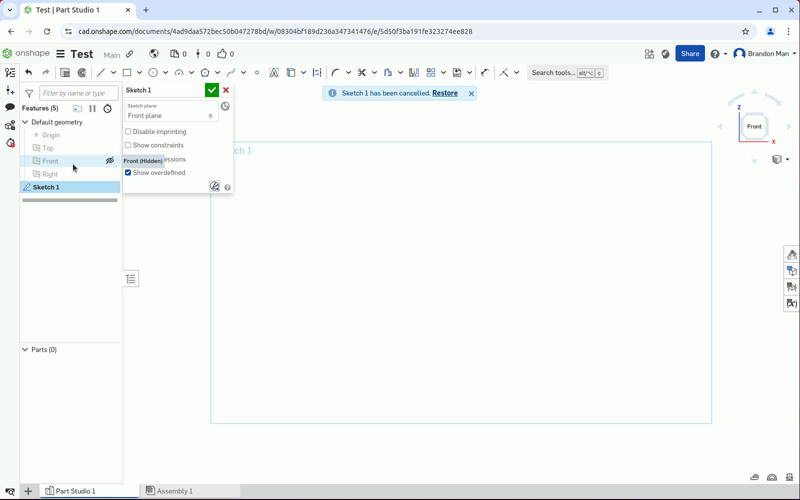
mouse_move(73, 352)
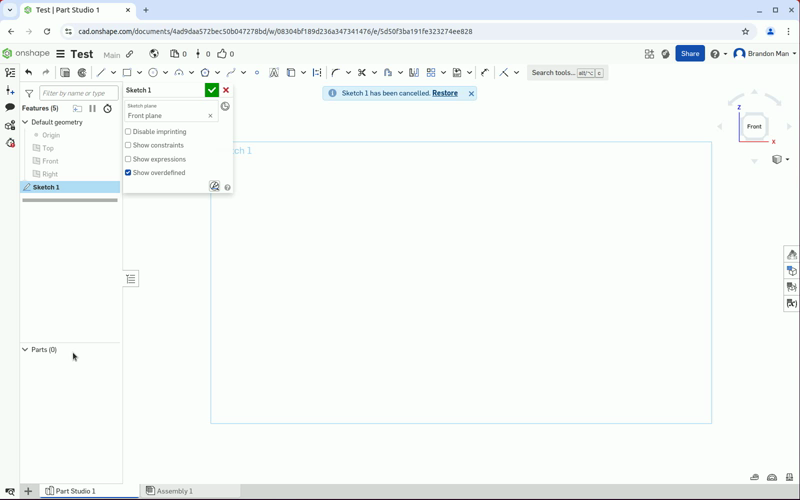
key(y)
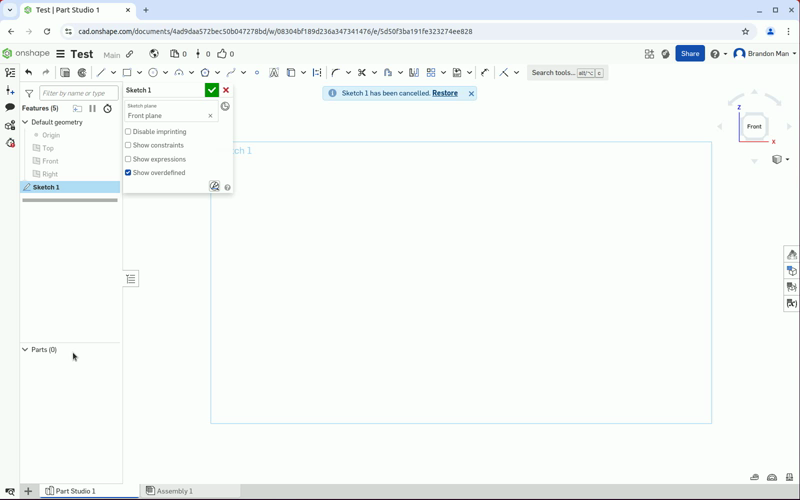
key(l)
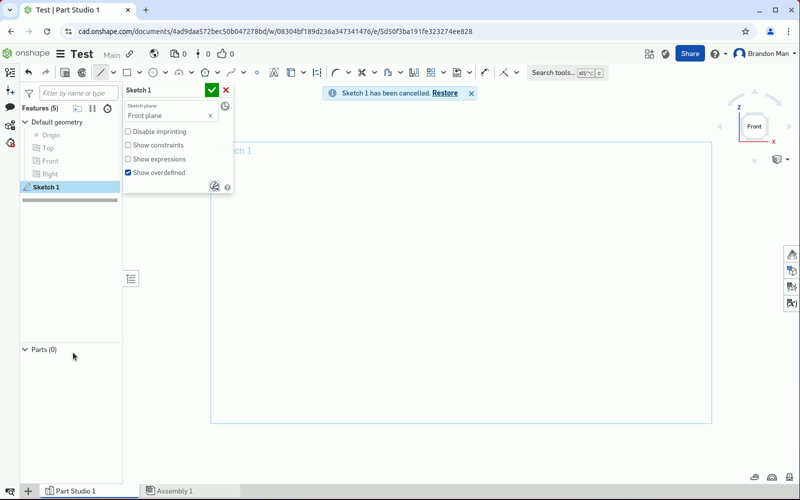
key_down(shift)
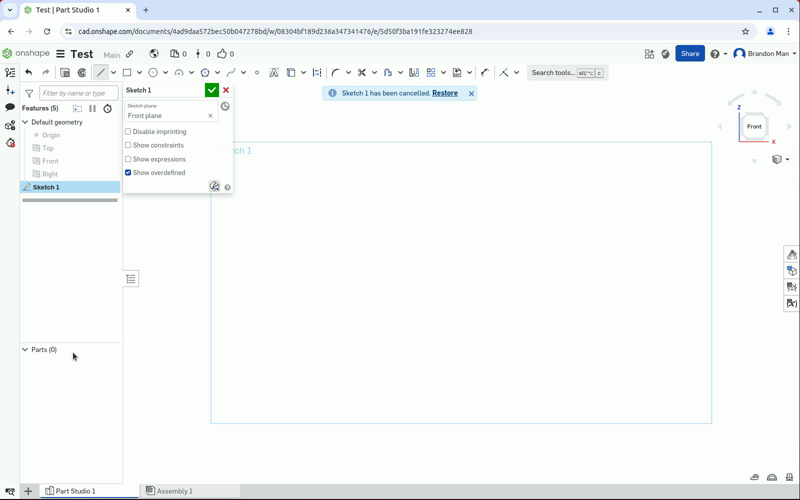
mouse_move(452, 287)
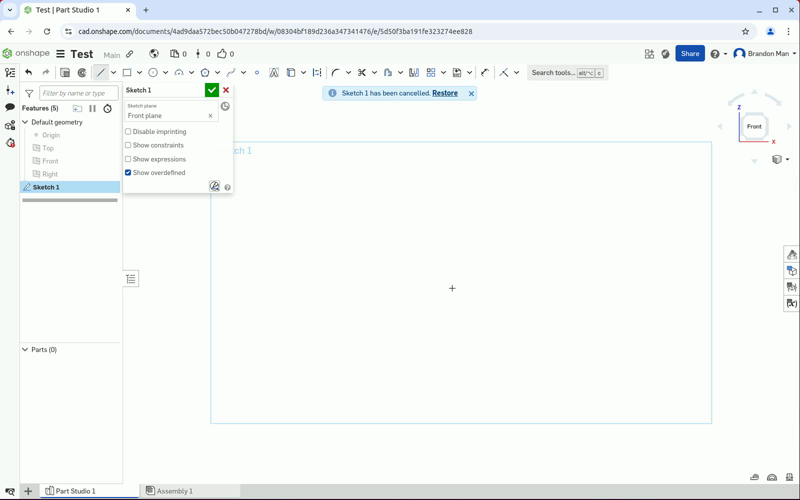
click(452, 287)
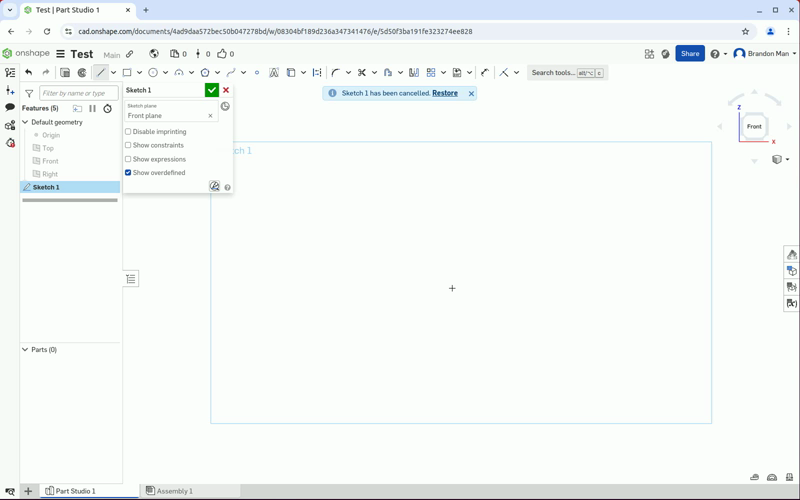
key_up(shift)
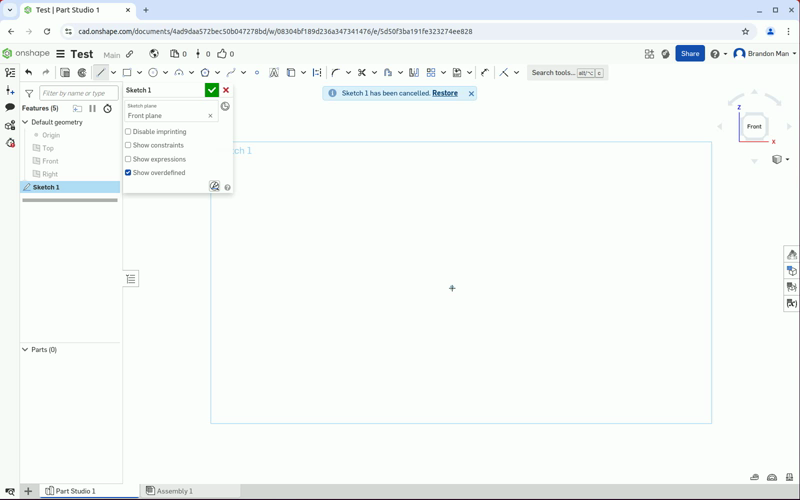
key_down(shift)
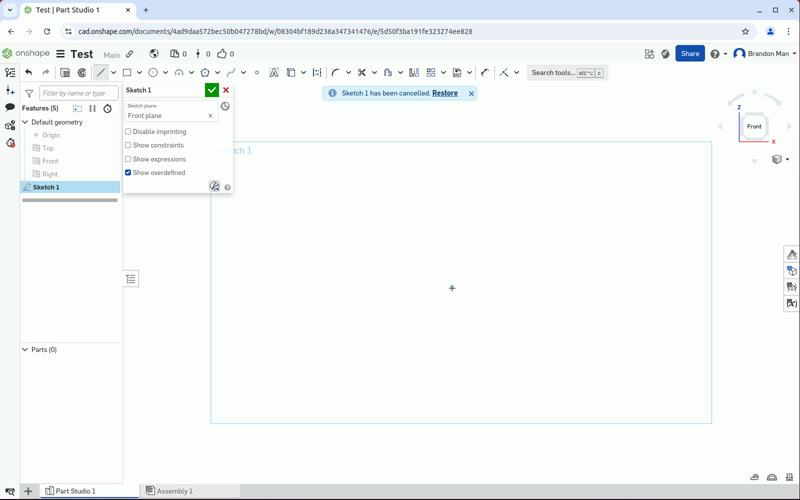
mouse_move(482, 287)
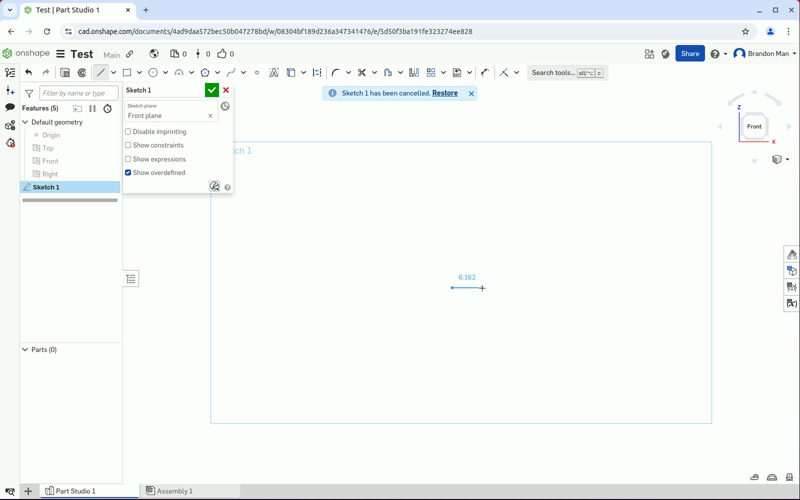
mouse_move(465, 287)
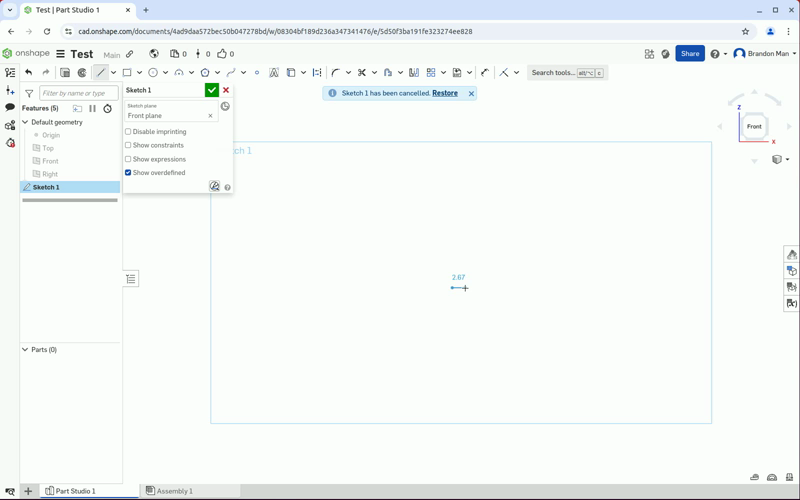
click(465, 287)
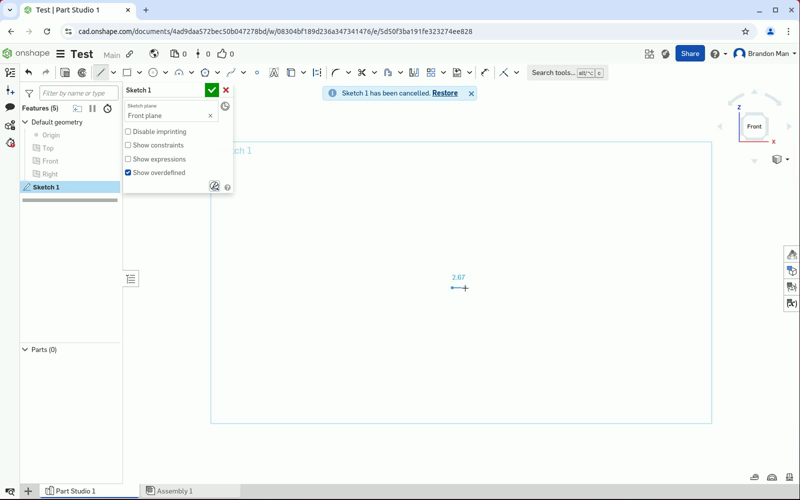
key_up(shift)
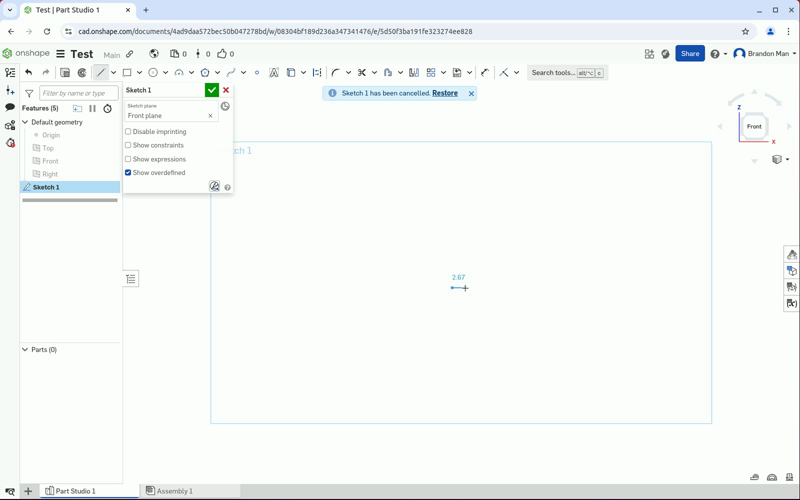
key_down(shift)
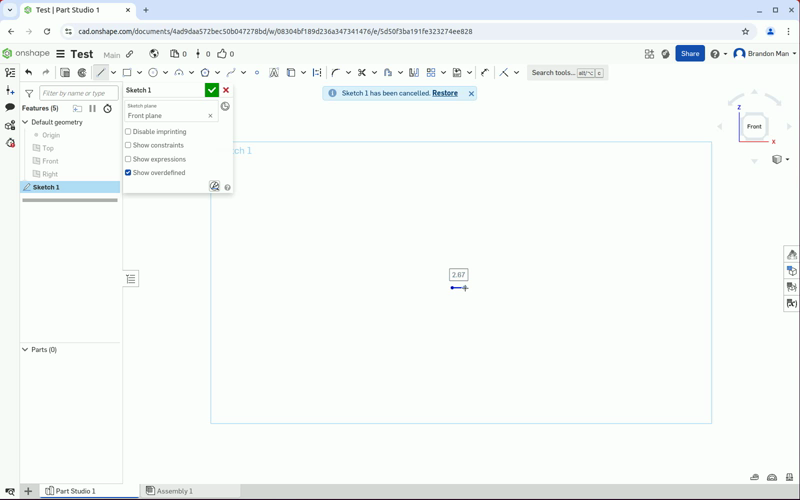
mouse_move(495, 287)
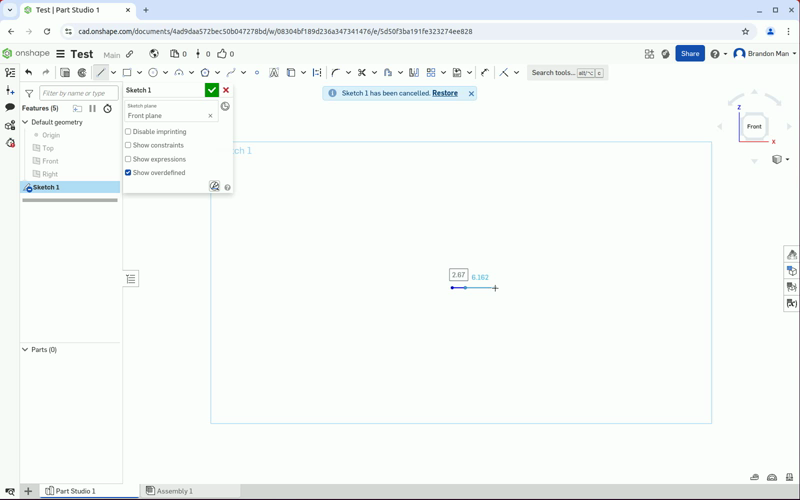
mouse_move(465, 281)
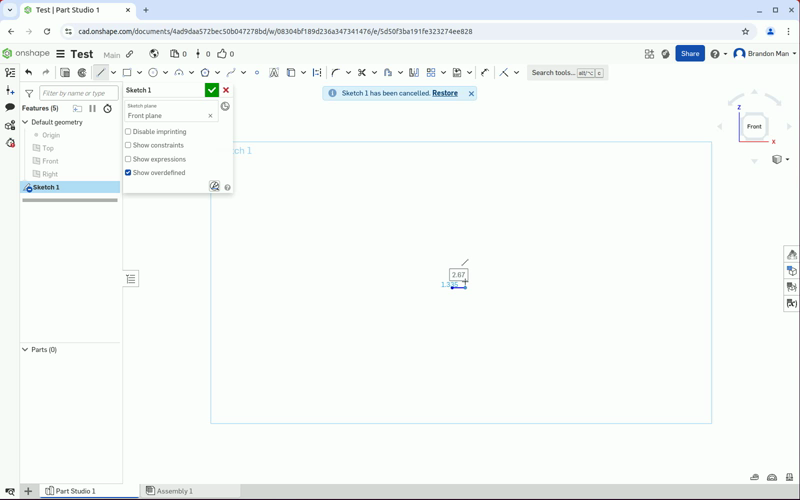
scroll(6)
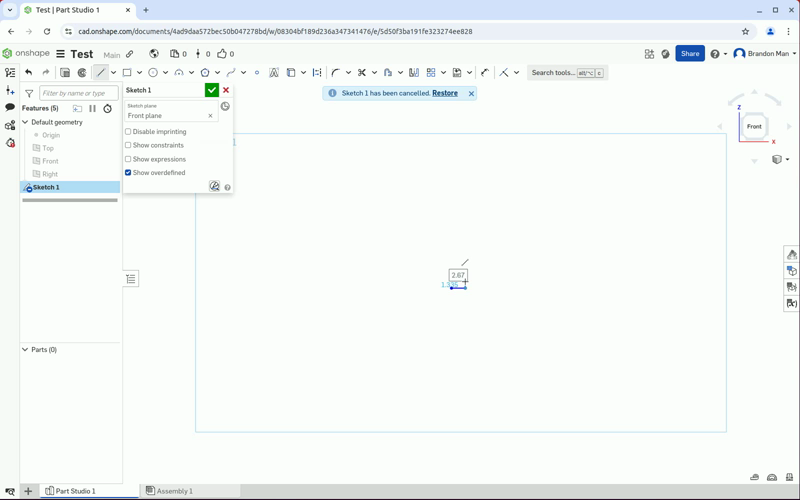
scroll(6)
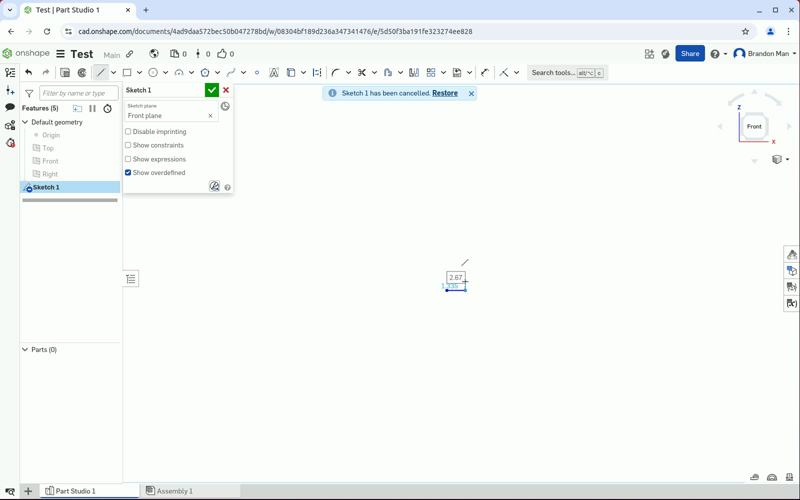
scroll(6)
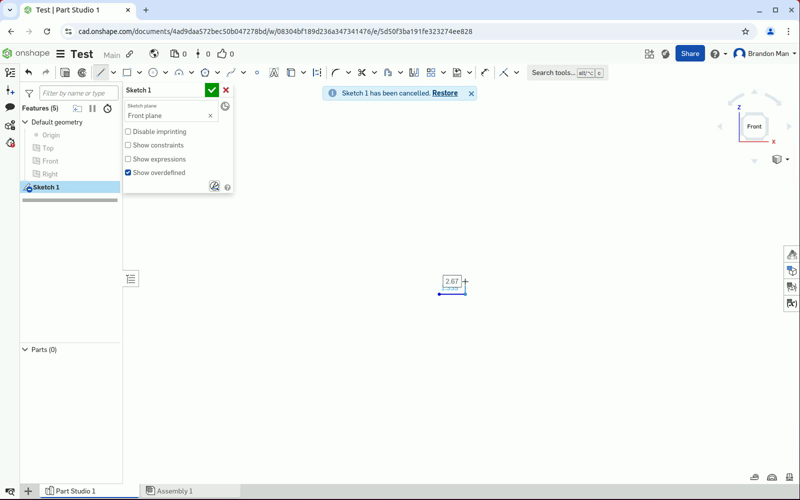
scroll(6)
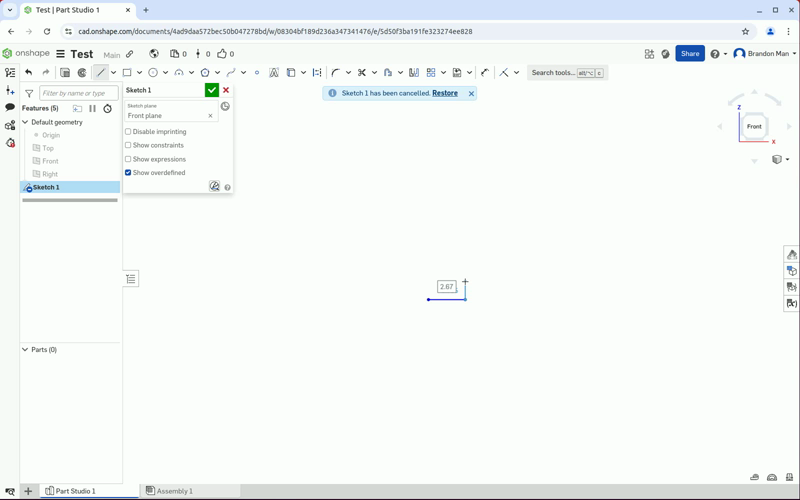
scroll(6)
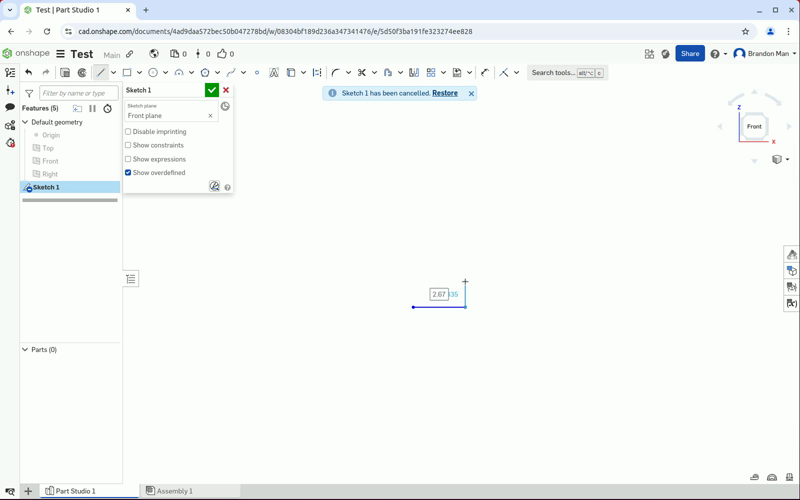
scroll(6)
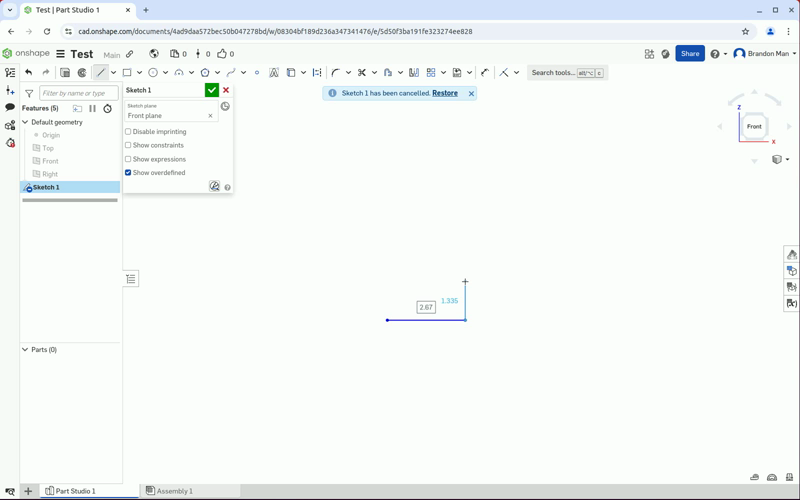
scroll(6)
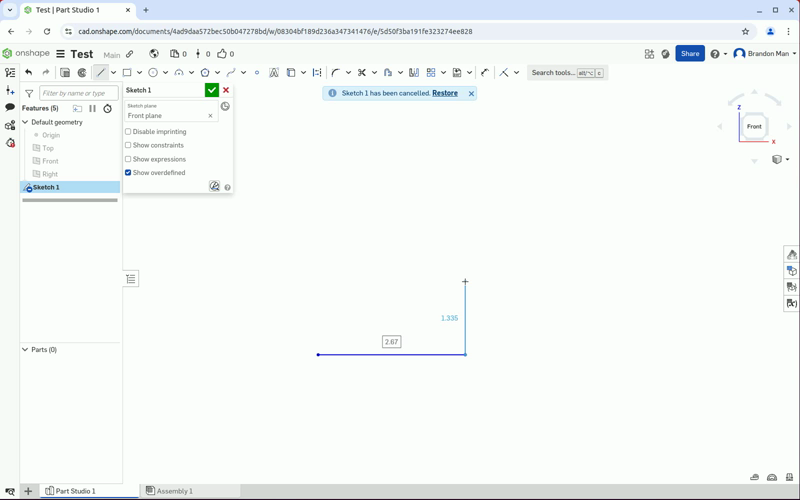
click(465, 281)
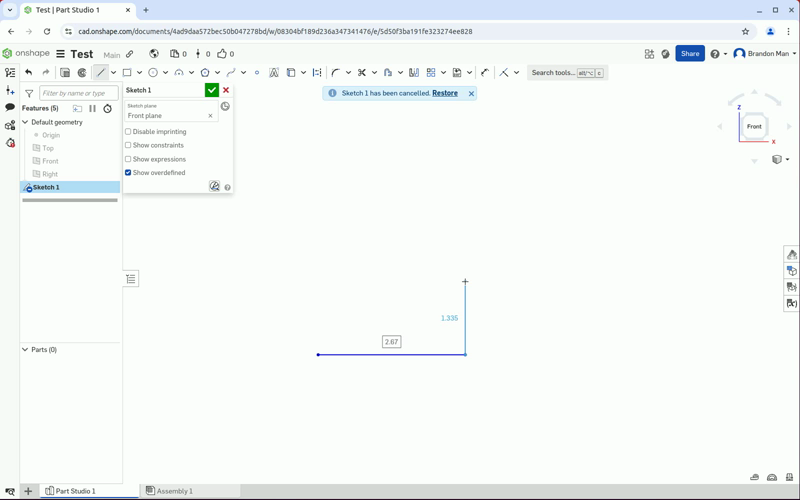
scroll(-6)
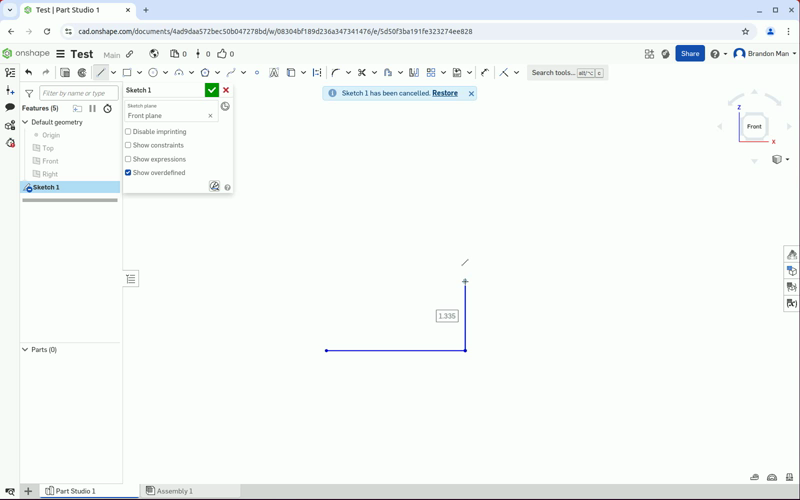
scroll(-6)
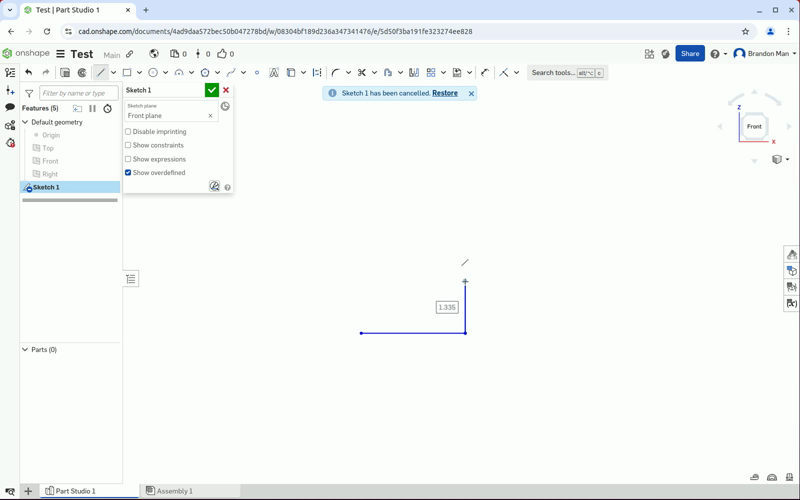
scroll(-6)
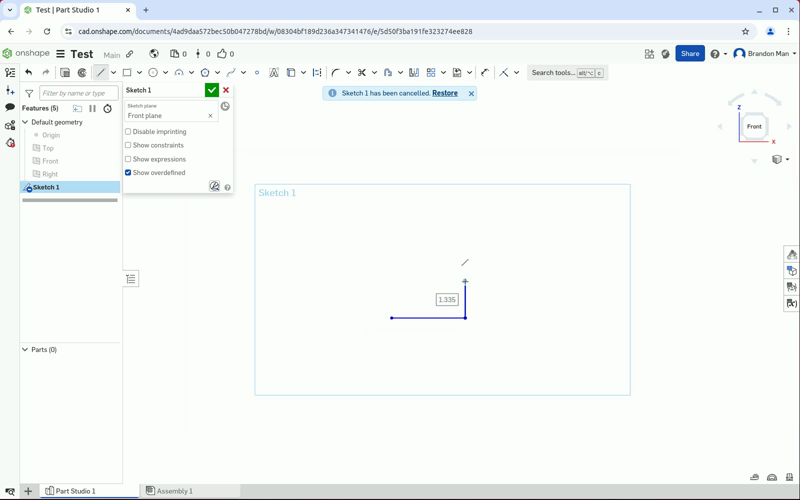
scroll(-6)
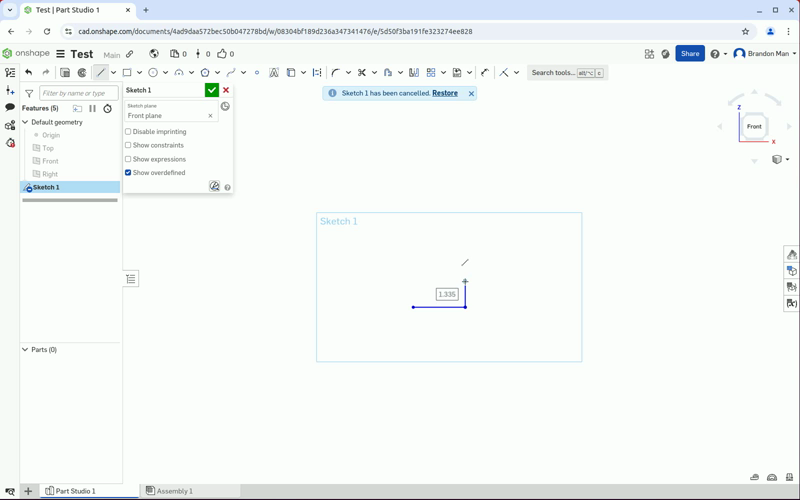
scroll(-6)
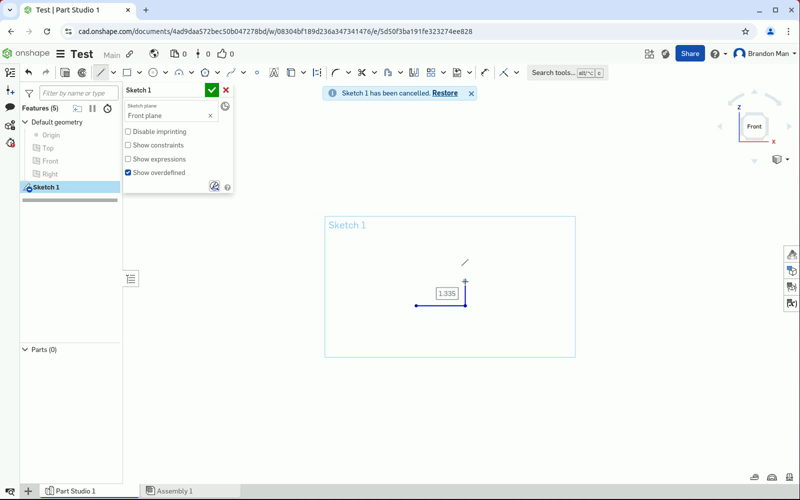
scroll(-6)
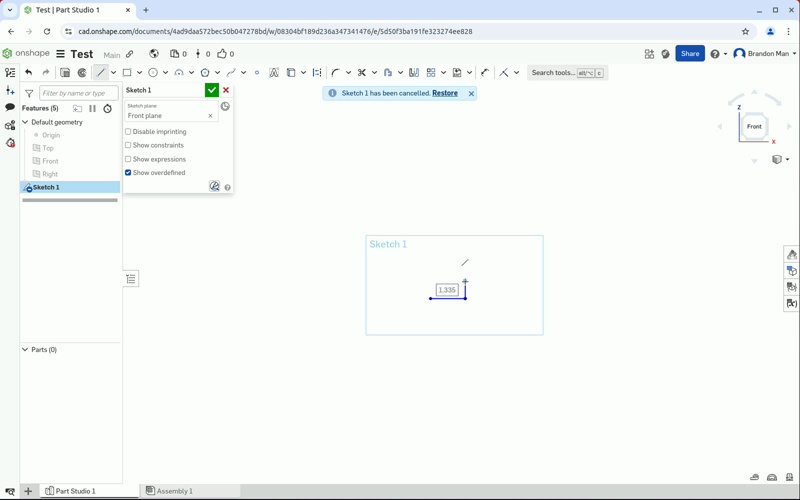
scroll(-6)
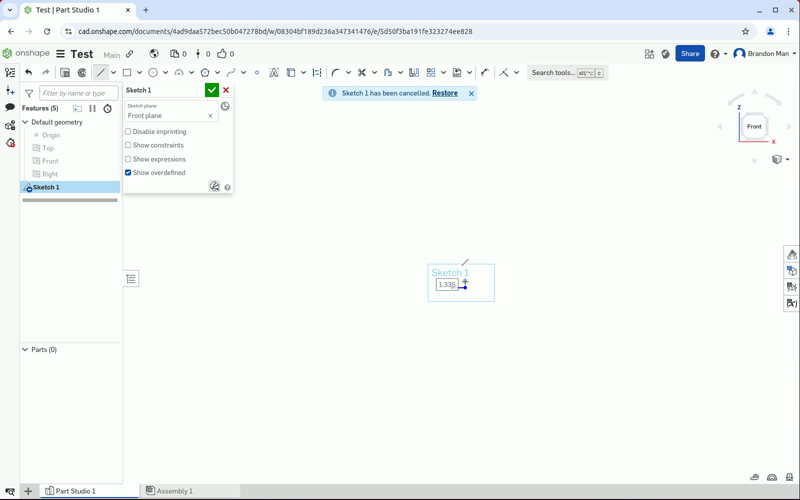
key_up(shift)
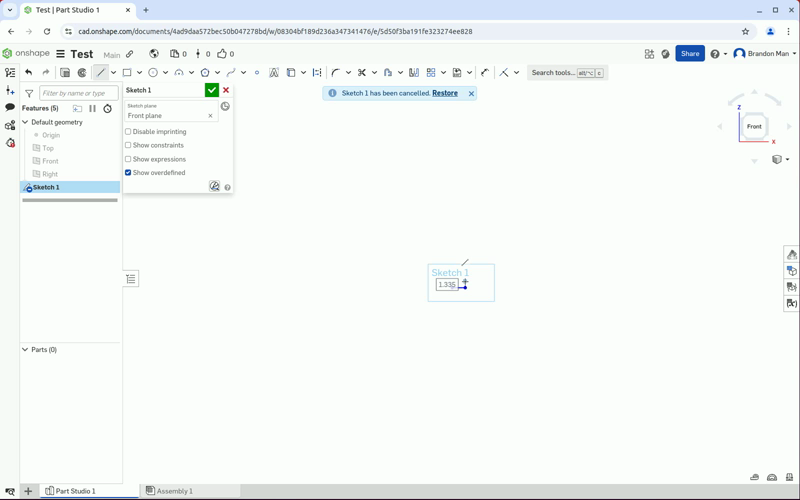
key_down(shift)
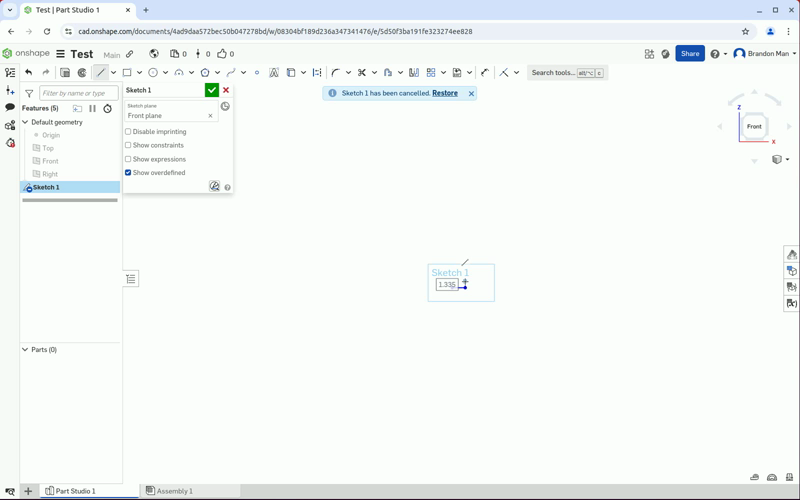
mouse_move(495, 281)
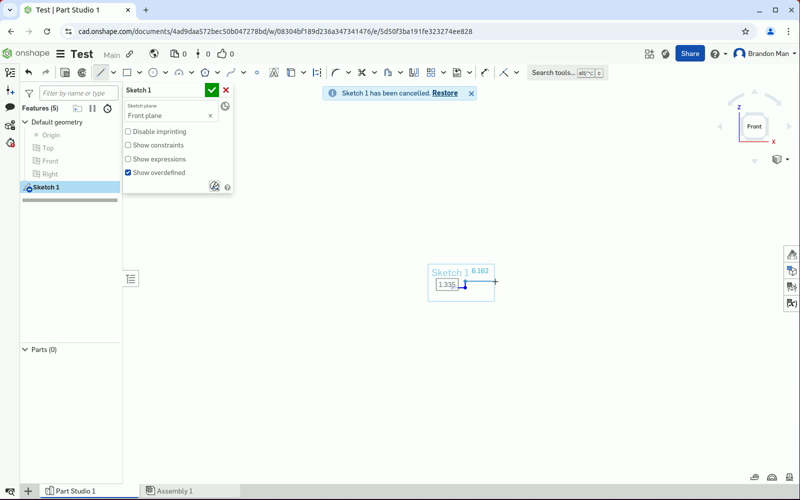
mouse_move(465, 279)
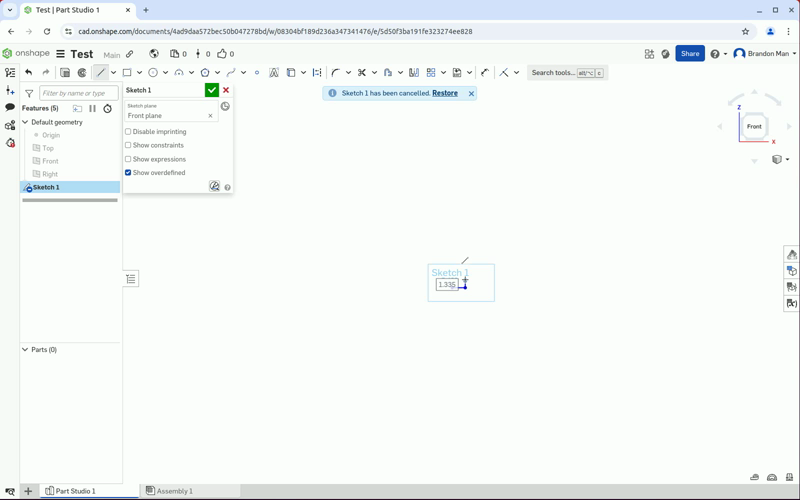
scroll(6)
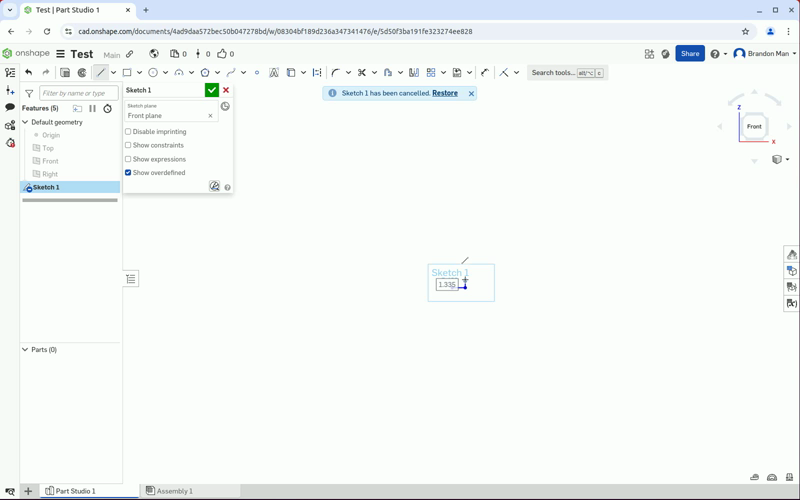
scroll(6)
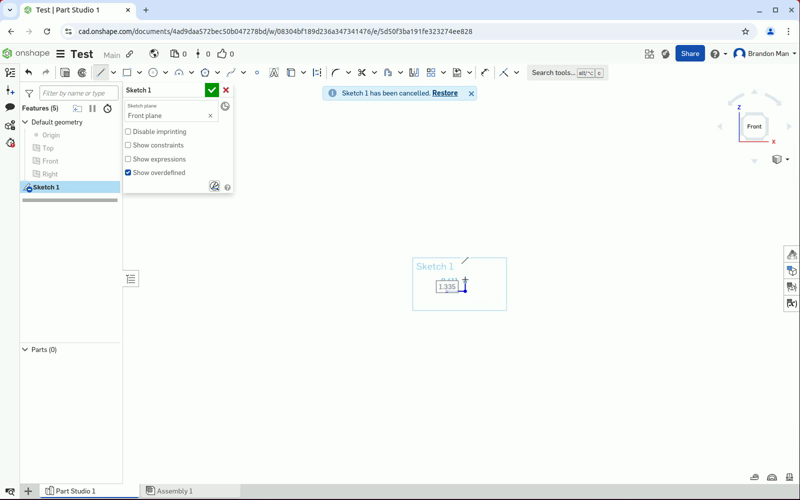
scroll(6)
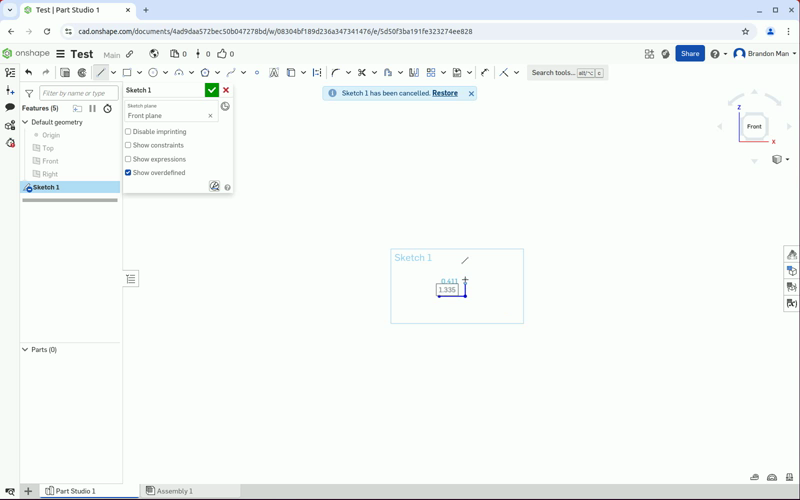
scroll(6)
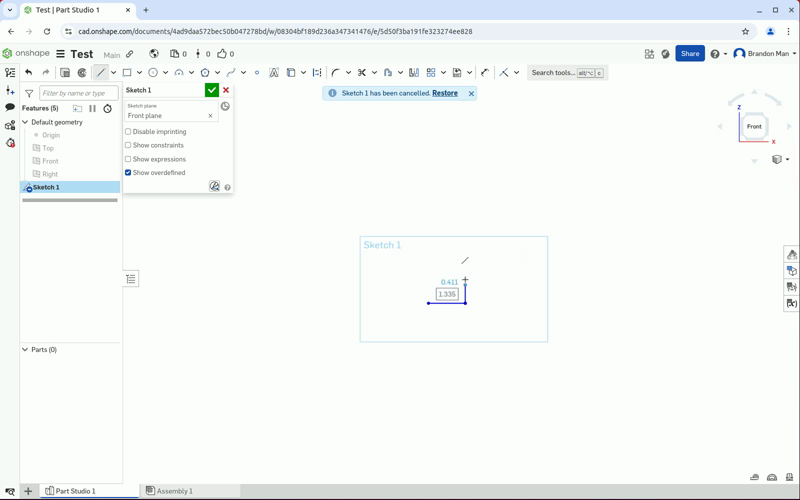
scroll(6)
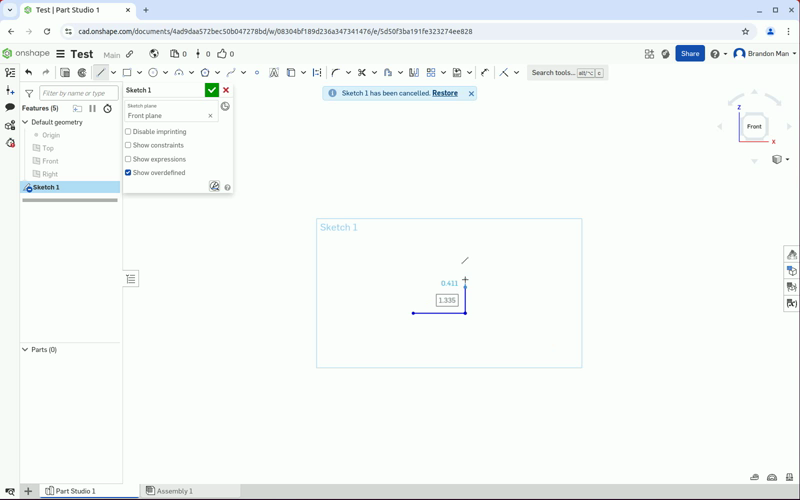
scroll(6)
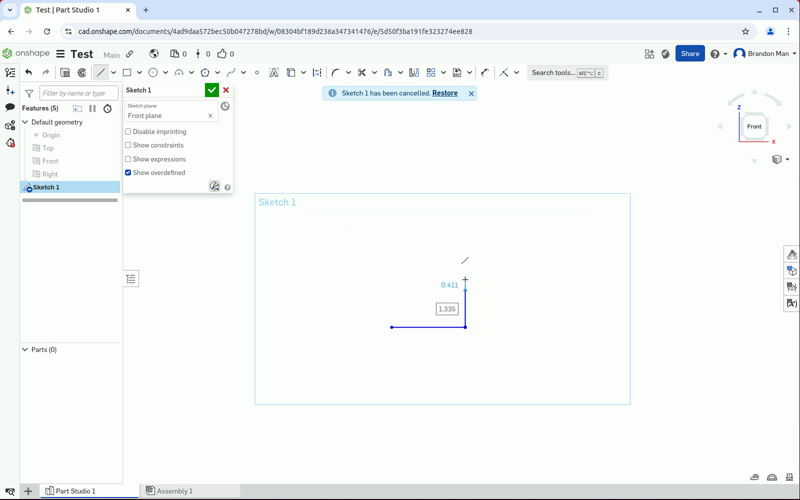
scroll(6)
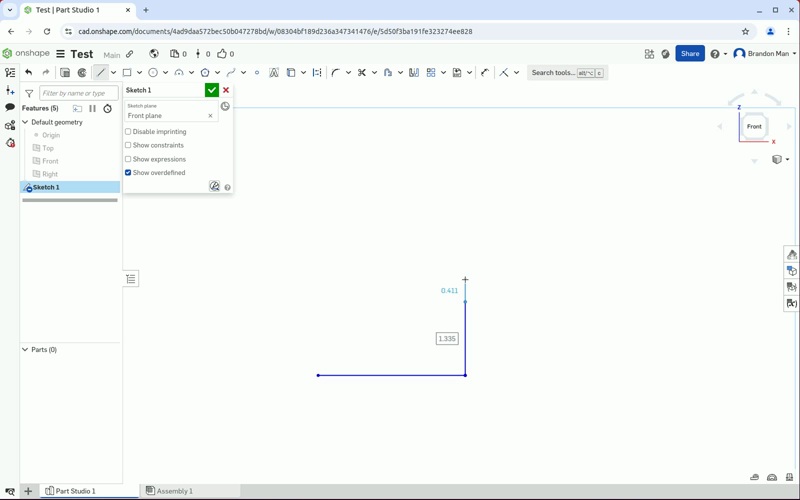
click(465, 279)
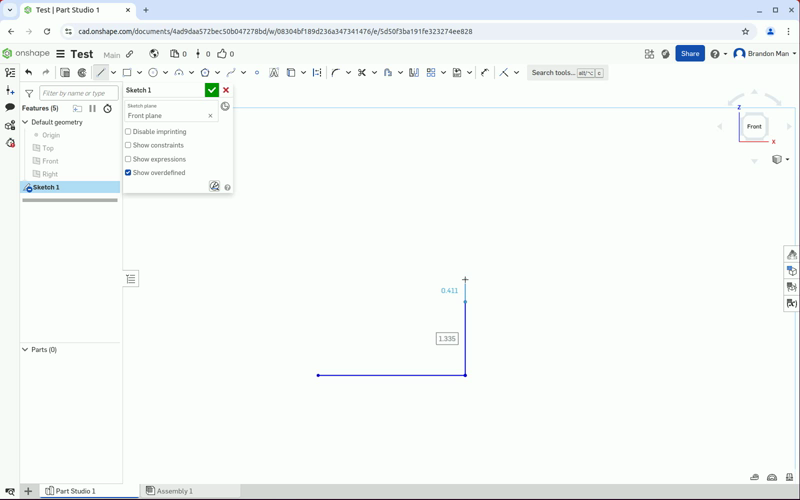
scroll(-6)
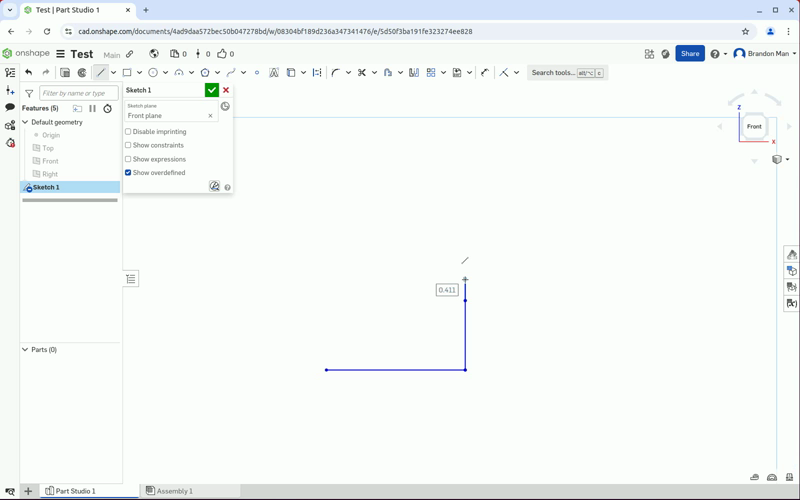
scroll(-6)
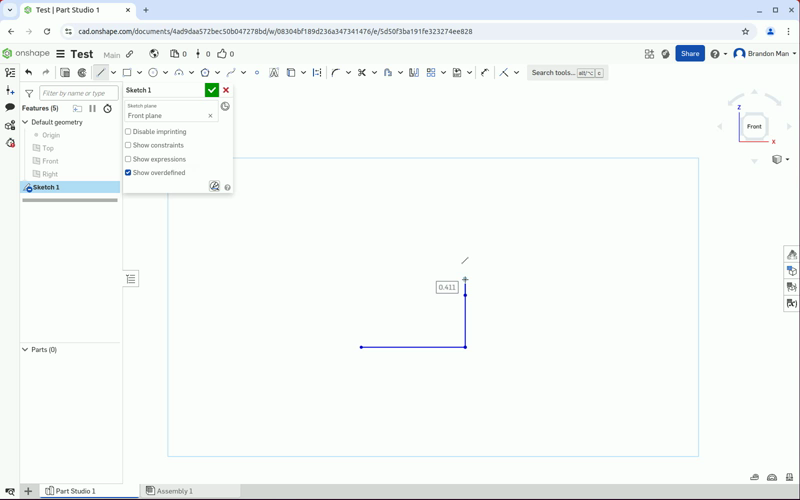
scroll(-6)
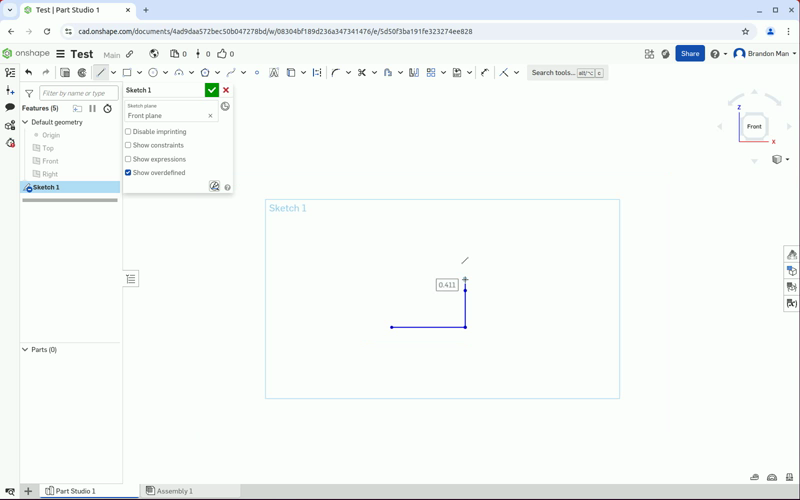
scroll(-6)
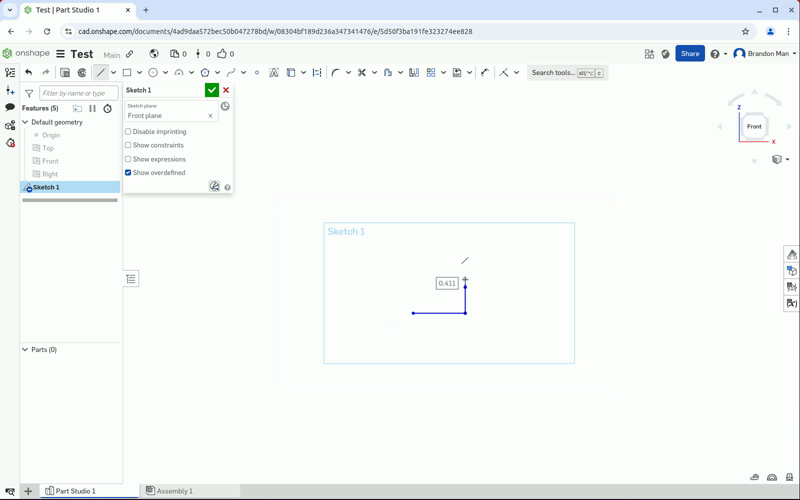
scroll(-6)
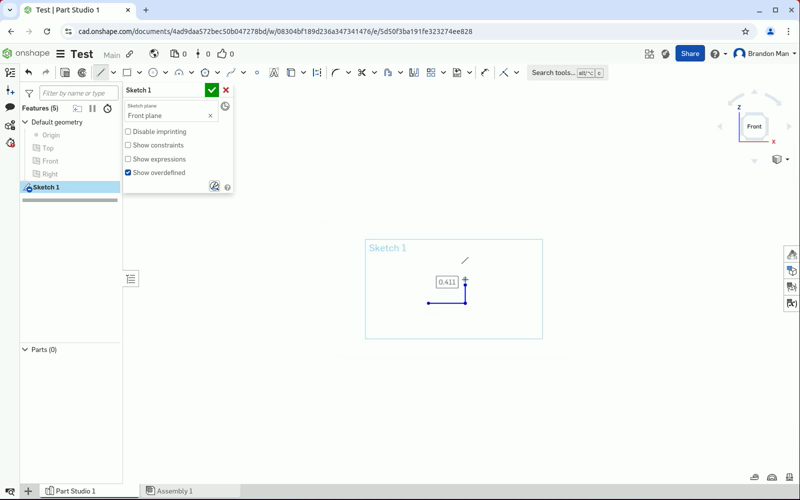
scroll(-6)
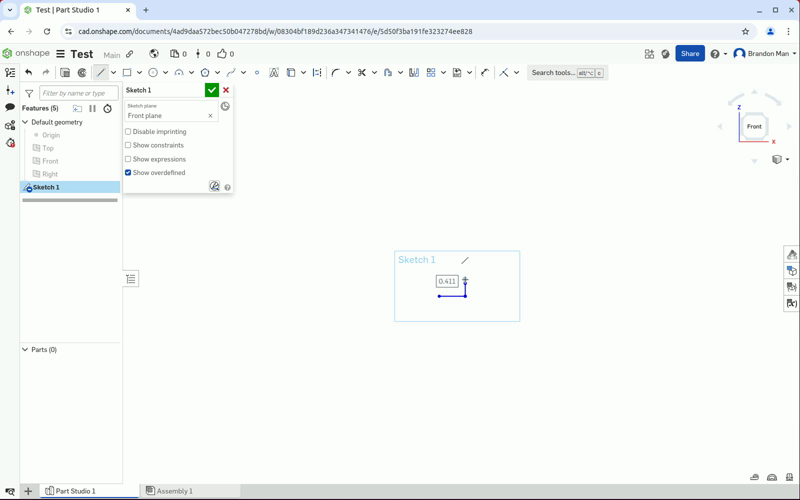
scroll(-6)
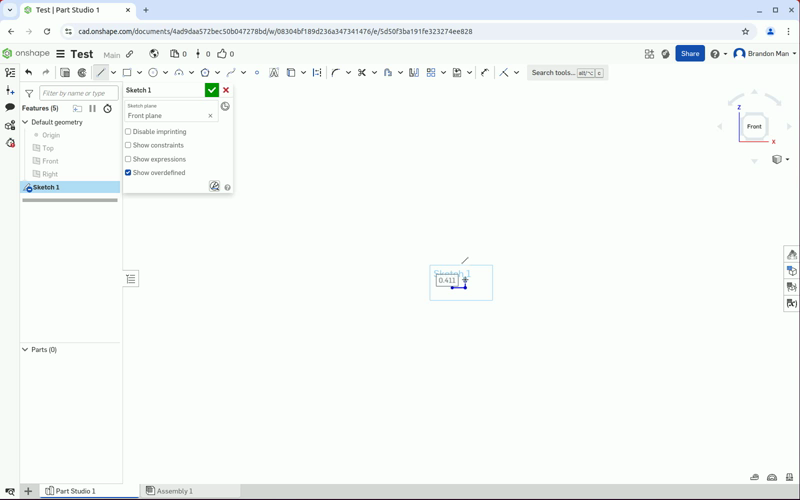
key_up(shift)
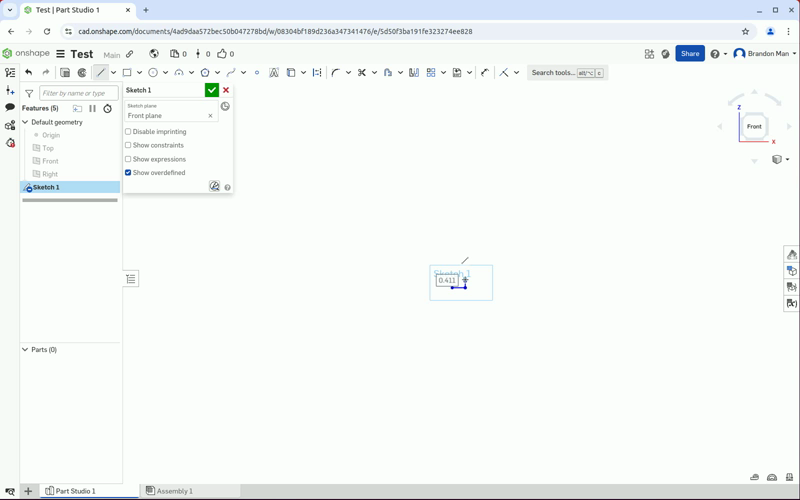
key_down(shift)
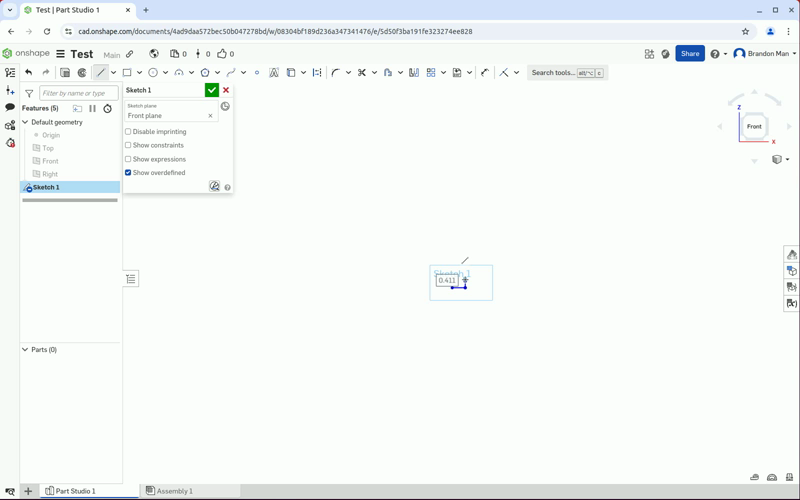
mouse_move(495, 279)
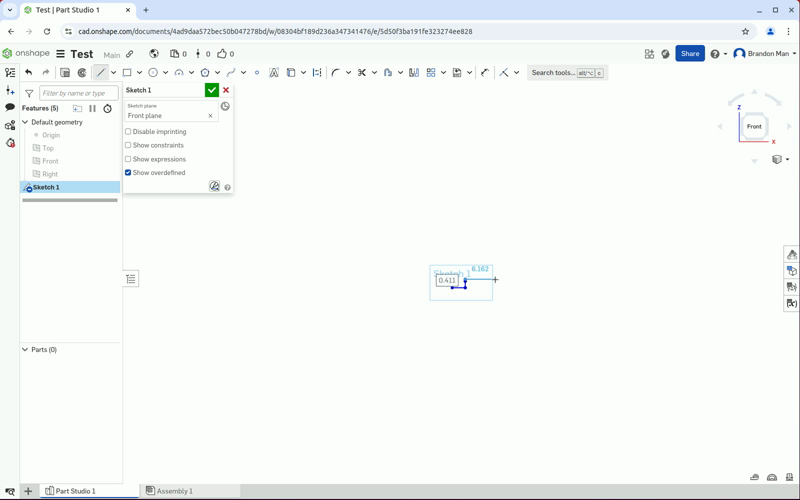
mouse_move(452, 279)
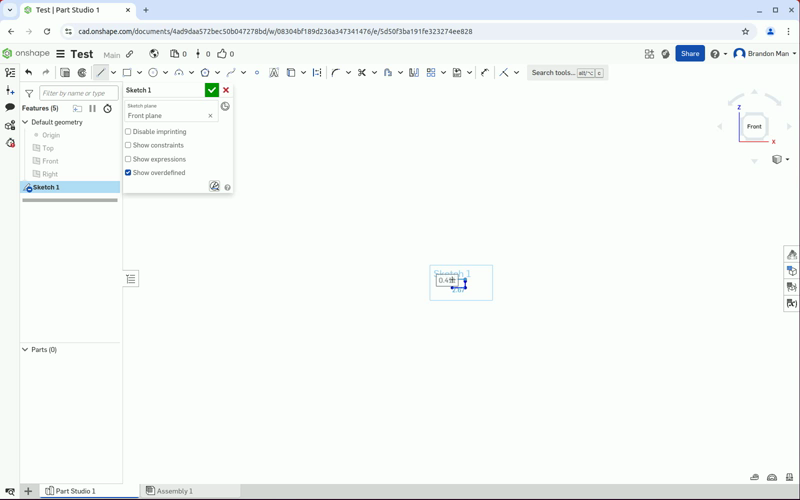
click(452, 279)
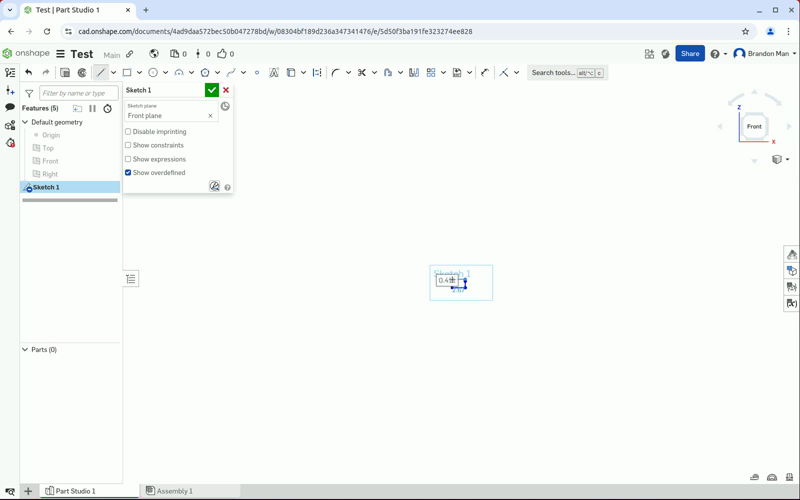
key_up(shift)
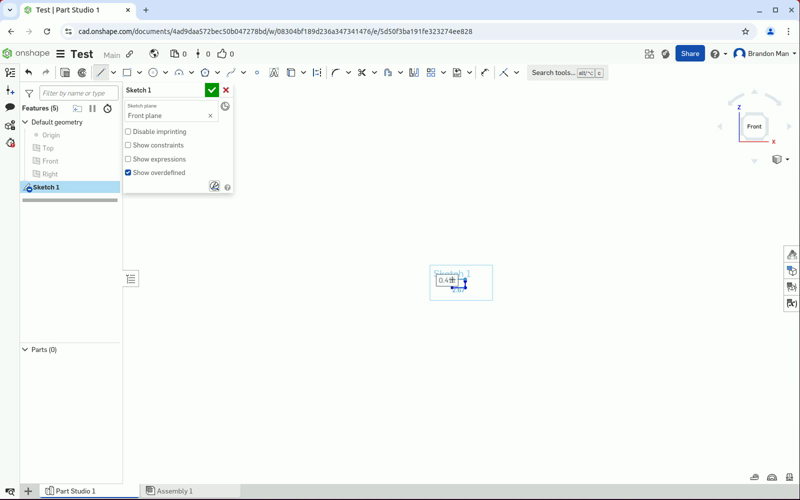
mouse_move(482, 279)
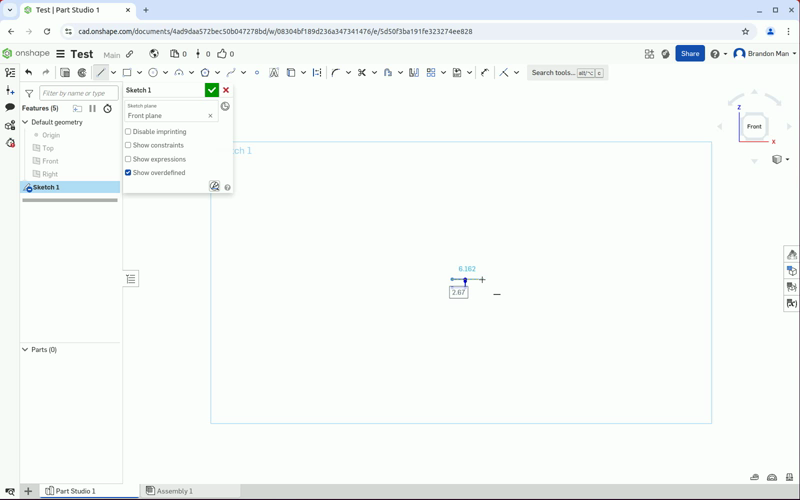
key_down(shift)
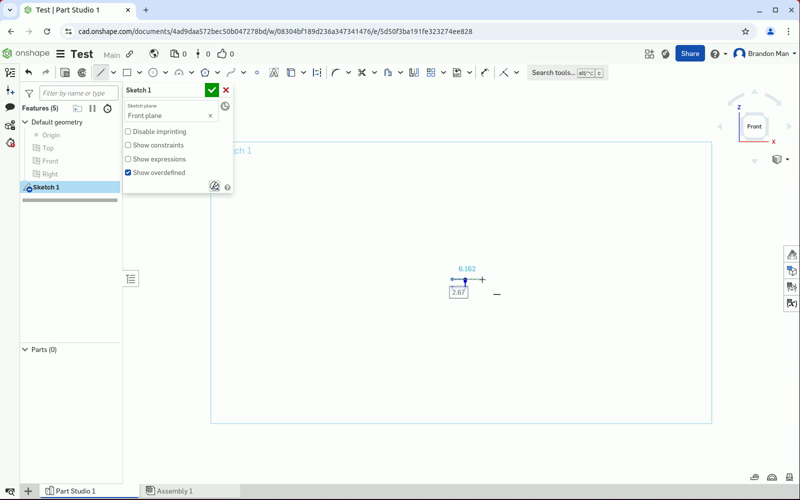
mouse_move(452, 287)
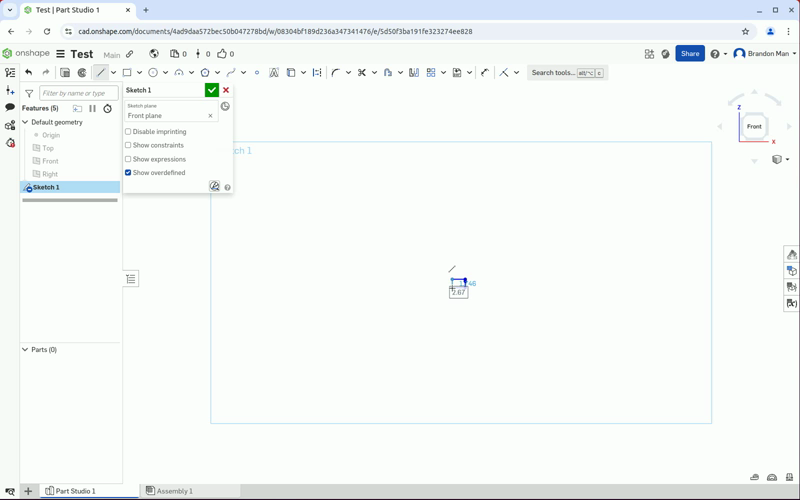
key_up(shift)
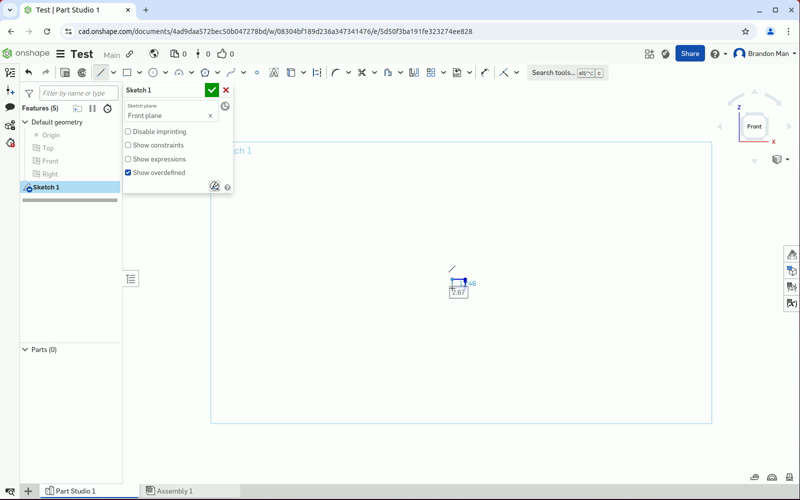
click(452, 287)
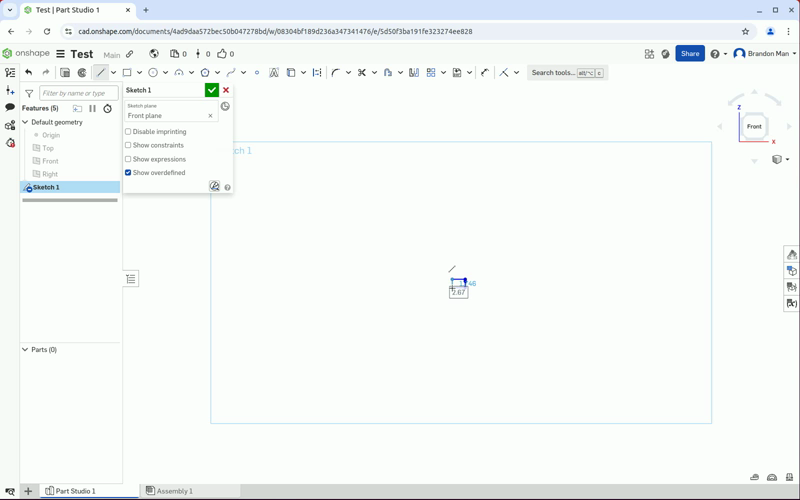
key(esc)
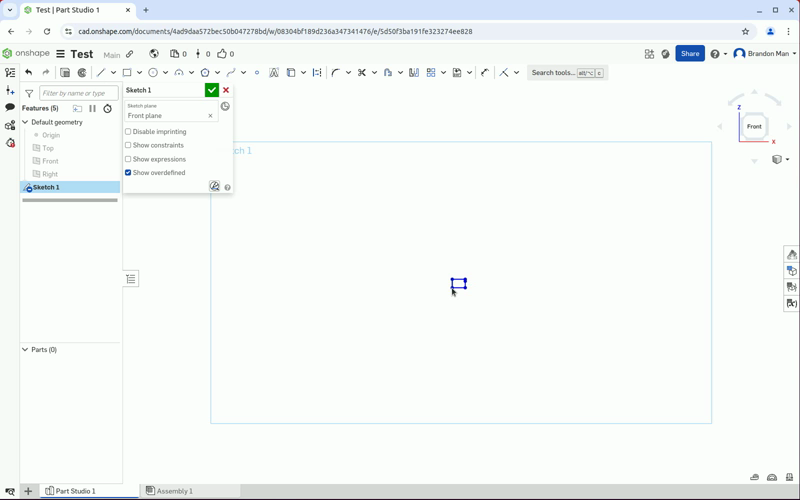
mouse_move(456, 284)
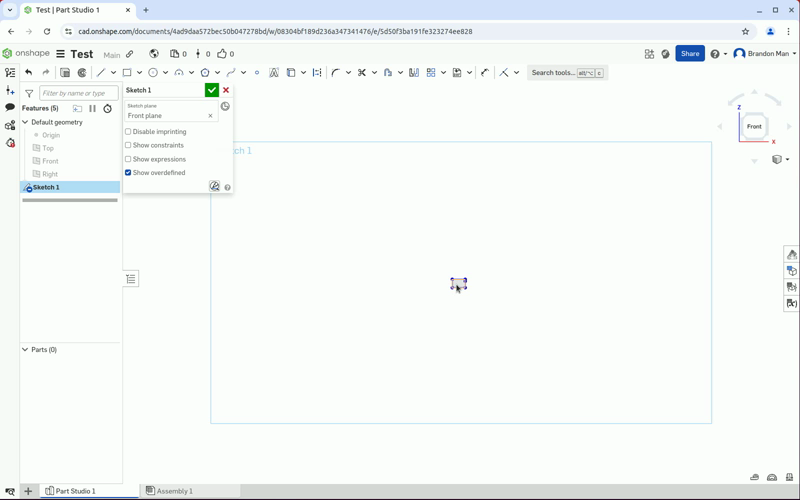
scroll(6)
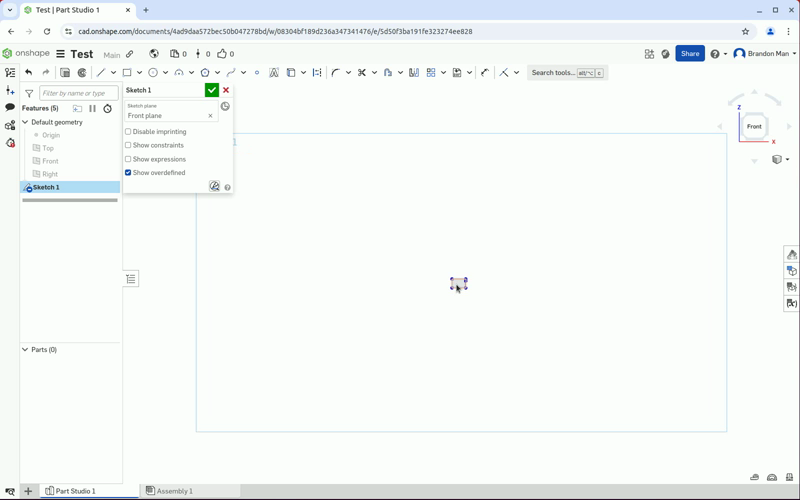
scroll(6)
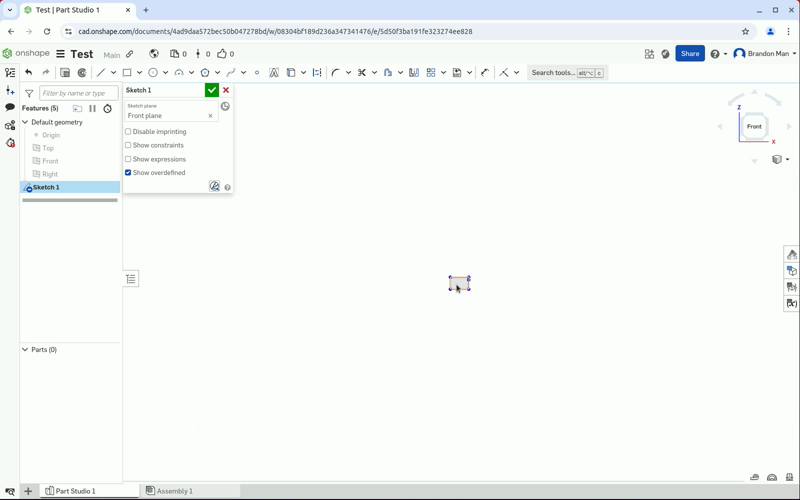
scroll(6)
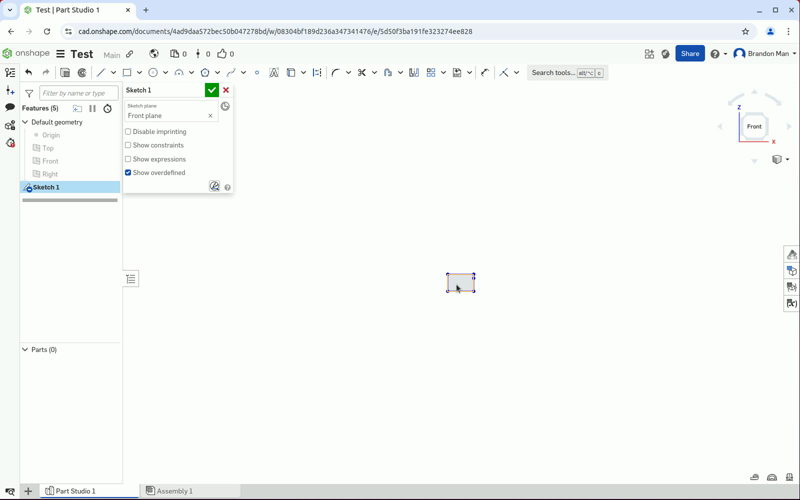
scroll(6)
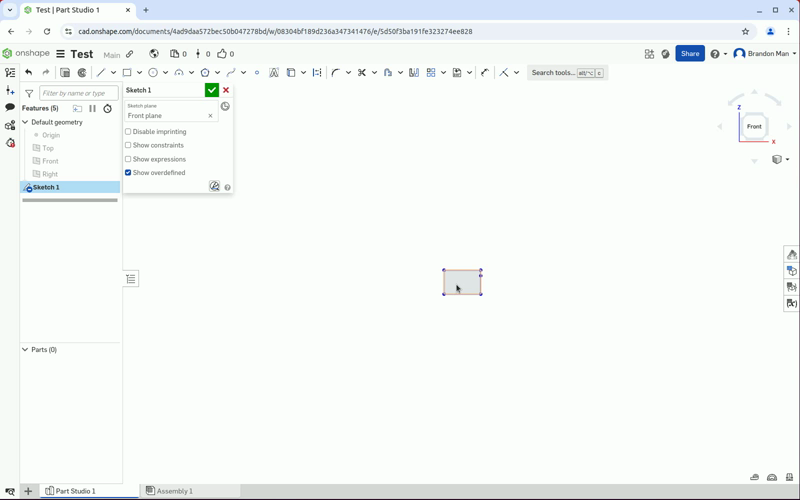
scroll(6)
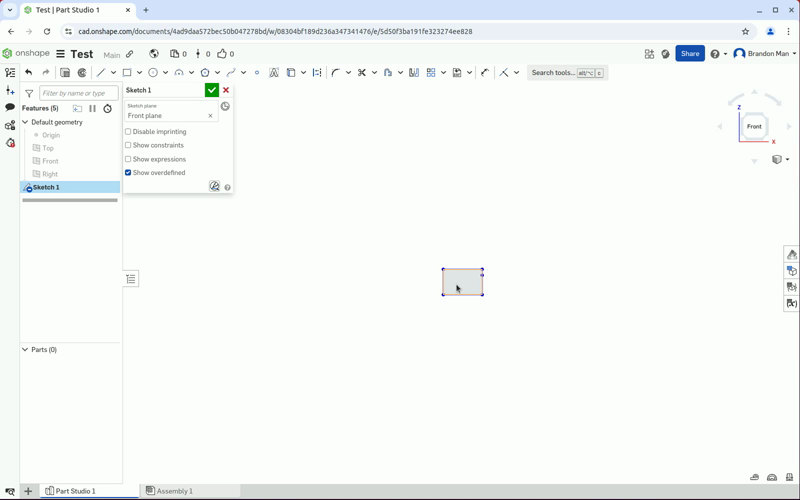
scroll(6)
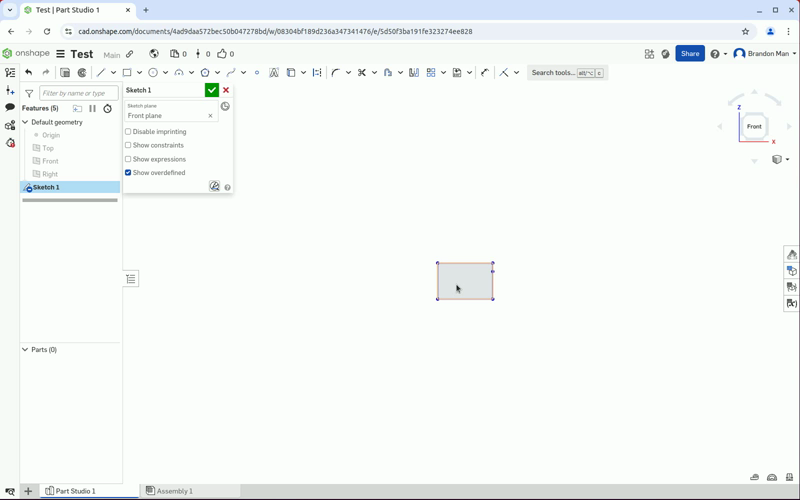
scroll(6)
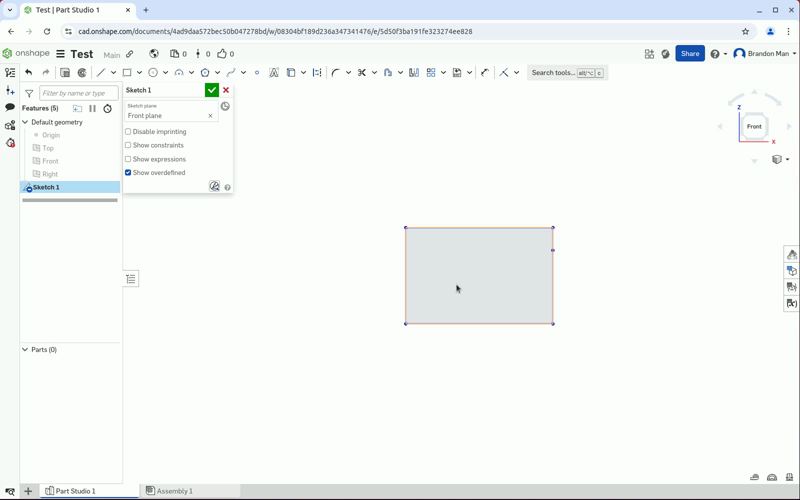
click(456, 284)
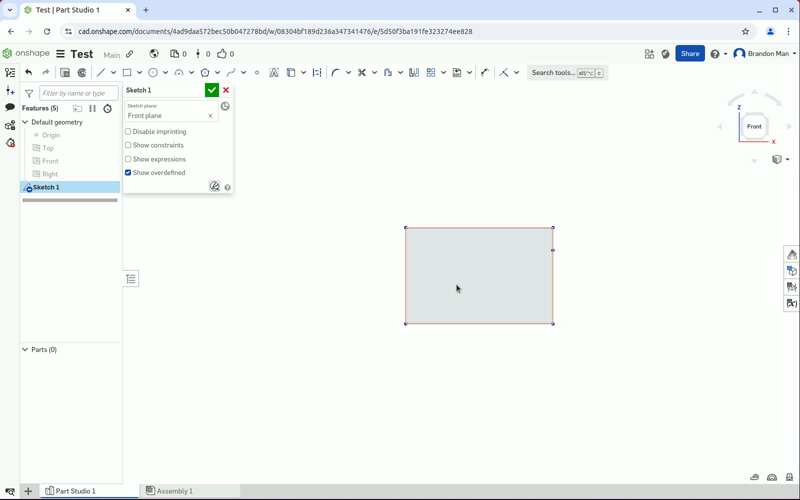
scroll(-6)
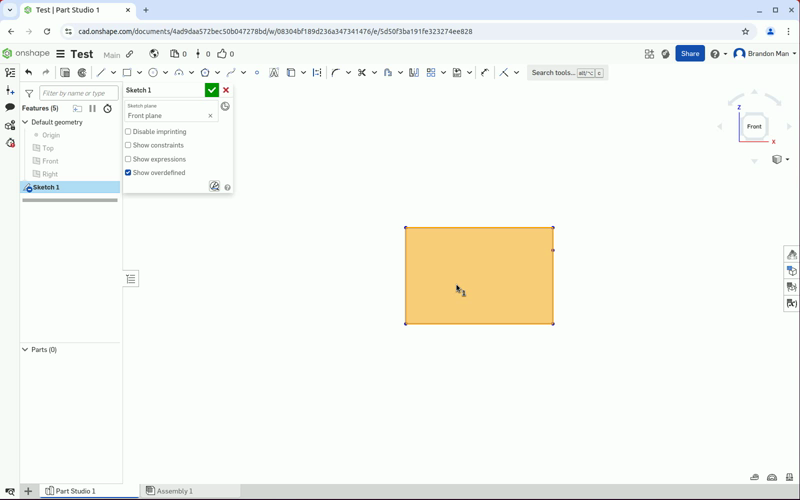
scroll(-6)
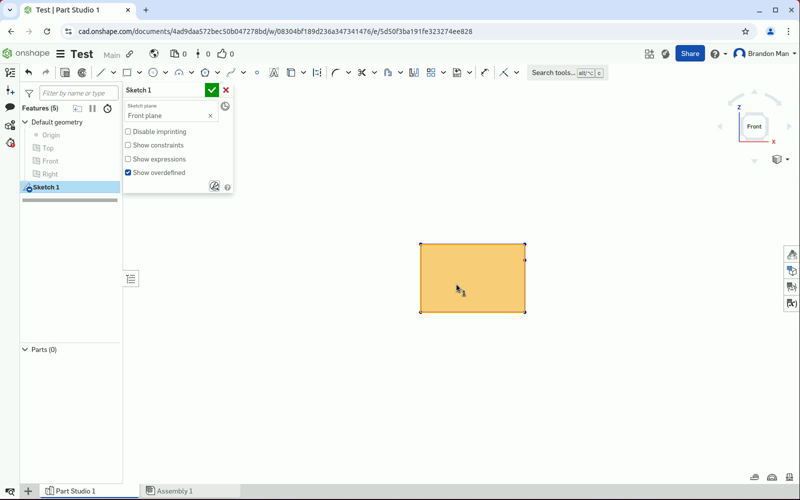
scroll(-6)
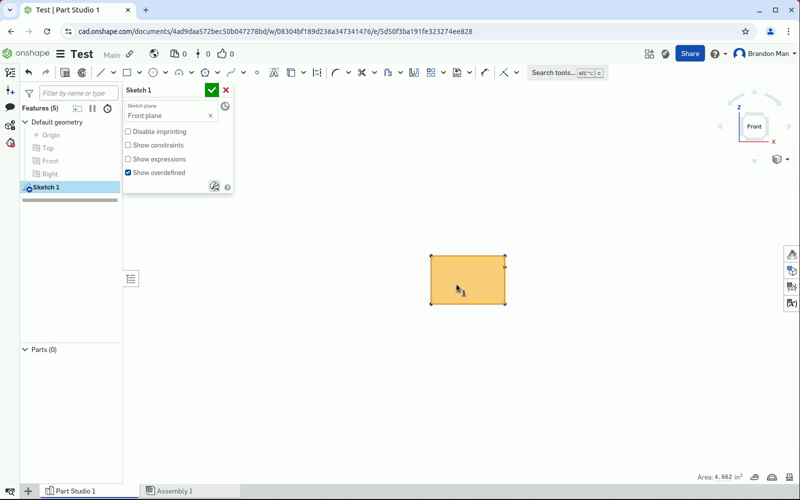
scroll(-6)
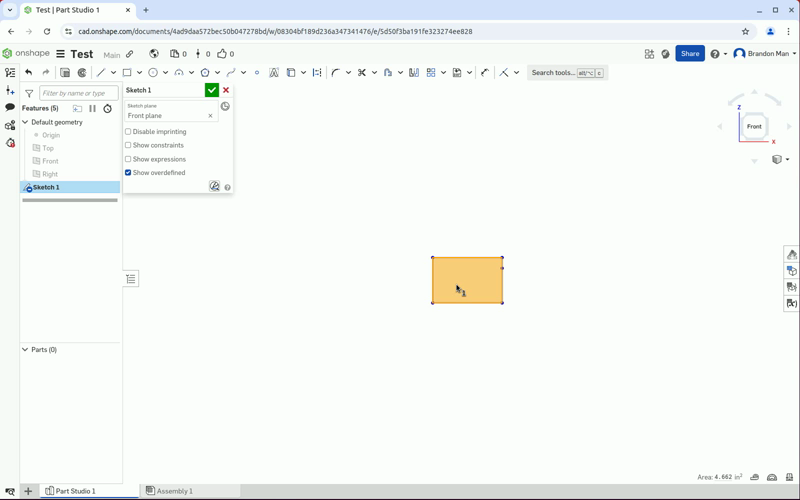
scroll(-6)
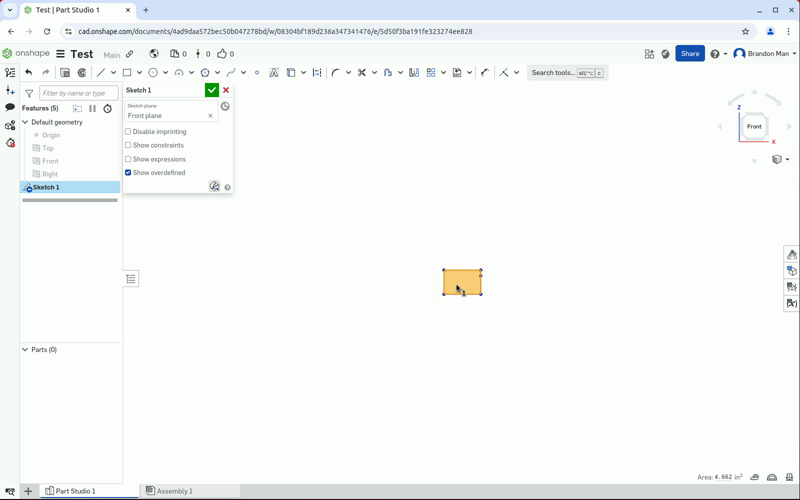
scroll(-6)
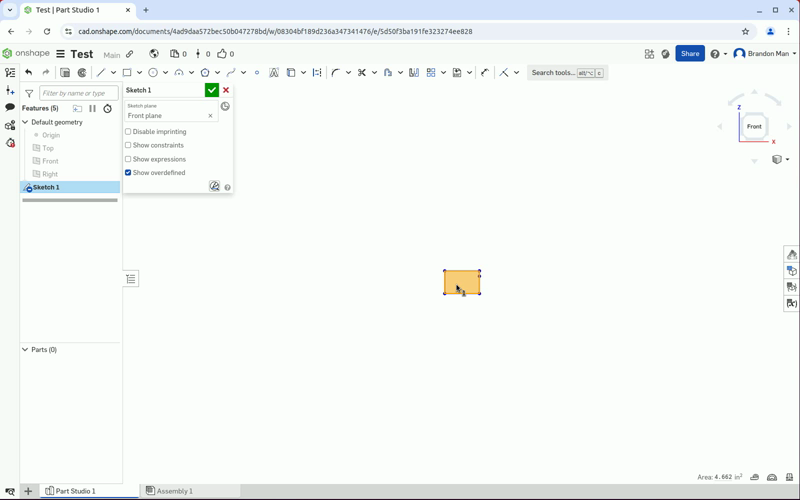
scroll(-6)
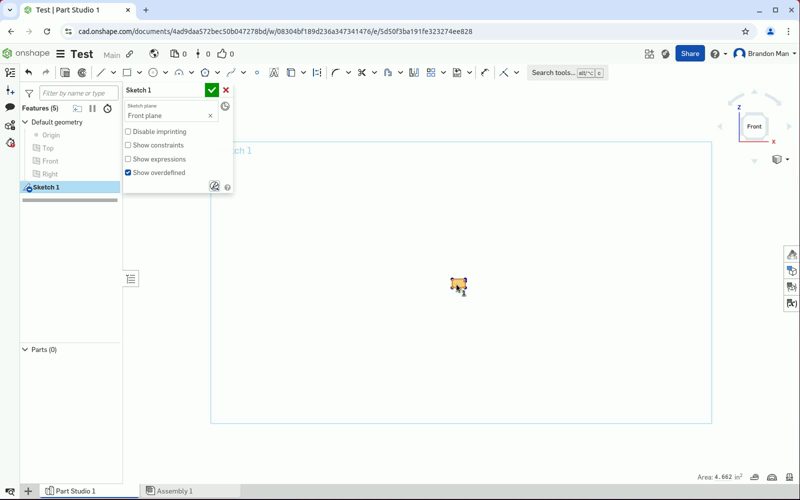
mouse_move(73, 352)
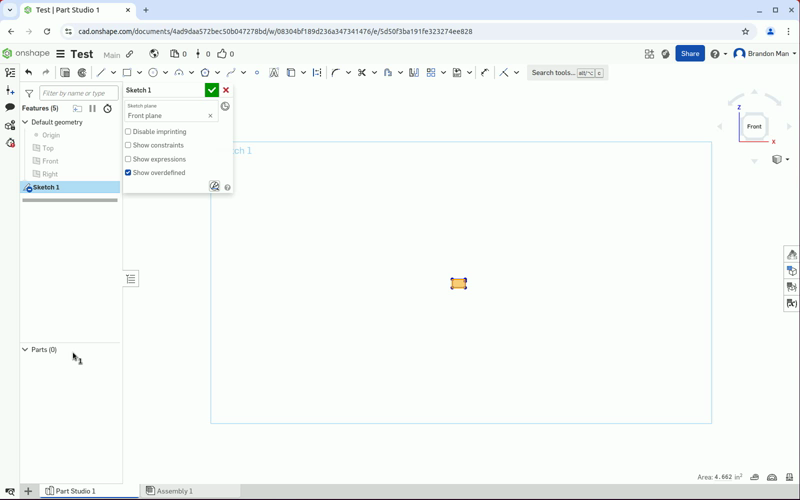
key(shift+y)
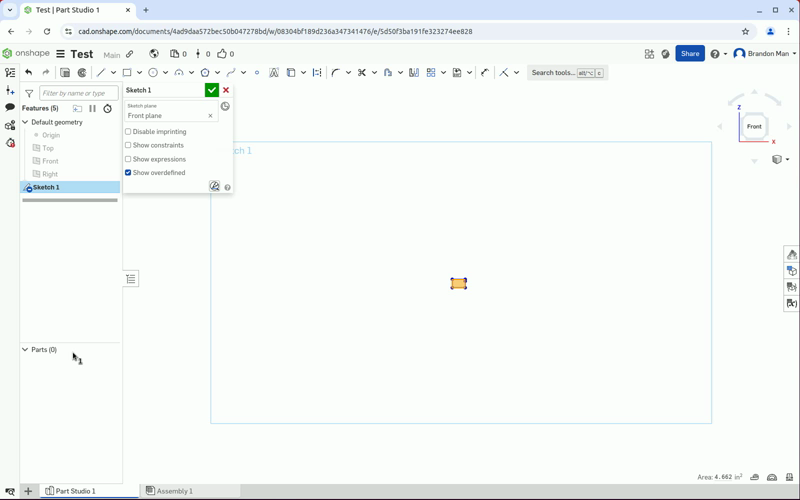
key(shift+e)
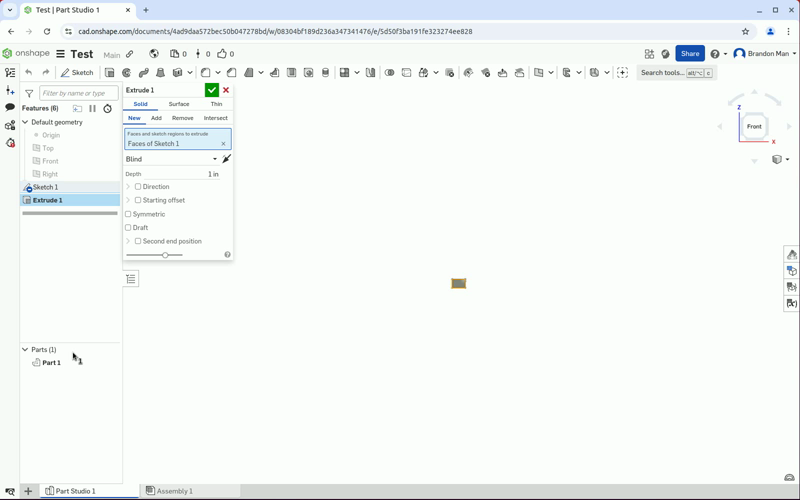
mouse_move(143, 106)
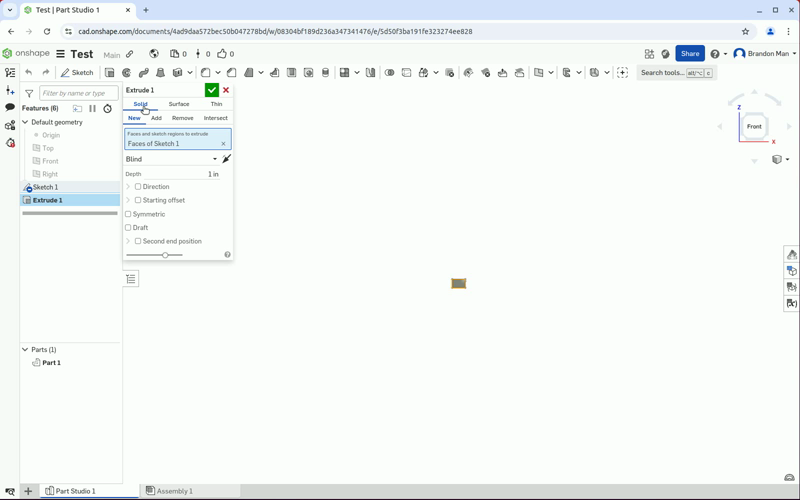
click(143, 106)
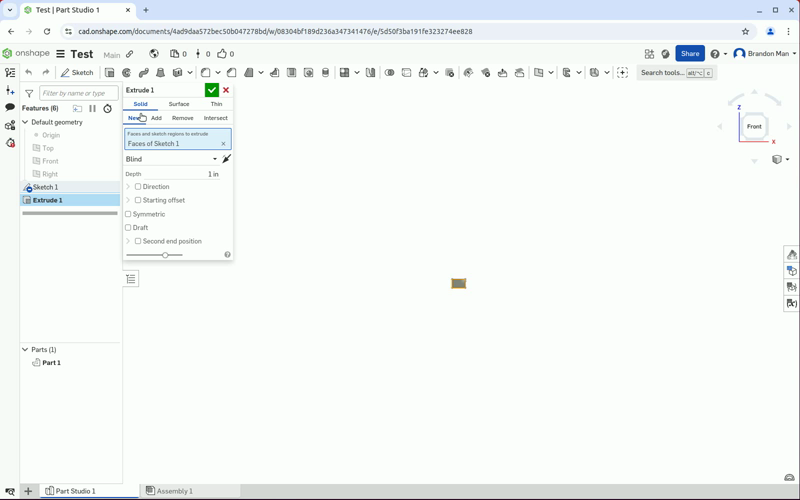
mouse_move(137, 120)
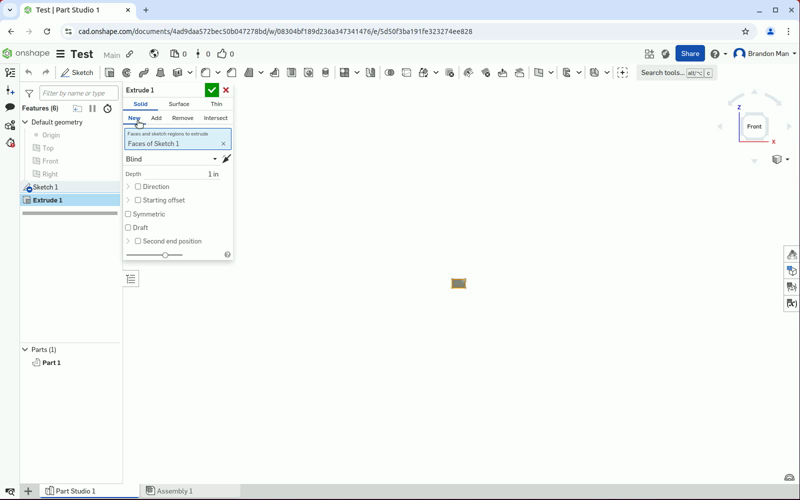
click(137, 120)
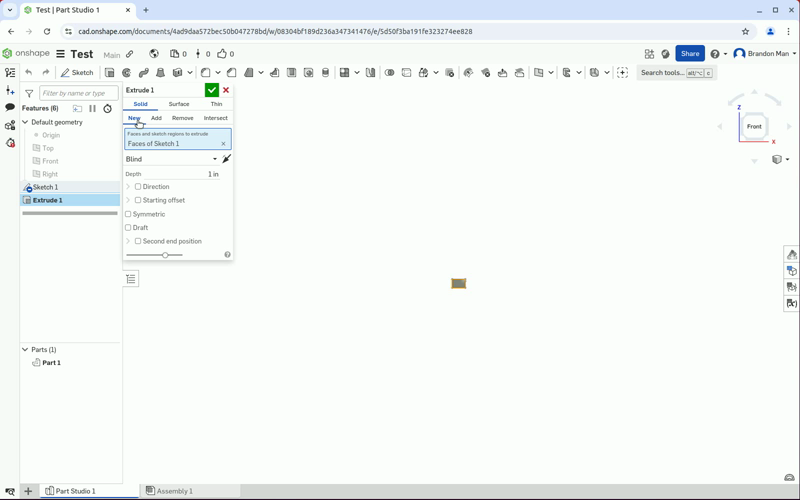
key(tab, 4)
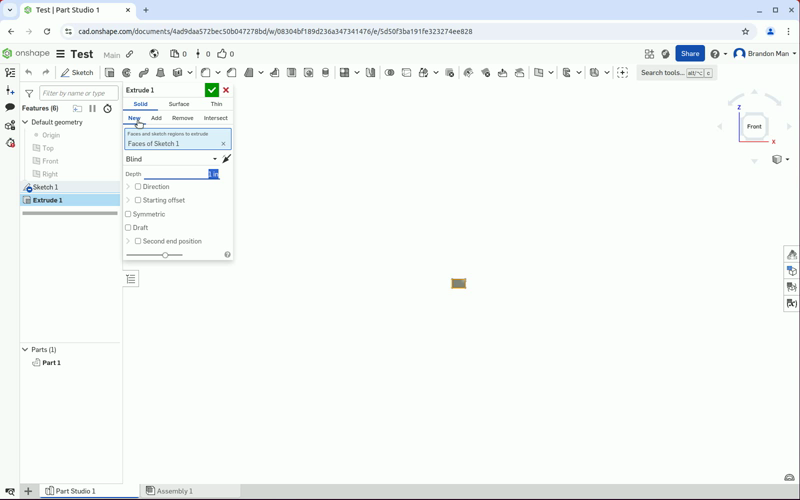
text(23.108)
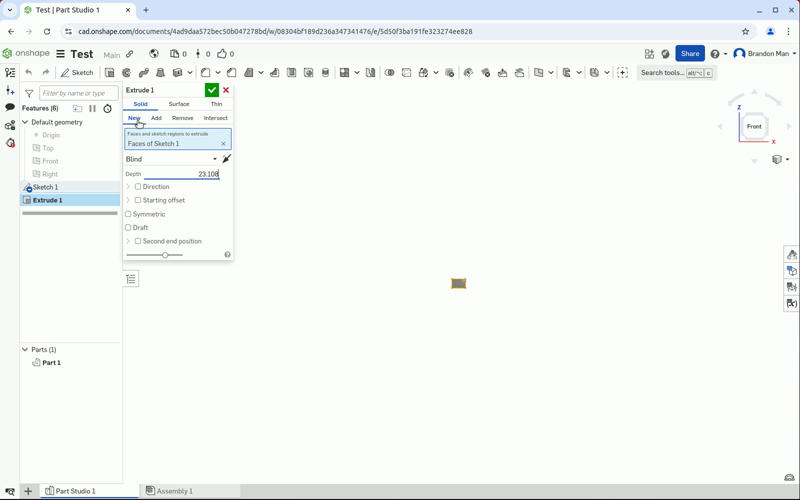
key(enter)
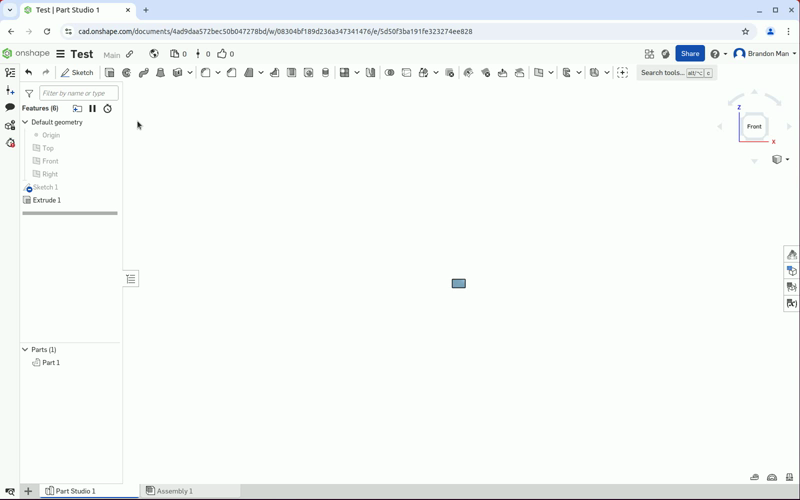
key(shift+h)
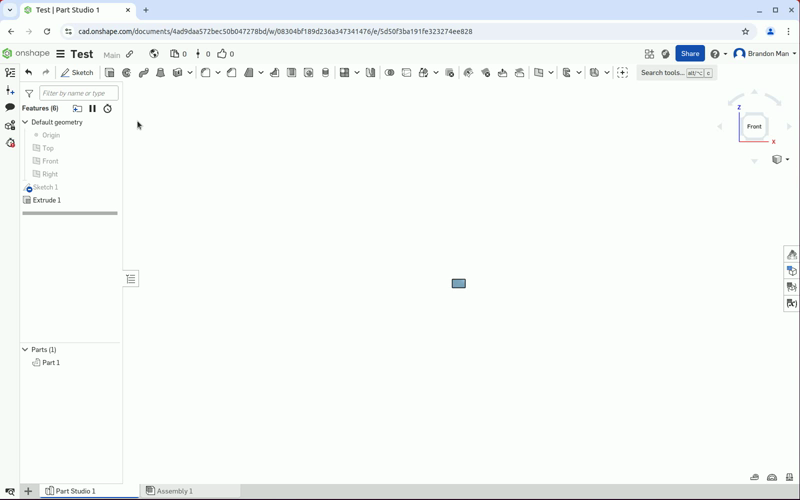
key(shift+h)
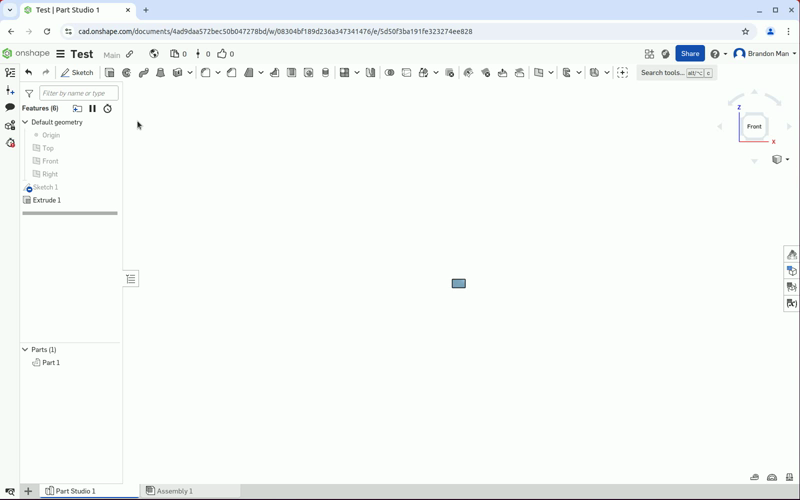
mouse_move(73, 189)
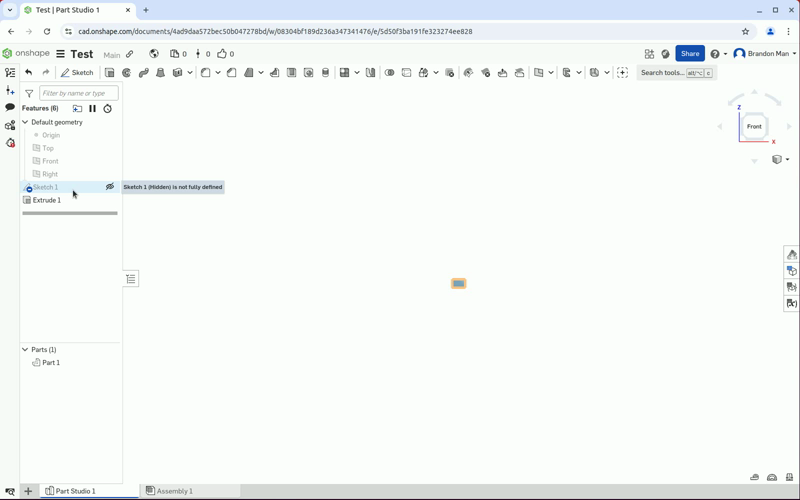
click(73, 189)
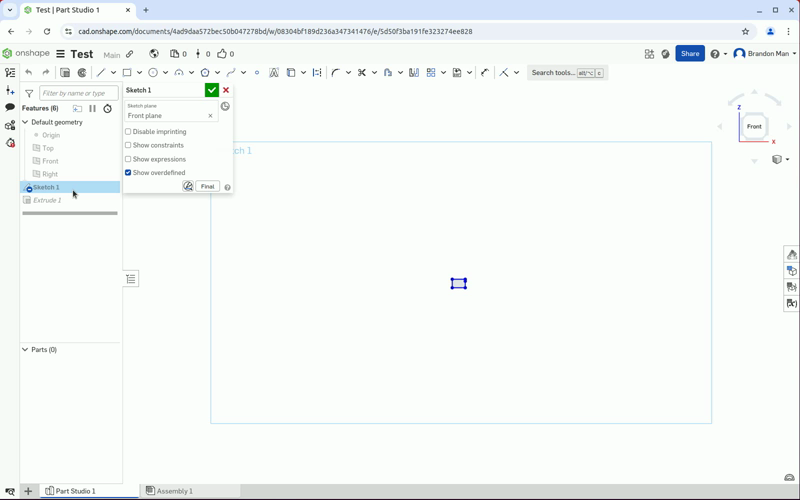
mouse_move(229, 92)
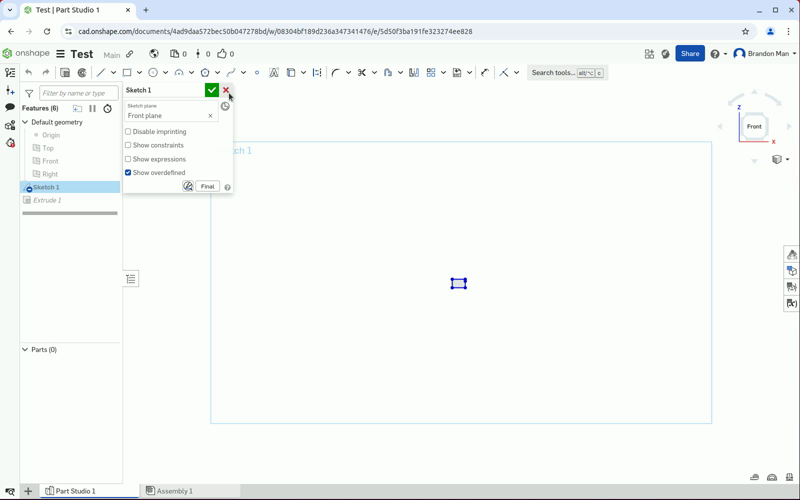
click(229, 92)
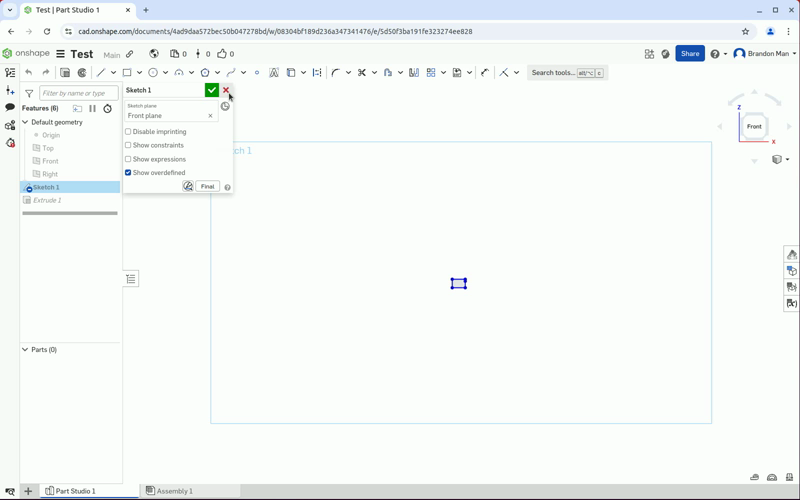
key(shift+s)
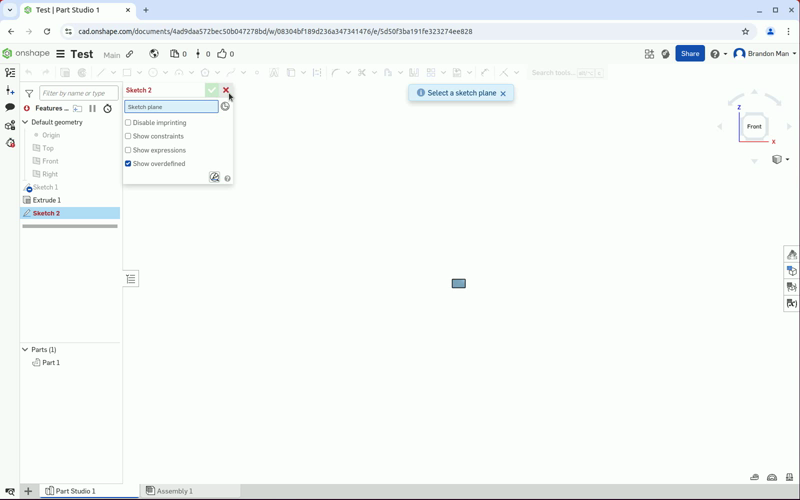
mouse_move(73, 163)
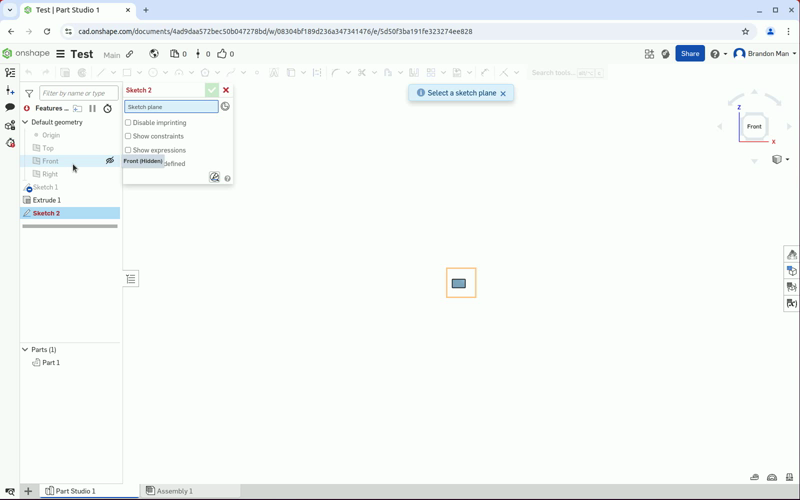
click(73, 163)
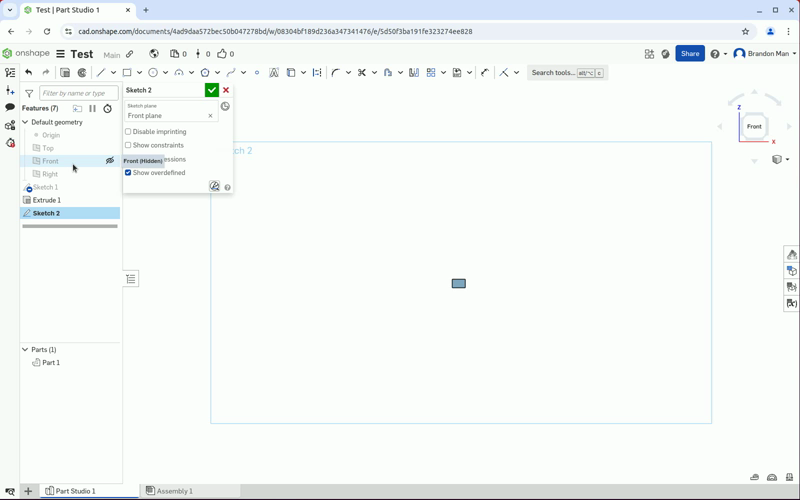
mouse_move(73, 352)
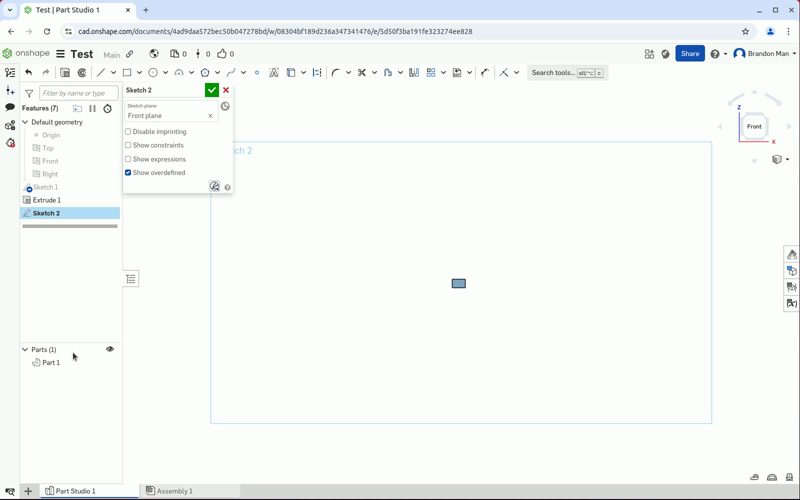
key(y)
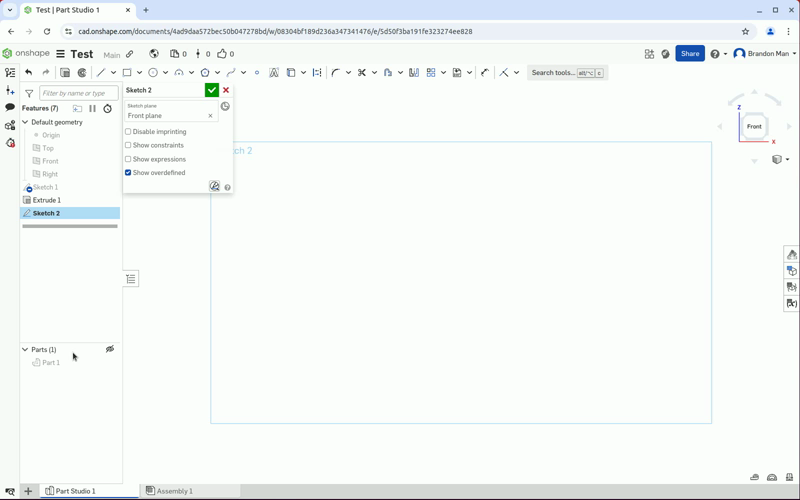
key(l)
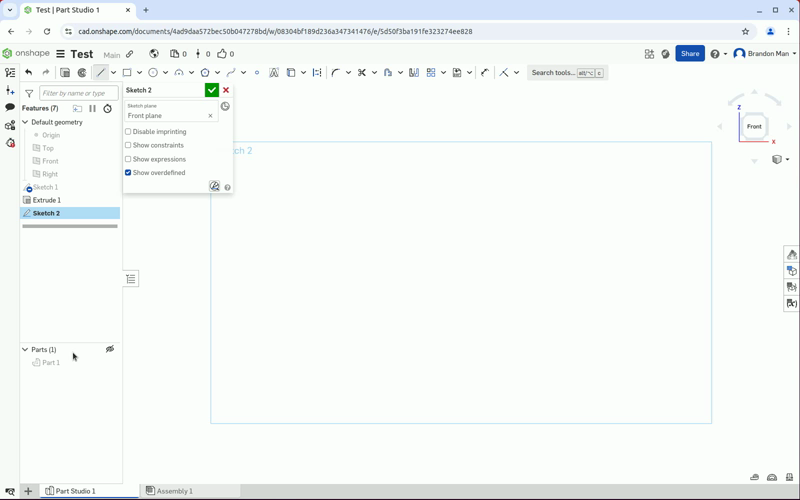
key_down(shift)
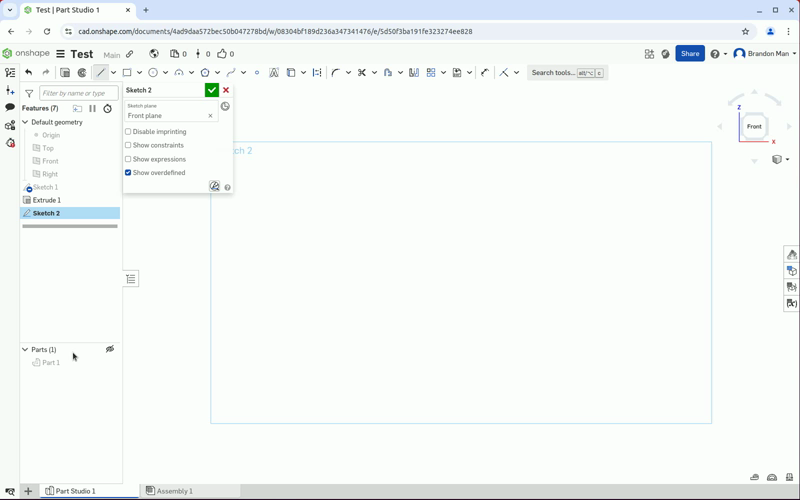
mouse_move(497, 287)
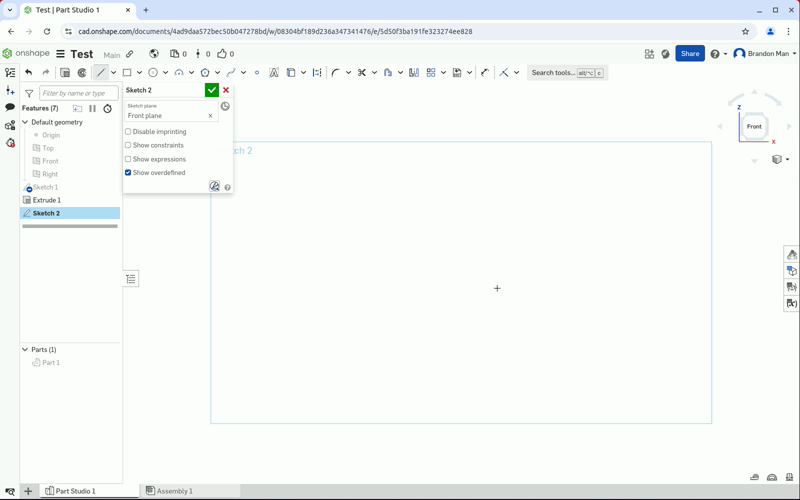
click(497, 287)
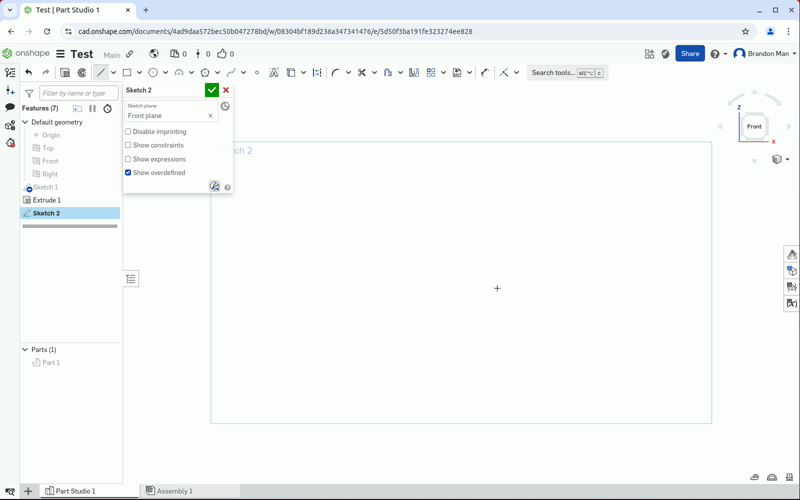
key_up(shift)
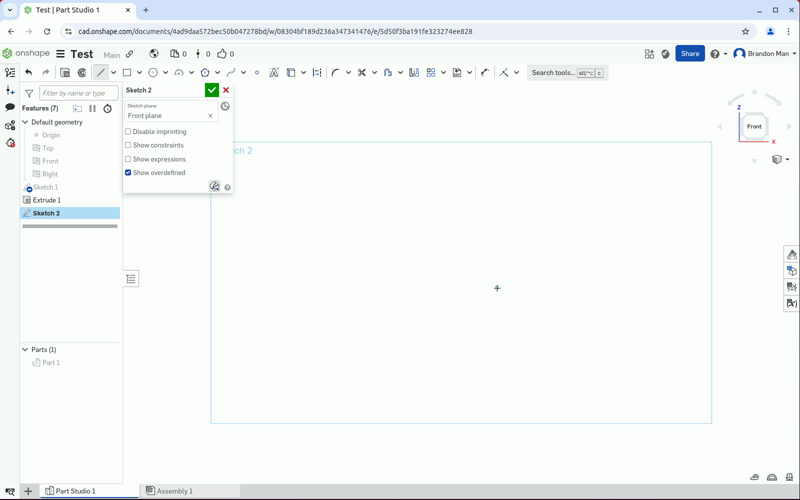
key_down(shift)
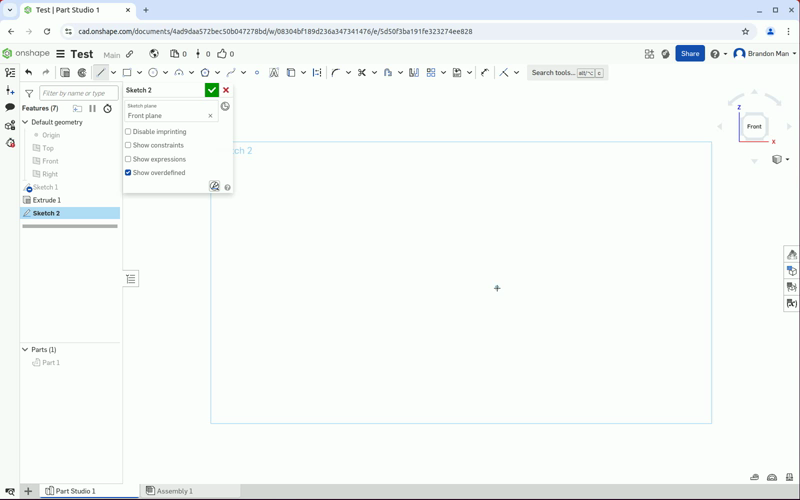
mouse_move(527, 287)
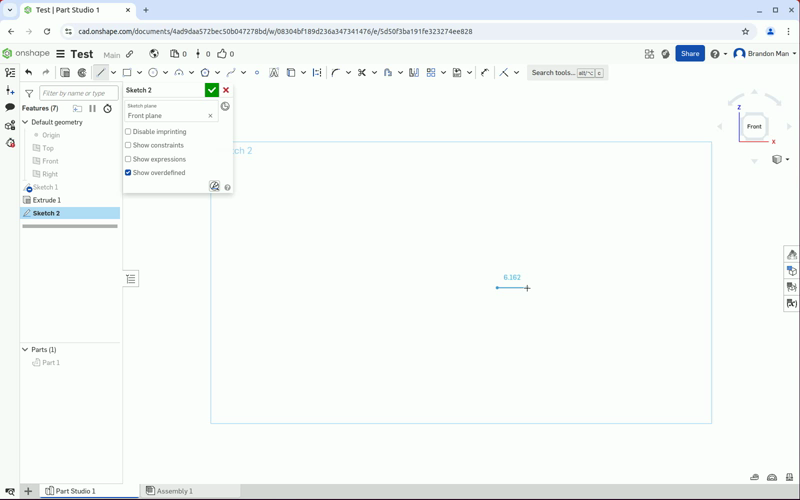
mouse_move(510, 287)
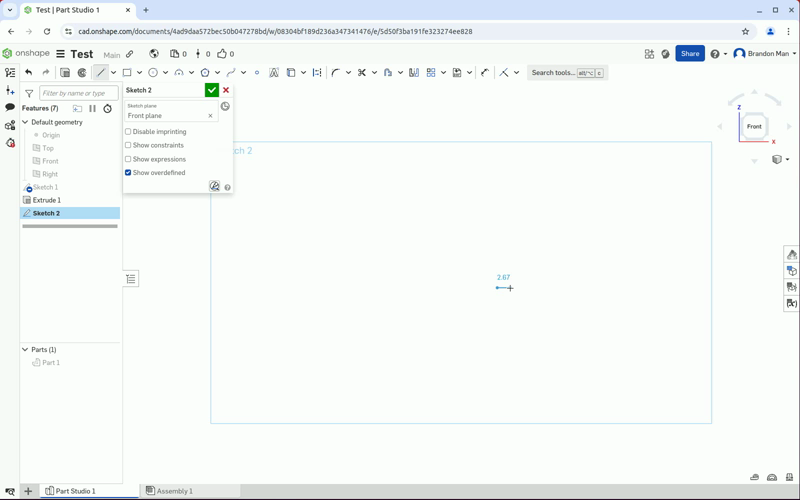
click(510, 287)
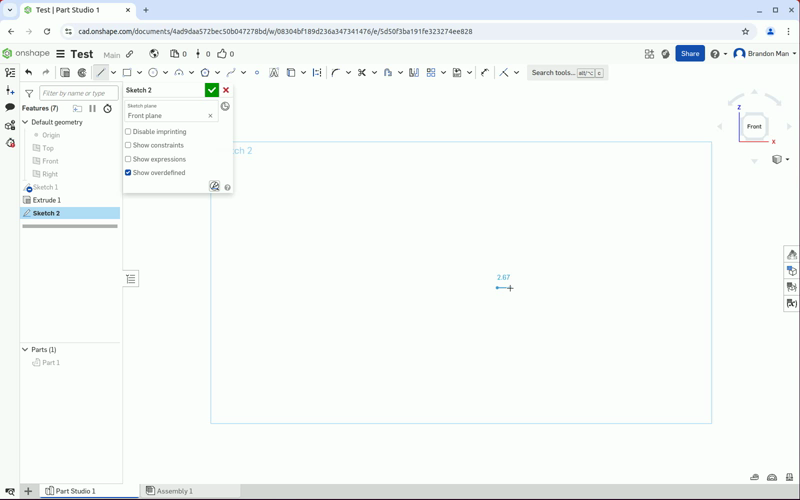
key_up(shift)
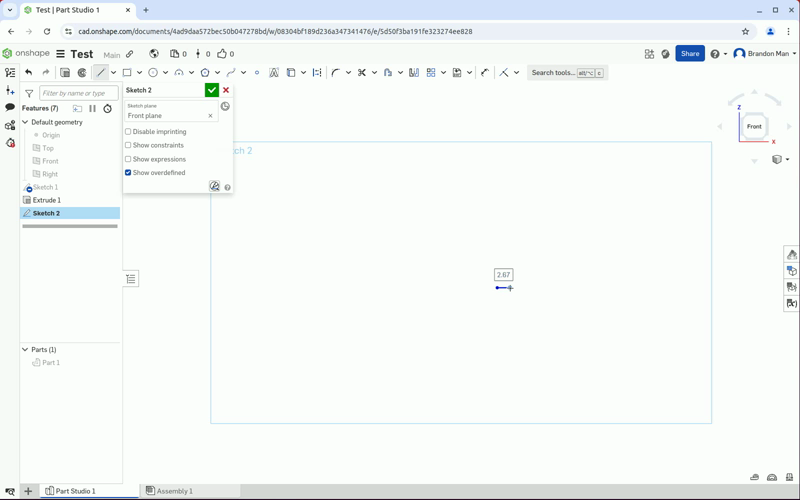
key_down(shift)
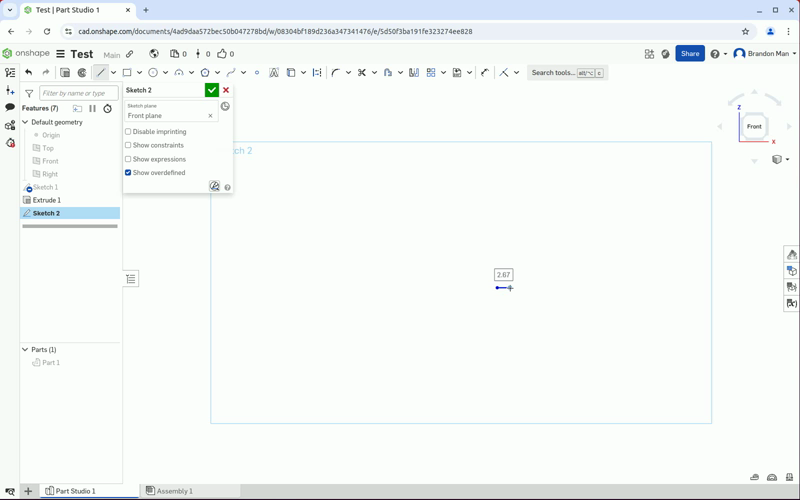
mouse_move(540, 287)
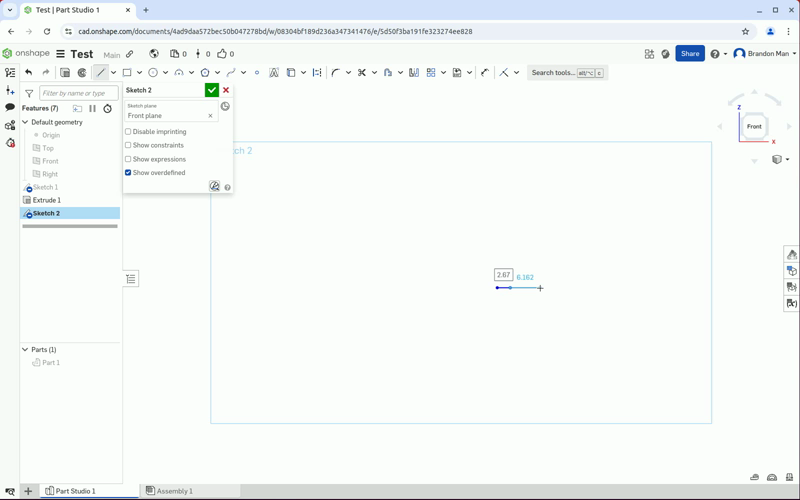
mouse_move(510, 279)
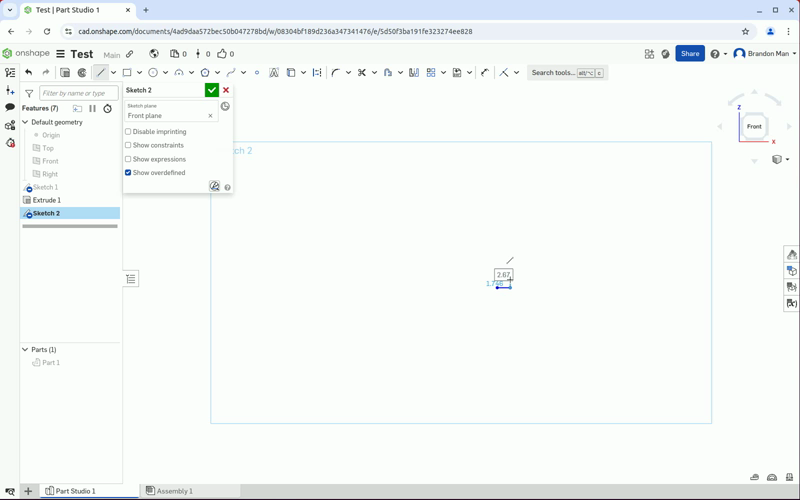
click(510, 279)
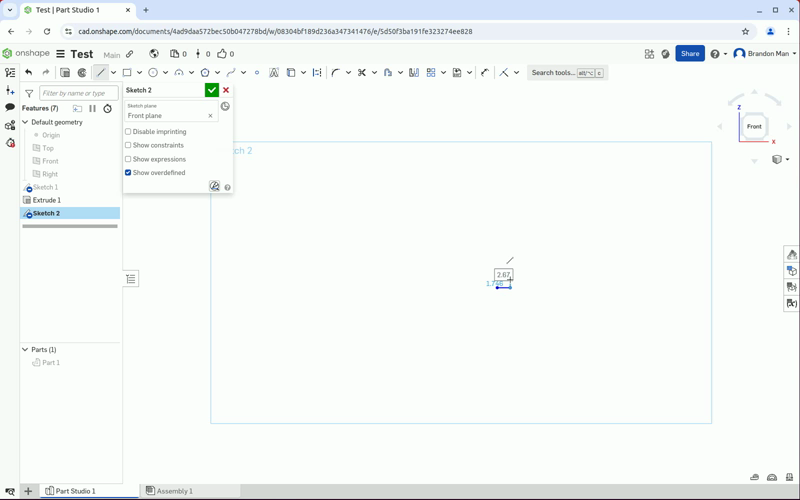
key_up(shift)
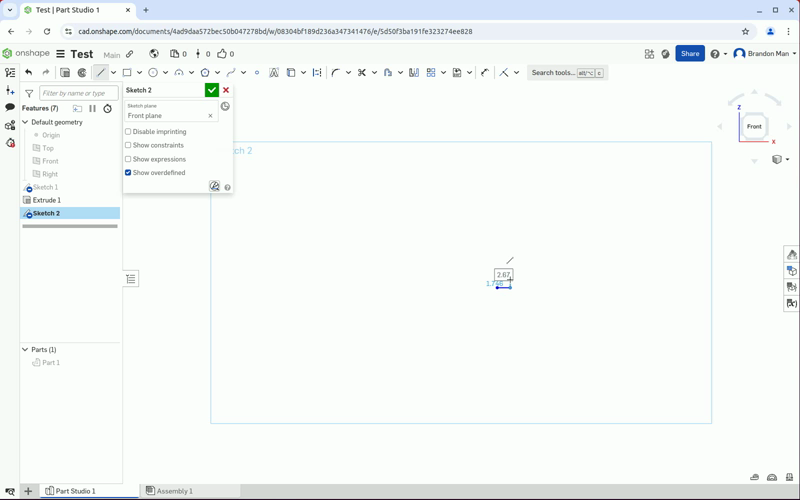
key_down(shift)
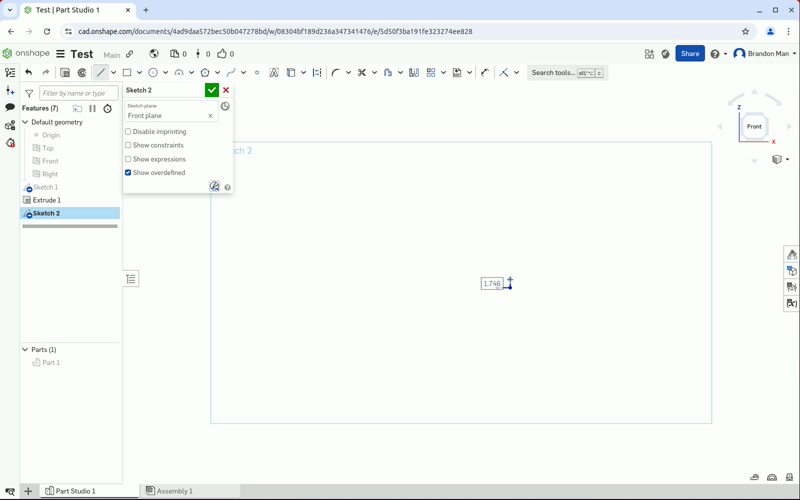
mouse_move(540, 279)
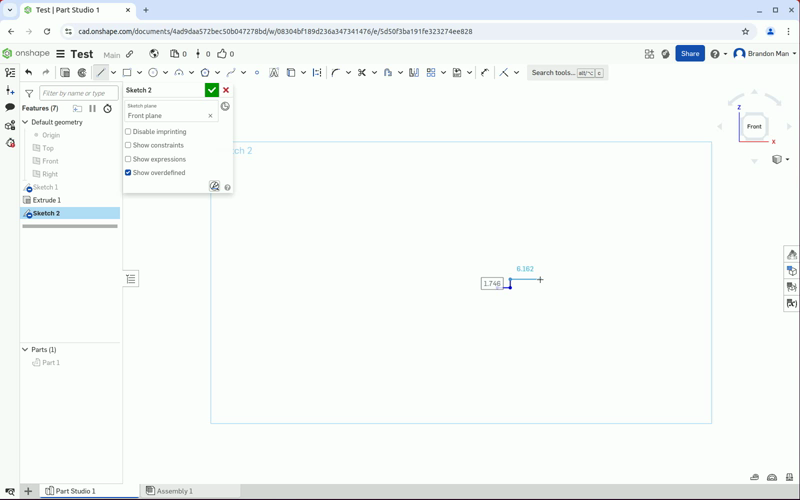
mouse_move(497, 279)
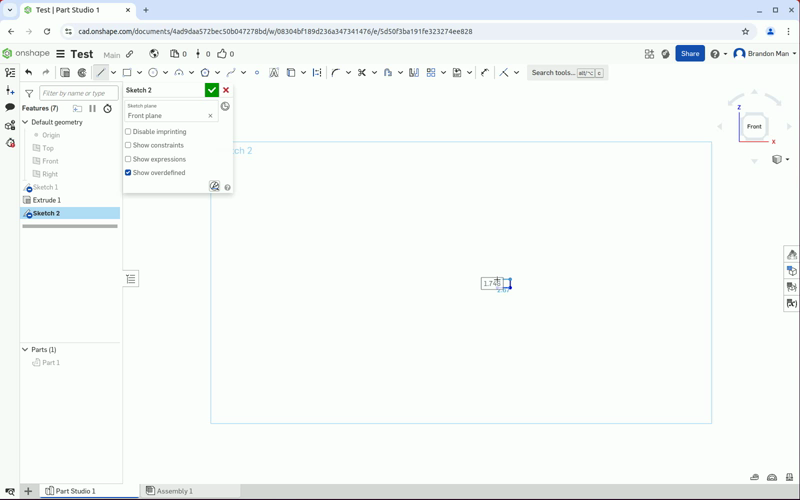
click(497, 279)
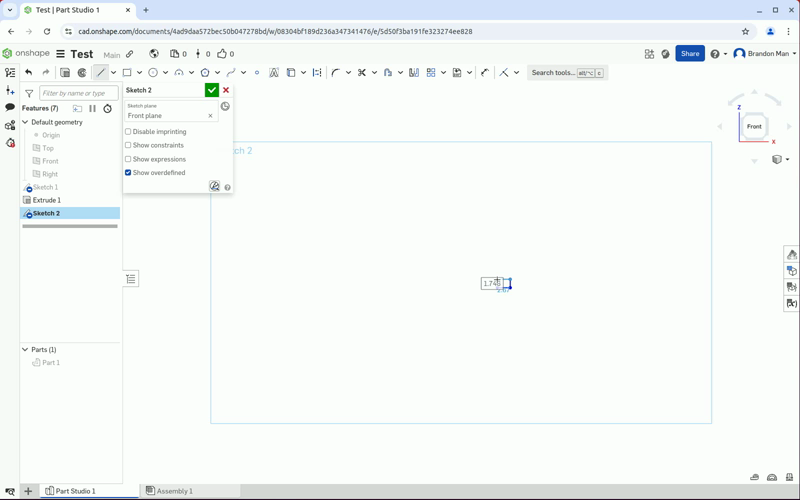
key_up(shift)
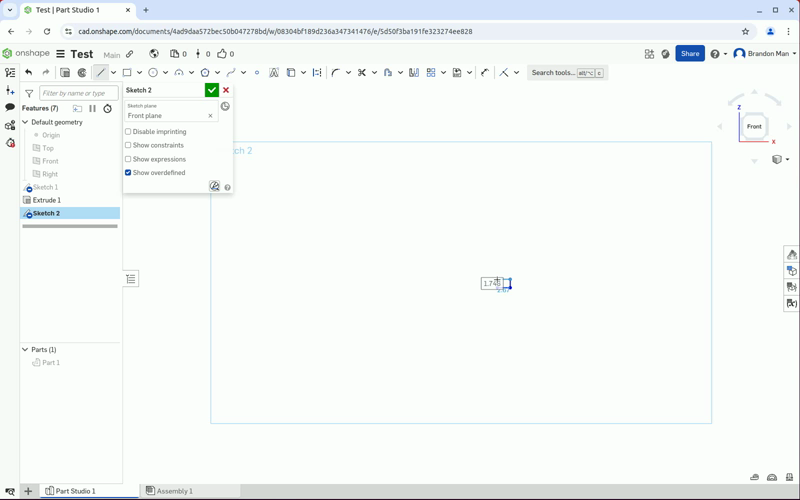
key_down(shift)
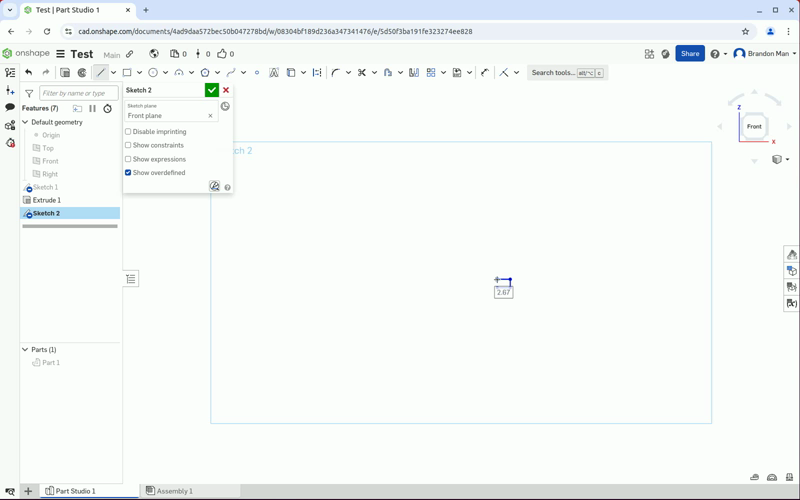
mouse_move(527, 279)
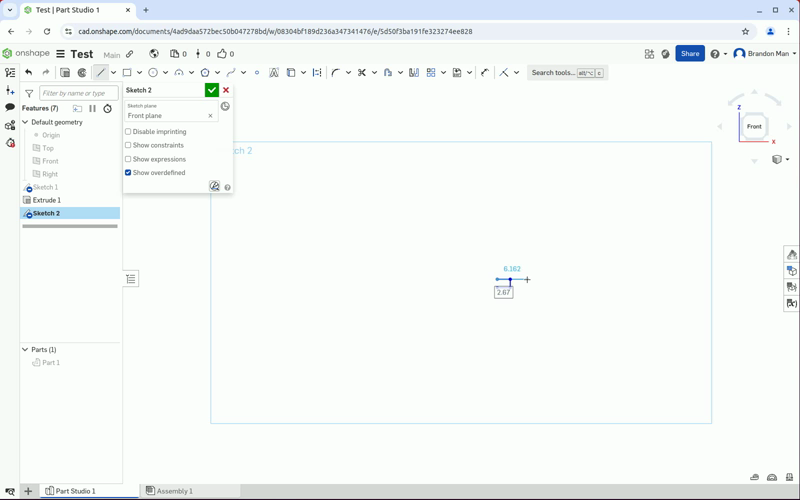
mouse_move(497, 281)
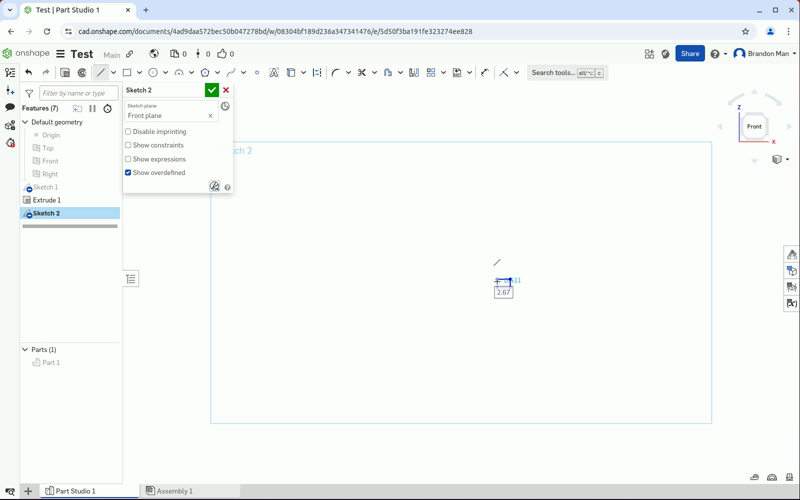
scroll(6)
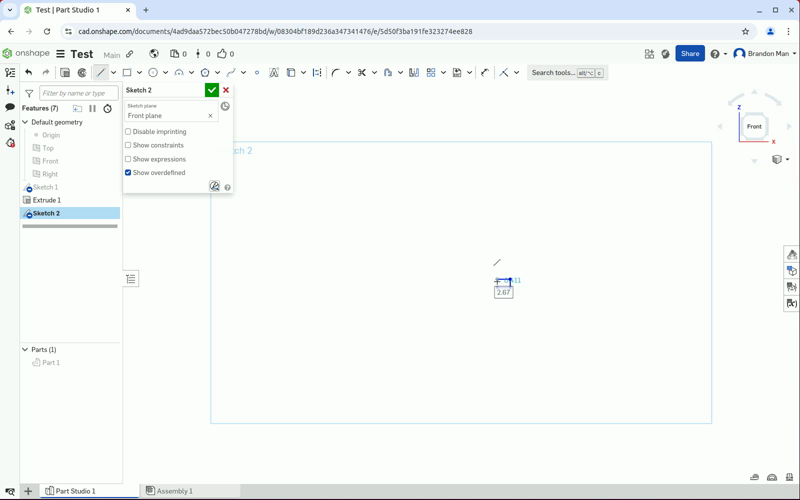
scroll(6)
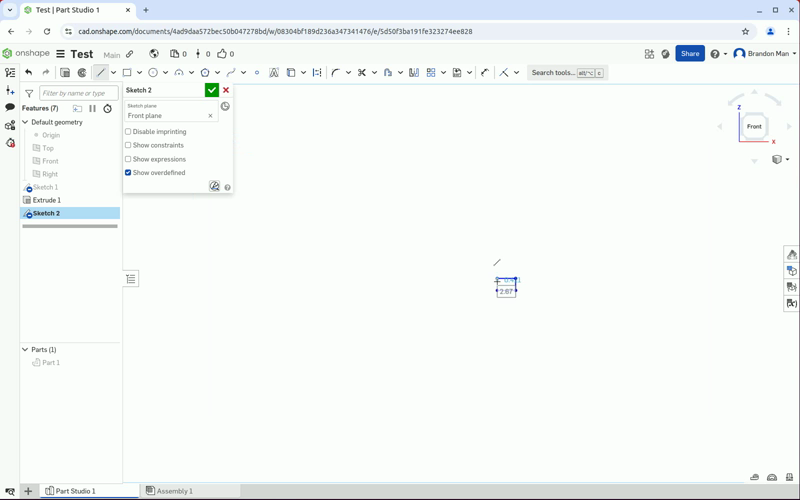
scroll(6)
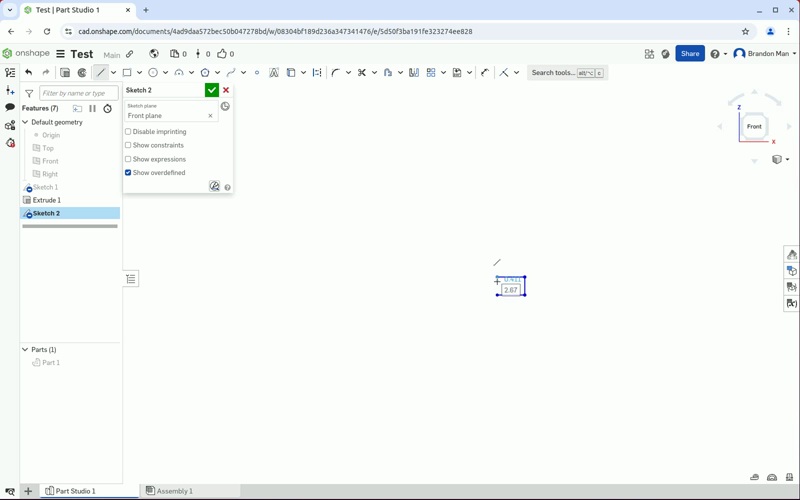
scroll(6)
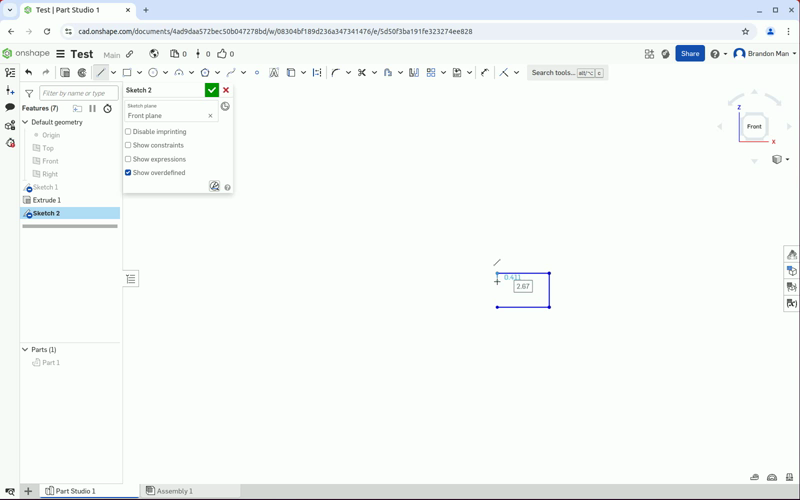
scroll(6)
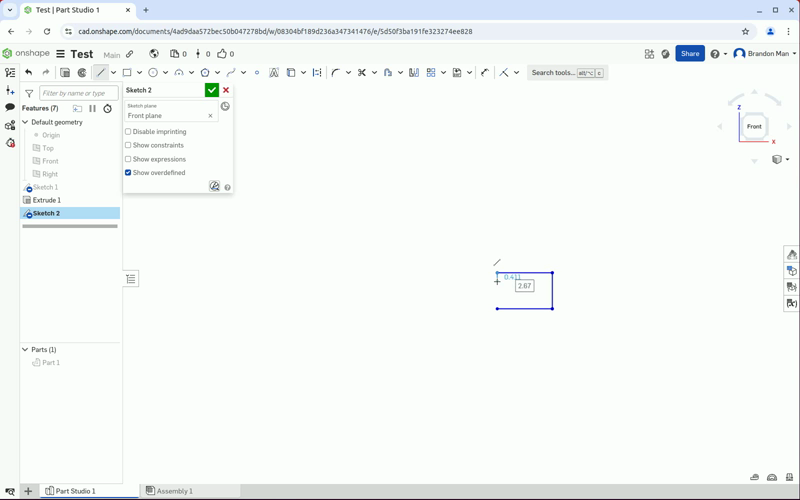
scroll(6)
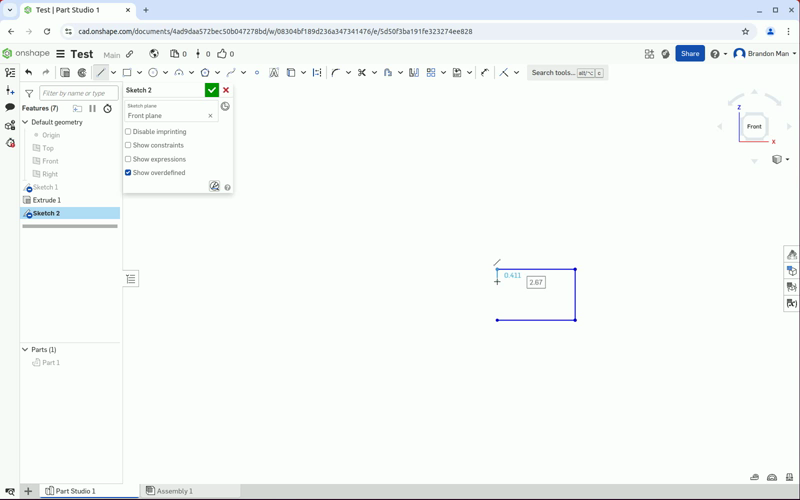
scroll(6)
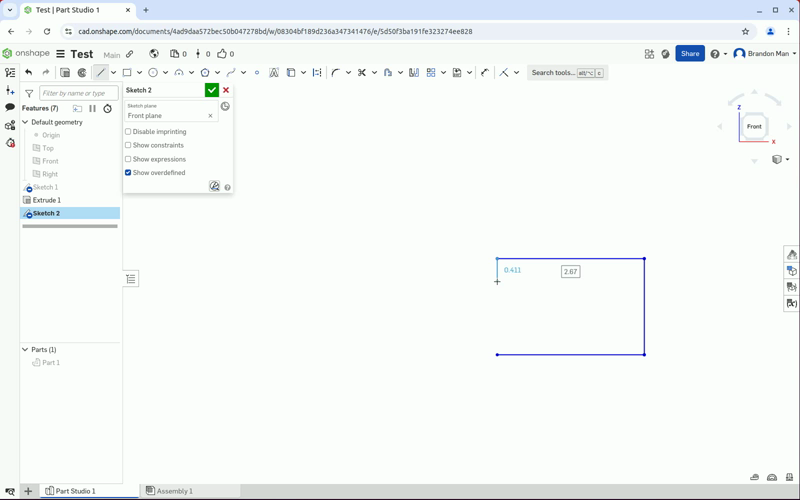
click(497, 281)
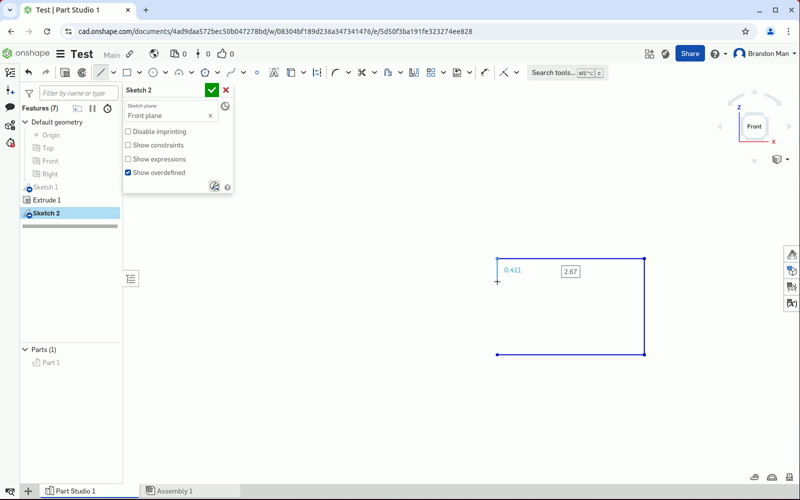
scroll(-6)
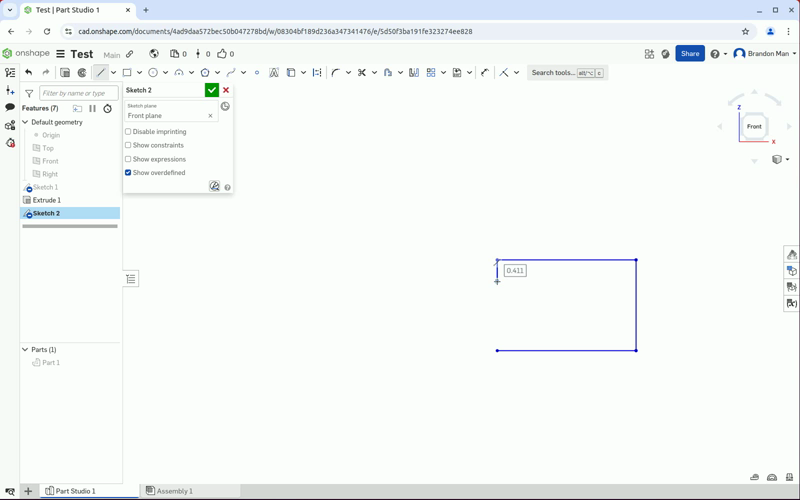
scroll(-6)
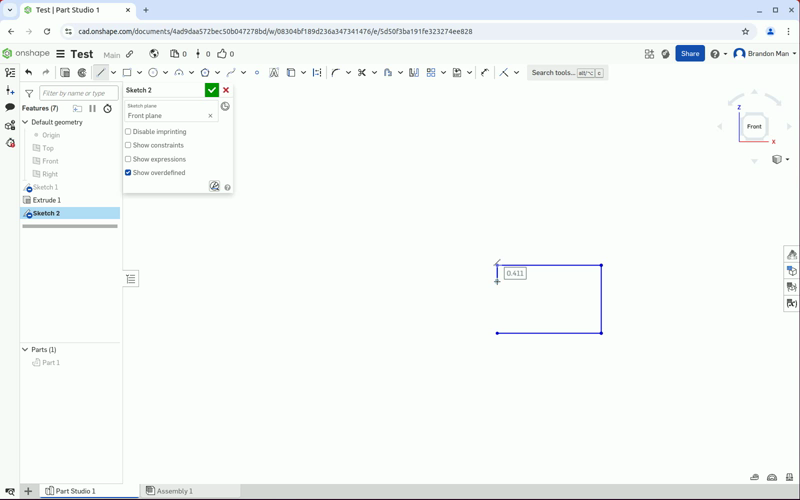
scroll(-6)
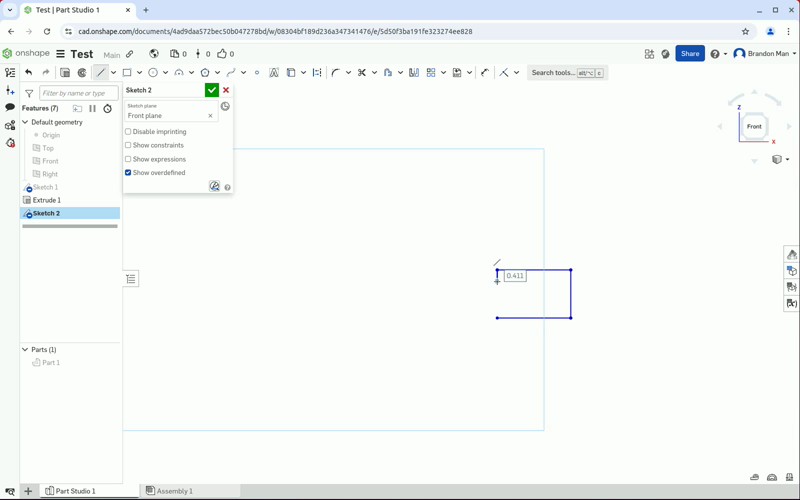
scroll(-6)
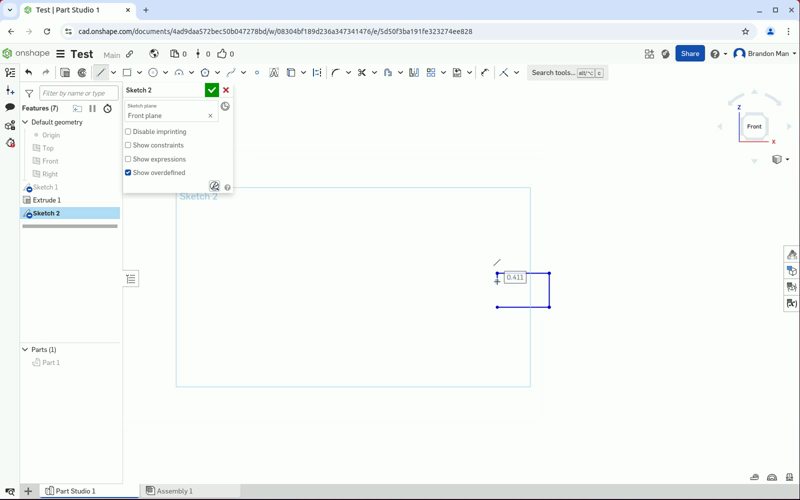
scroll(-6)
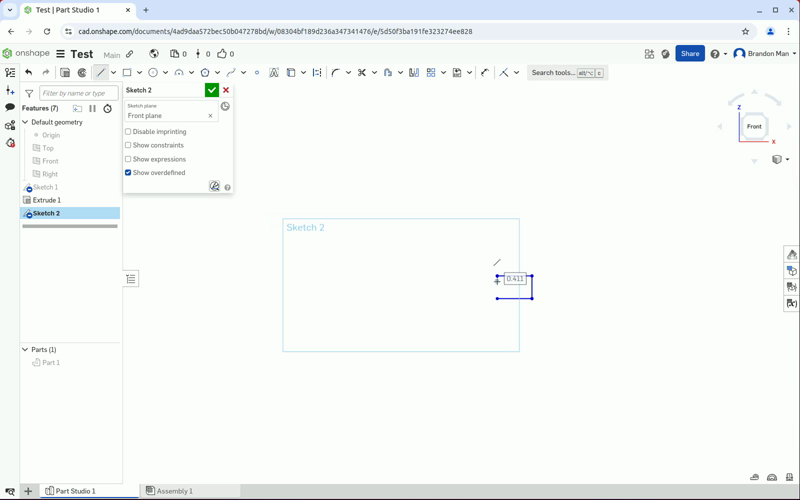
scroll(-6)
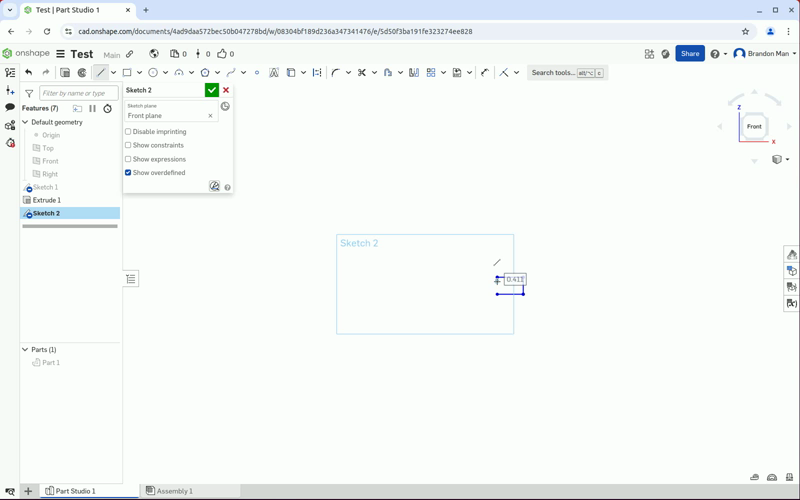
scroll(-6)
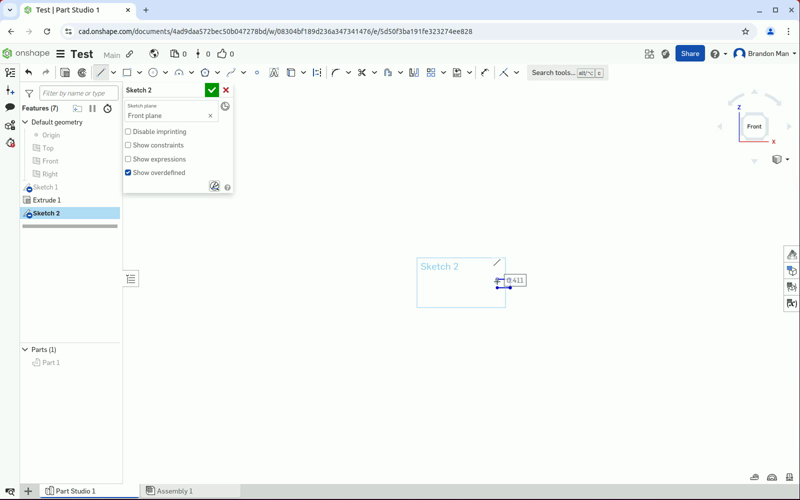
key_up(shift)
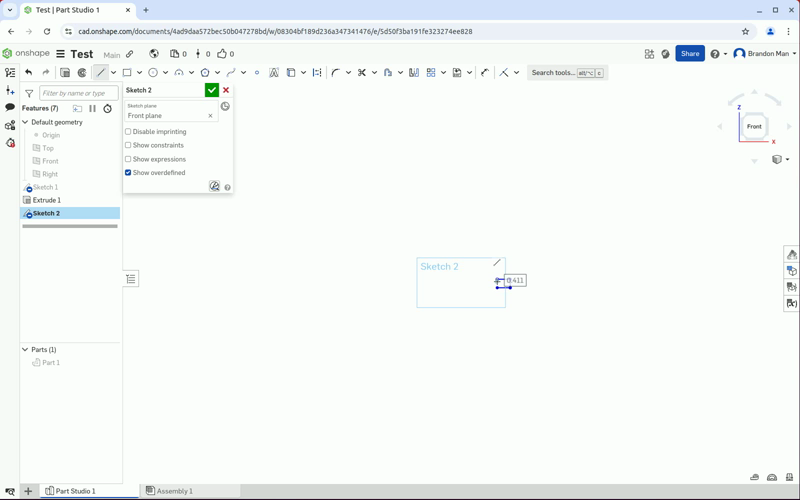
mouse_move(527, 281)
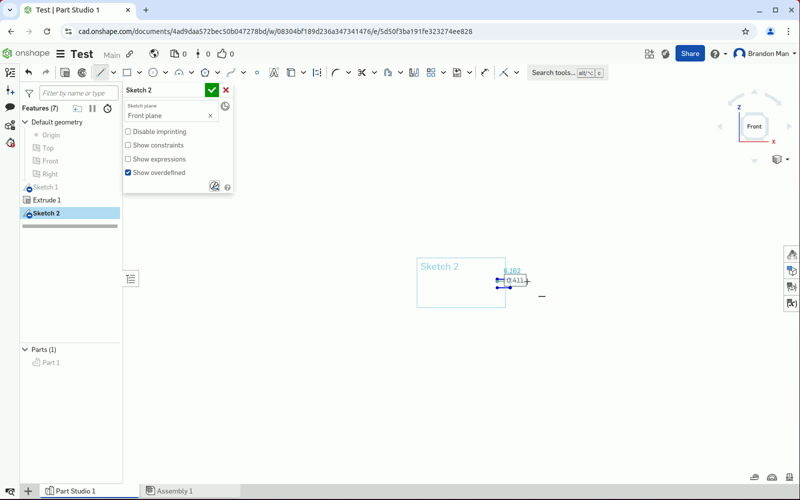
key_down(shift)
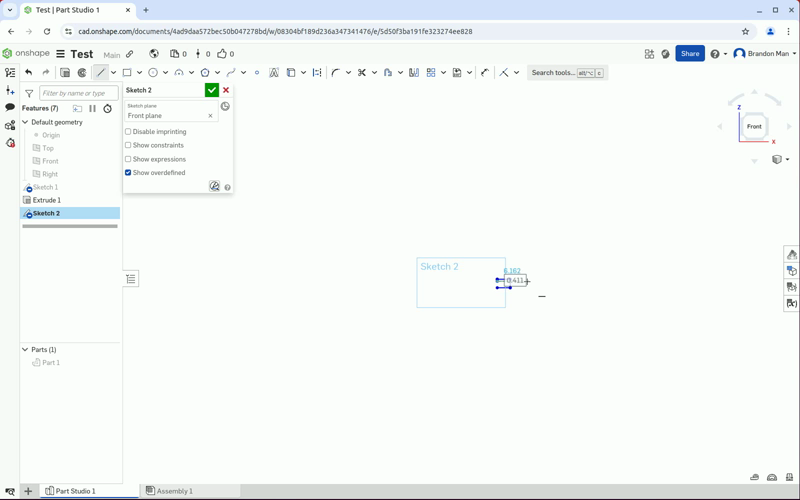
mouse_move(497, 287)
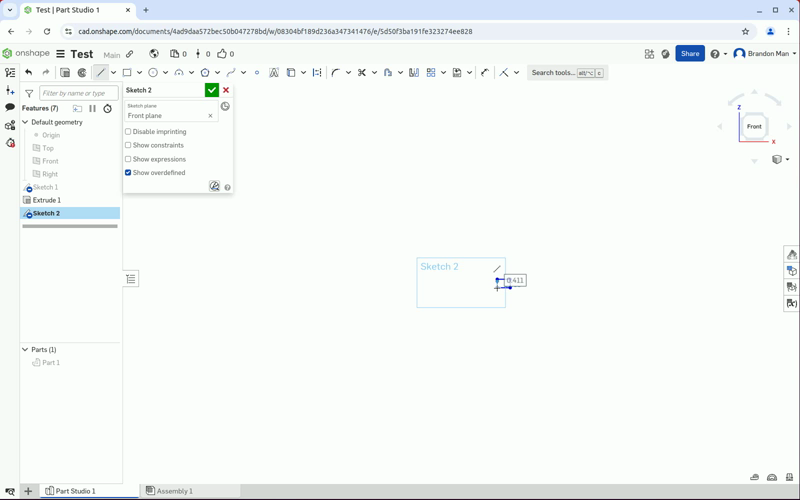
scroll(6)
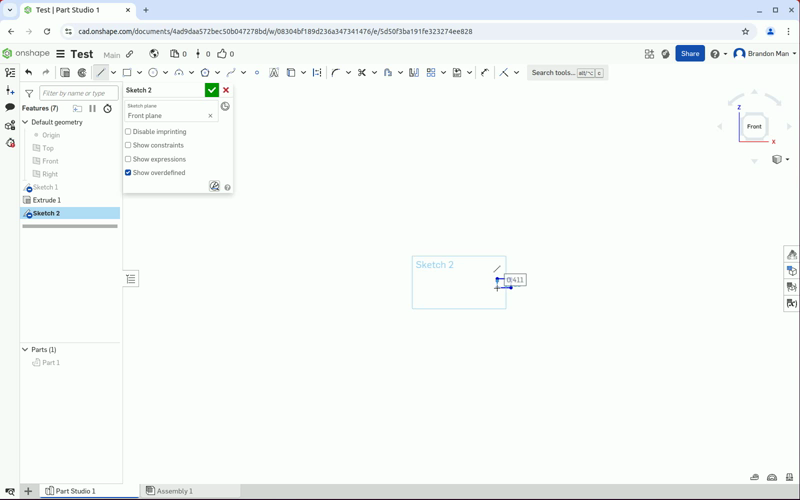
scroll(6)
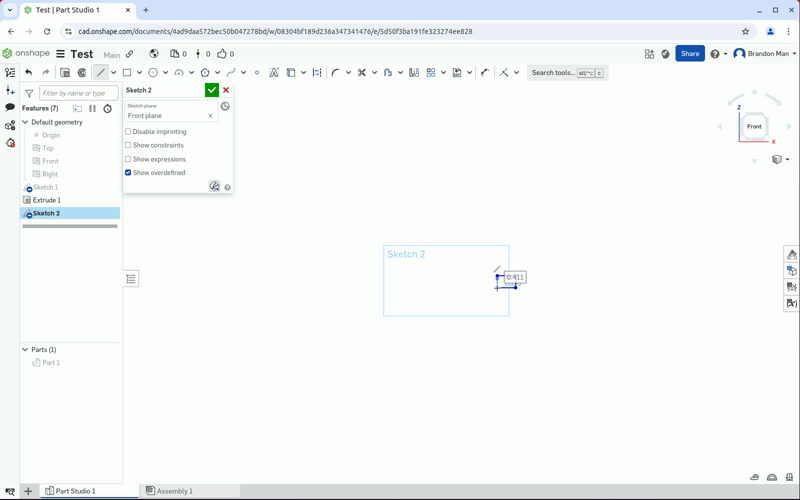
scroll(6)
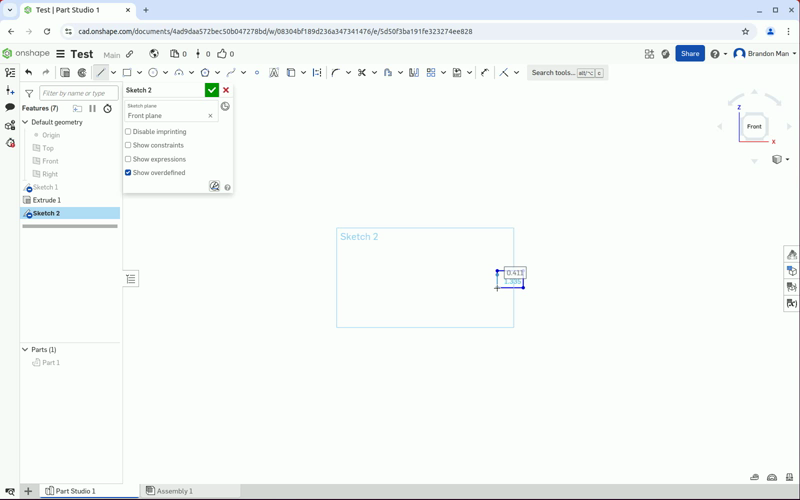
scroll(6)
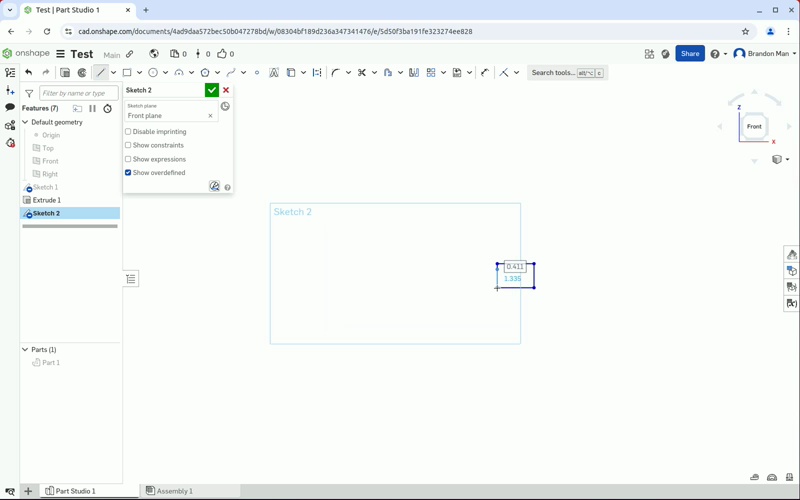
scroll(6)
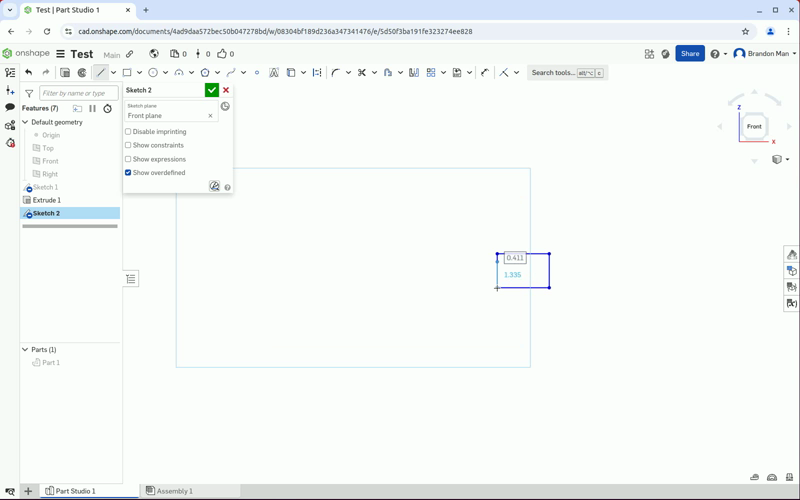
scroll(6)
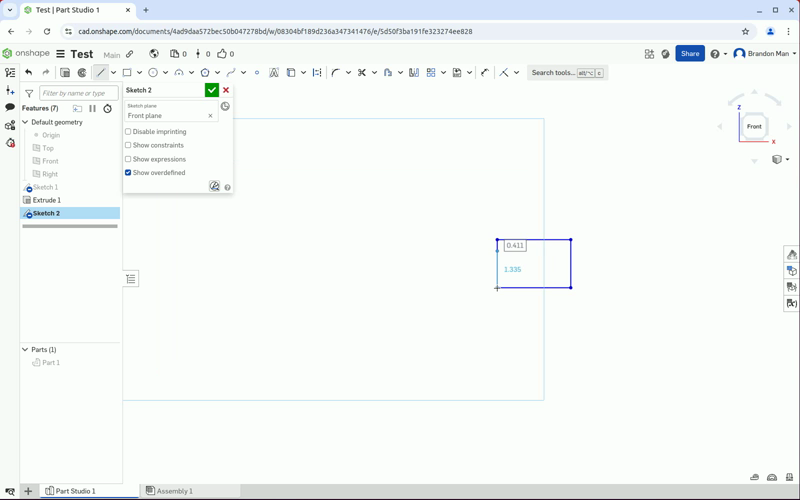
scroll(6)
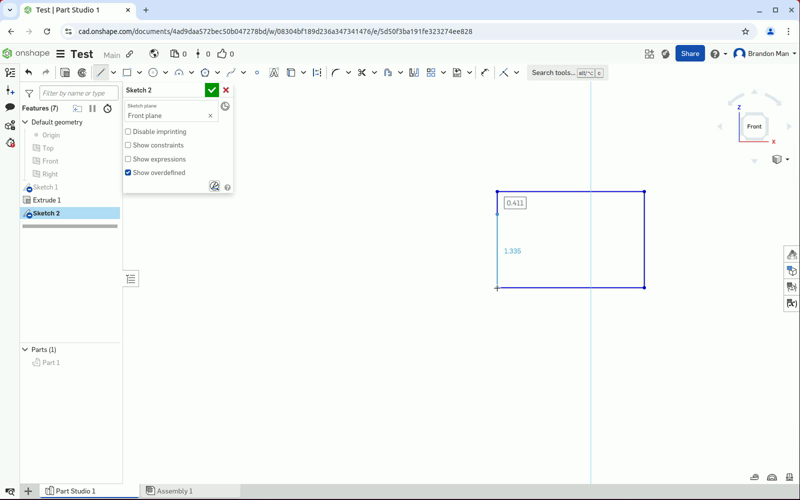
key_up(shift)
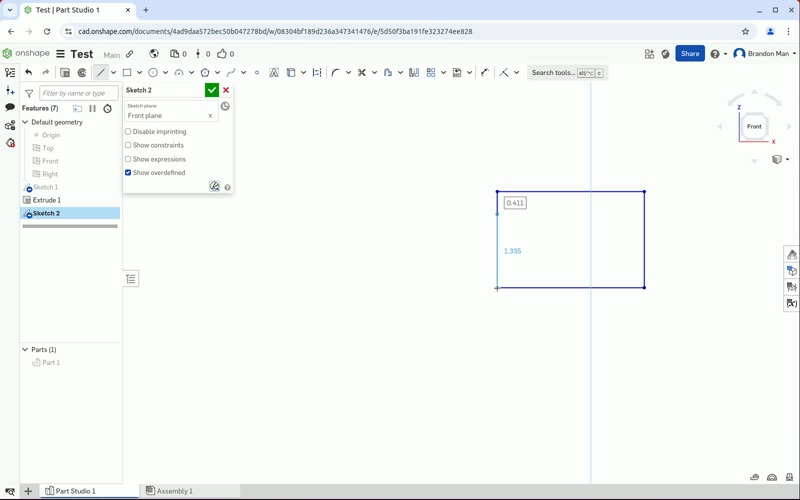
click(497, 287)
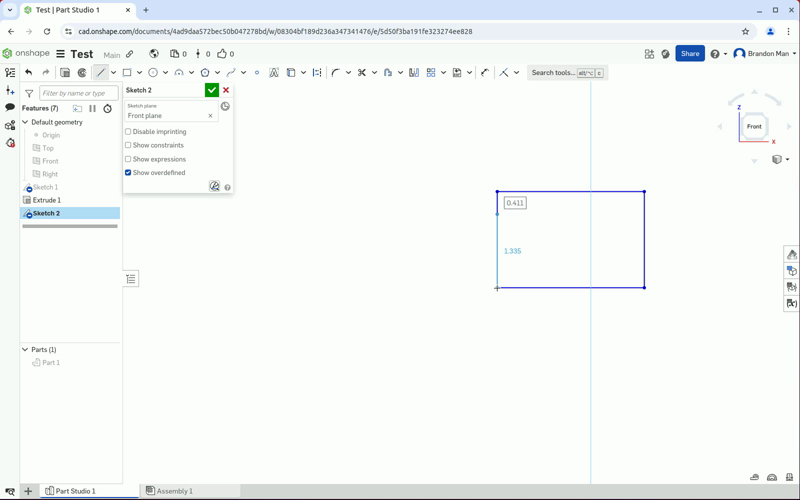
scroll(-6)
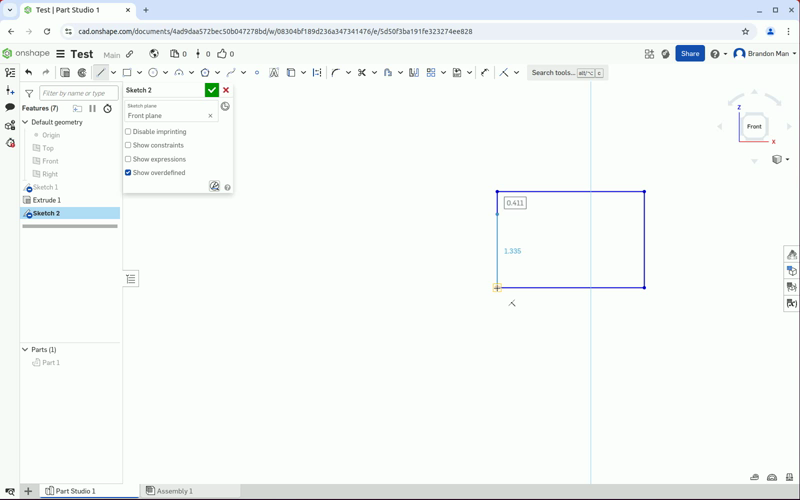
scroll(-6)
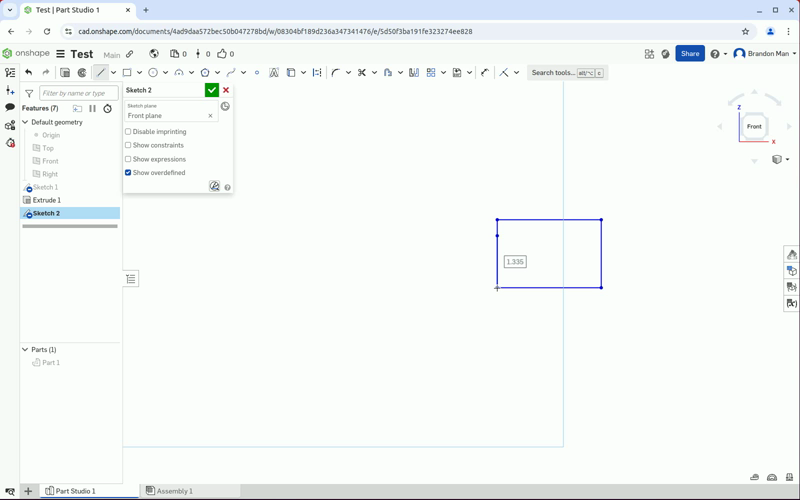
scroll(-6)
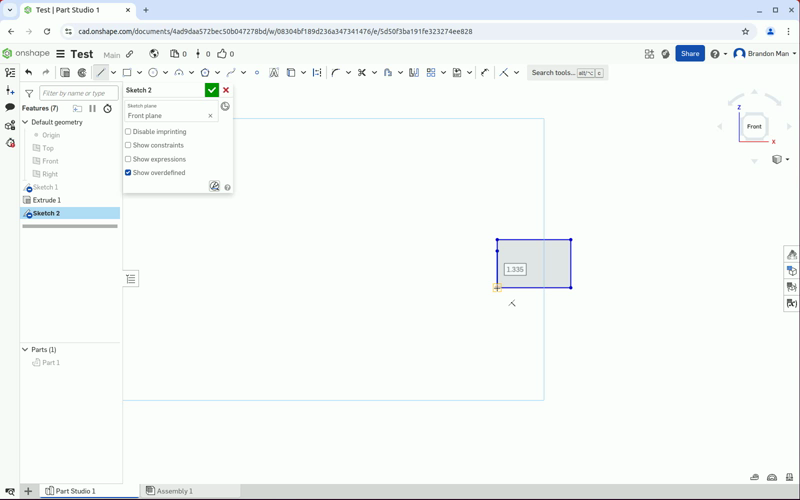
scroll(-6)
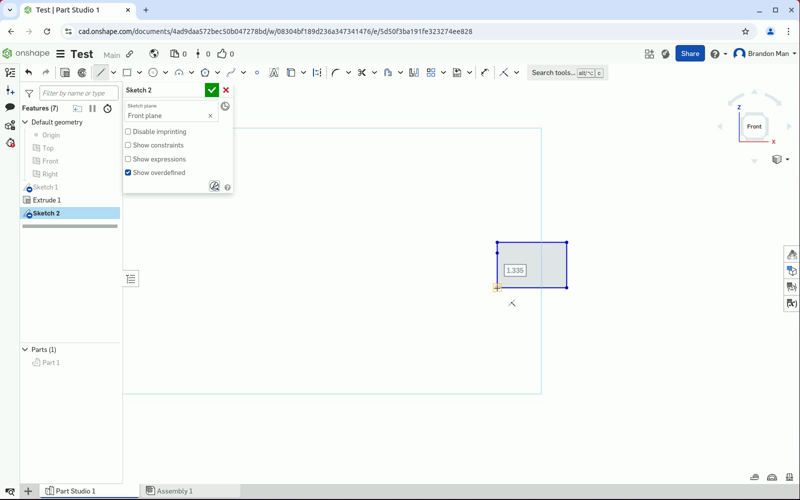
scroll(-6)
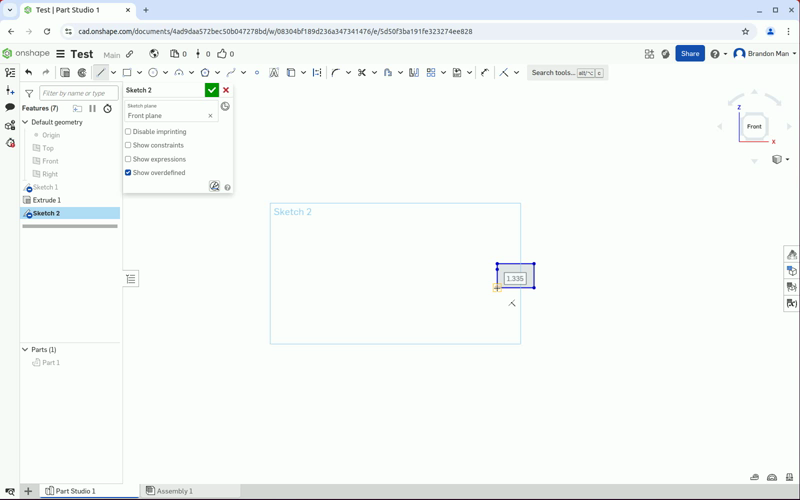
scroll(-6)
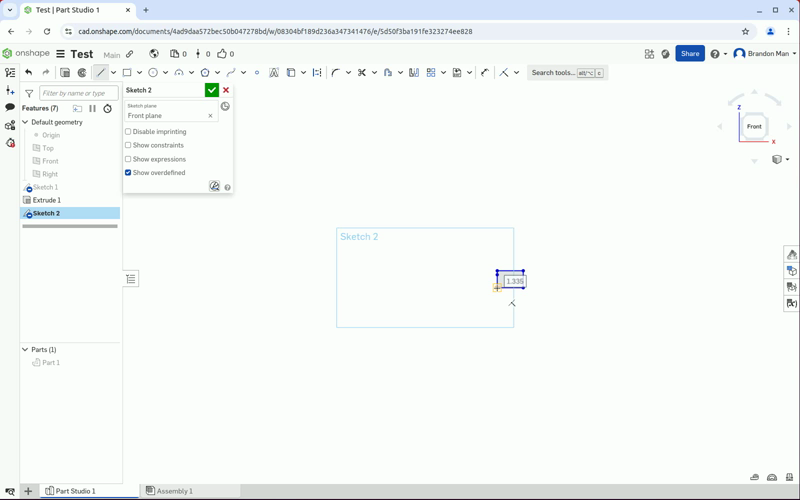
scroll(-6)
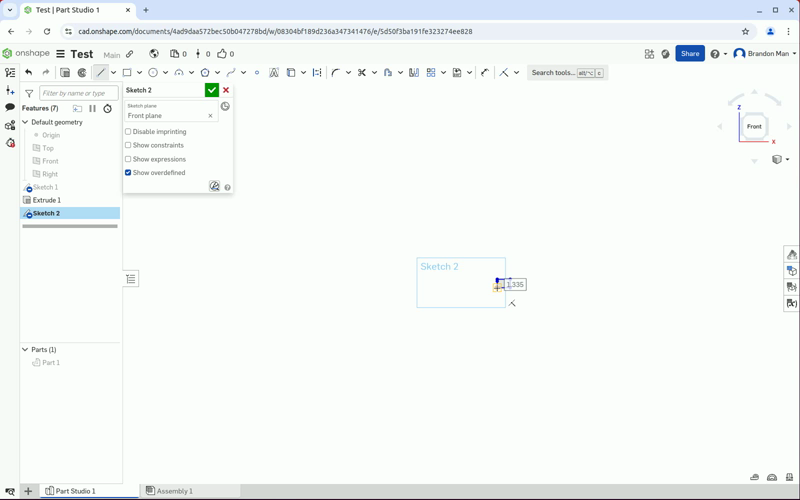
key(esc)
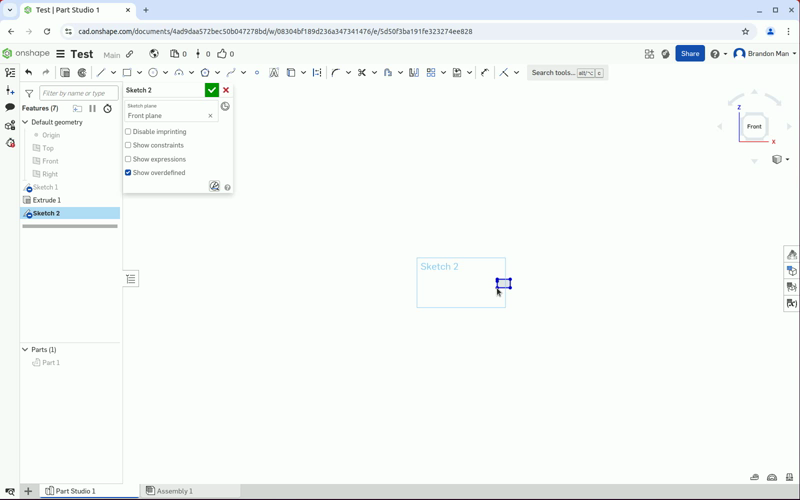
mouse_move(506, 286)
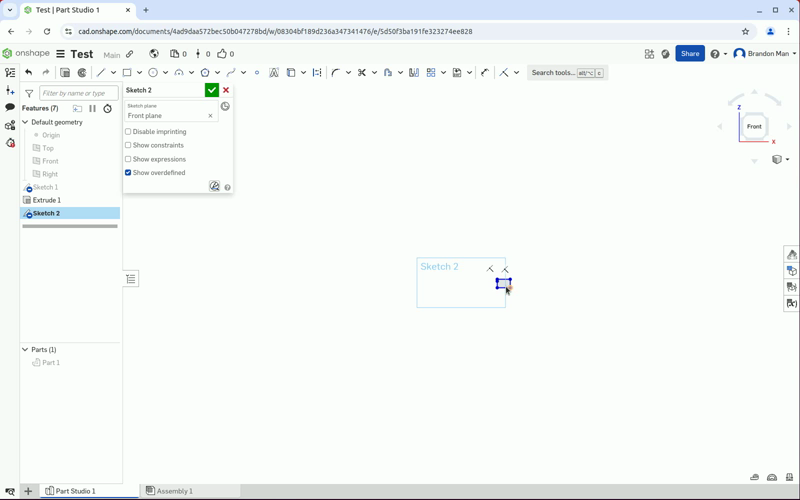
scroll(6)
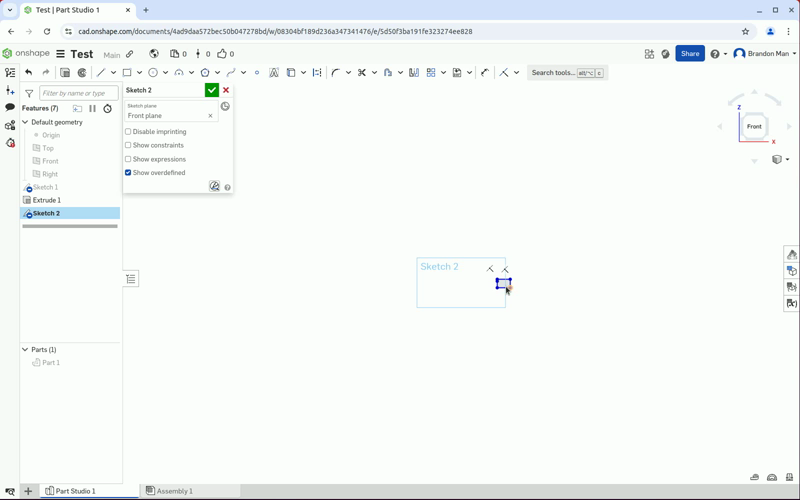
scroll(6)
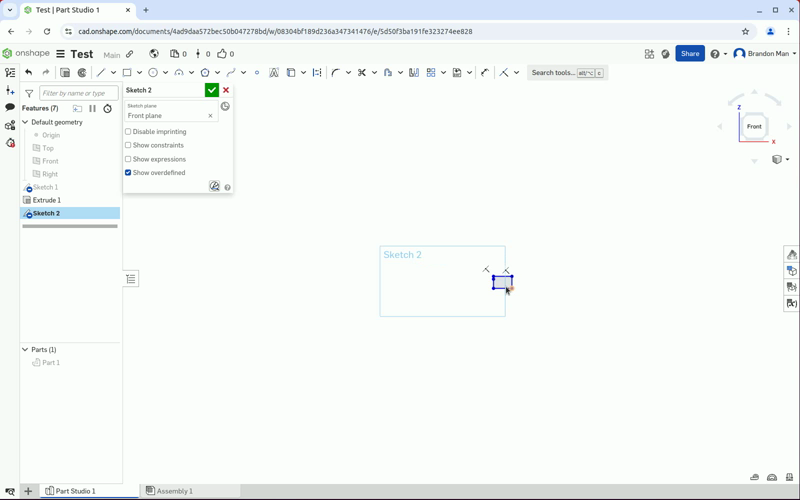
scroll(6)
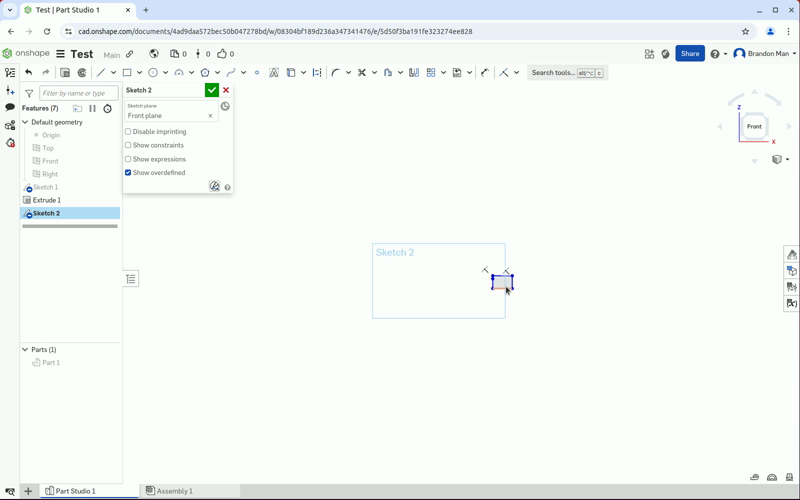
scroll(6)
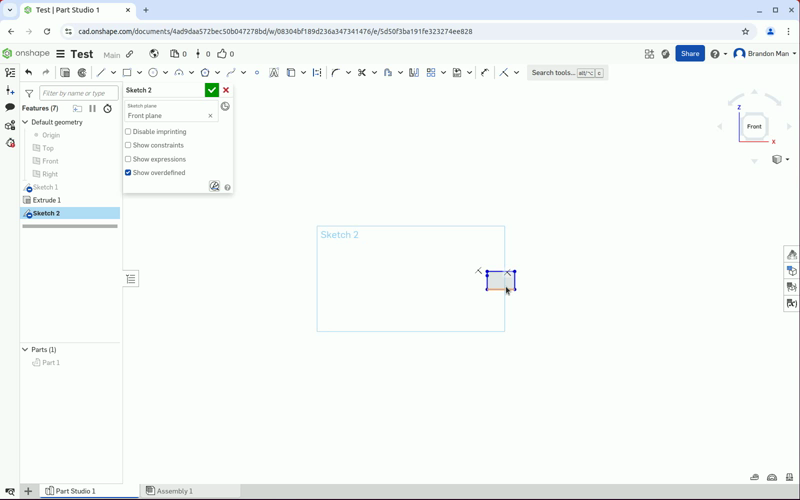
scroll(6)
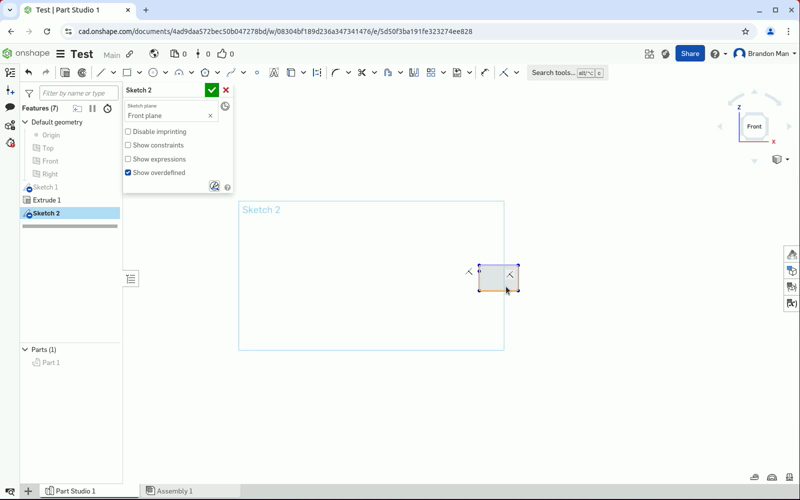
scroll(6)
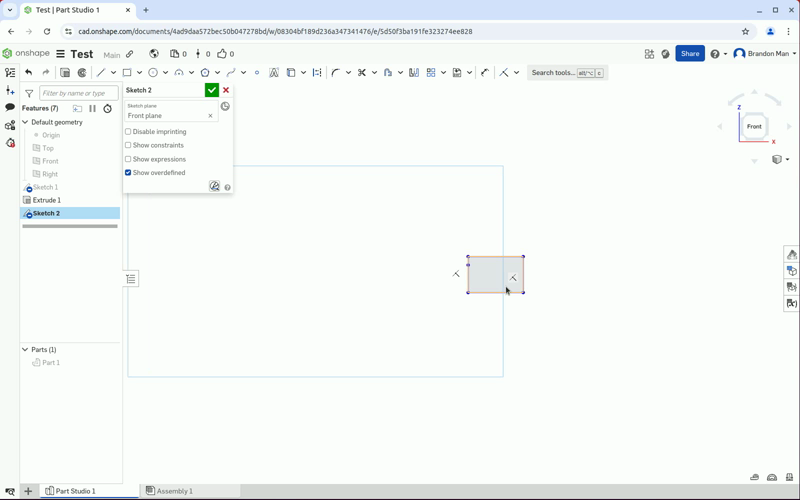
scroll(6)
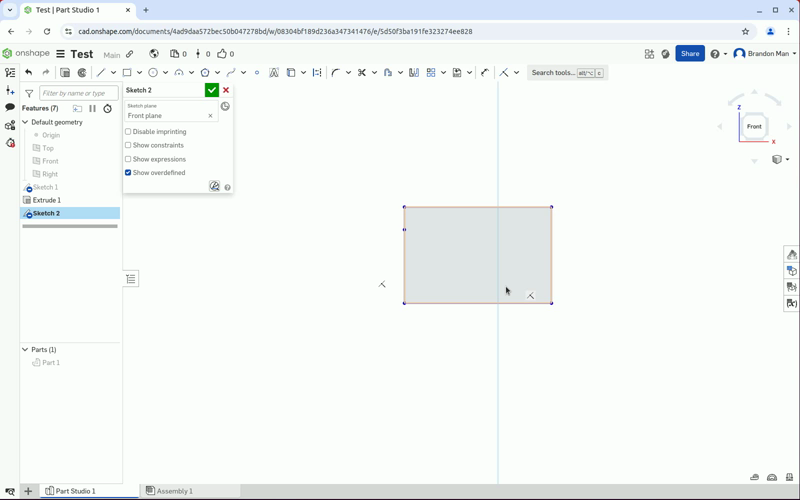
click(506, 286)
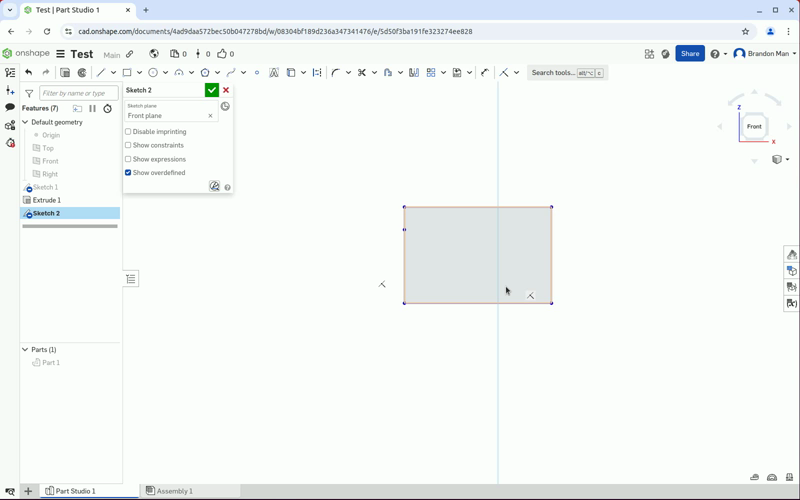
scroll(-6)
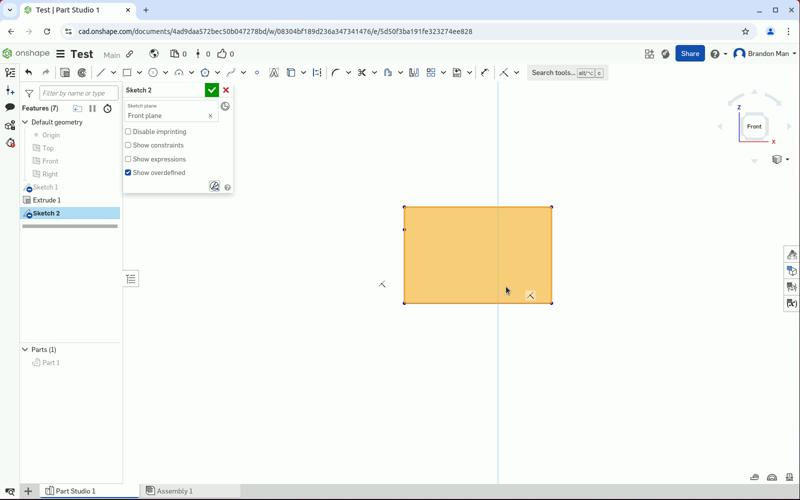
scroll(-6)
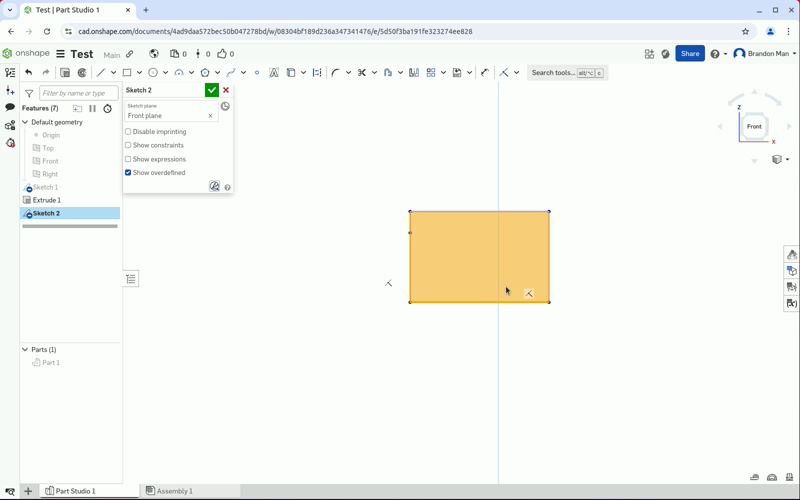
scroll(-6)
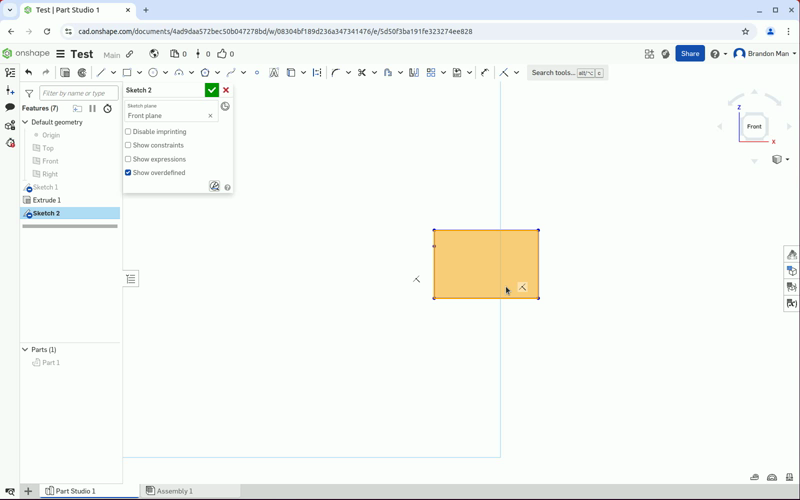
scroll(-6)
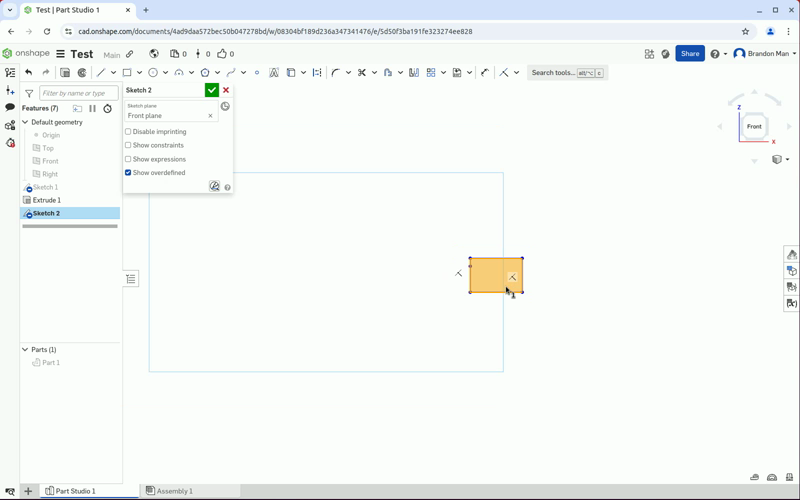
scroll(-6)
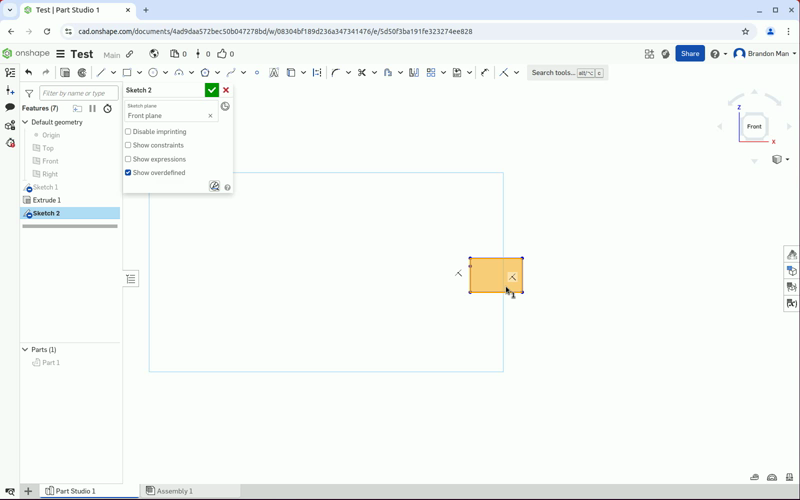
scroll(-6)
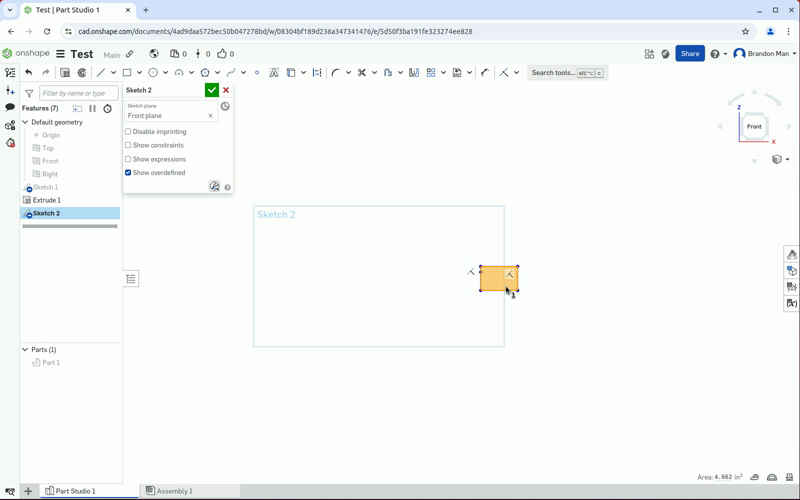
scroll(-6)
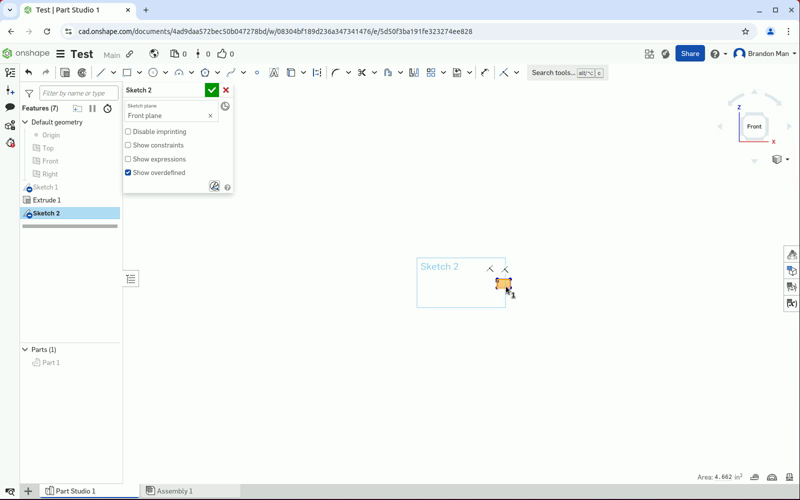
mouse_move(73, 352)
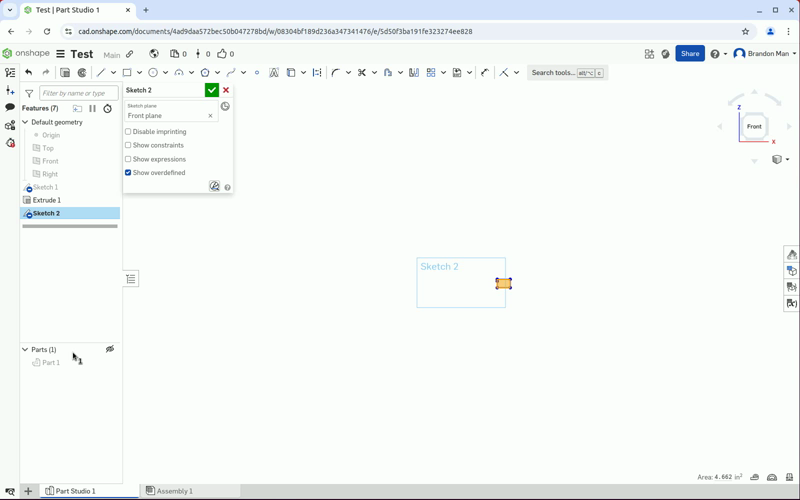
key(shift+y)
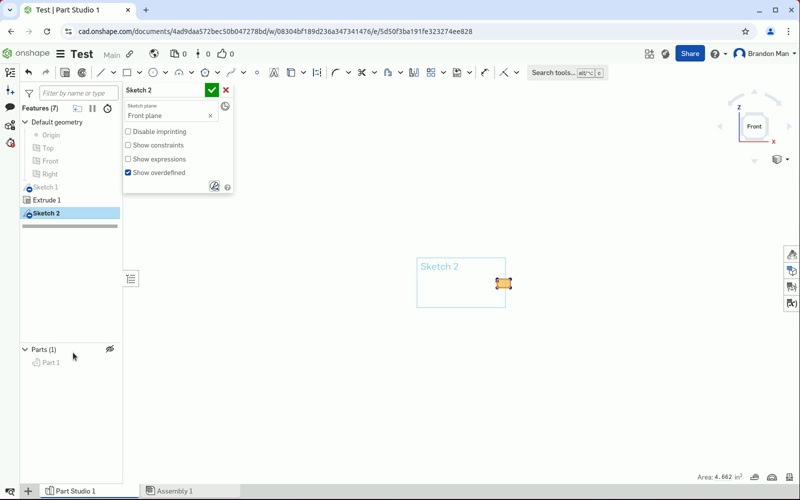
key(shift+e)
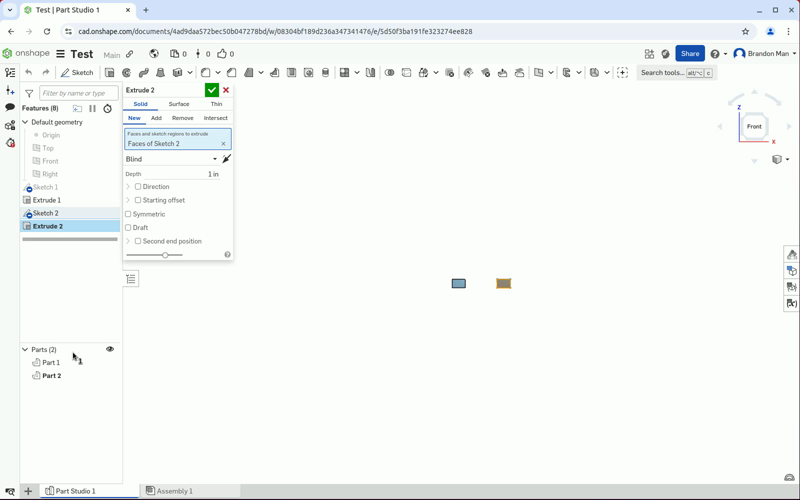
mouse_move(143, 106)
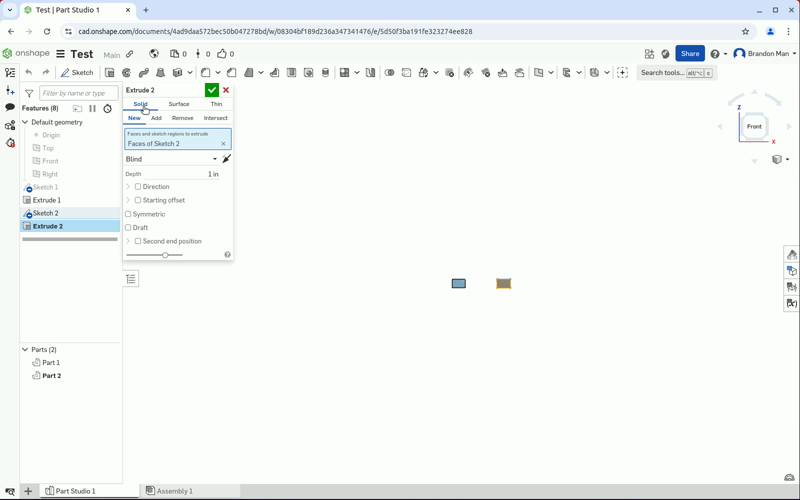
click(143, 106)
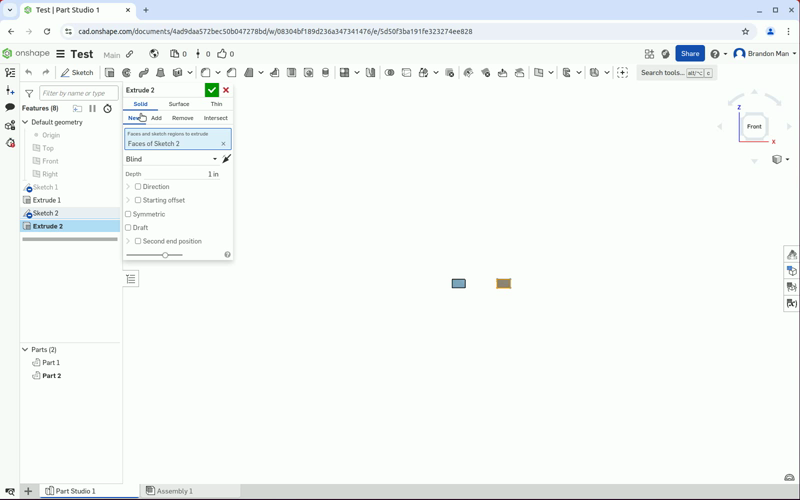
mouse_move(137, 120)
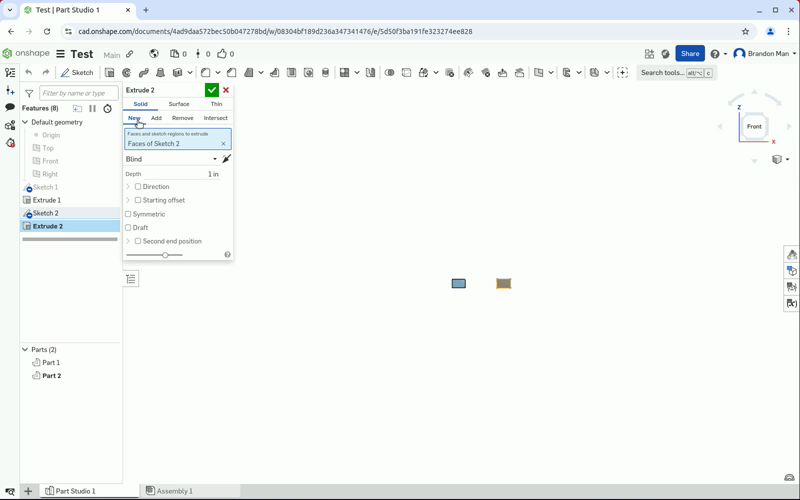
click(137, 120)
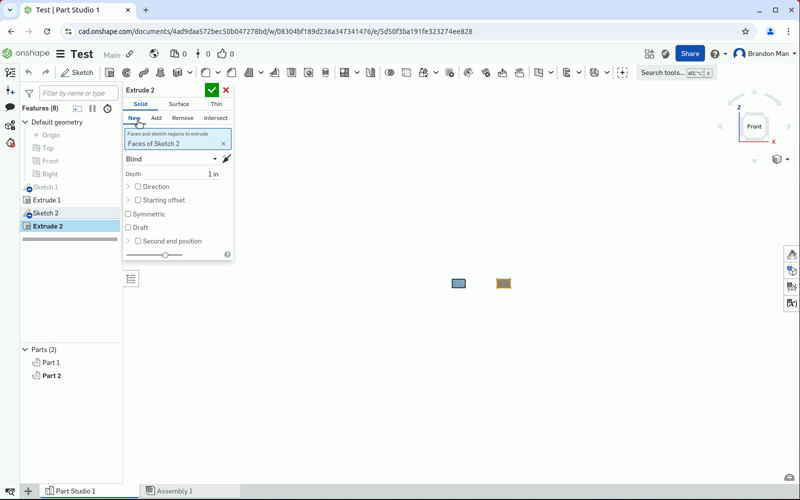
key(tab, 4)
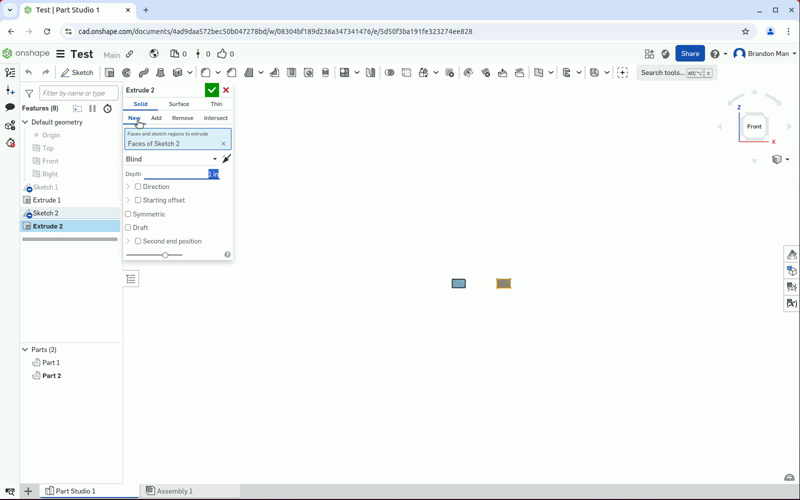
text(23.108)
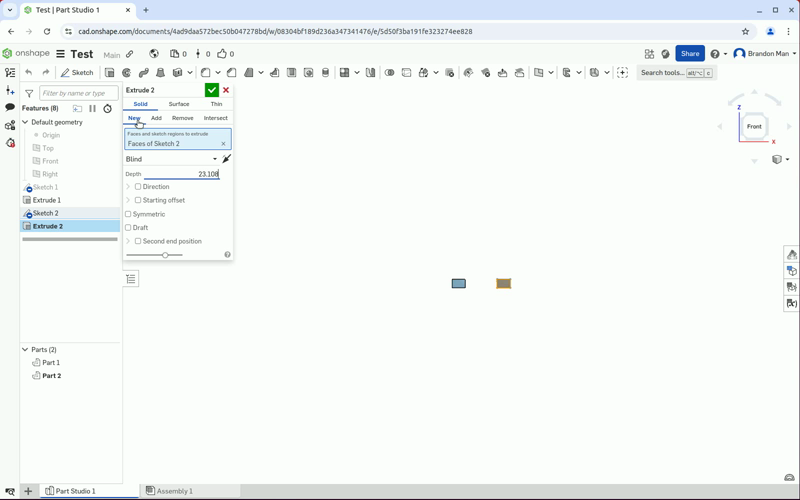
key(enter)
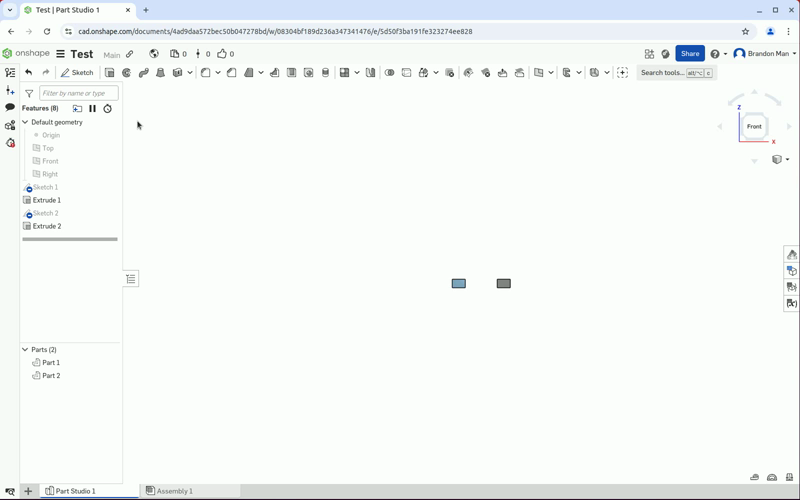
key(shift+h)
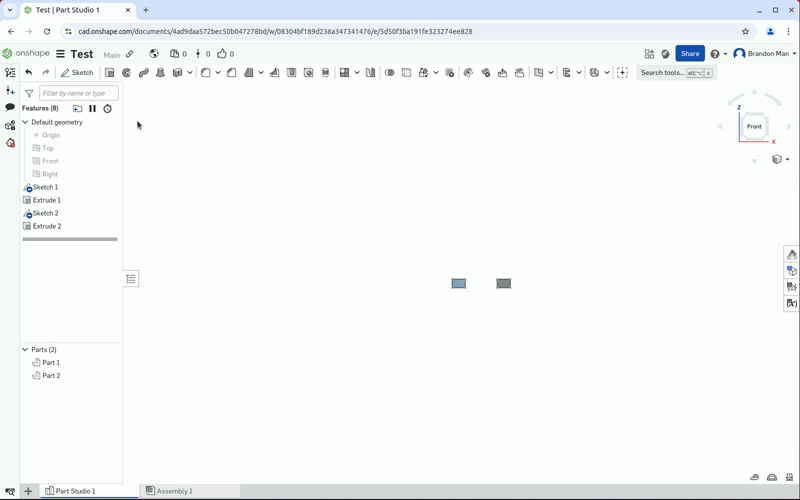
key(shift+h)
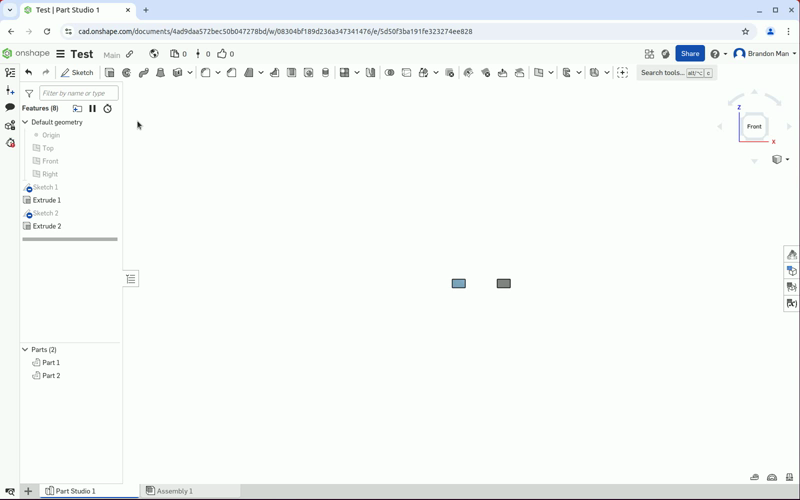
mouse_move(73, 189)
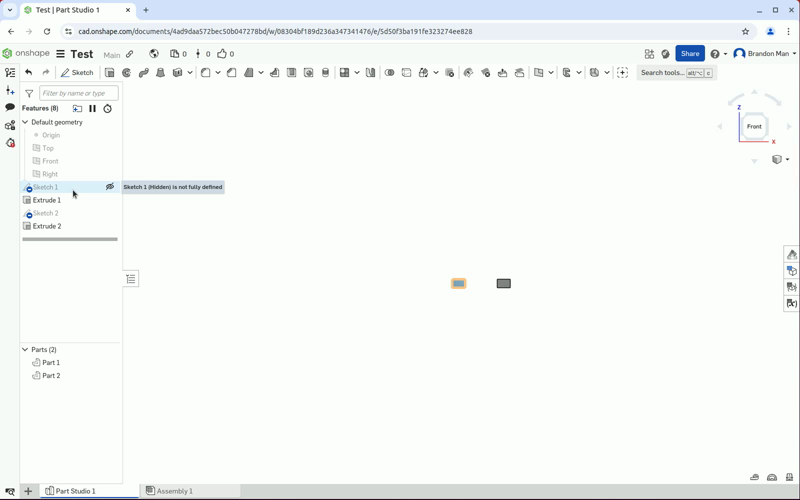
click(73, 189)
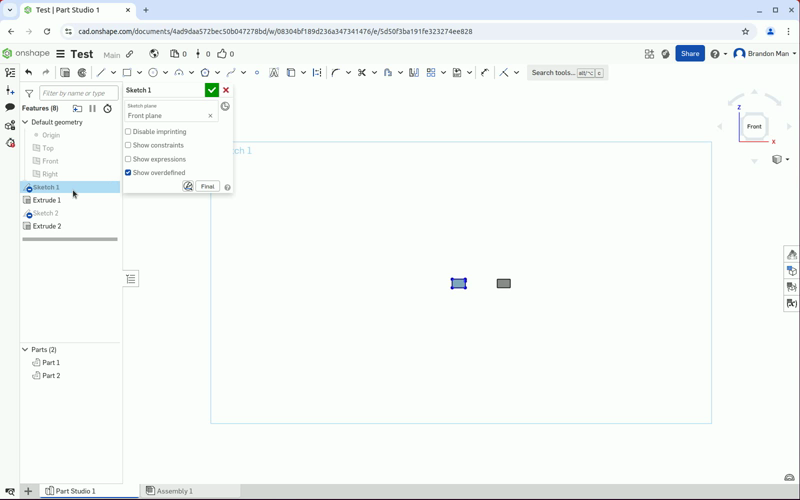
mouse_move(229, 92)
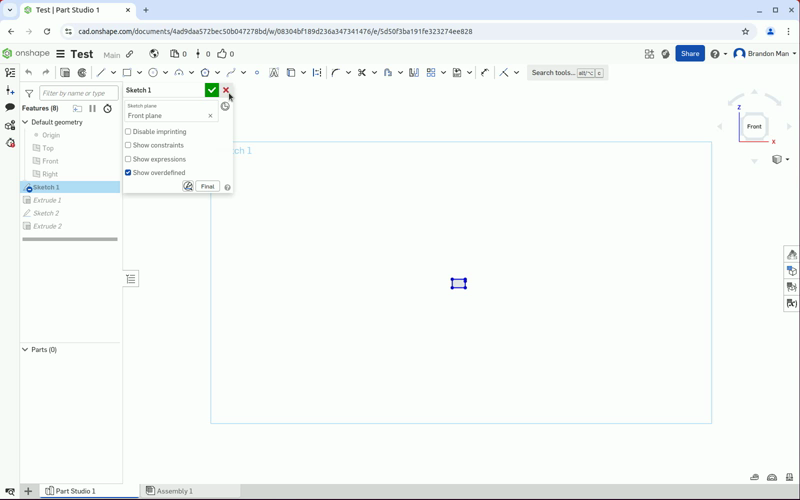
click(229, 92)
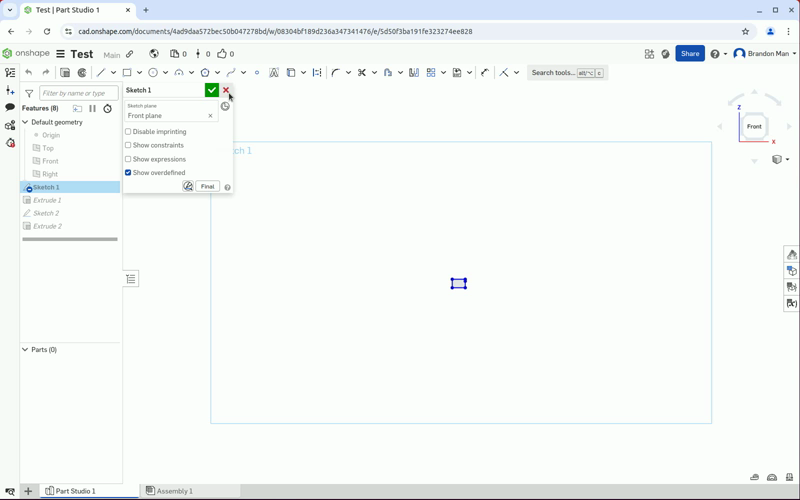
key(shift+s)
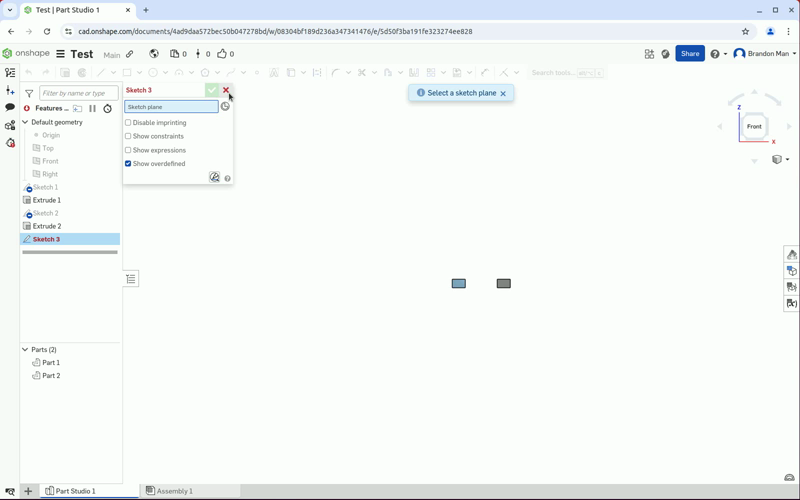
mouse_move(73, 163)
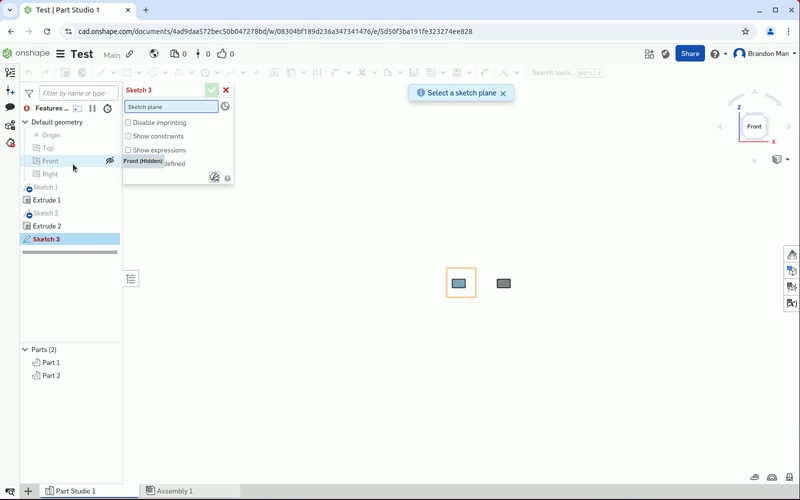
click(73, 163)
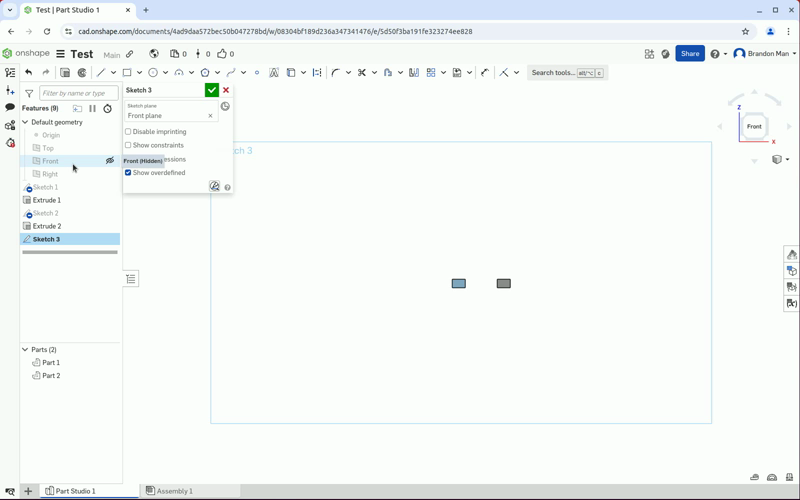
mouse_move(73, 352)
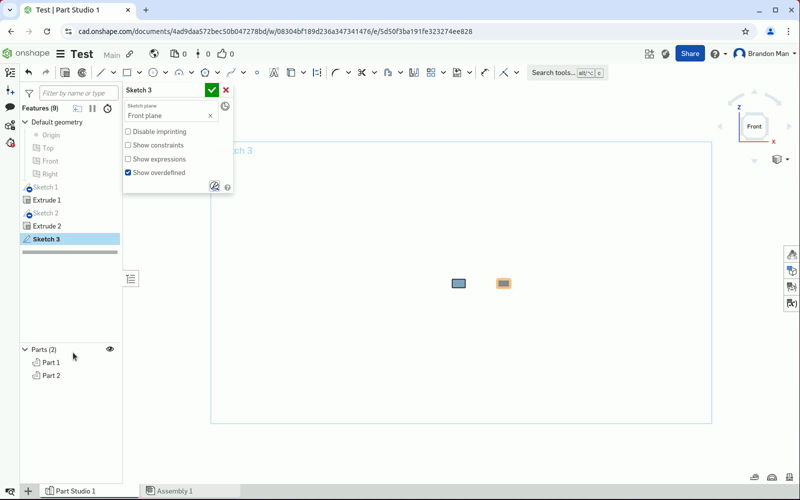
key(y)
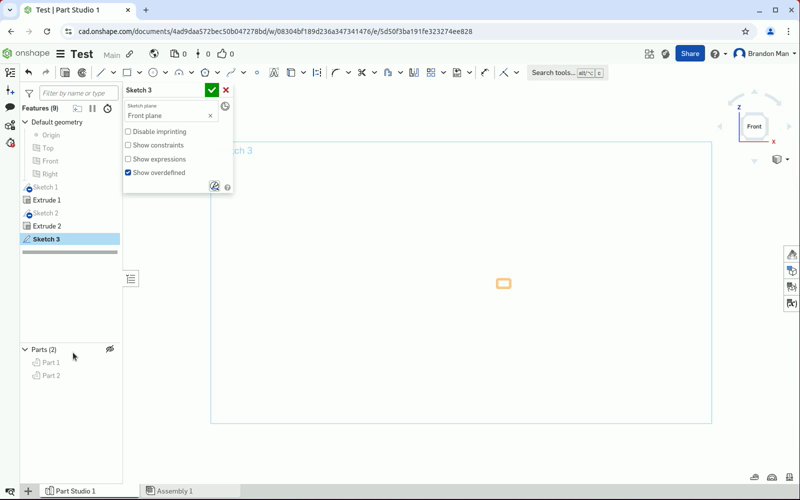
key(l)
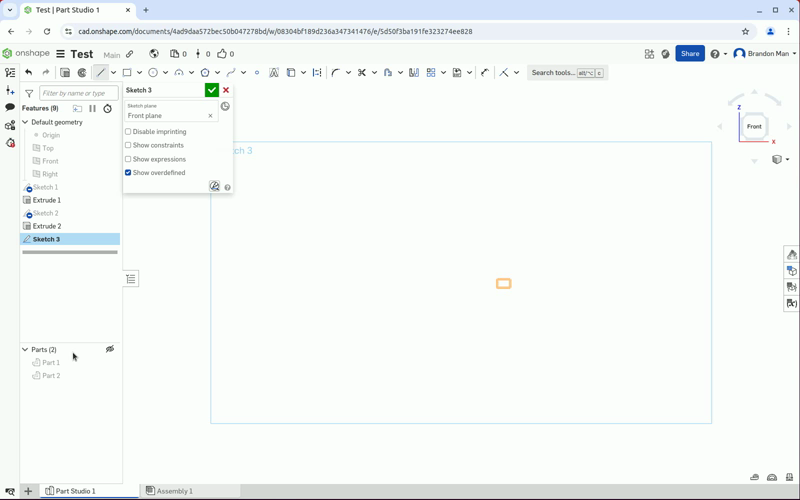
key_down(shift)
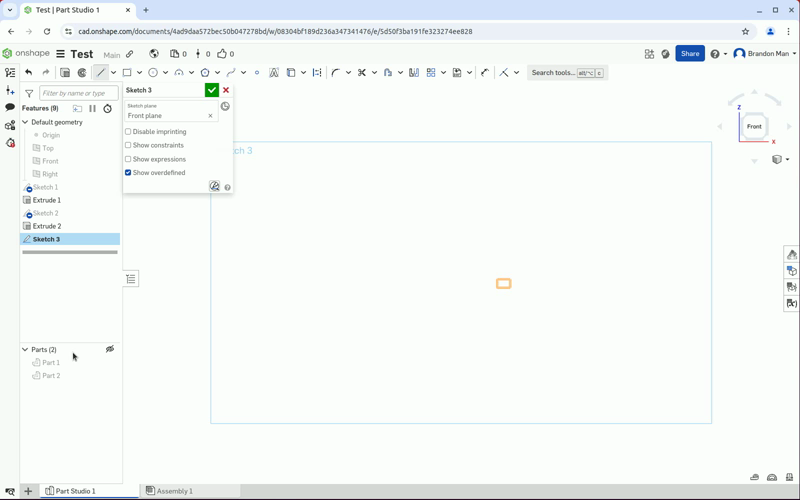
mouse_move(464, 287)
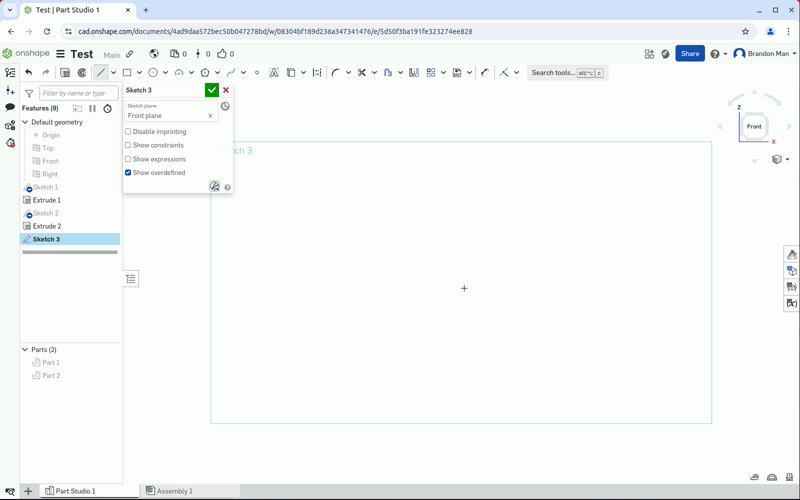
click(464, 287)
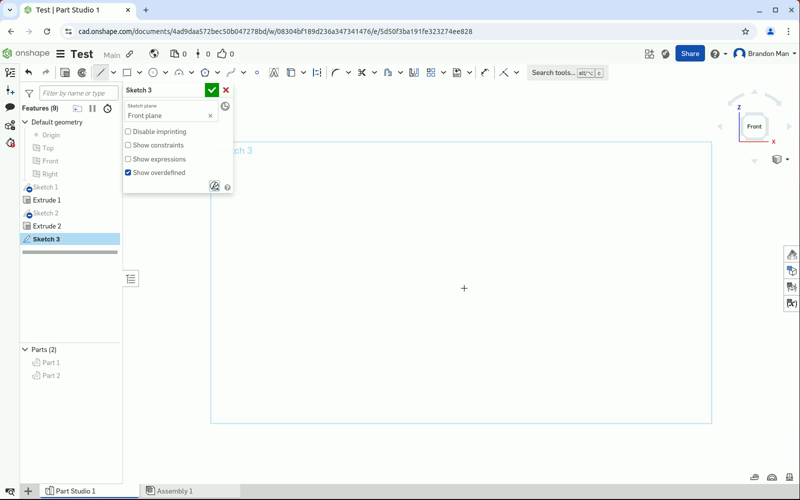
key_up(shift)
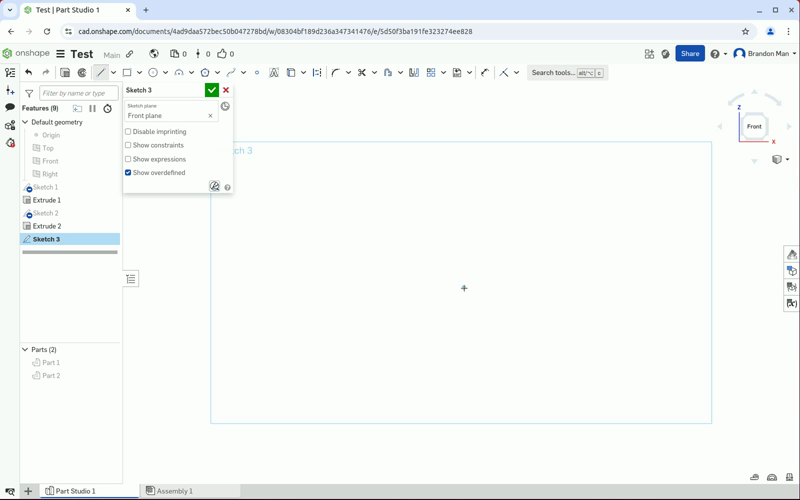
key_down(shift)
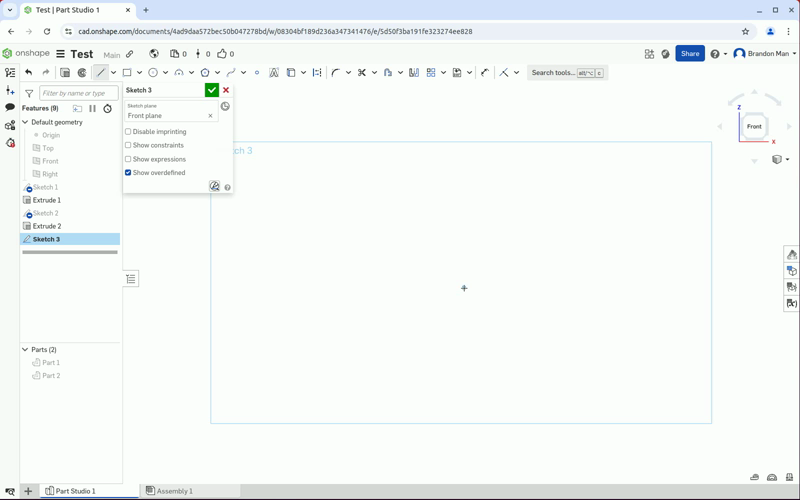
mouse_move(494, 287)
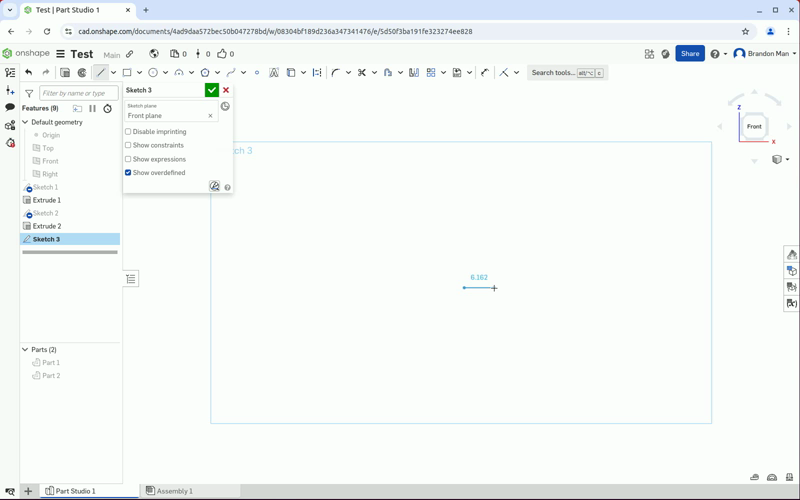
mouse_move(477, 287)
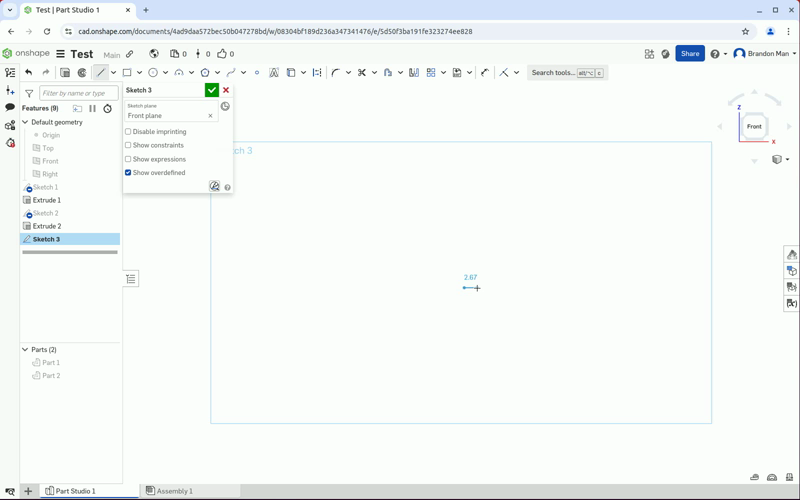
click(477, 287)
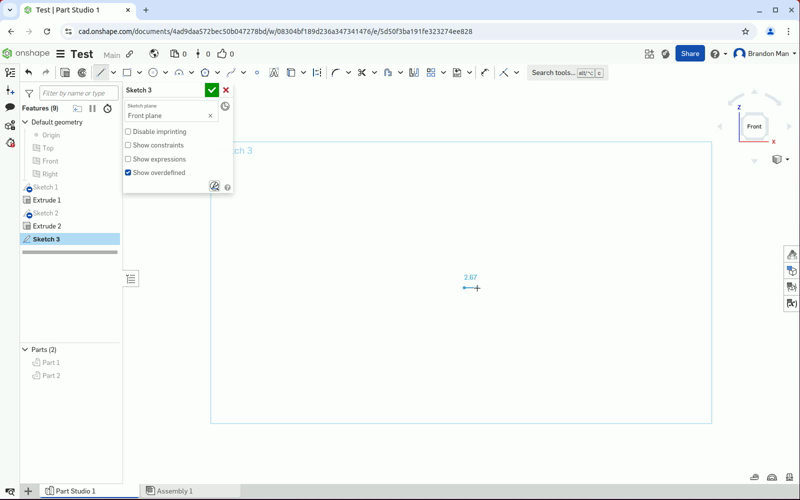
key_up(shift)
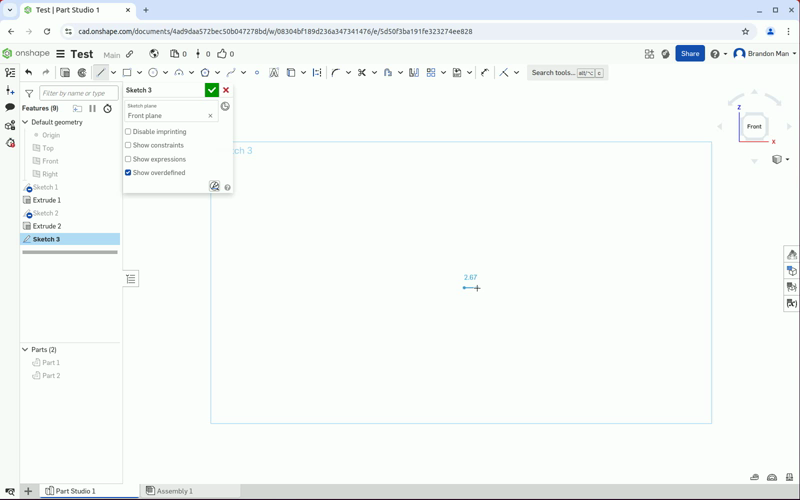
key_down(shift)
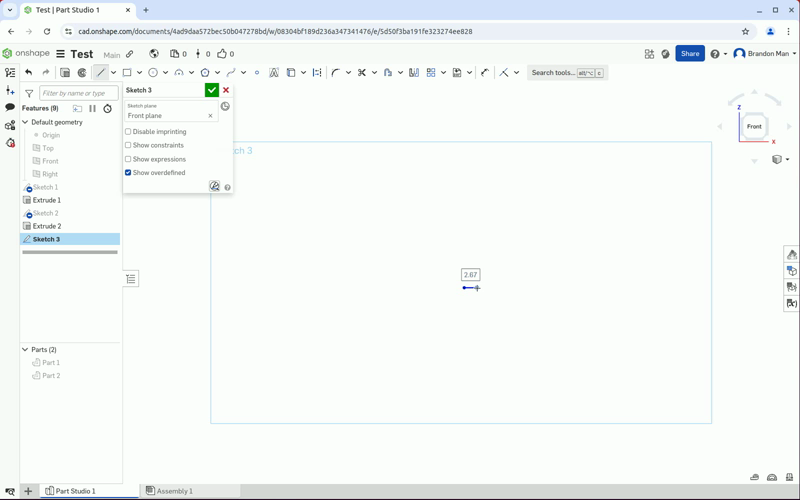
mouse_move(507, 287)
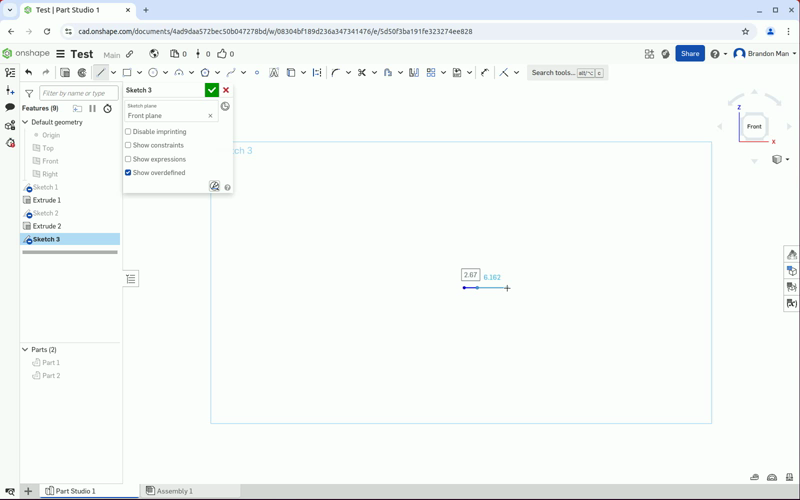
mouse_move(477, 281)
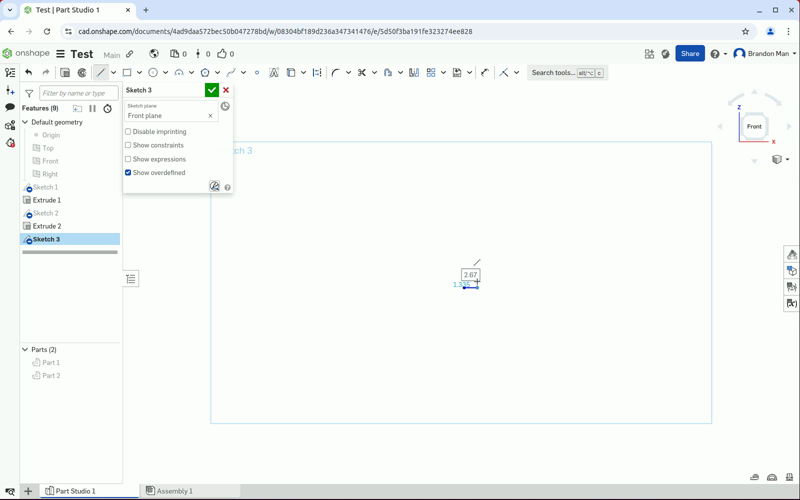
scroll(6)
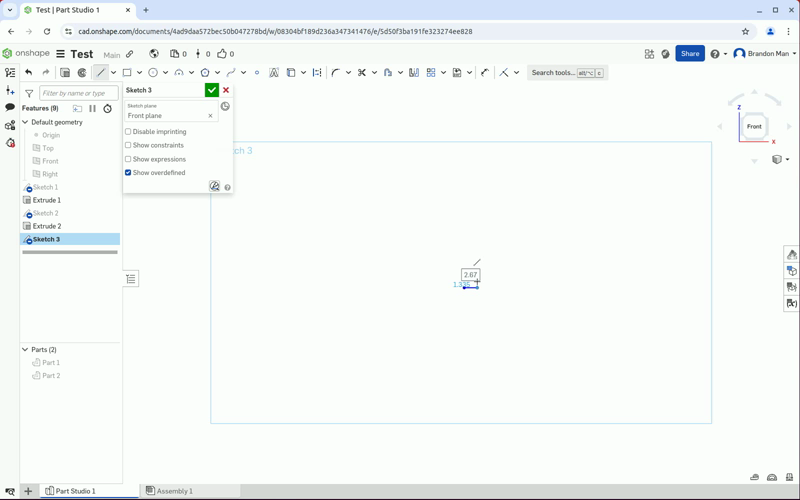
scroll(6)
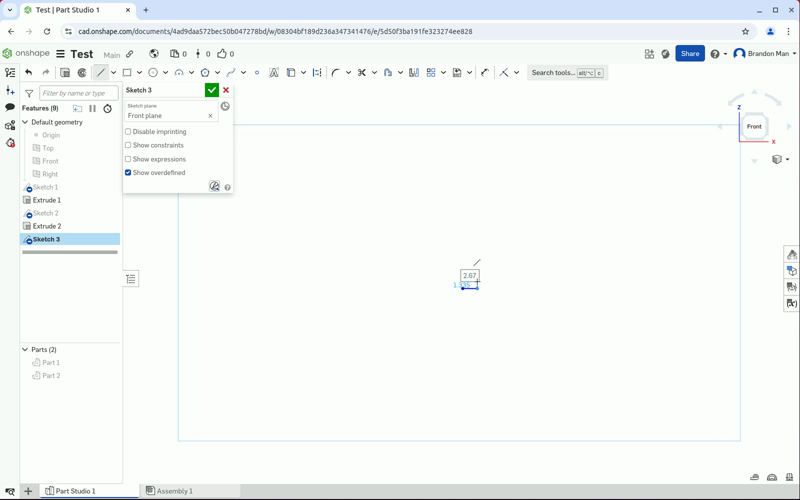
scroll(6)
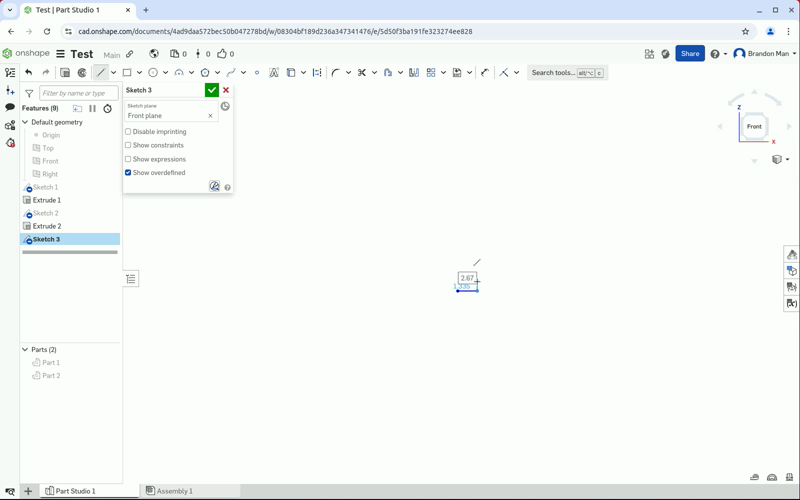
scroll(6)
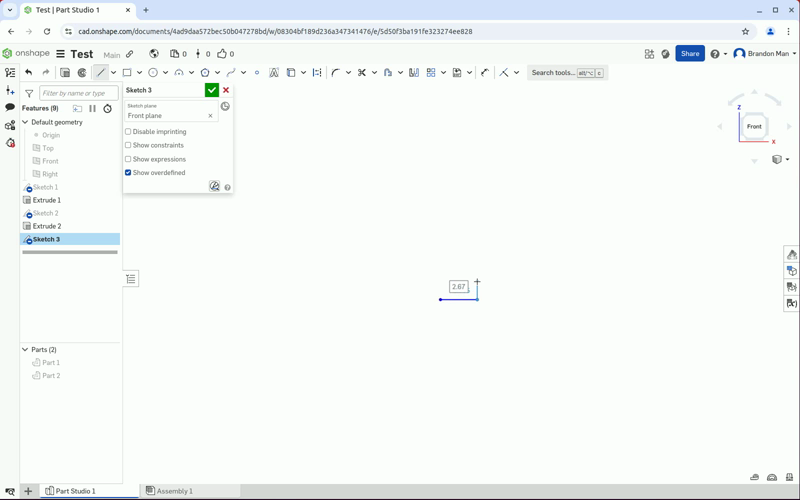
scroll(6)
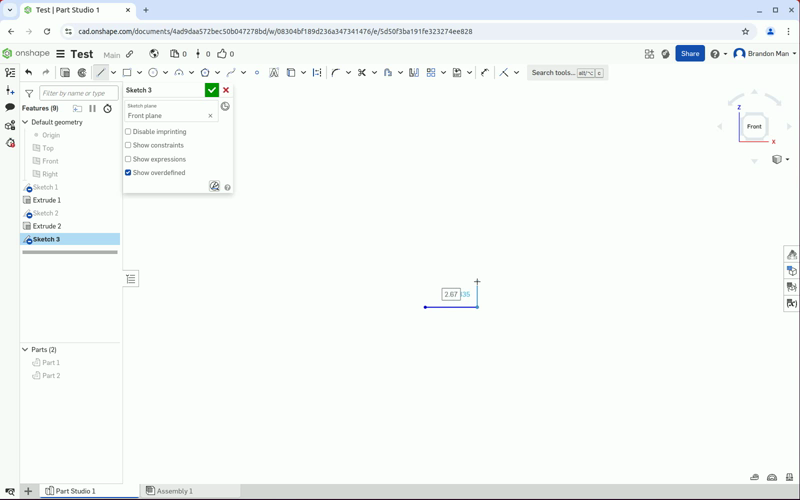
scroll(6)
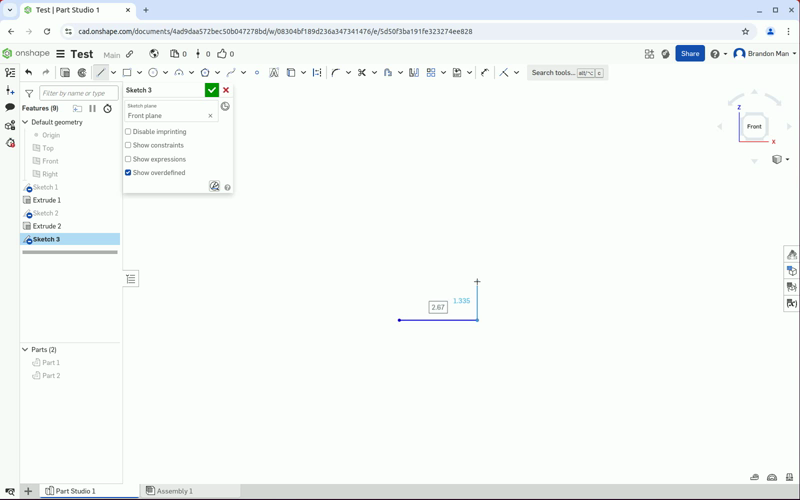
scroll(6)
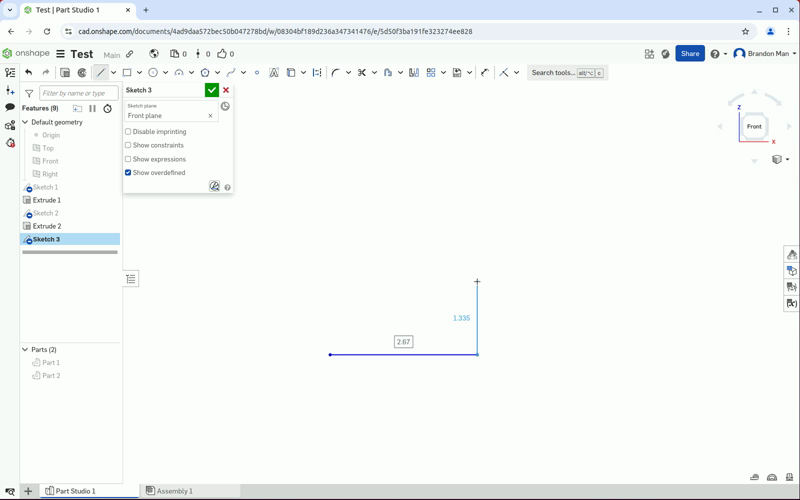
click(477, 281)
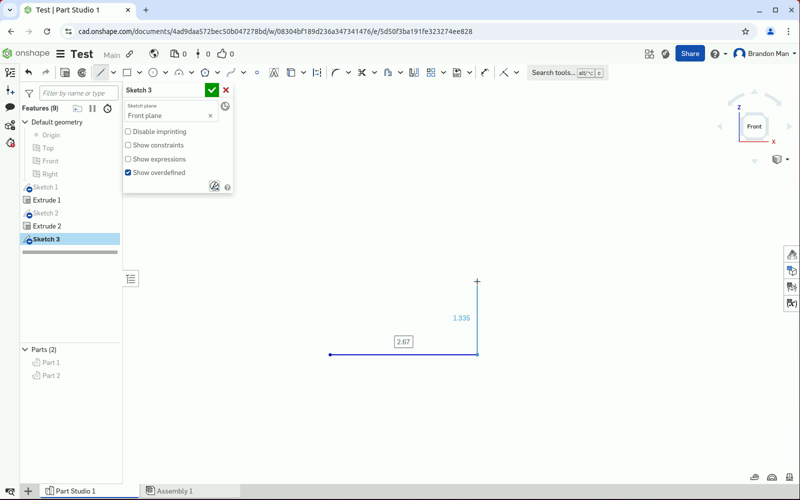
scroll(-6)
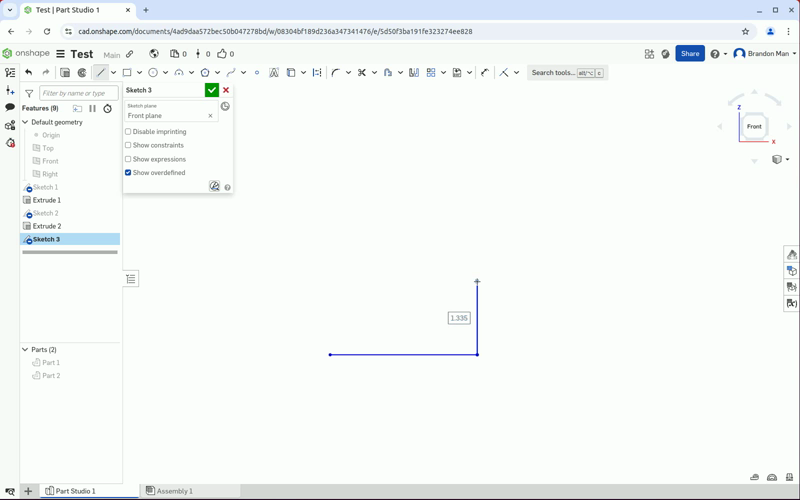
scroll(-6)
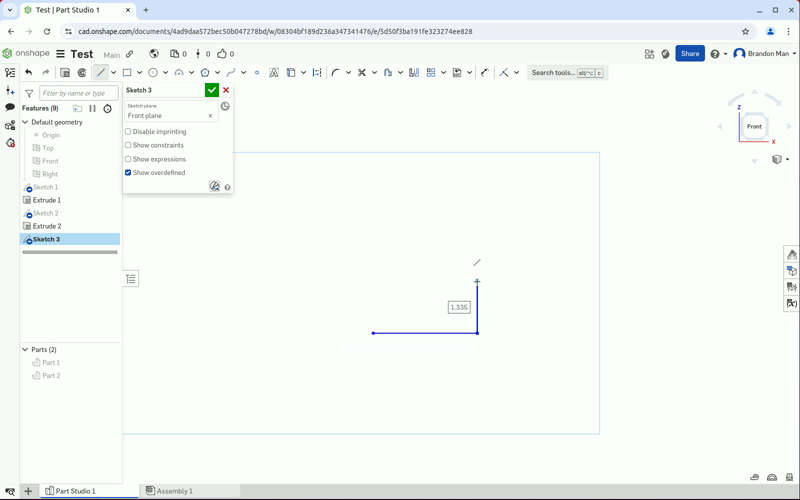
scroll(-6)
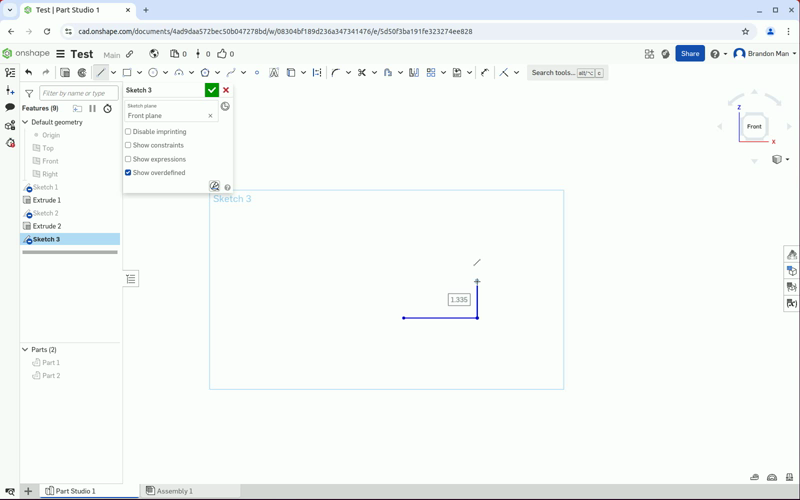
scroll(-6)
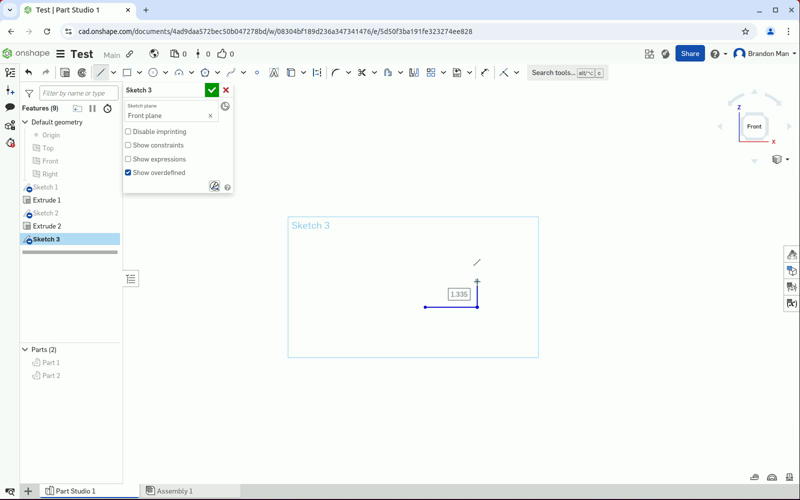
scroll(-6)
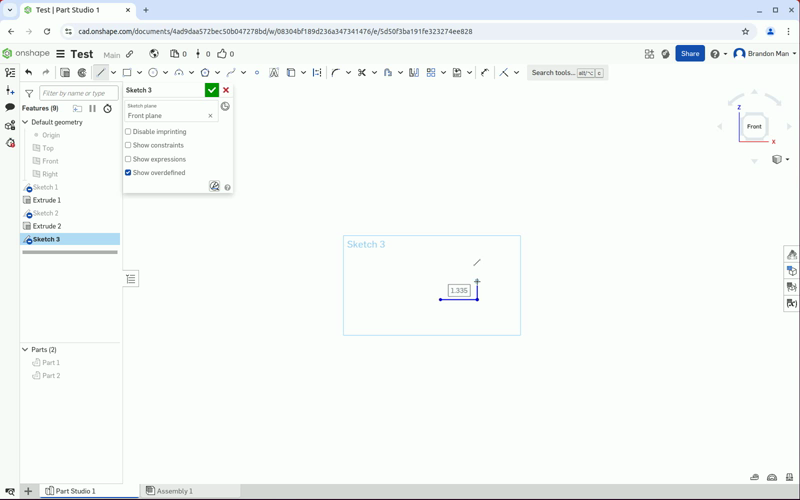
scroll(-6)
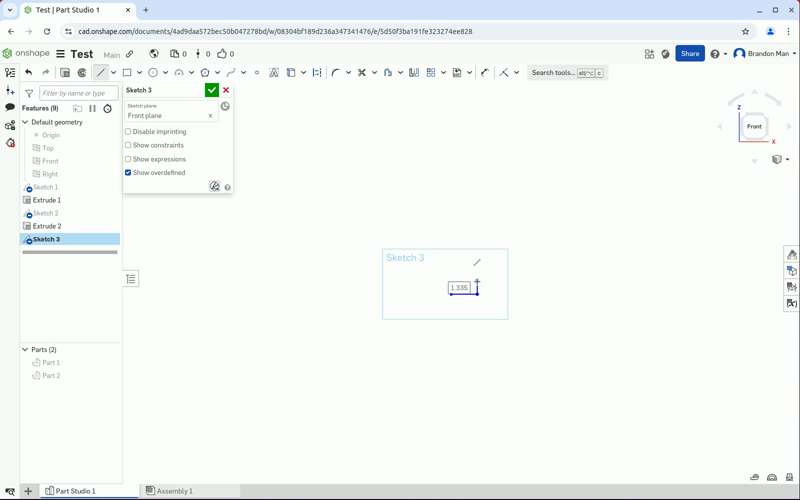
scroll(-6)
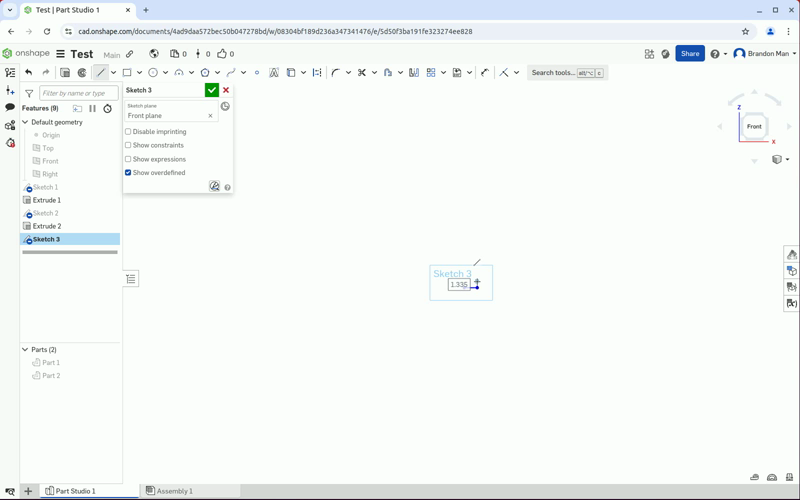
key_up(shift)
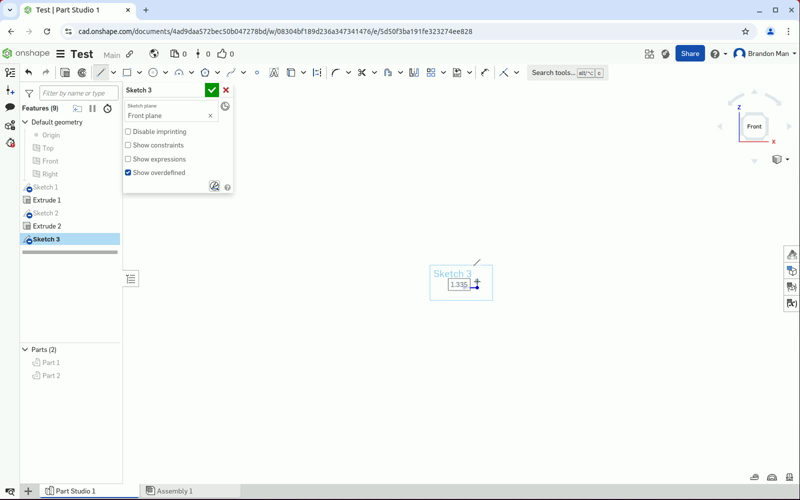
key_down(shift)
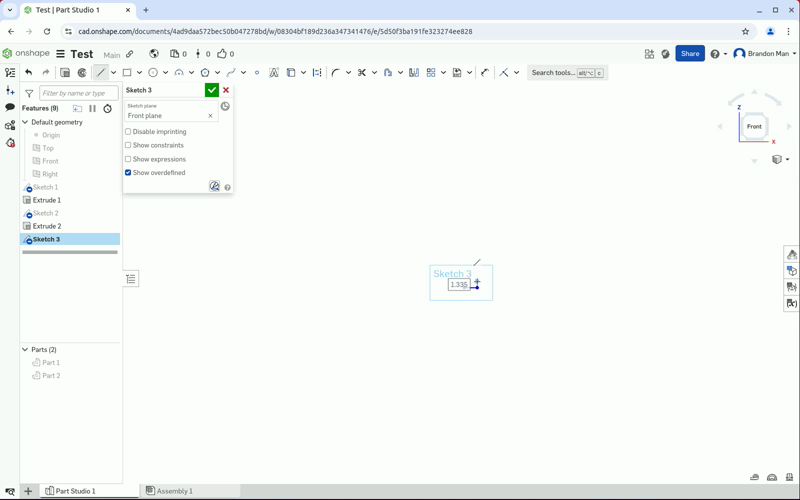
mouse_move(507, 281)
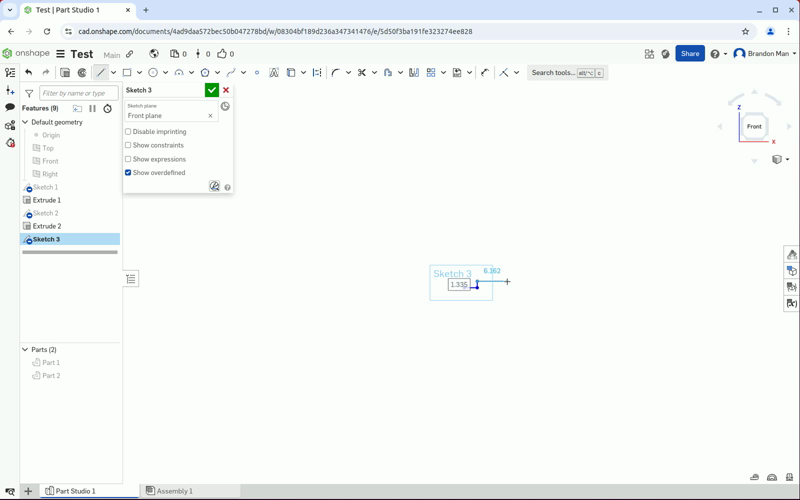
mouse_move(464, 281)
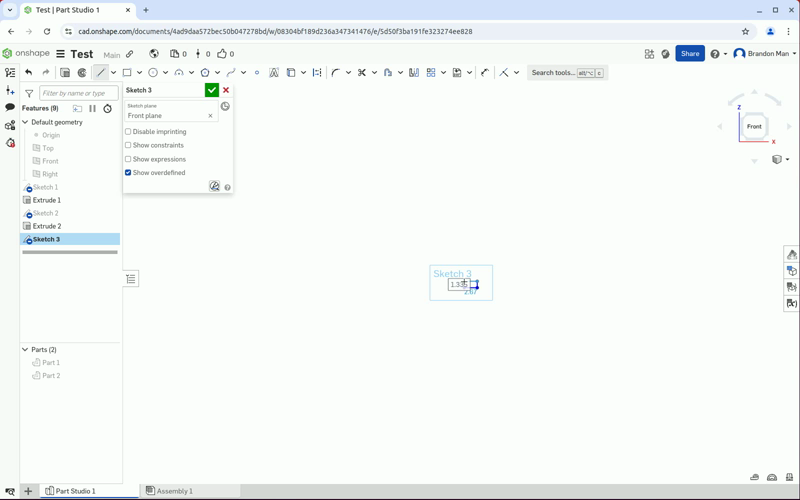
click(464, 281)
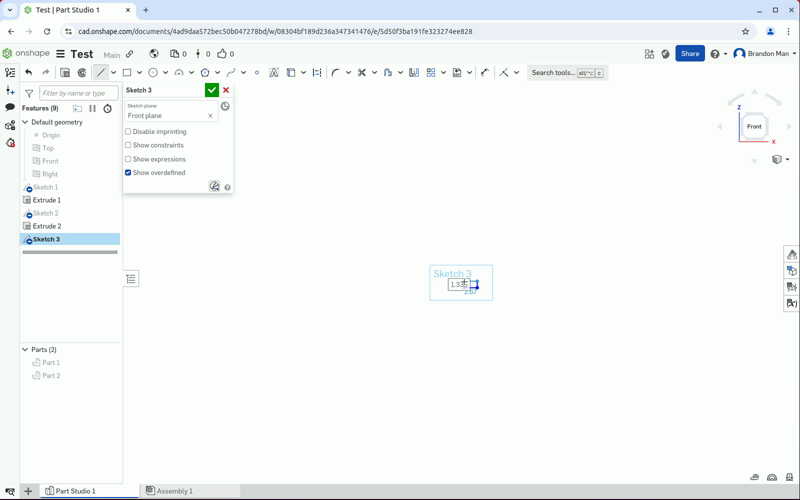
key_up(shift)
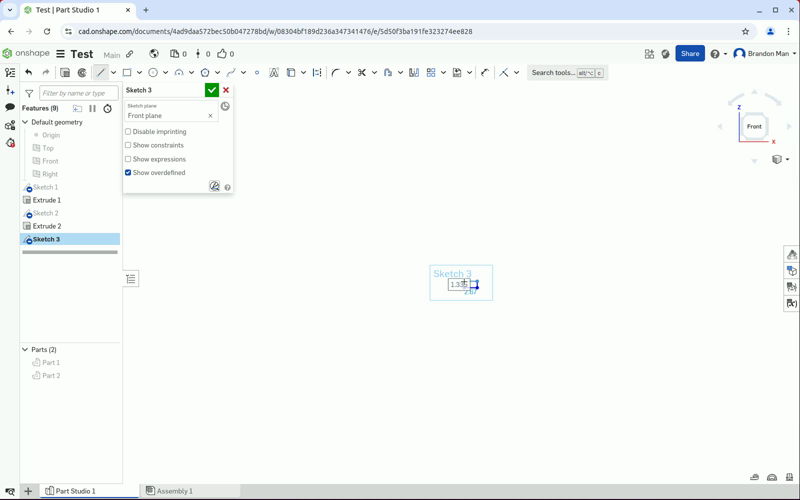
mouse_move(494, 281)
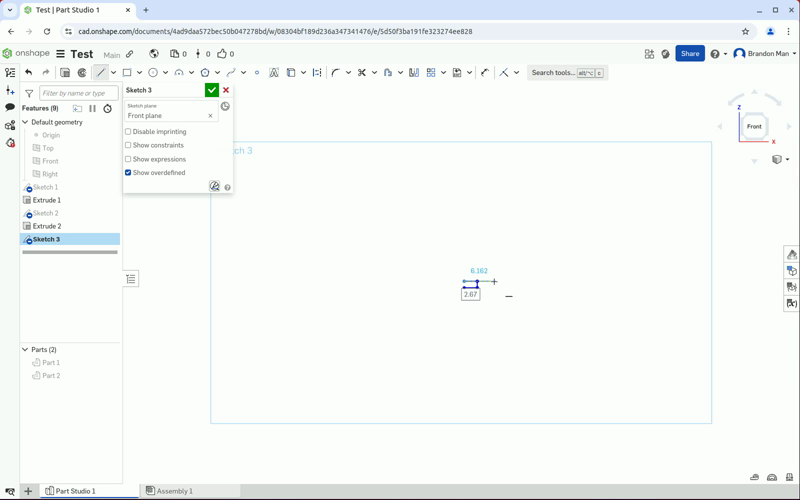
key_down(shift)
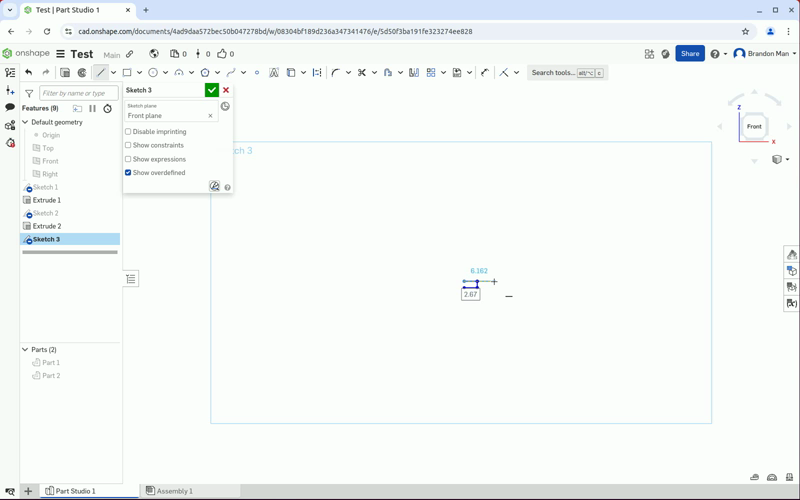
mouse_move(464, 287)
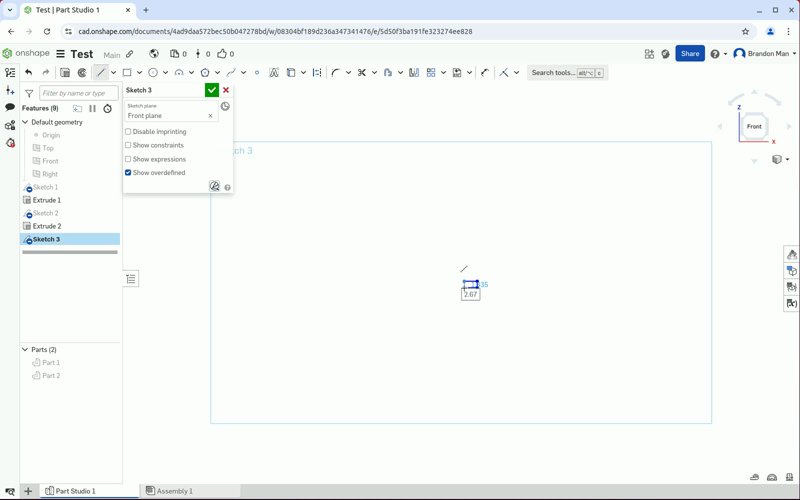
scroll(6)
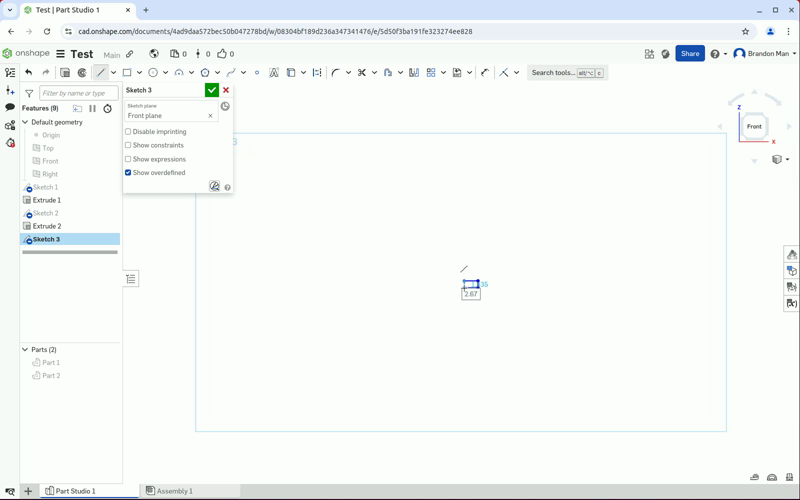
scroll(6)
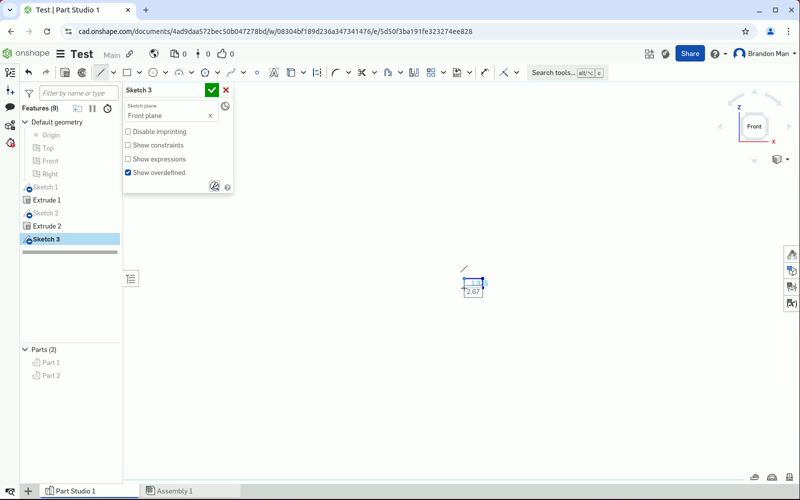
scroll(6)
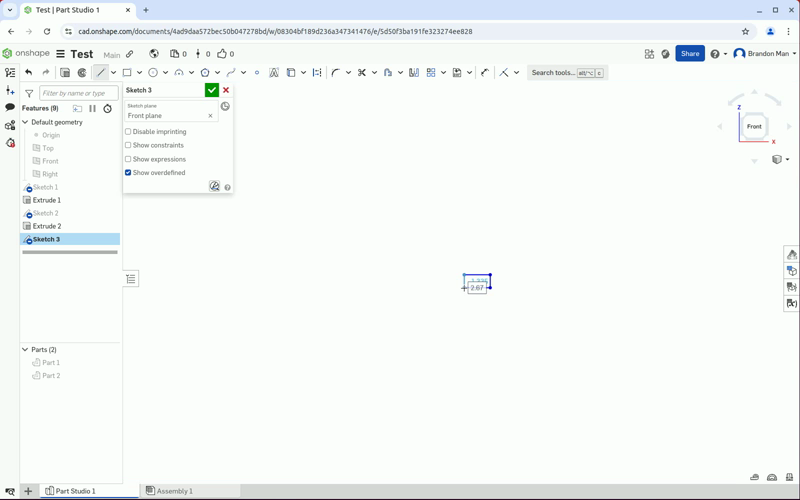
scroll(6)
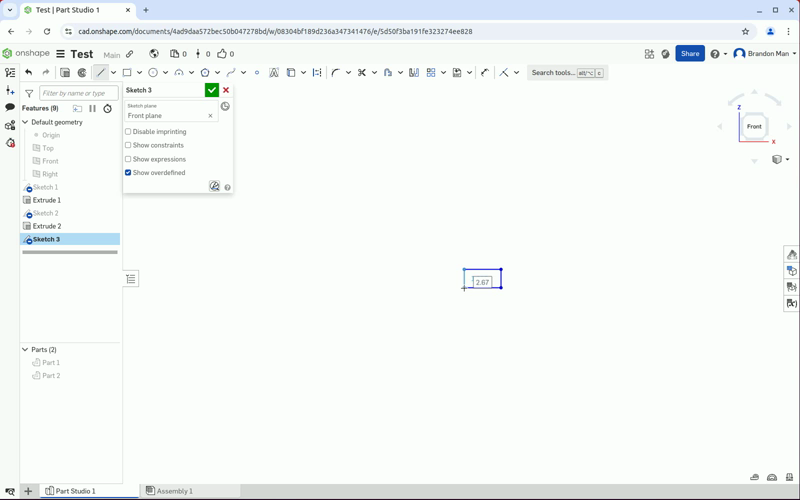
scroll(6)
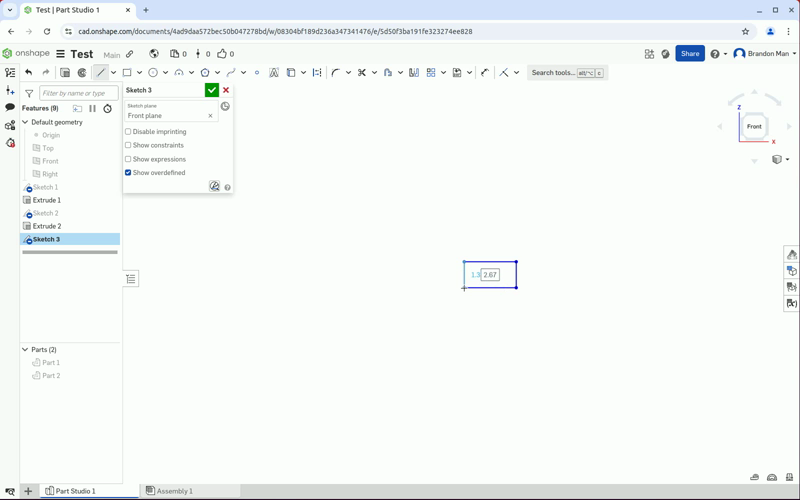
scroll(6)
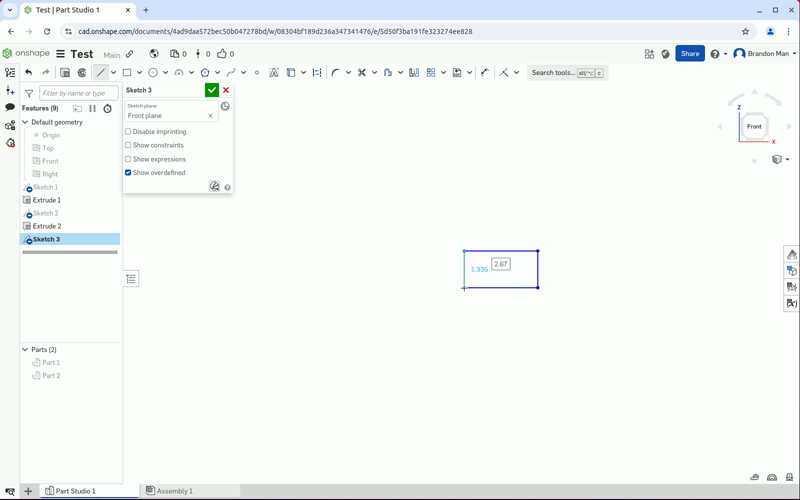
scroll(6)
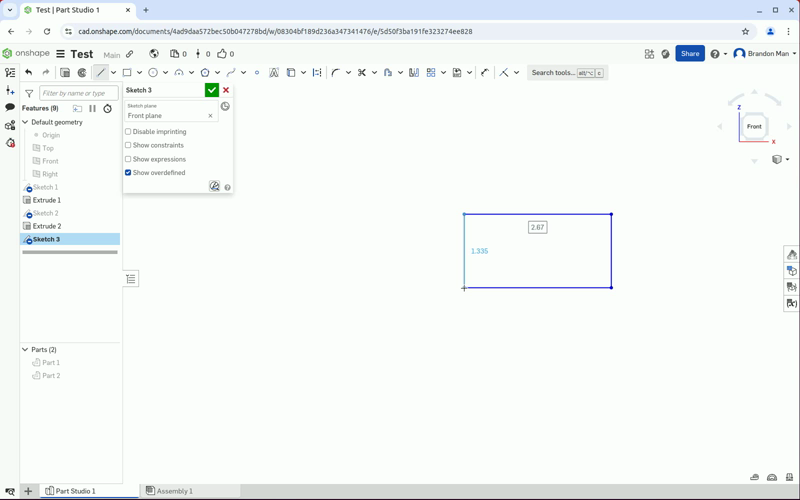
key_up(shift)
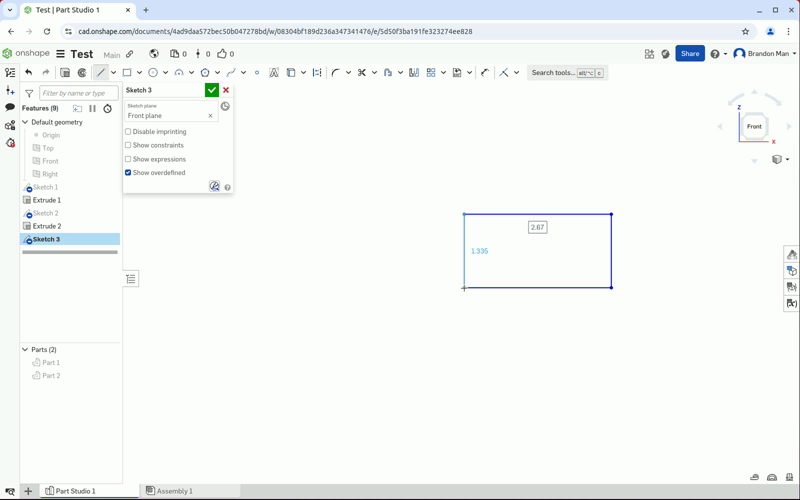
click(464, 287)
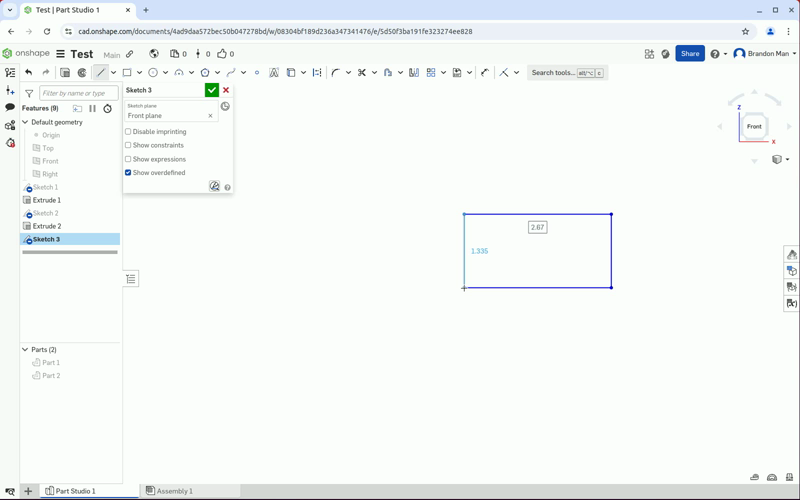
scroll(-6)
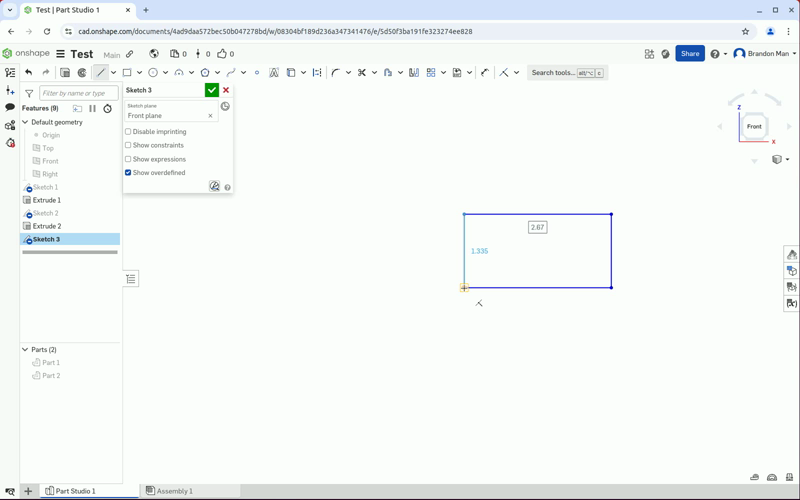
scroll(-6)
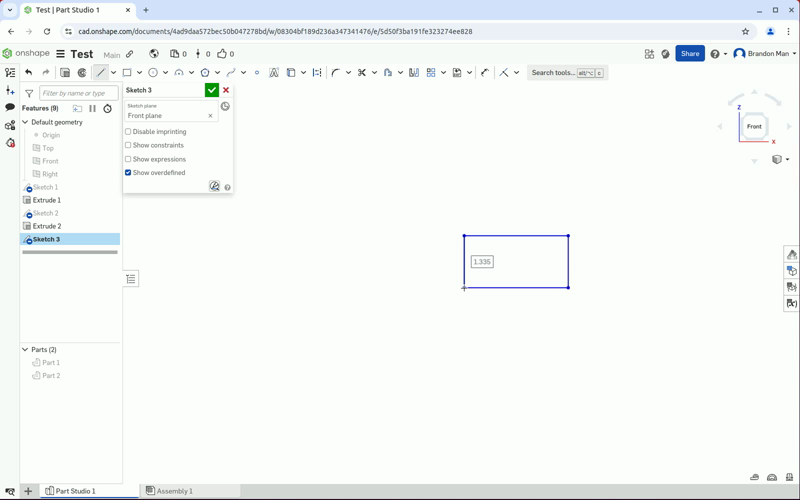
scroll(-6)
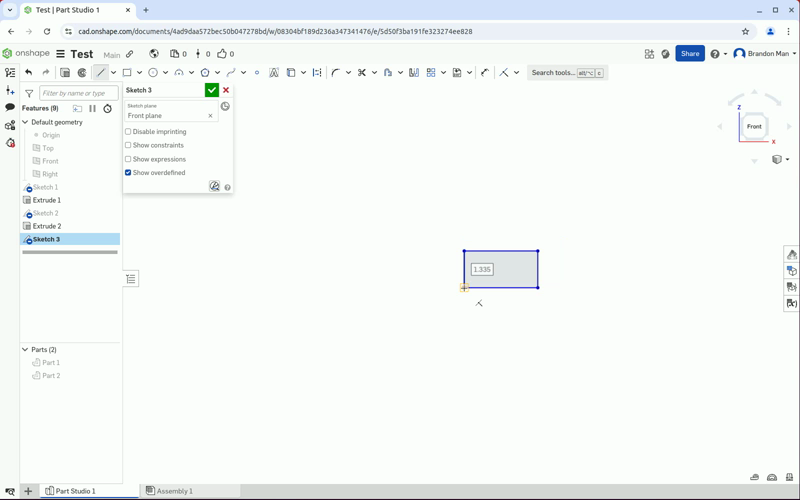
scroll(-6)
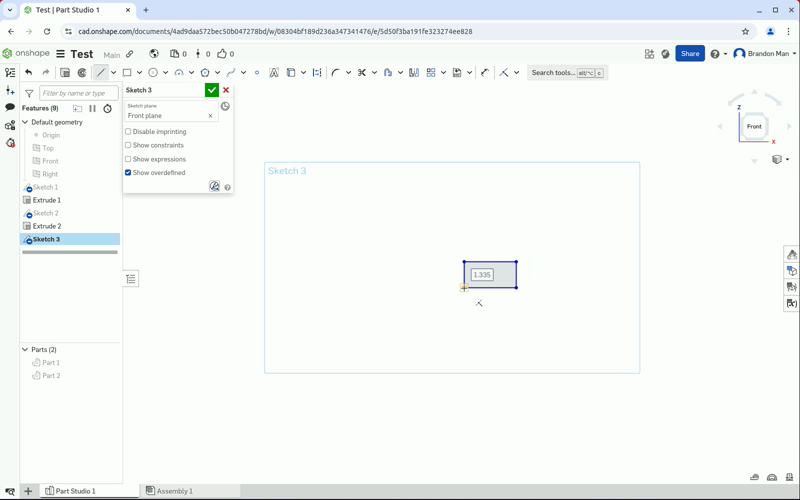
scroll(-6)
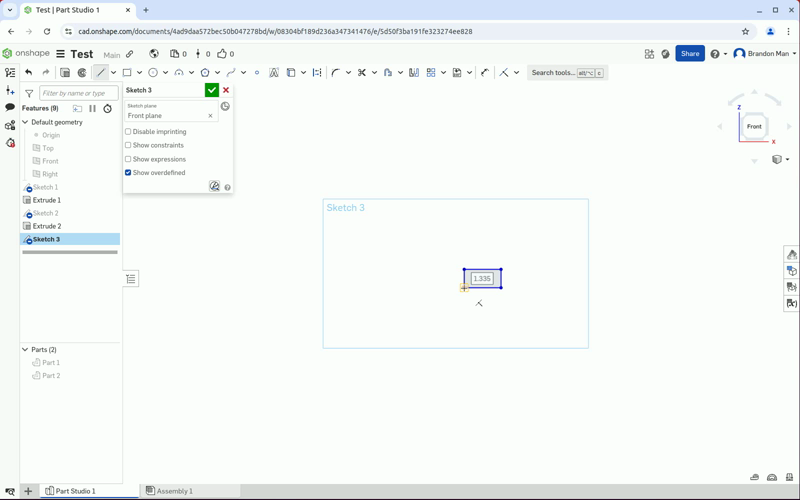
scroll(-6)
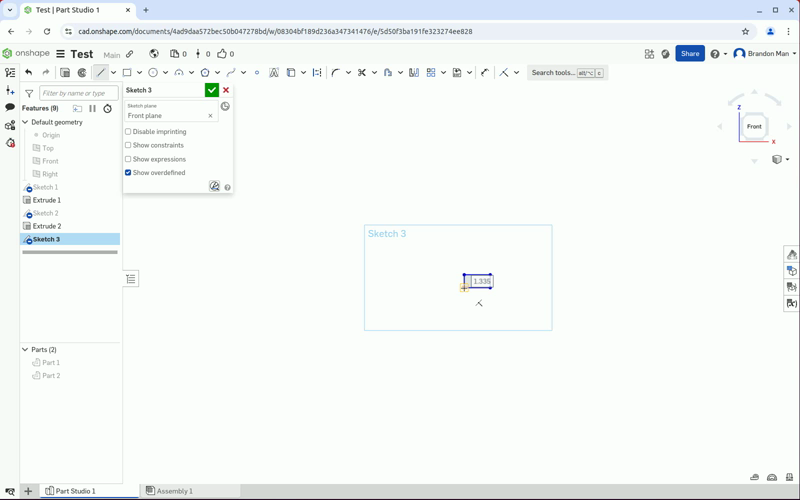
scroll(-6)
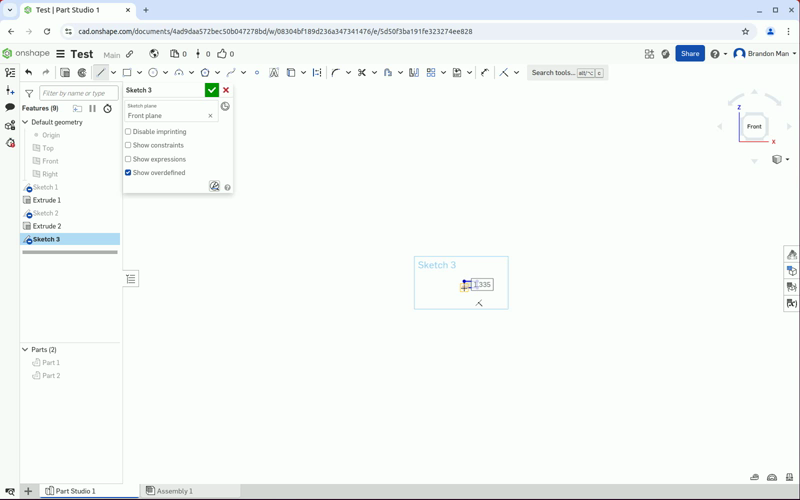
key(esc)
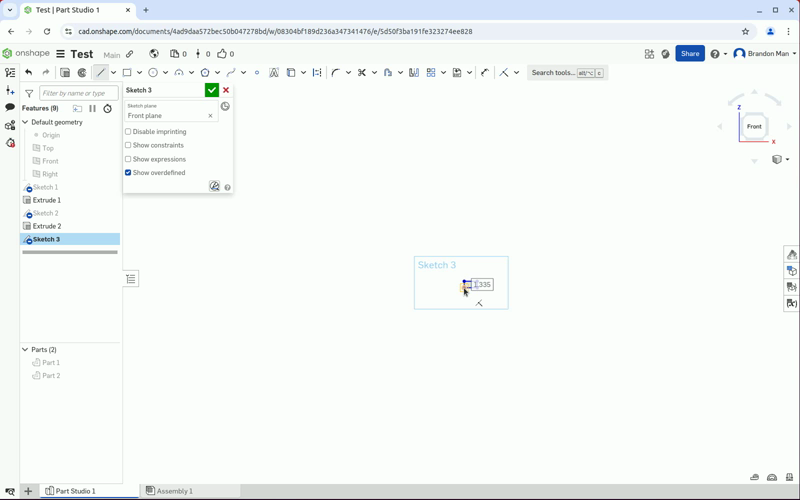
mouse_move(475, 286)
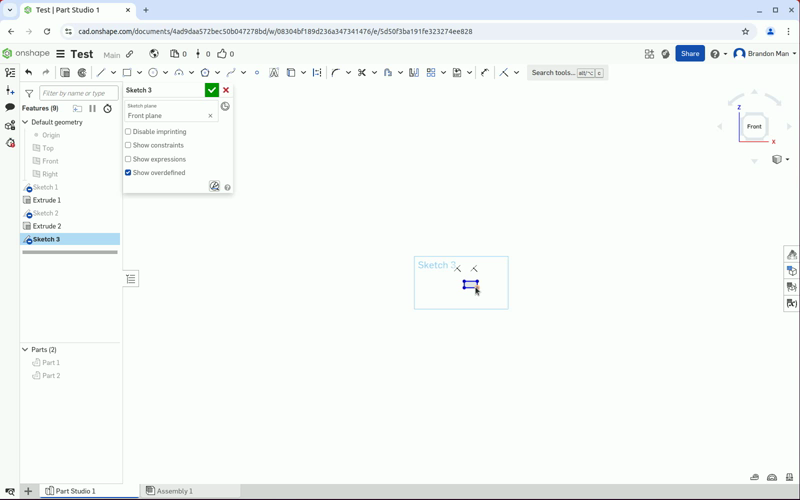
scroll(6)
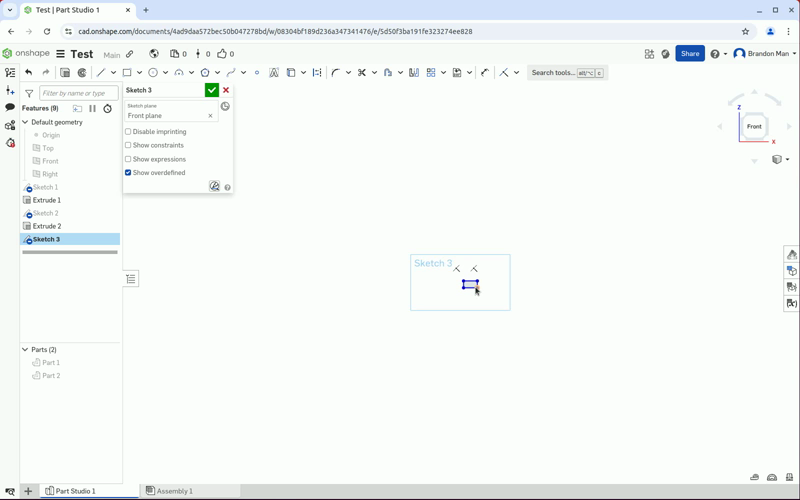
scroll(6)
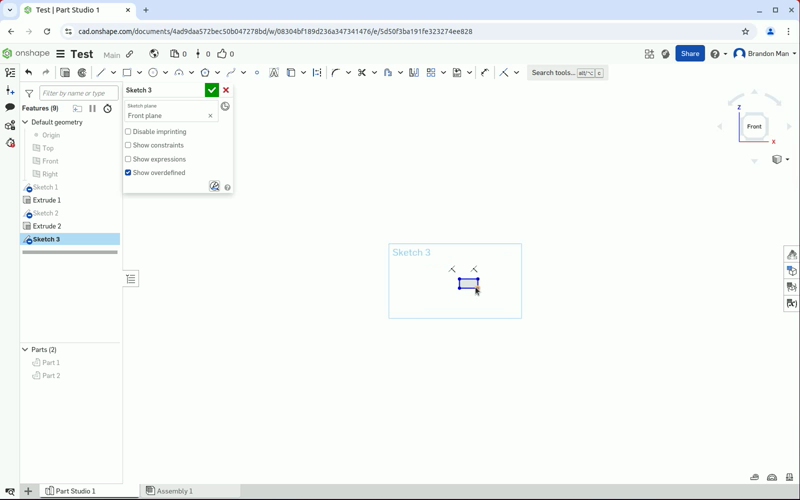
scroll(6)
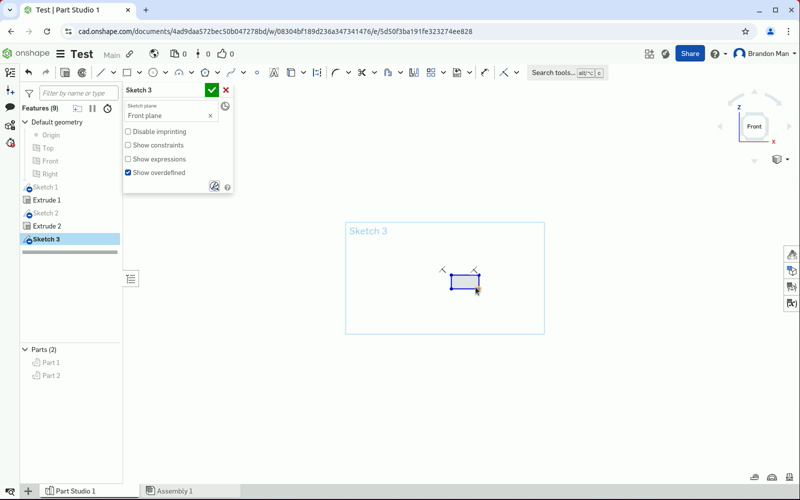
scroll(6)
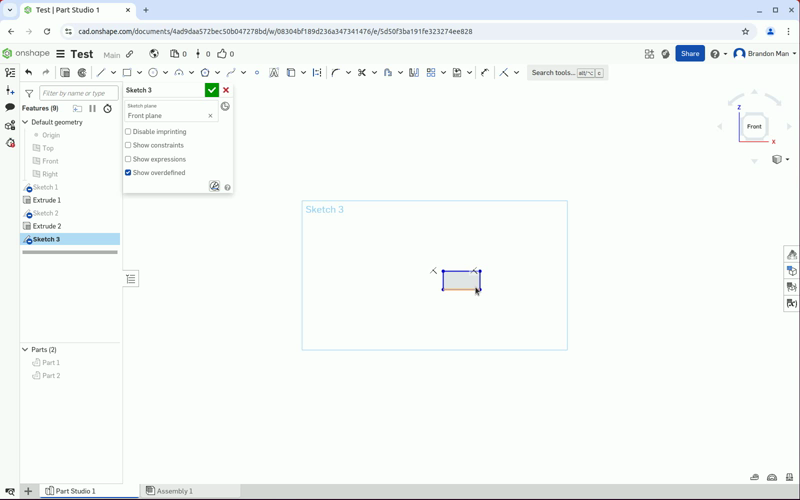
scroll(6)
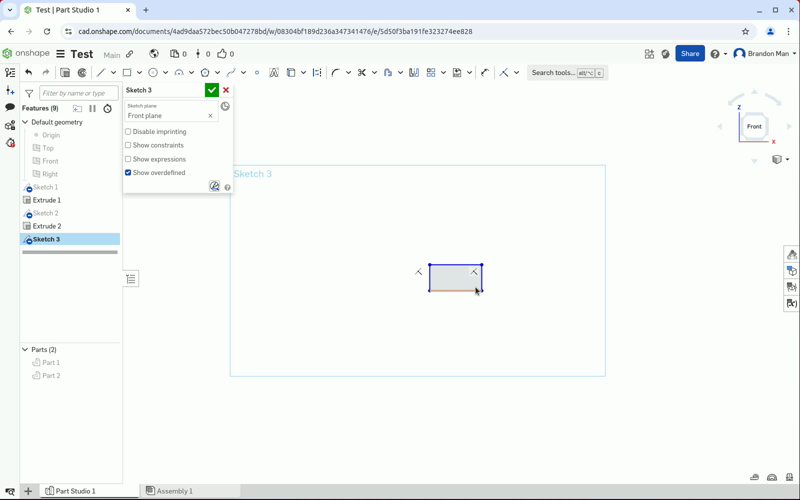
scroll(6)
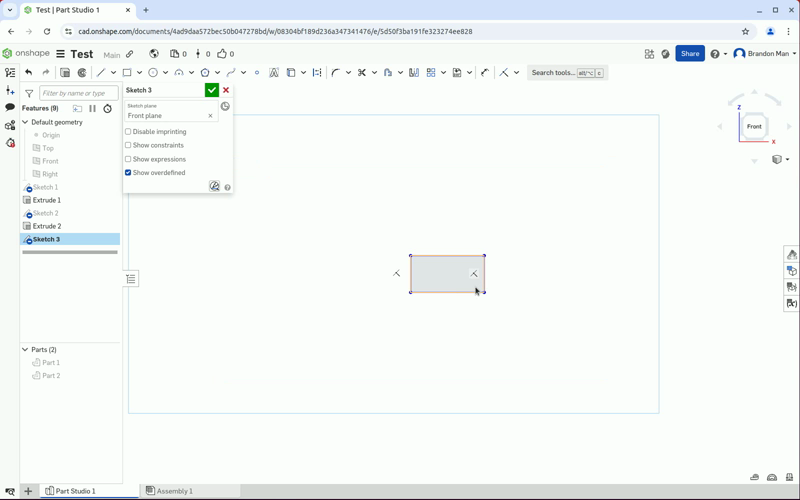
scroll(6)
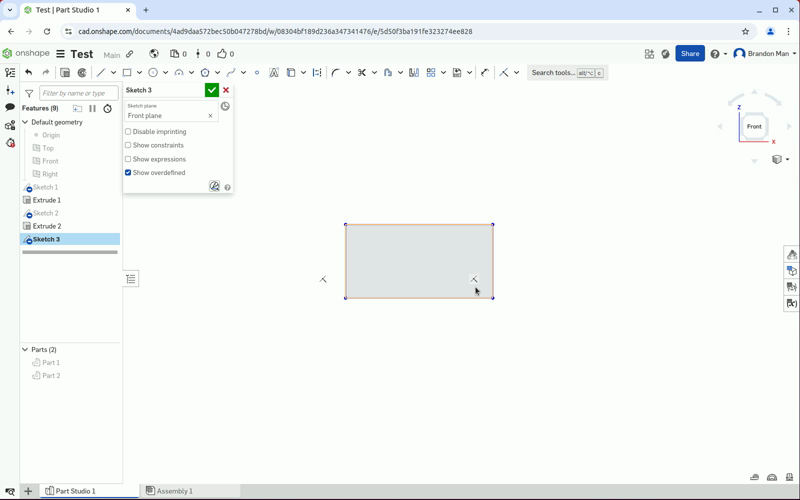
click(475, 286)
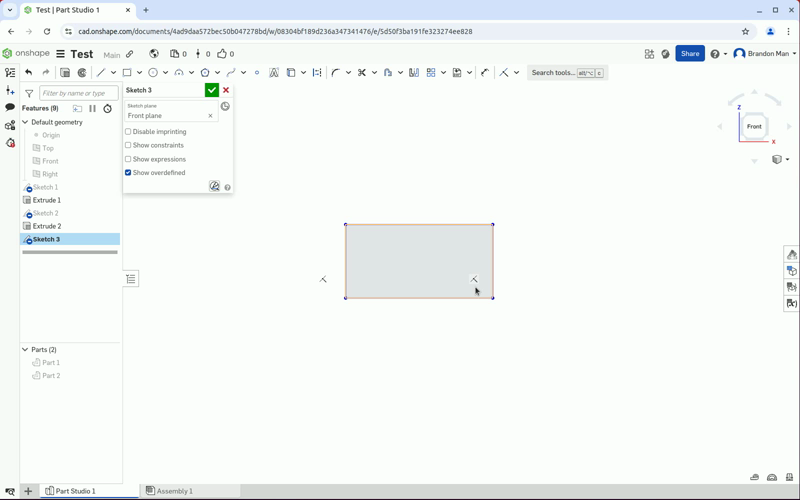
scroll(-6)
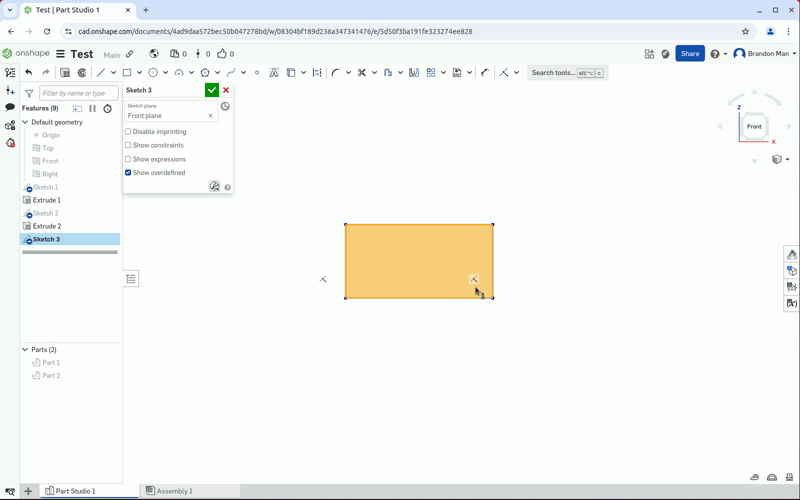
scroll(-6)
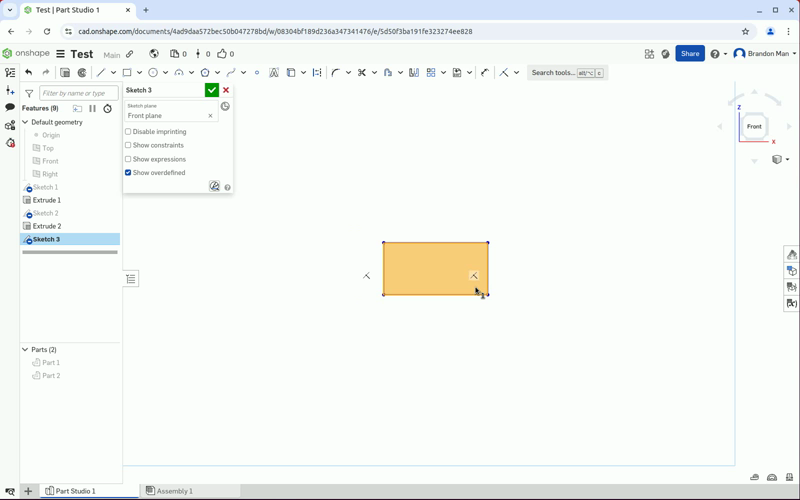
scroll(-6)
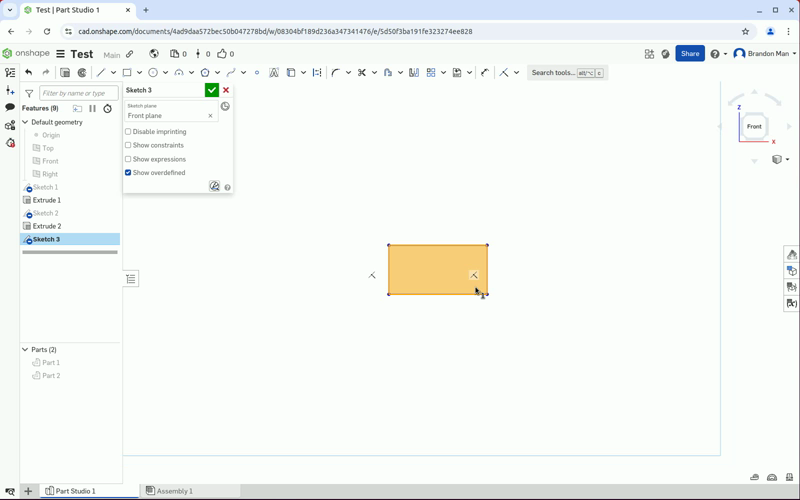
scroll(-6)
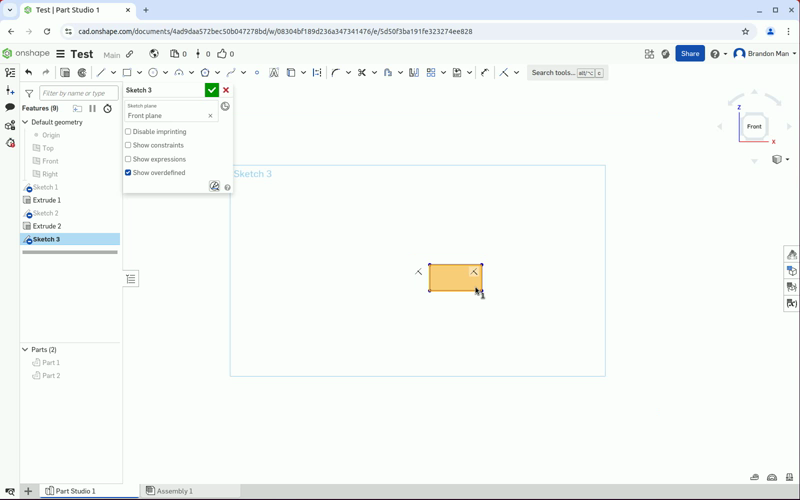
scroll(-6)
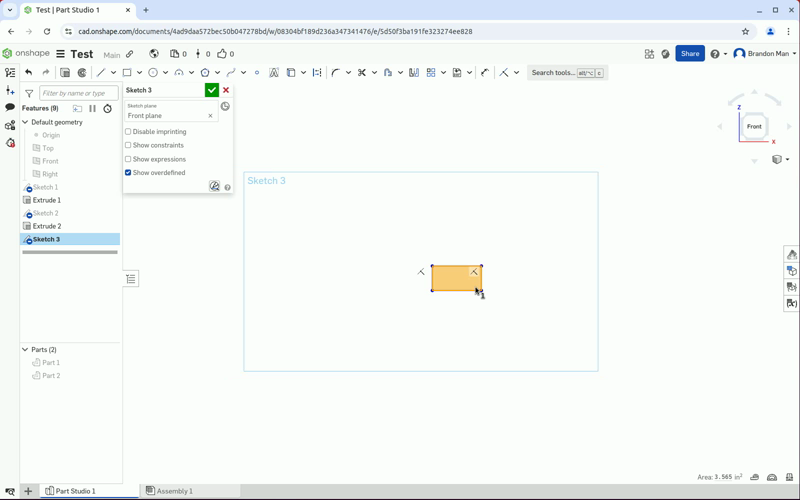
scroll(-6)
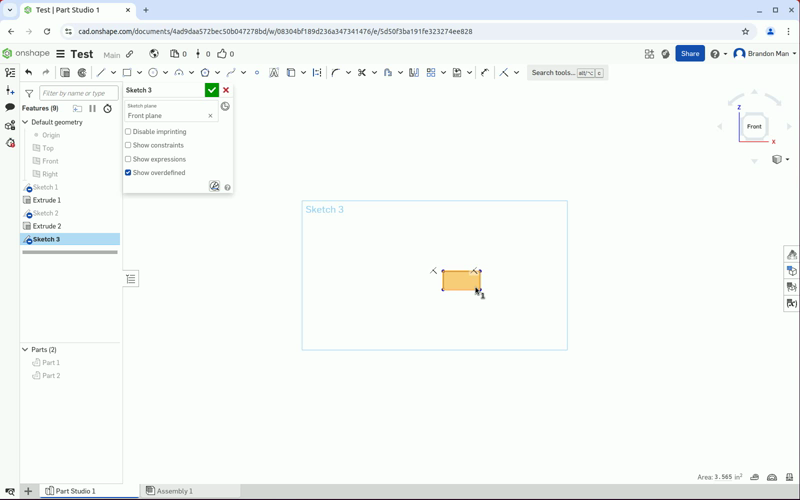
scroll(-6)
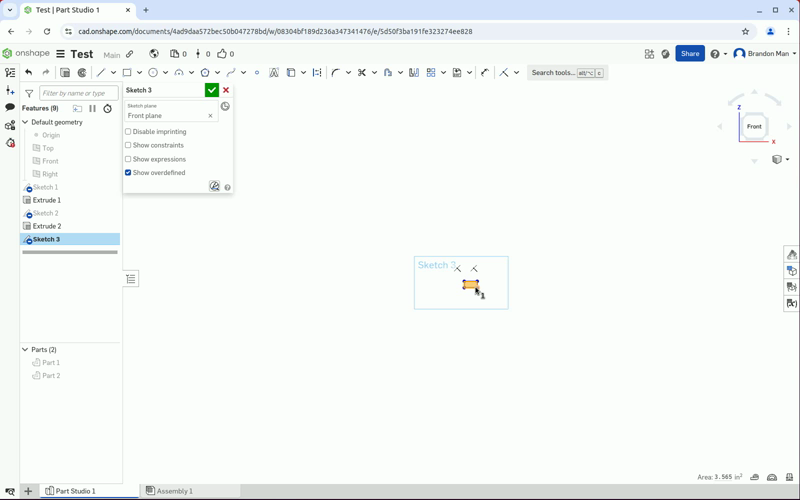
mouse_move(73, 352)
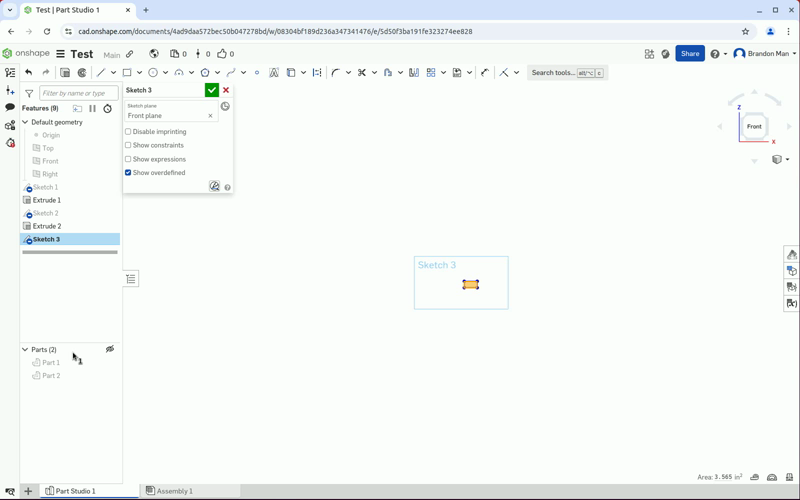
key(shift+y)
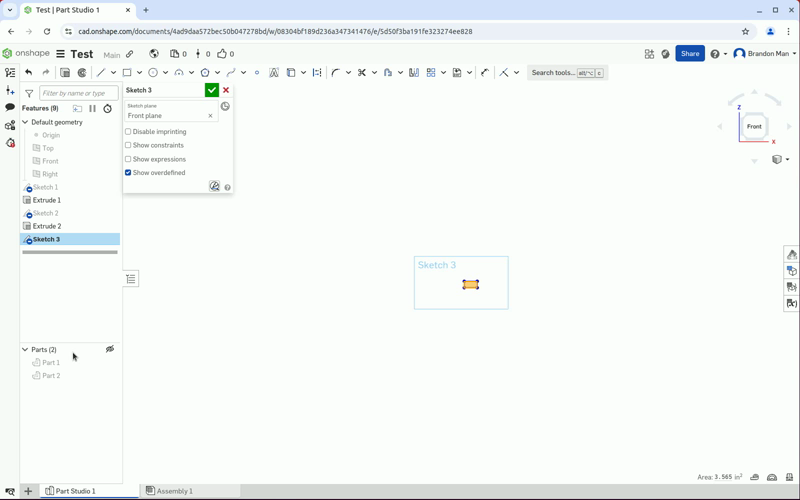
key(shift+e)
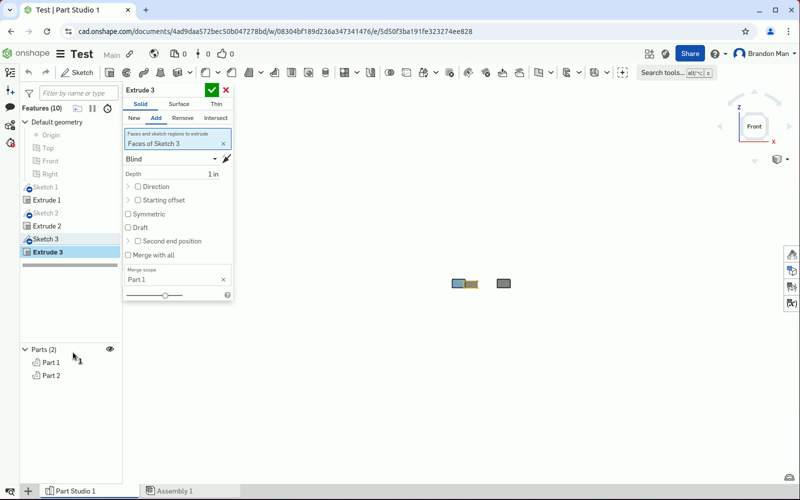
mouse_move(143, 106)
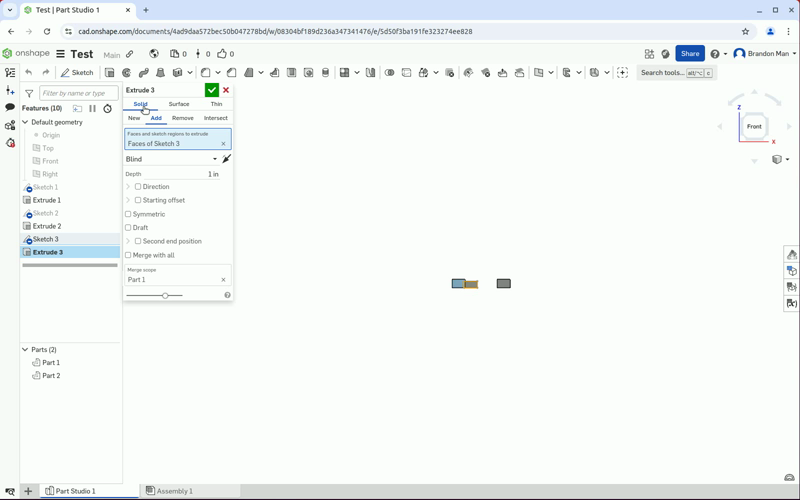
click(143, 106)
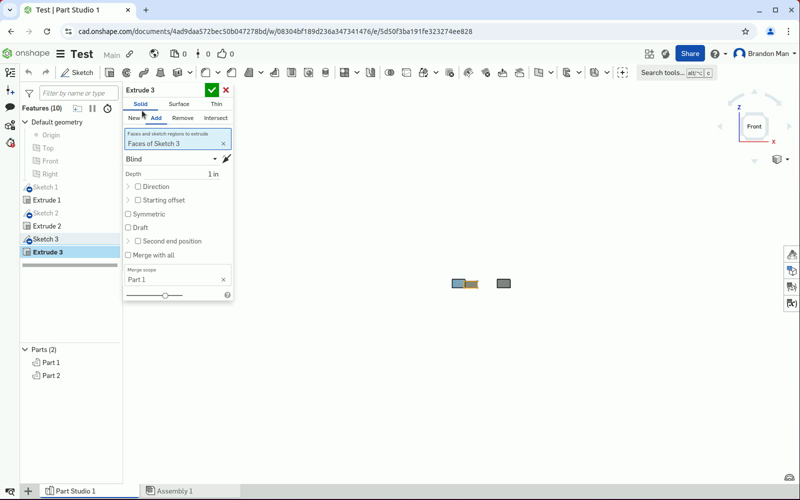
mouse_move(137, 120)
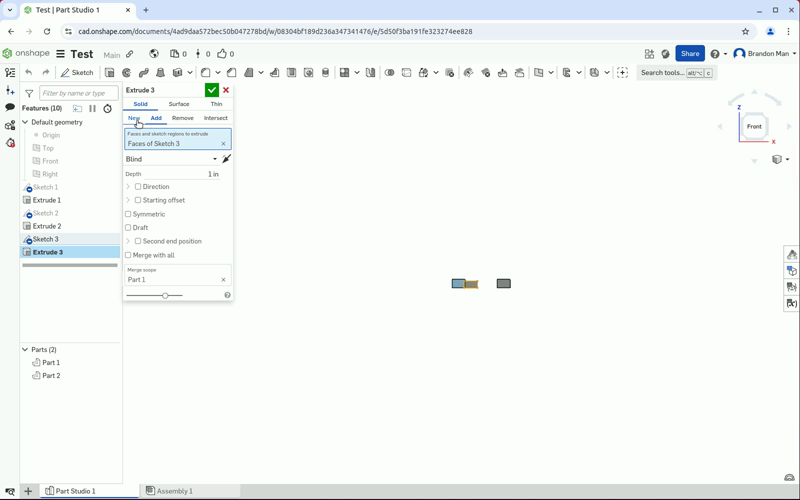
click(137, 120)
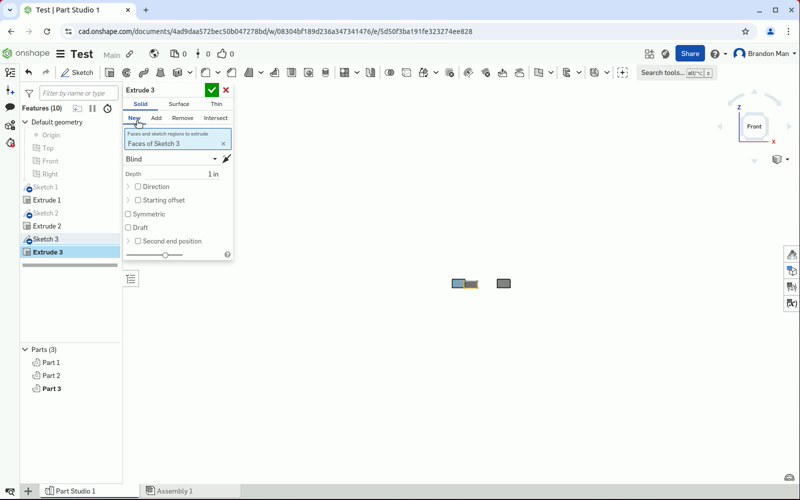
key(tab, 4)
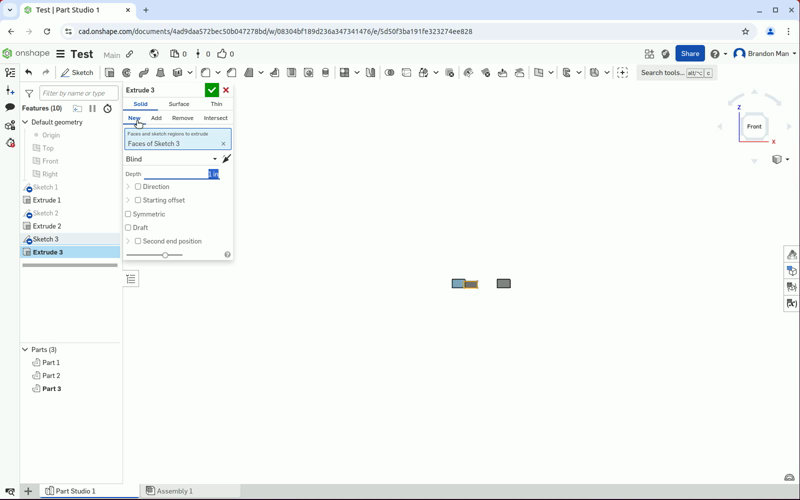
text(23.108)
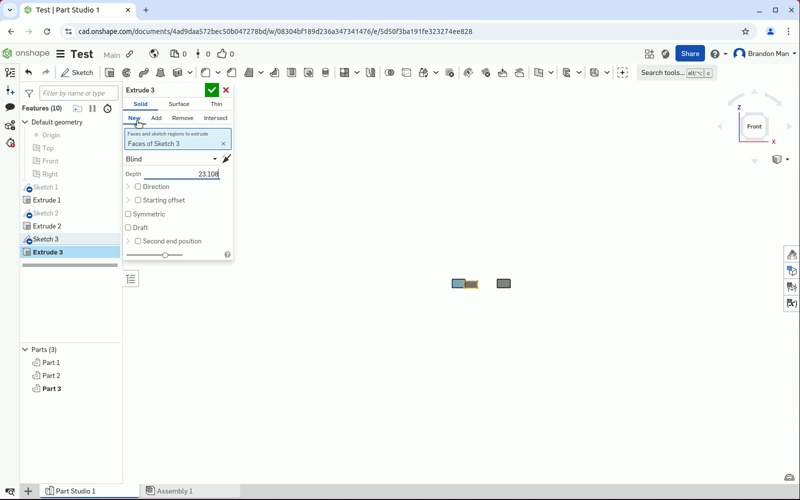
key(enter)
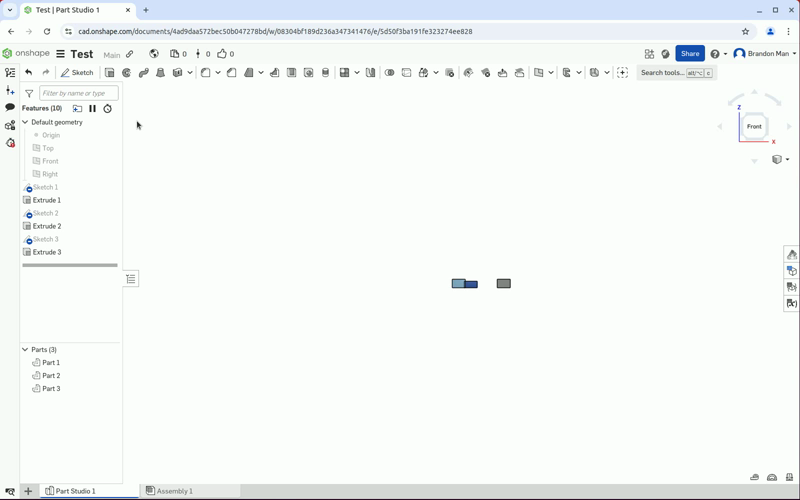
key(shift+h)
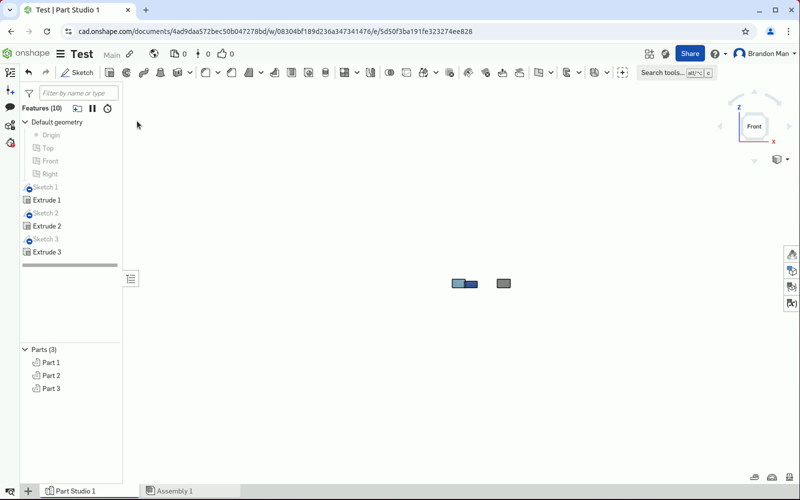
key(shift+h)
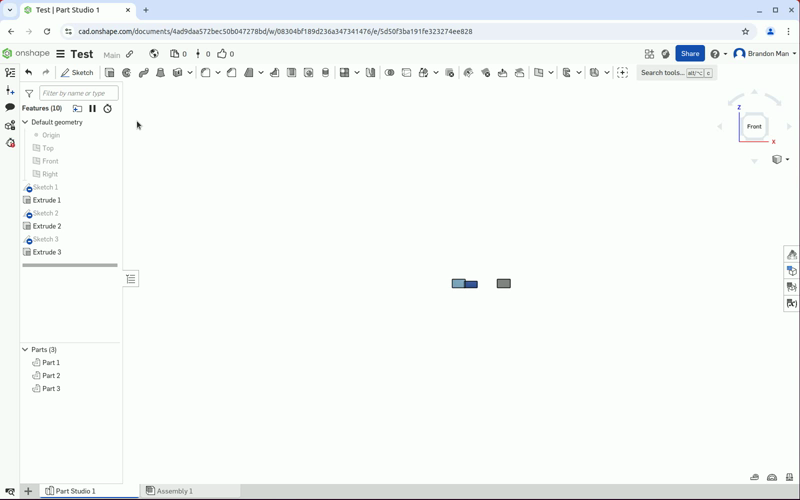
mouse_move(73, 189)
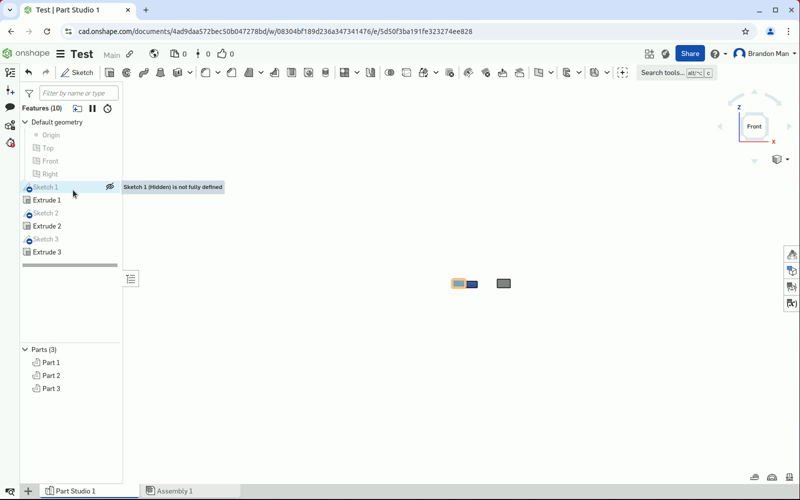
click(73, 189)
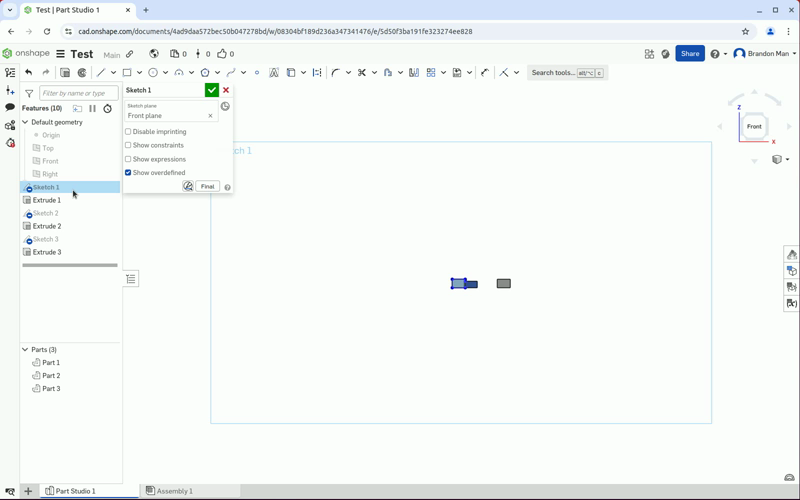
mouse_move(229, 92)
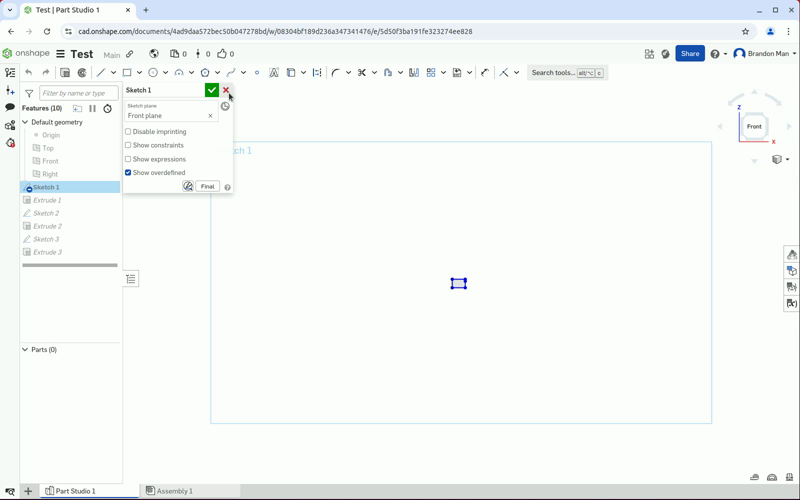
click(229, 92)
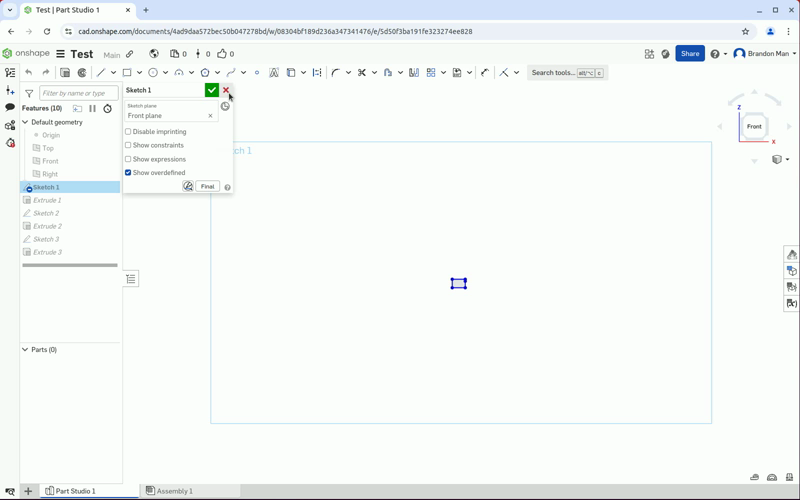
key(shift+s)
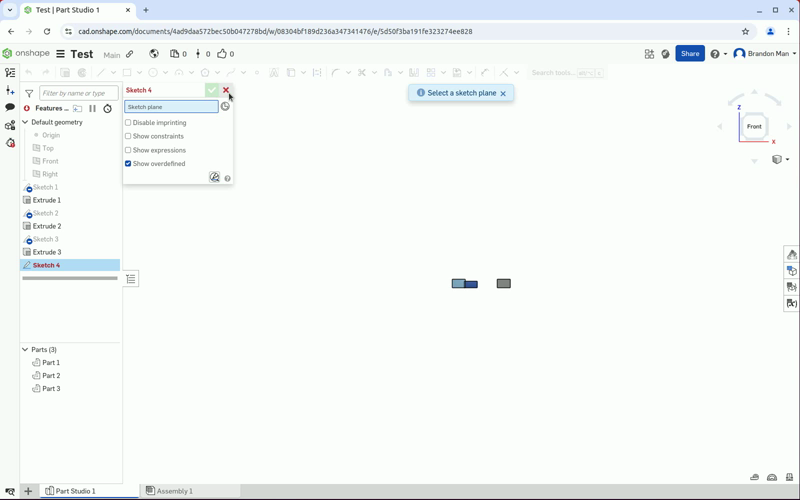
mouse_move(73, 163)
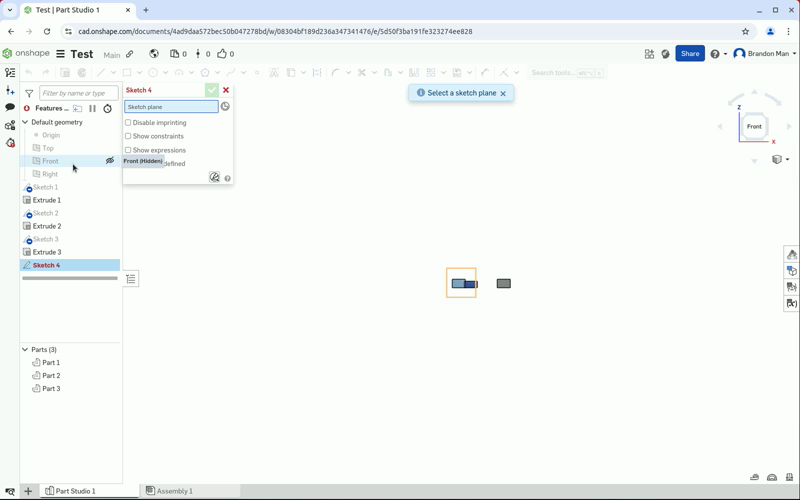
click(73, 163)
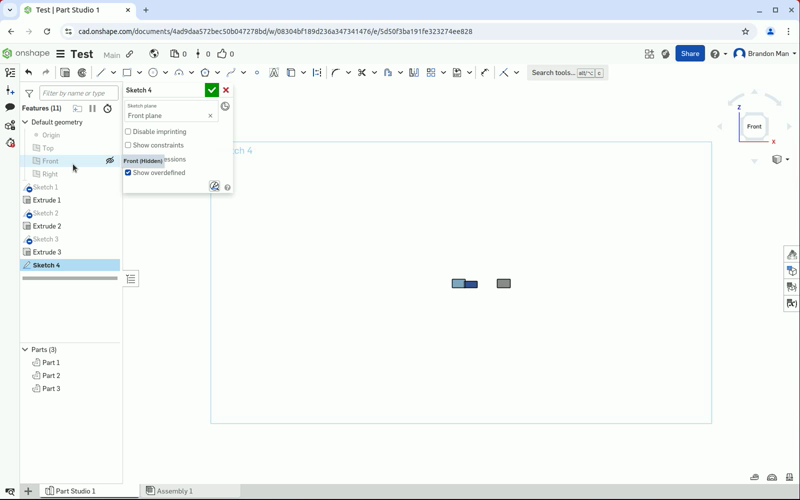
mouse_move(73, 352)
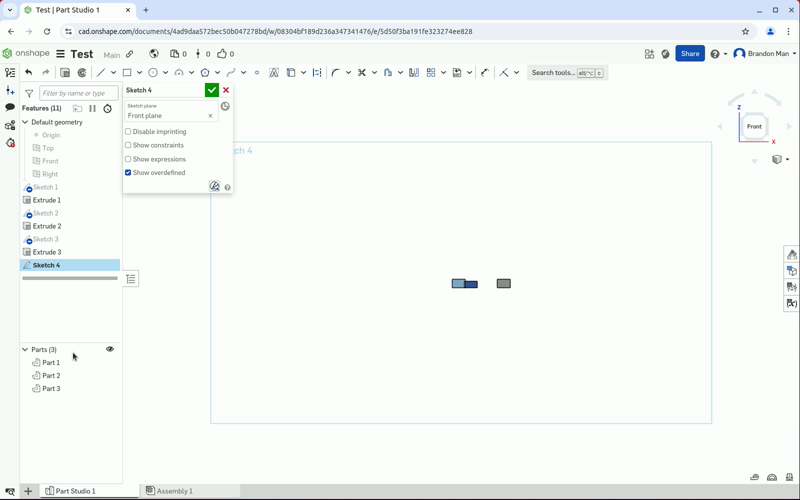
key(y)
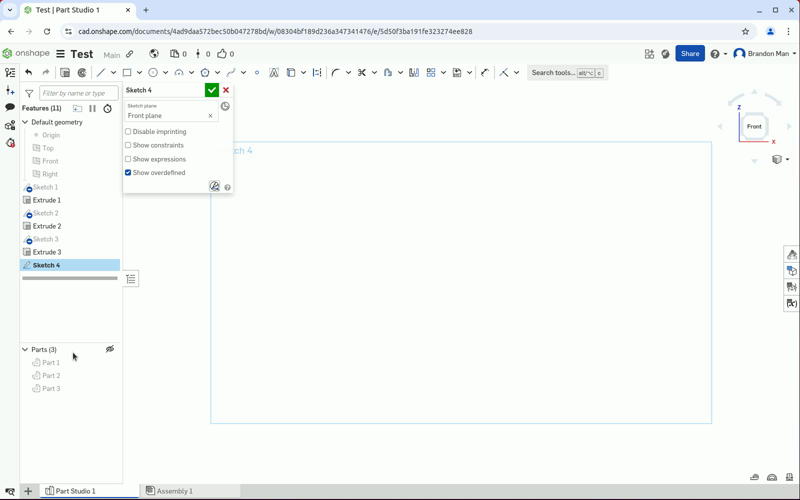
key(l)
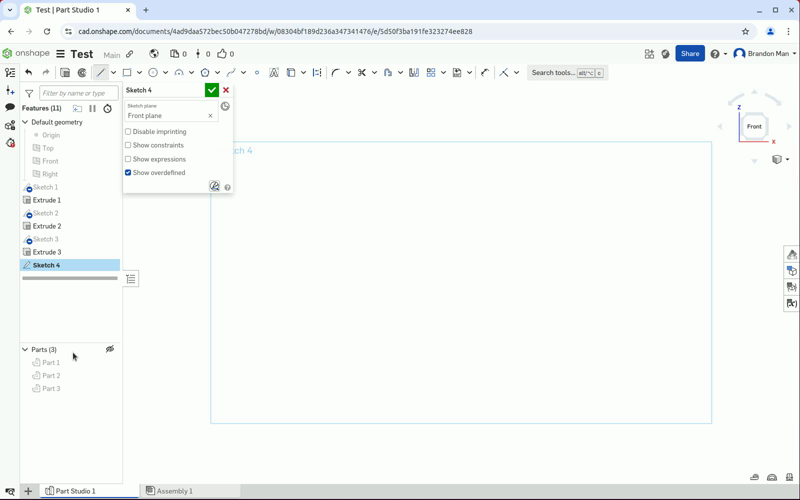
key_down(shift)
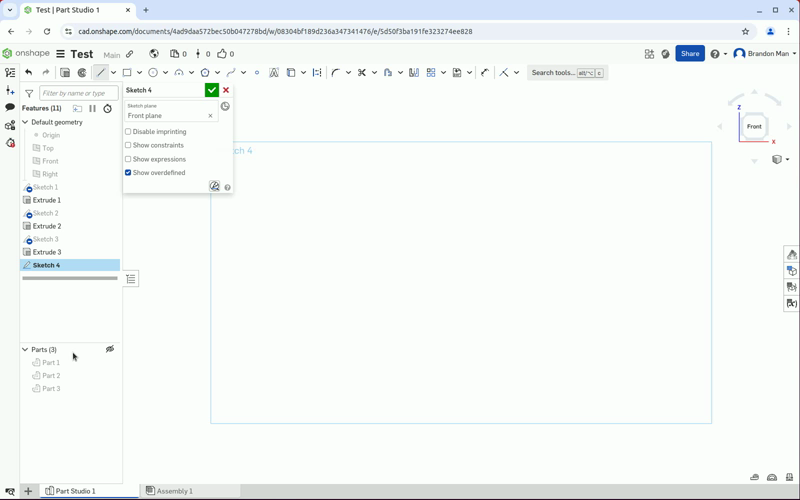
mouse_move(476, 287)
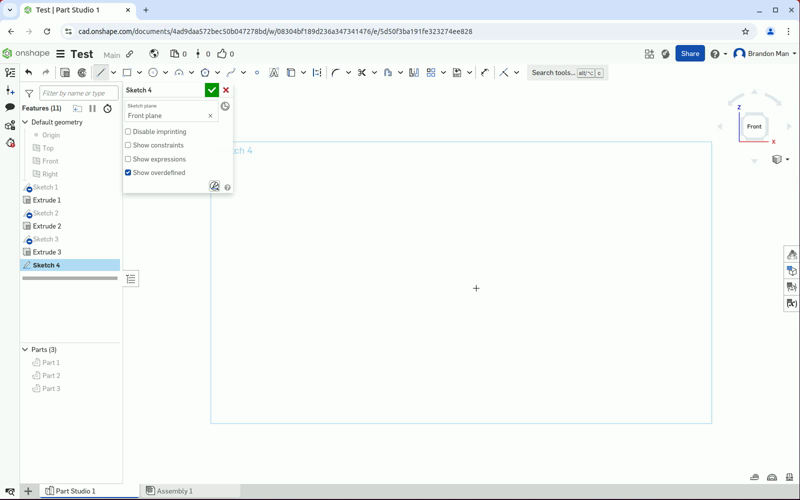
click(476, 287)
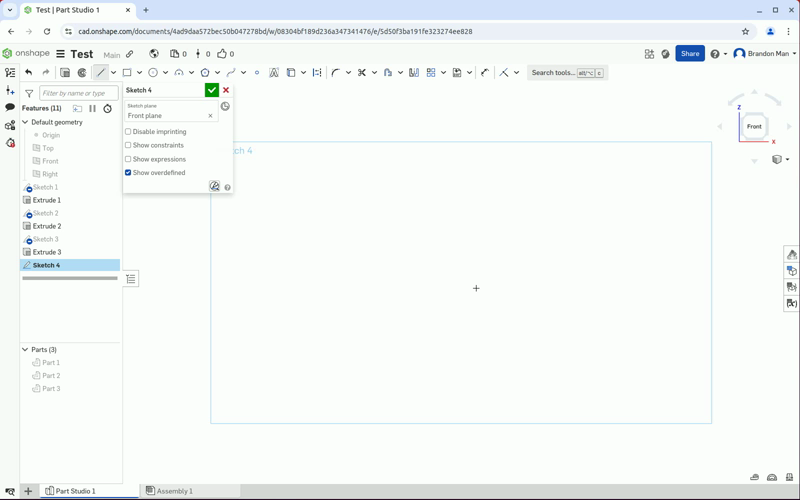
key_up(shift)
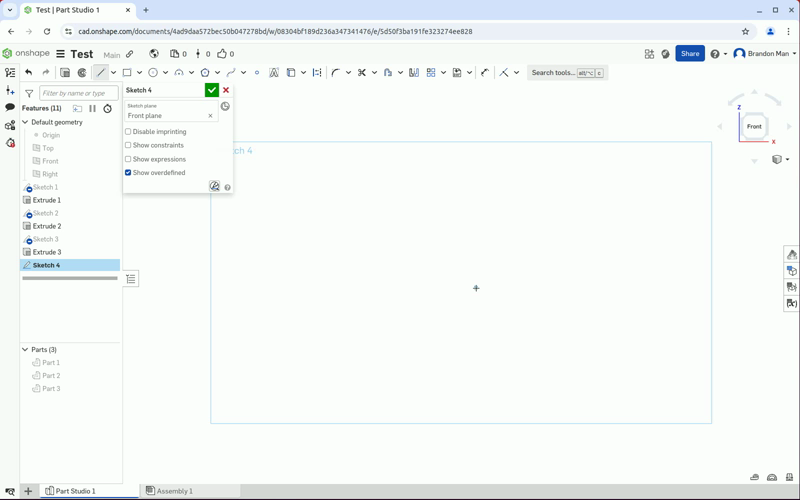
key_down(shift)
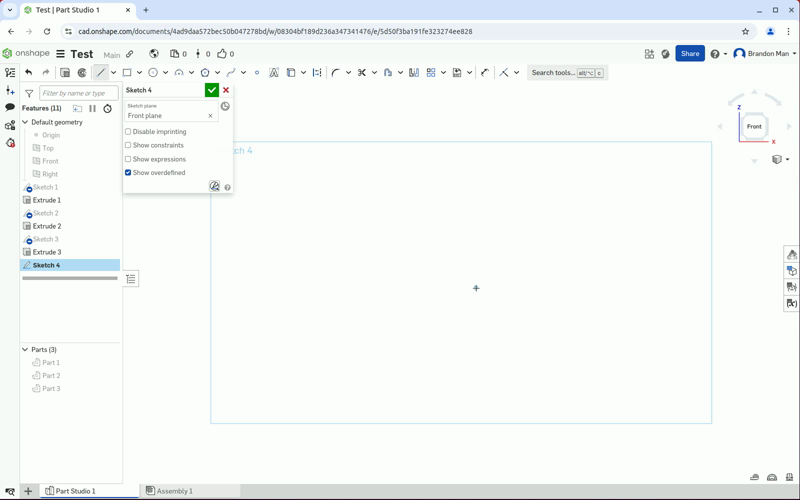
mouse_move(506, 287)
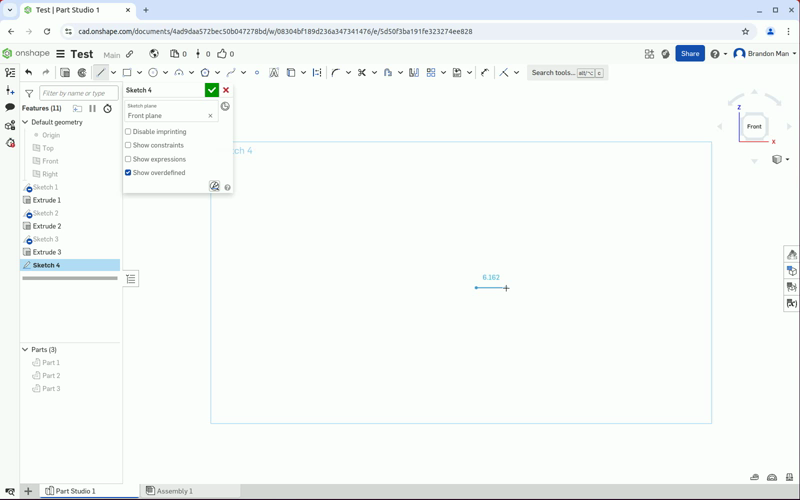
mouse_move(486, 287)
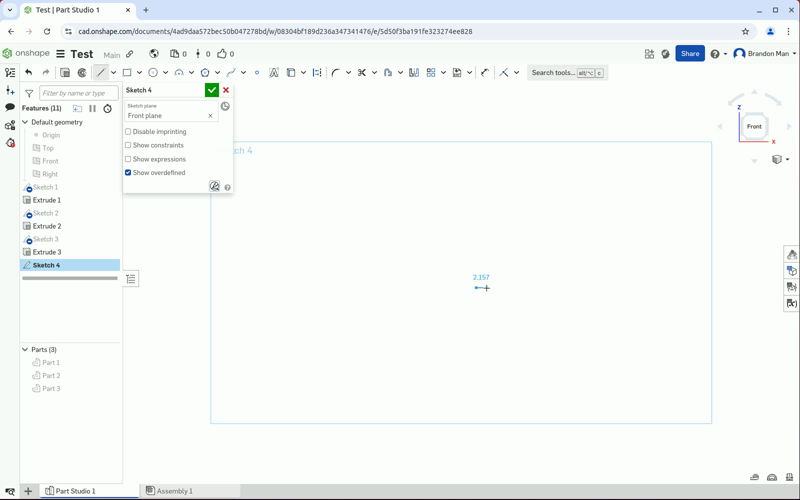
click(486, 287)
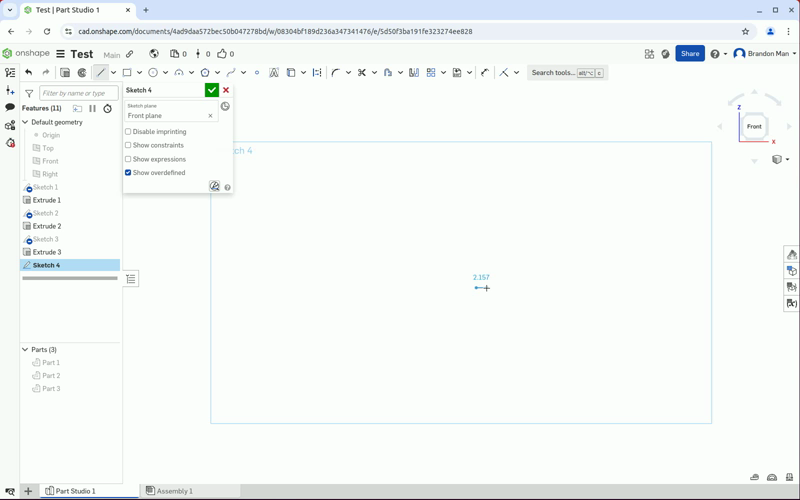
key_up(shift)
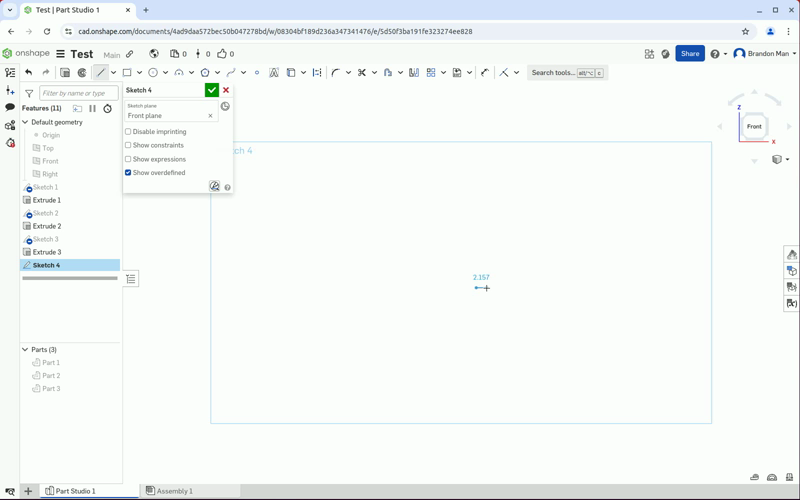
key_down(shift)
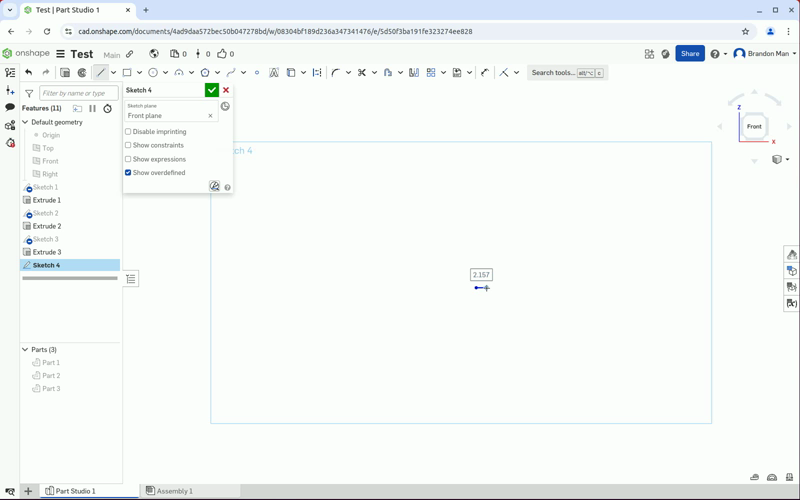
mouse_move(516, 287)
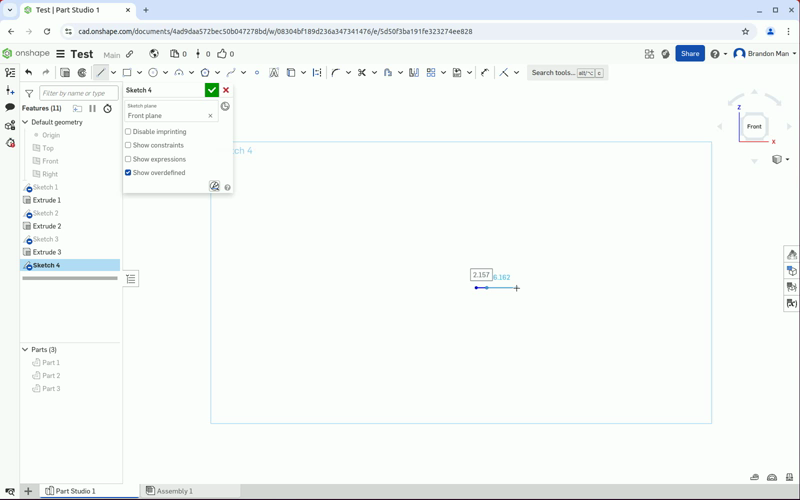
mouse_move(486, 281)
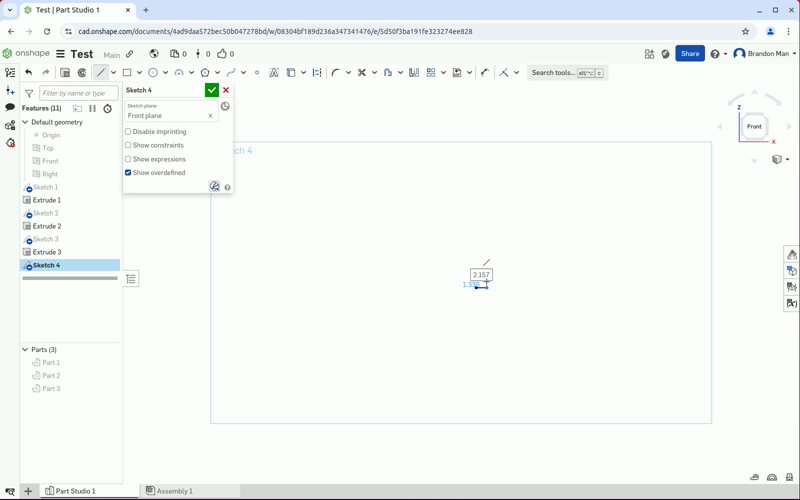
scroll(6)
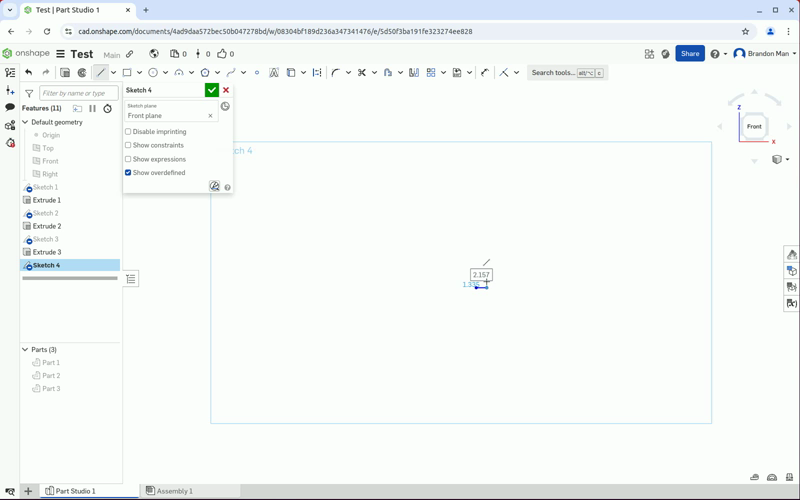
scroll(6)
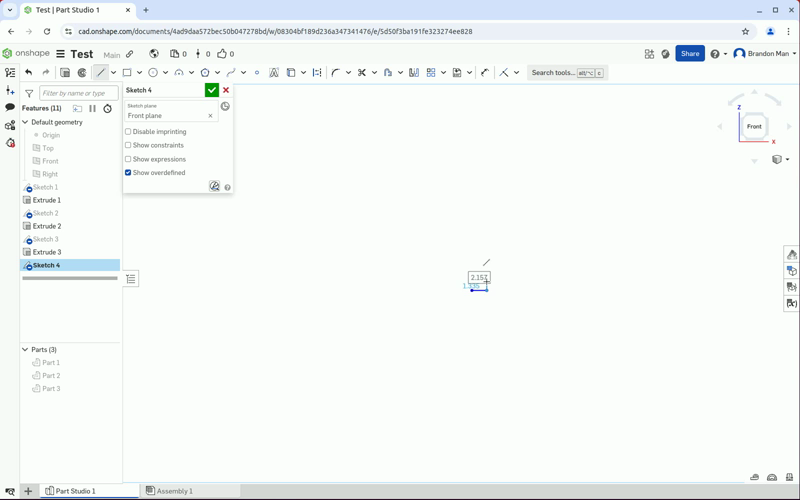
scroll(6)
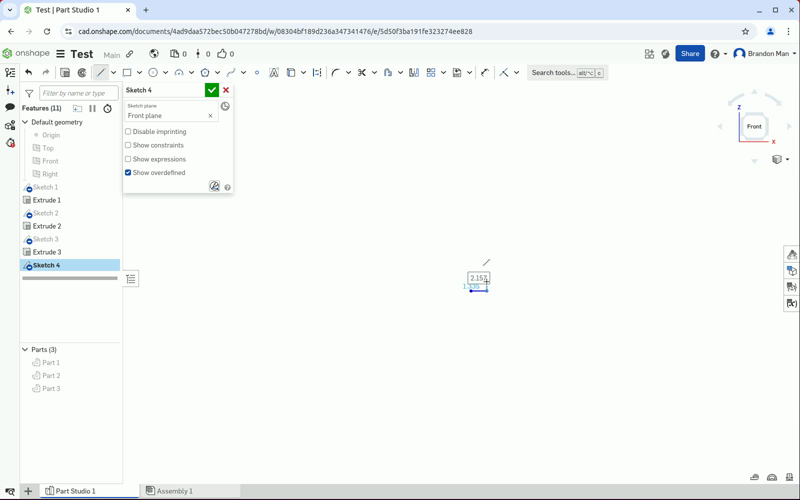
scroll(6)
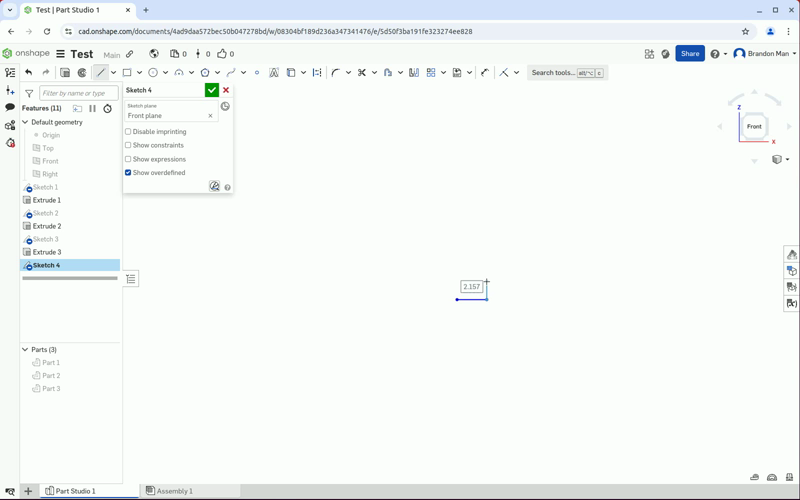
scroll(6)
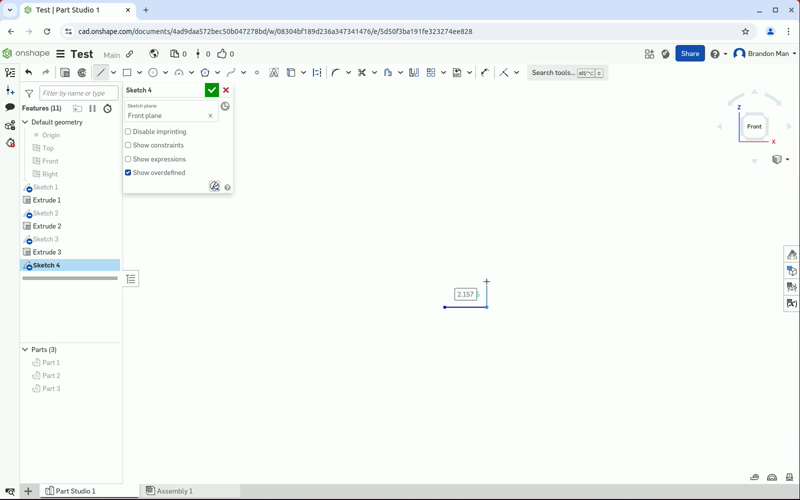
scroll(6)
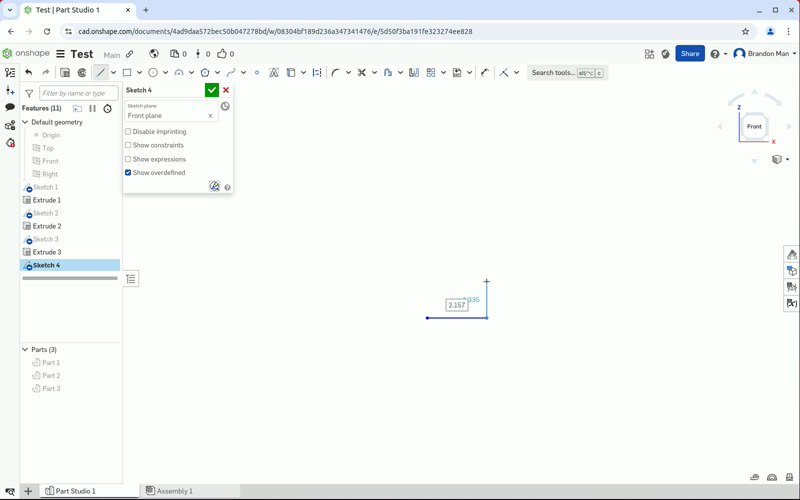
scroll(6)
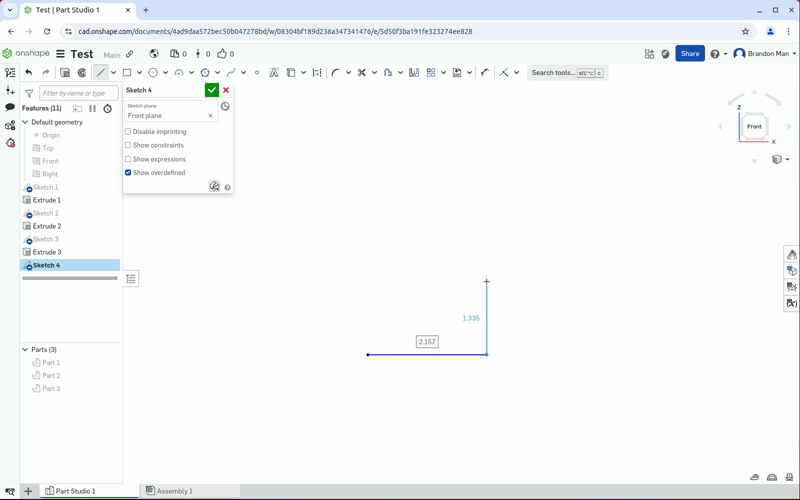
click(486, 281)
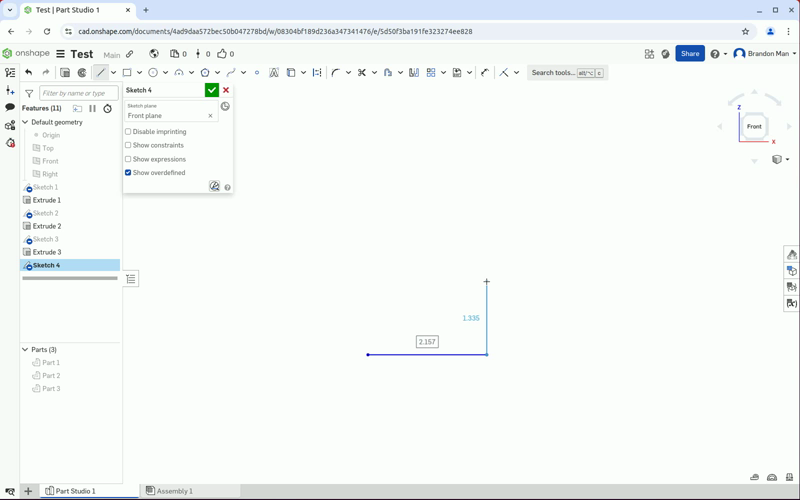
scroll(-6)
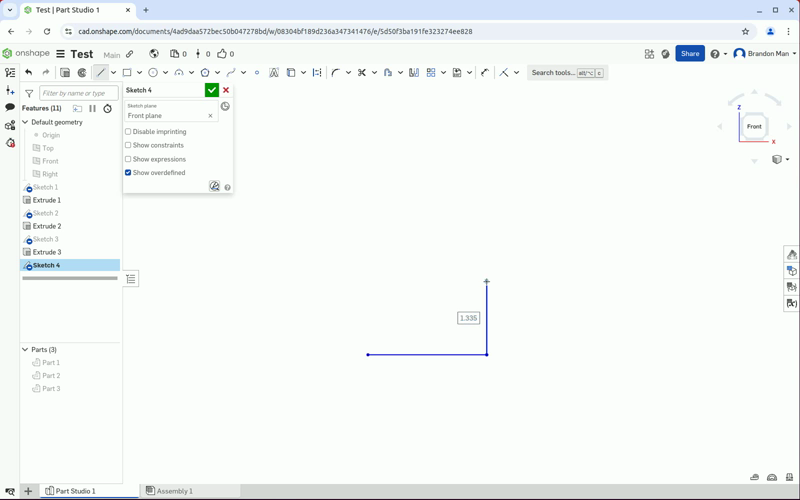
scroll(-6)
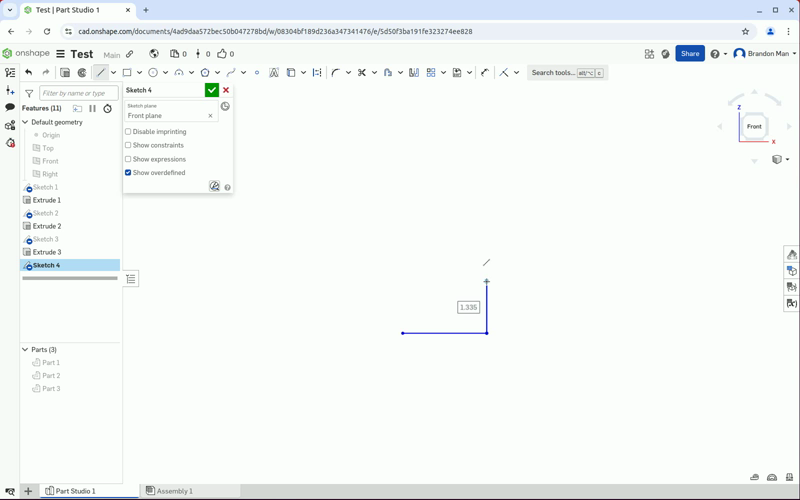
scroll(-6)
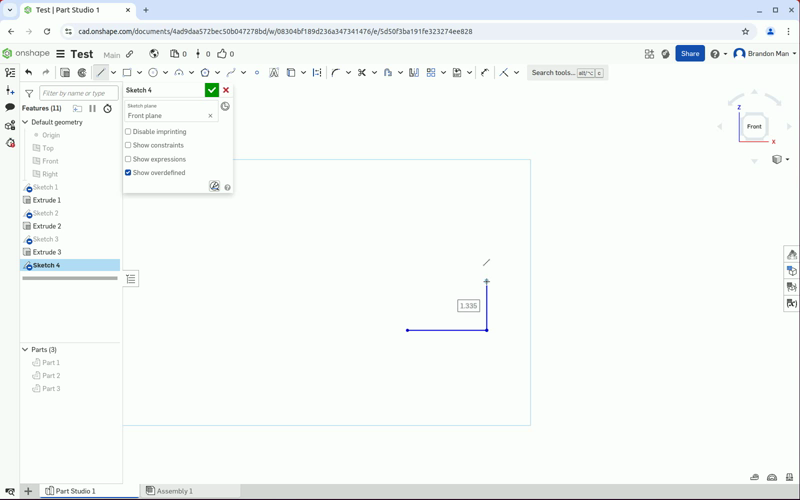
scroll(-6)
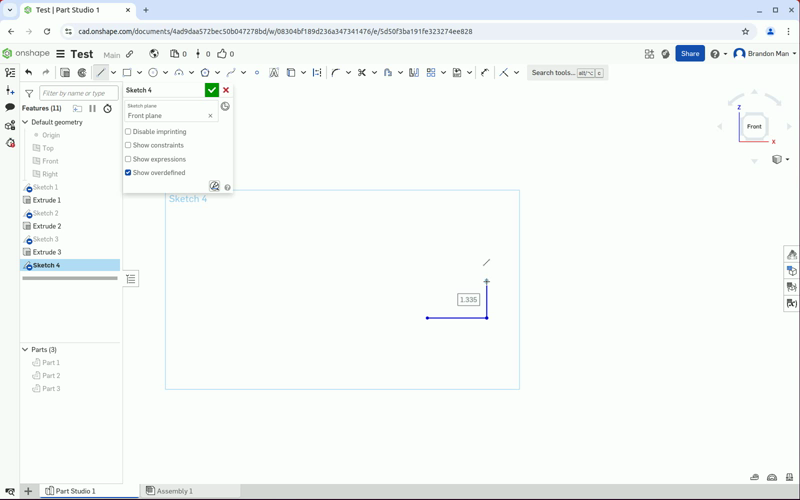
scroll(-6)
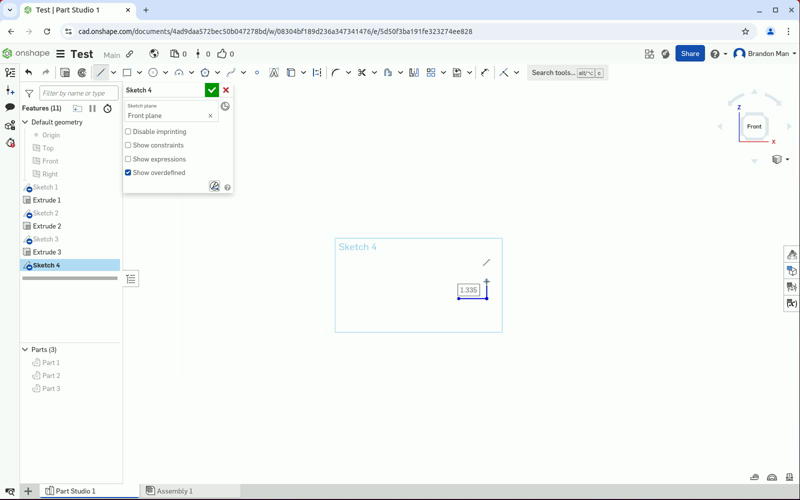
scroll(-6)
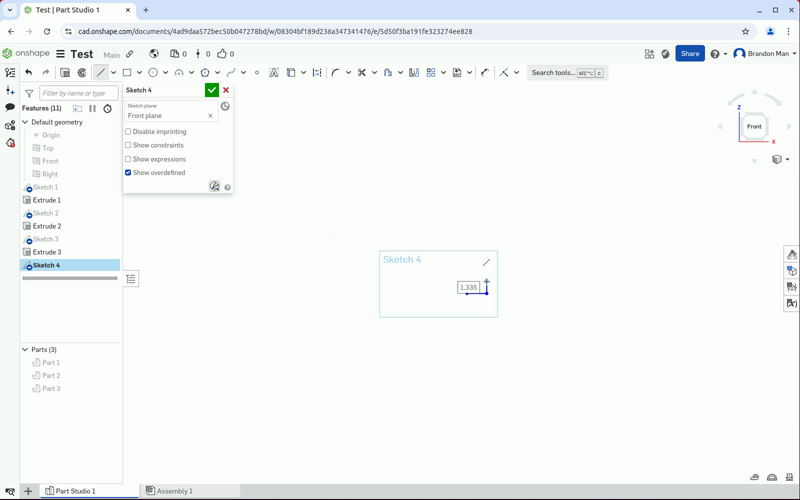
scroll(-6)
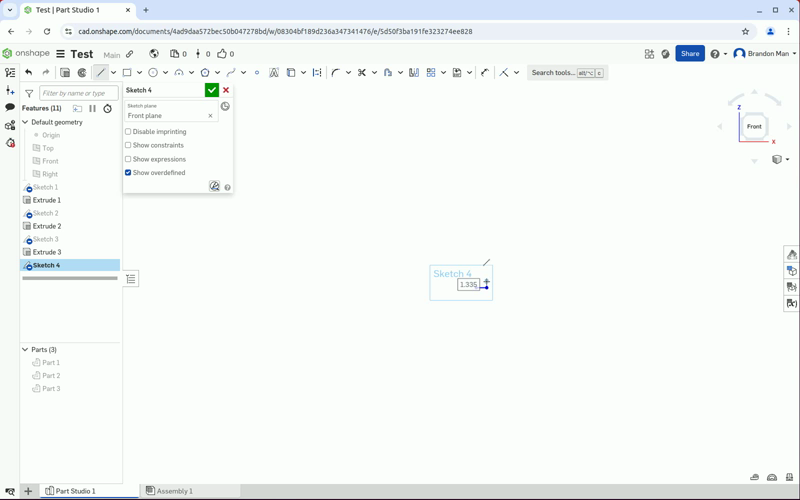
key_up(shift)
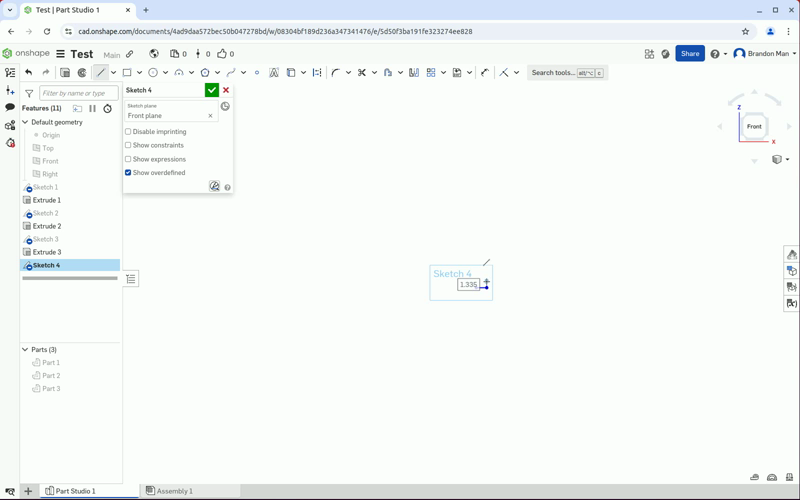
key_down(shift)
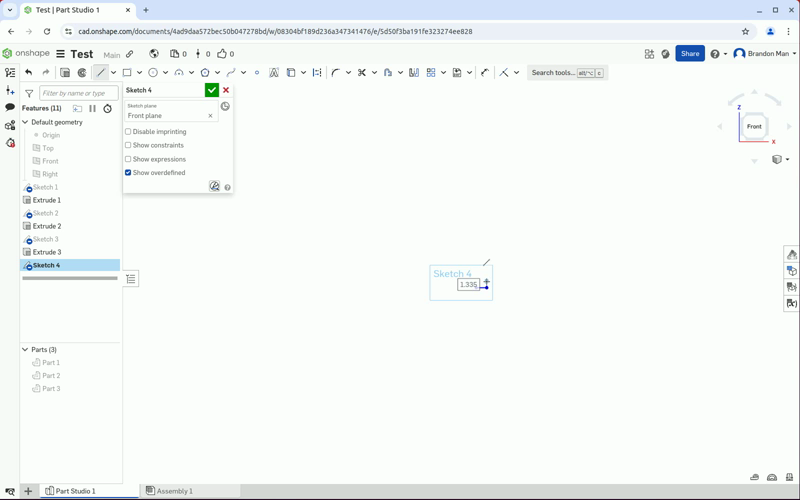
mouse_move(516, 281)
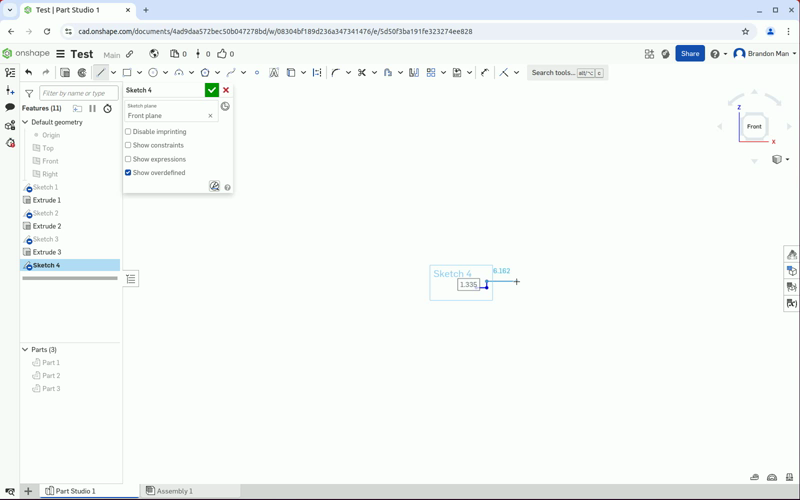
mouse_move(486, 279)
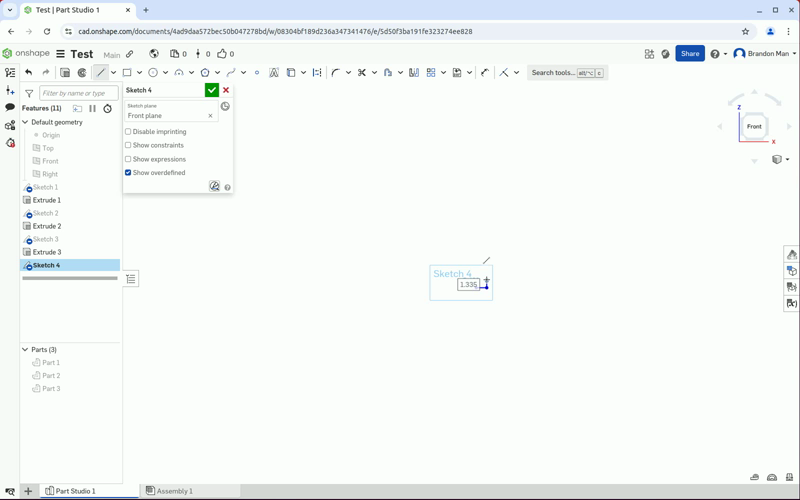
scroll(6)
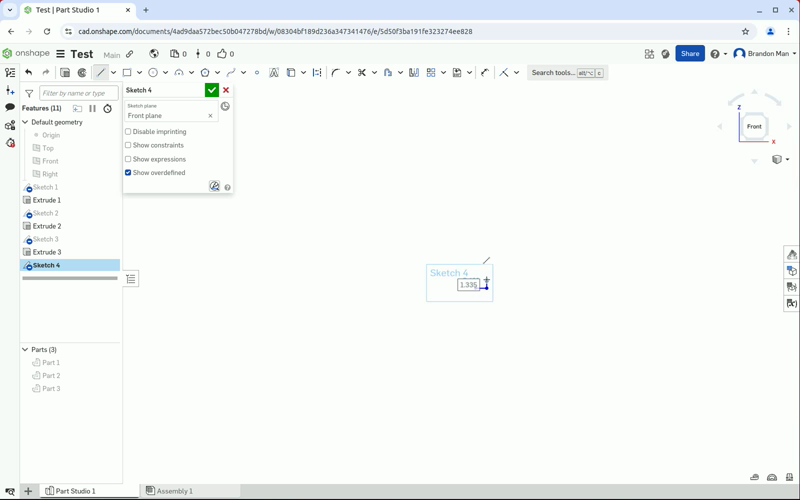
scroll(6)
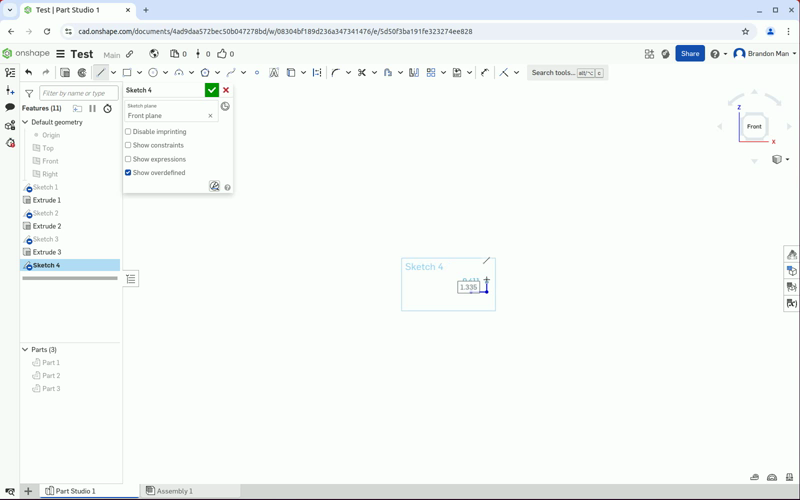
scroll(6)
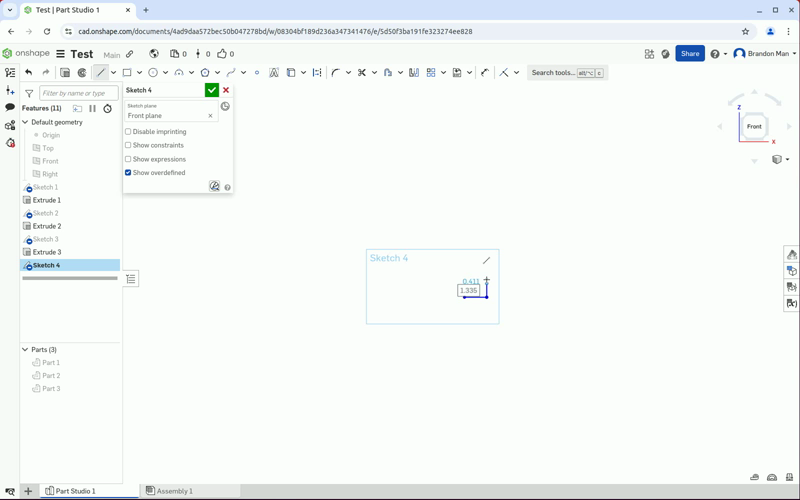
scroll(6)
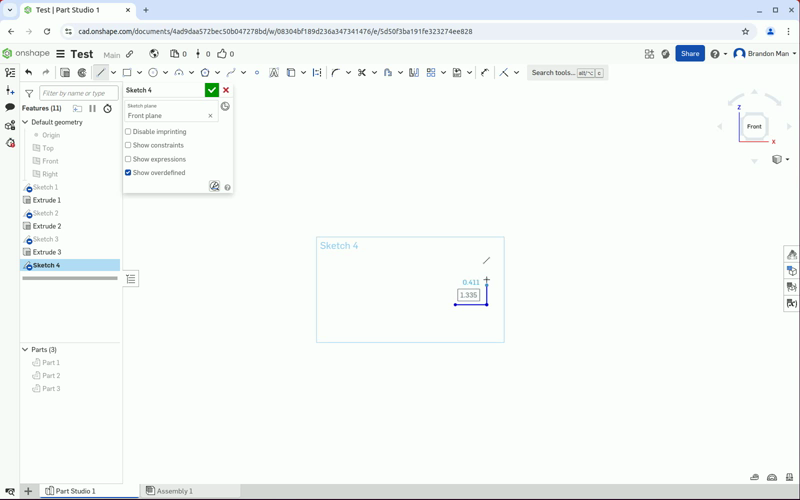
scroll(6)
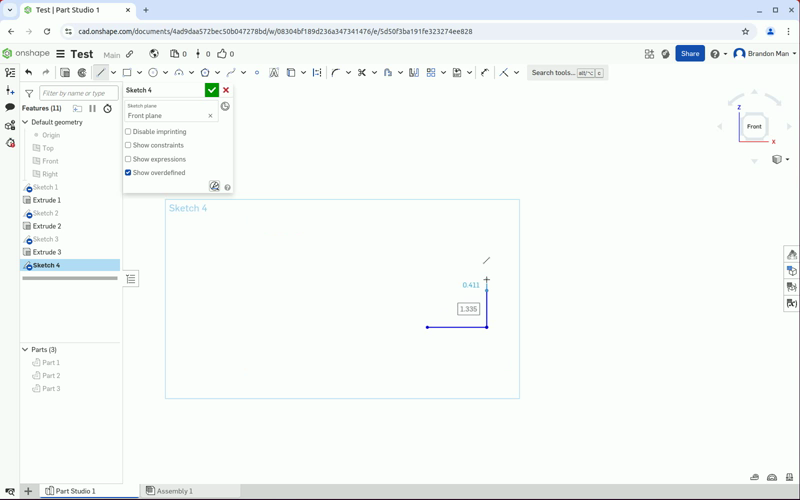
scroll(6)
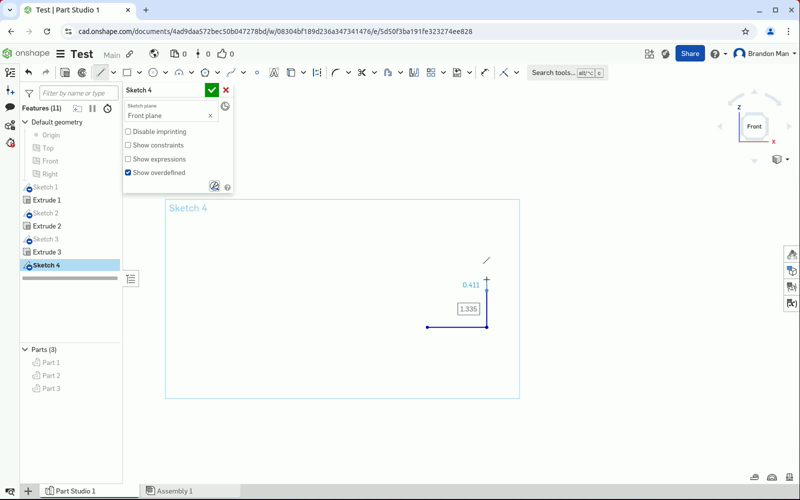
scroll(6)
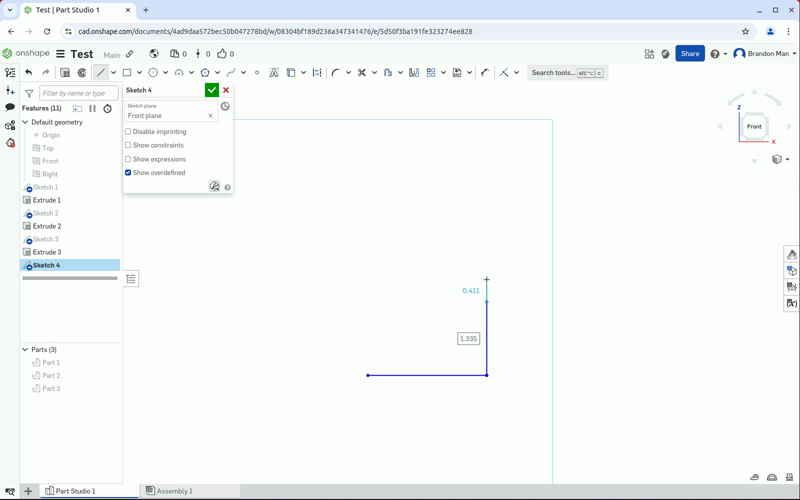
click(486, 279)
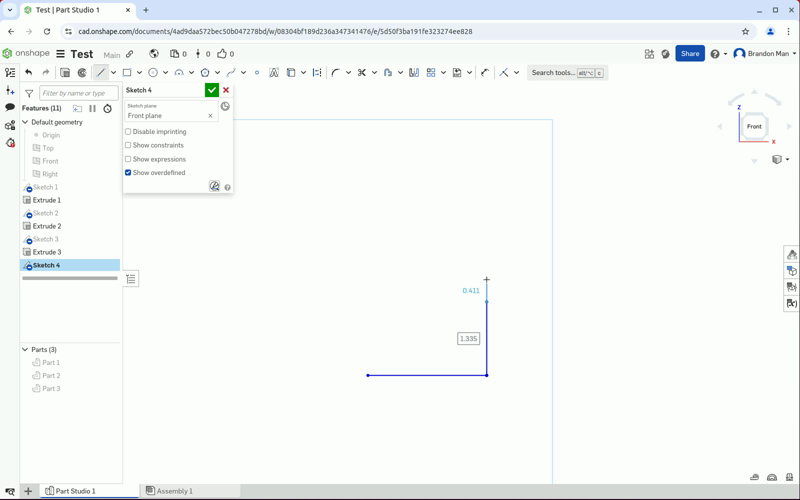
scroll(-6)
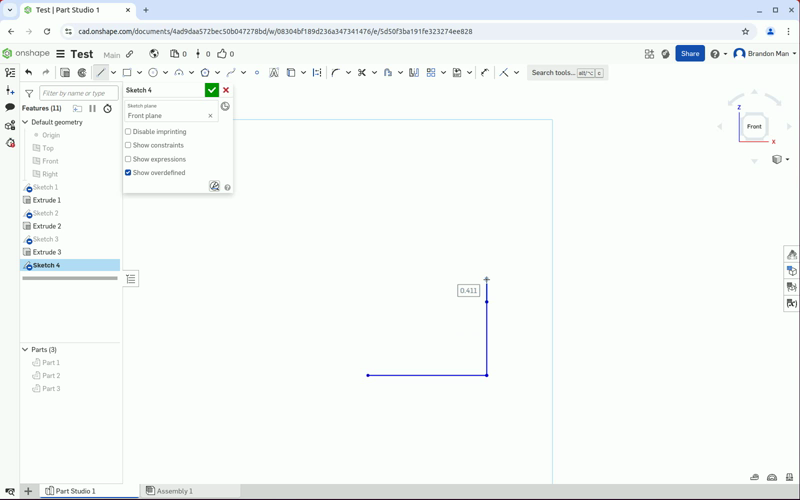
scroll(-6)
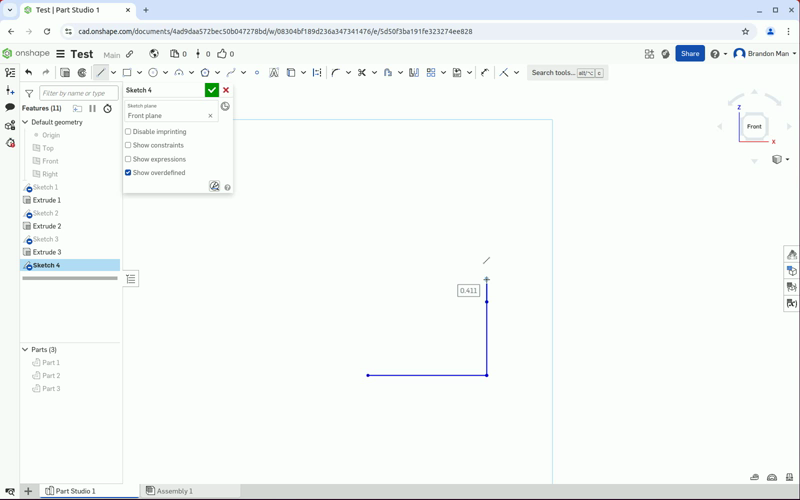
scroll(-6)
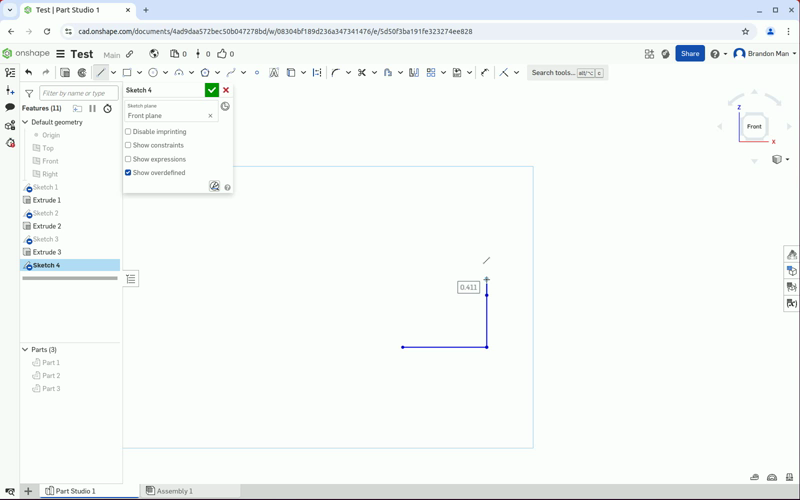
scroll(-6)
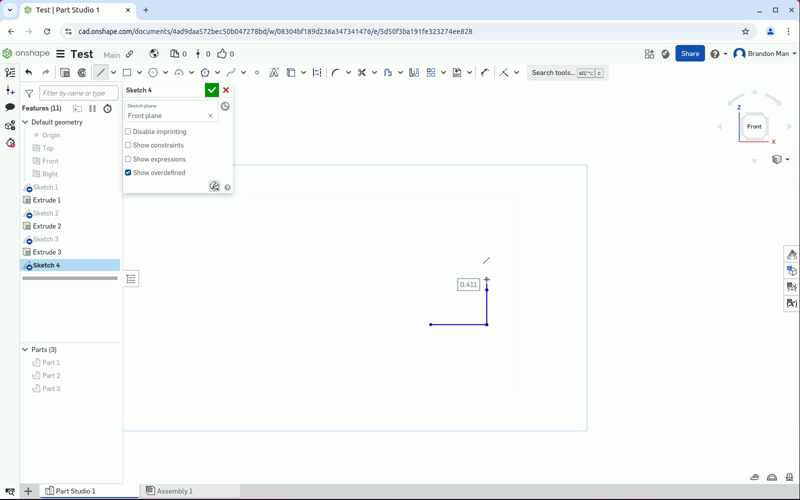
scroll(-6)
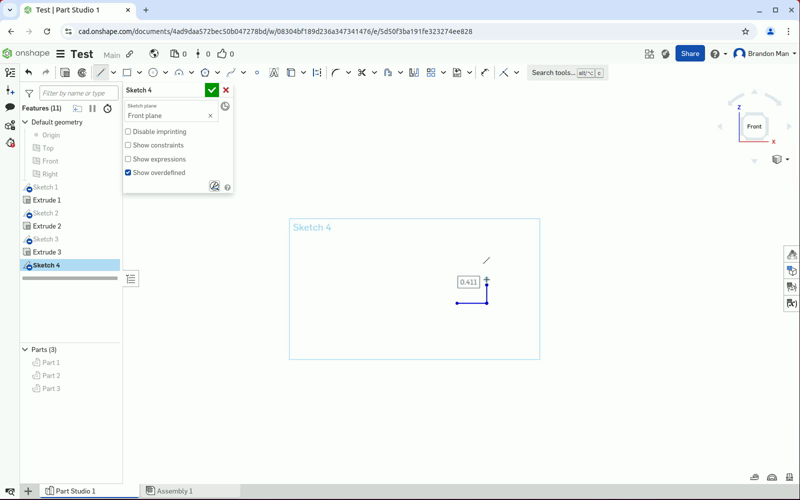
scroll(-6)
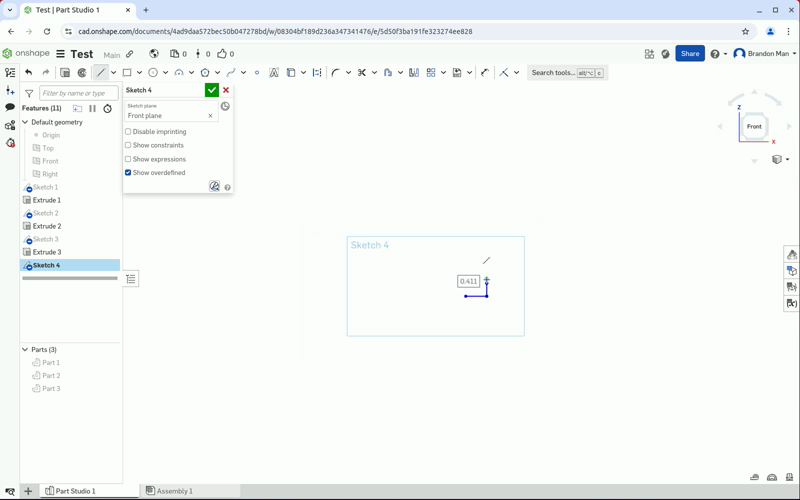
scroll(-6)
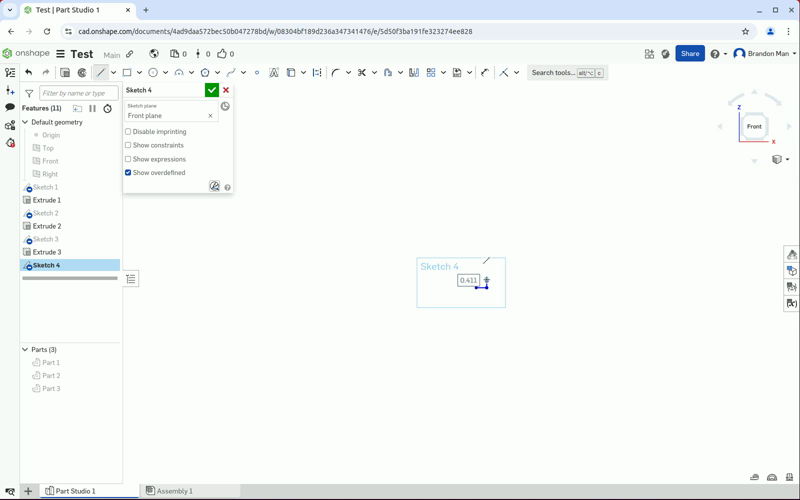
key_up(shift)
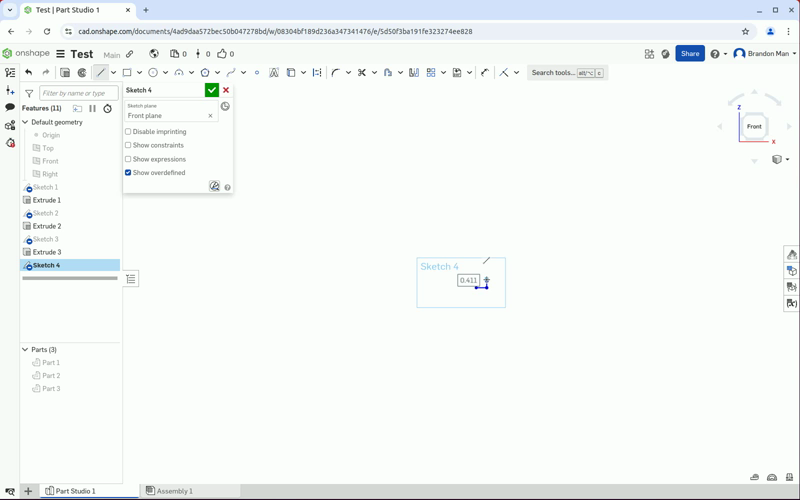
key_down(shift)
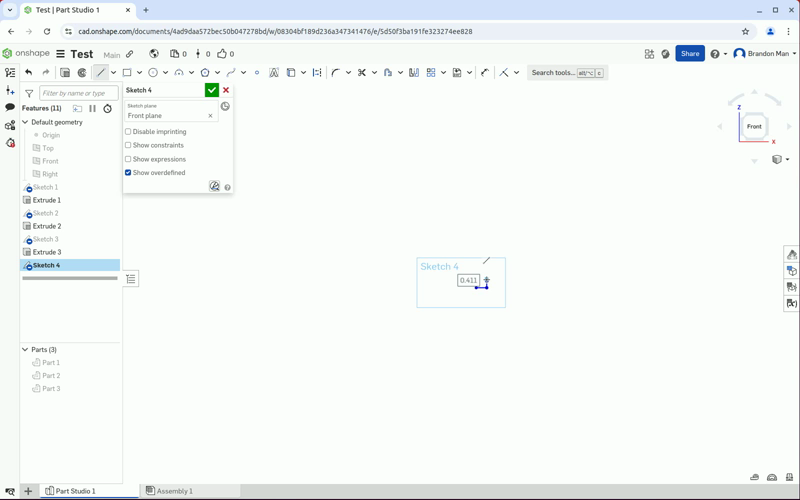
mouse_move(516, 279)
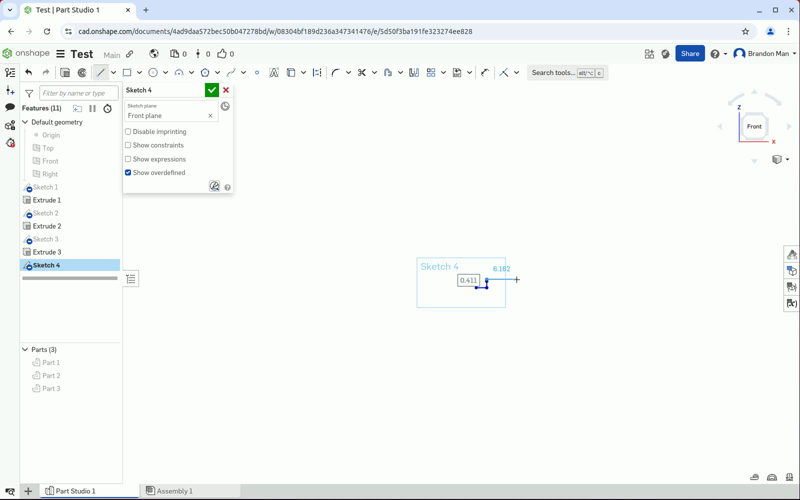
mouse_move(476, 279)
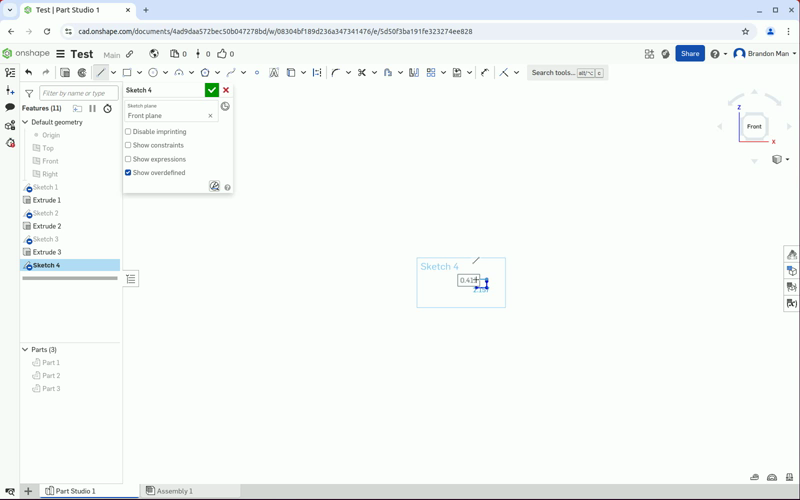
click(476, 279)
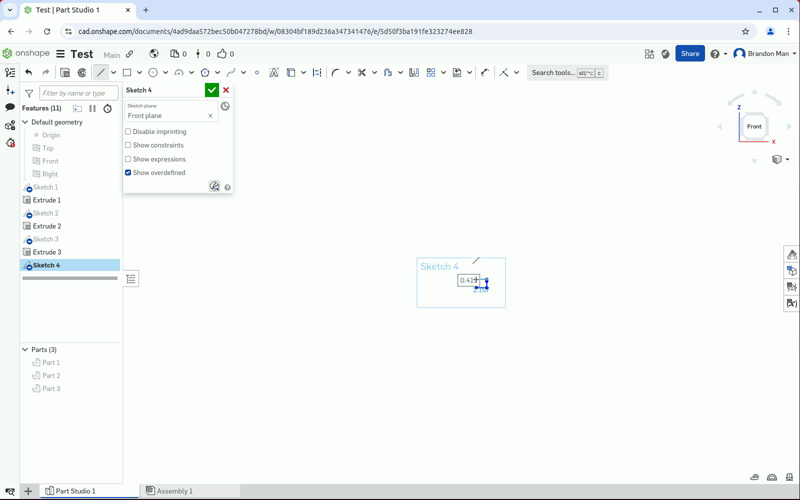
key_up(shift)
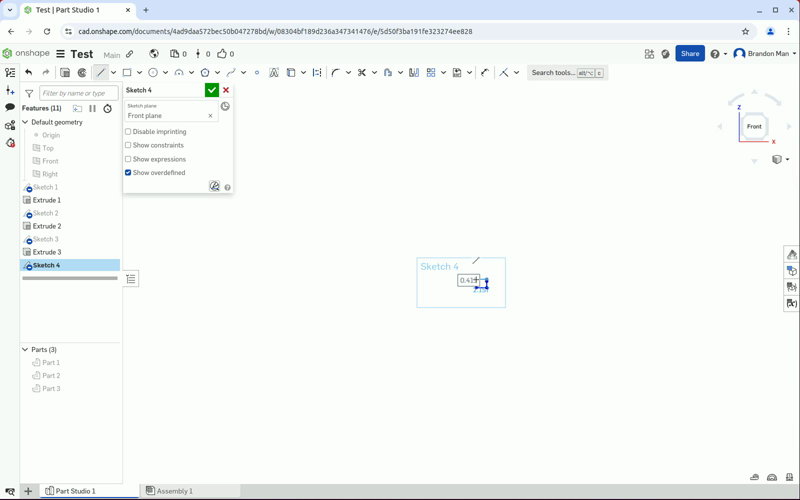
key_down(shift)
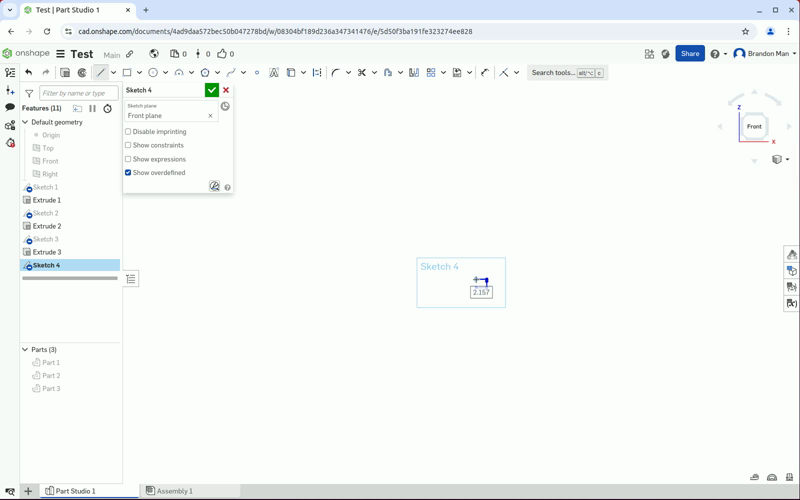
mouse_move(506, 279)
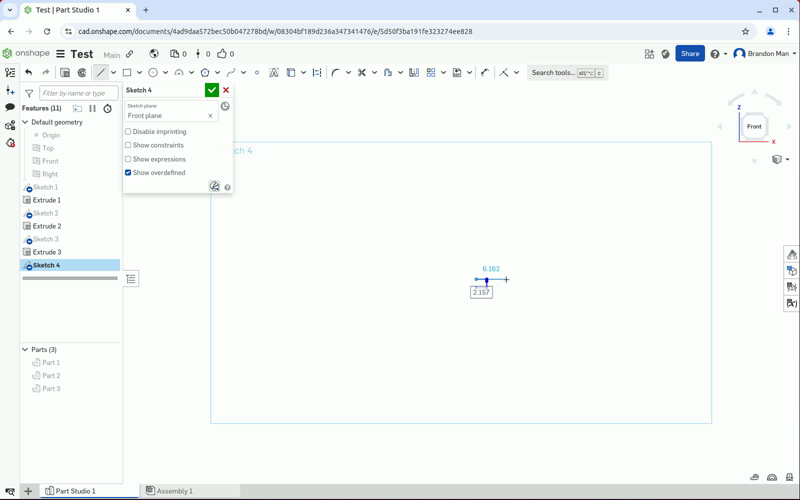
mouse_move(476, 281)
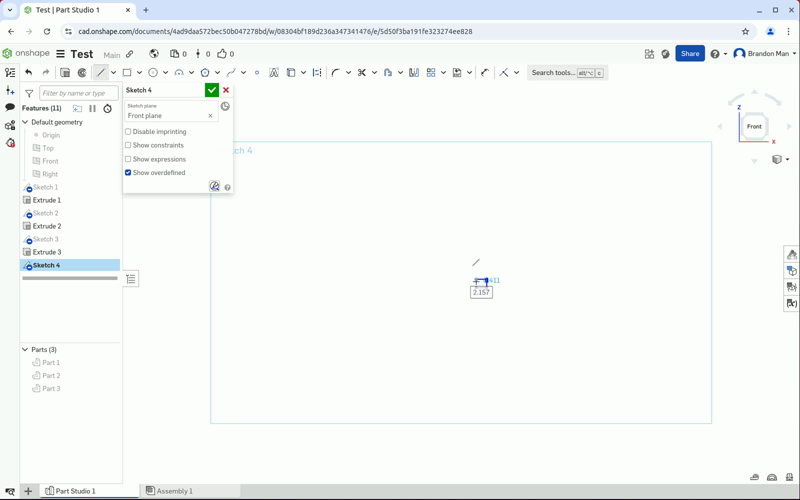
scroll(6)
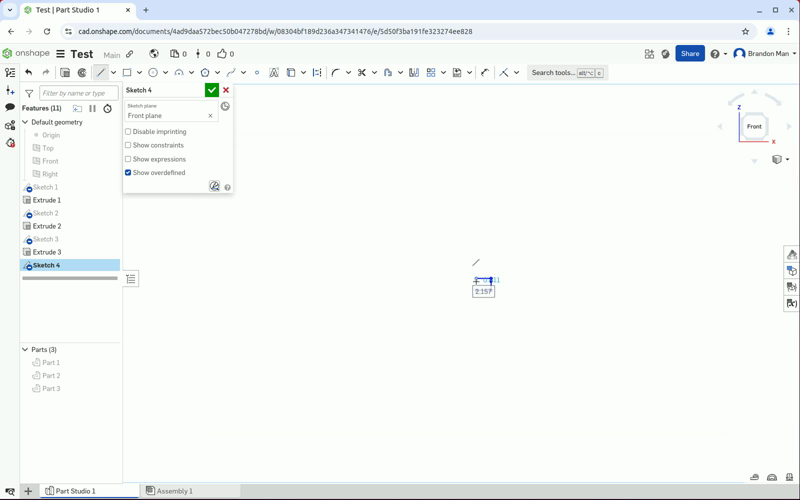
scroll(6)
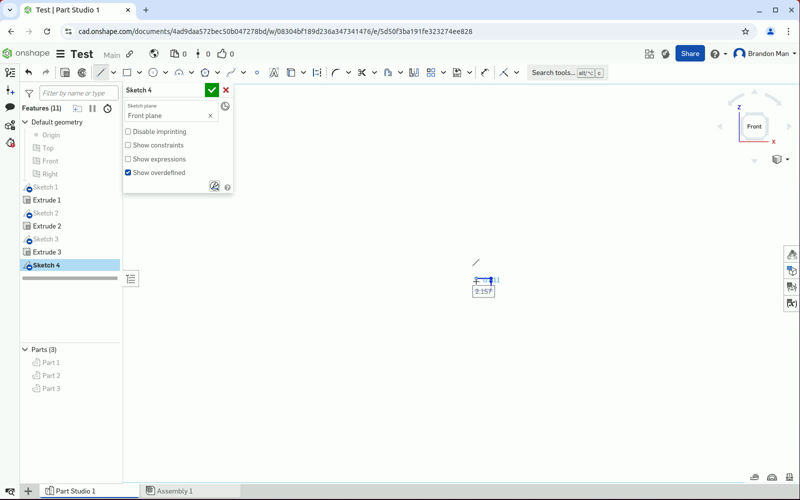
scroll(6)
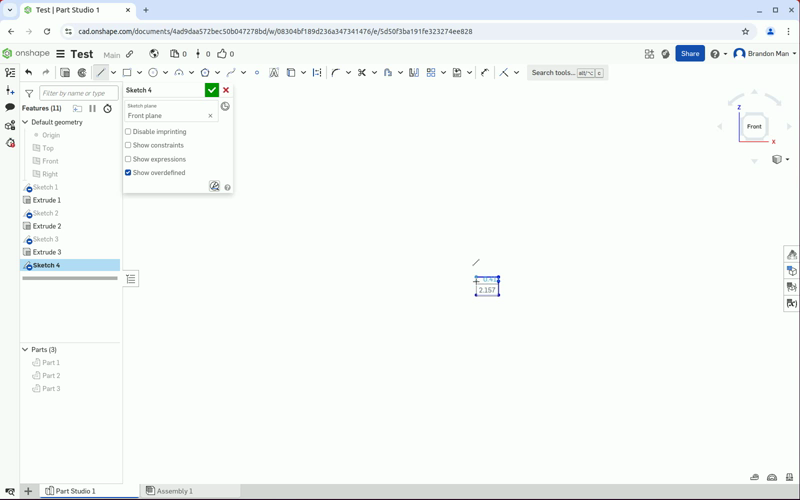
scroll(6)
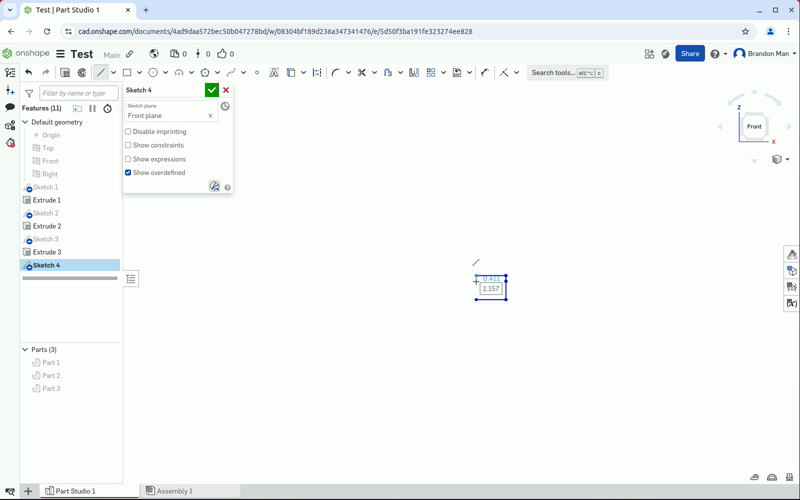
scroll(6)
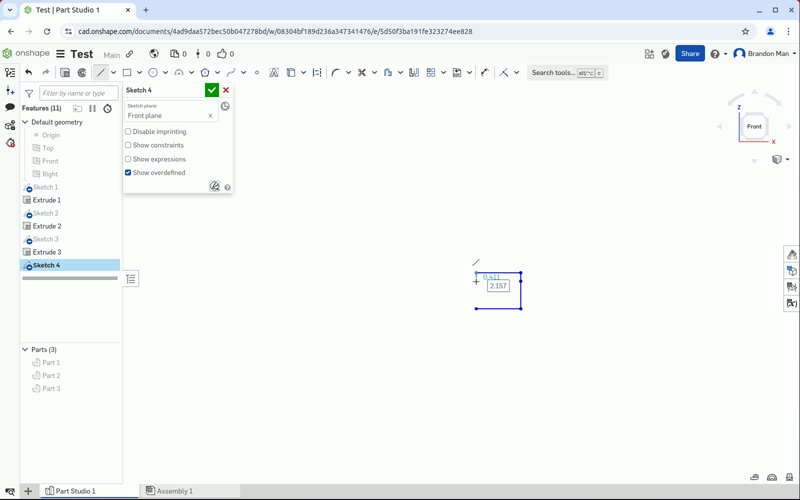
scroll(6)
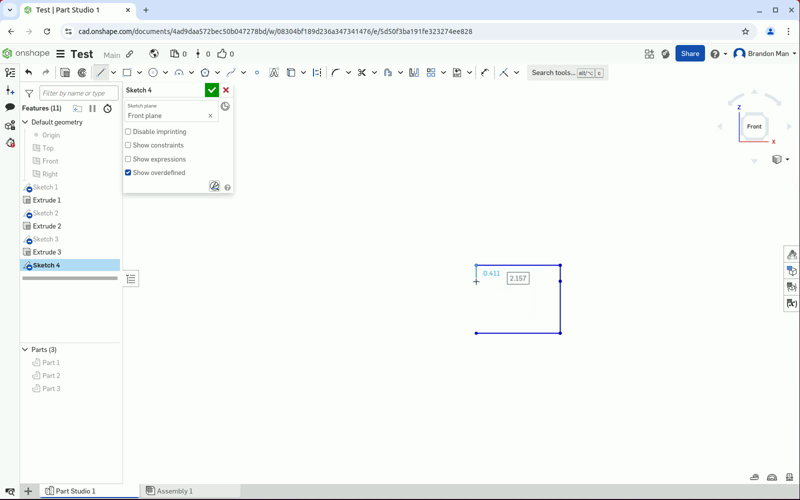
scroll(6)
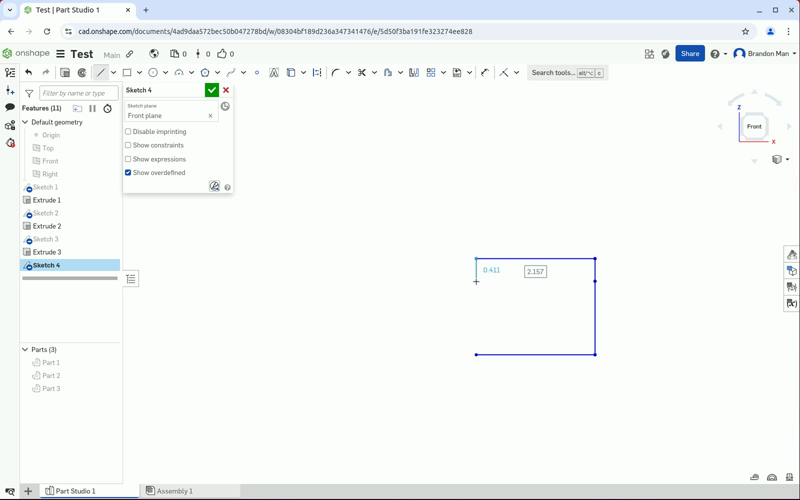
click(476, 281)
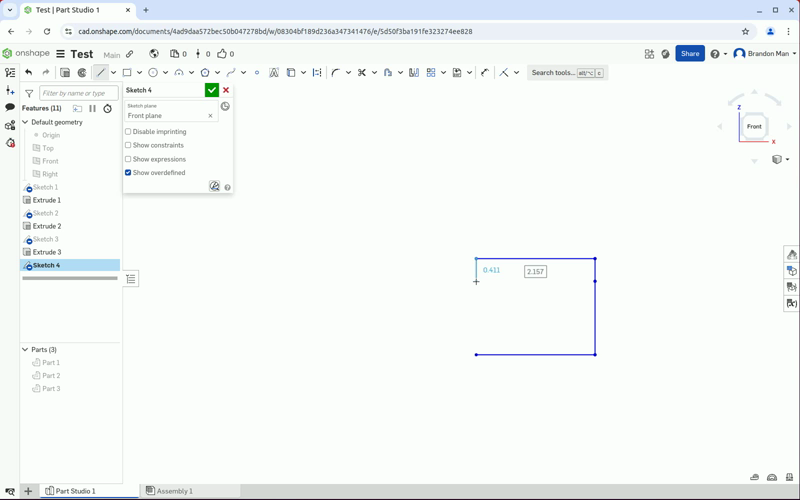
scroll(-6)
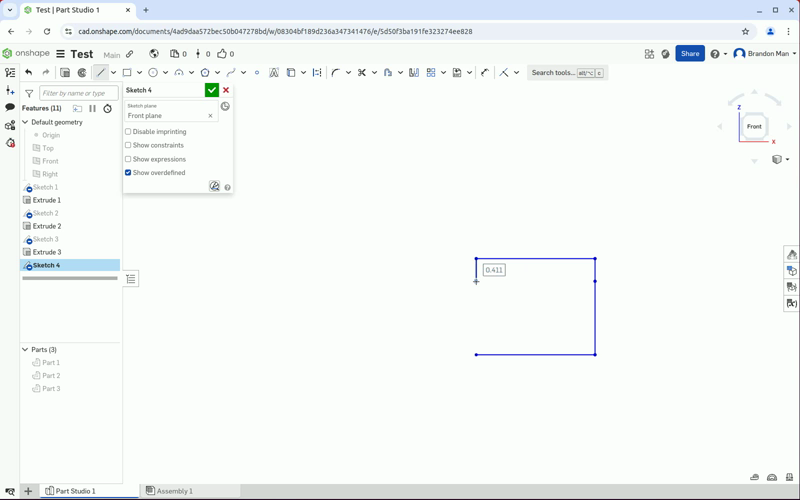
scroll(-6)
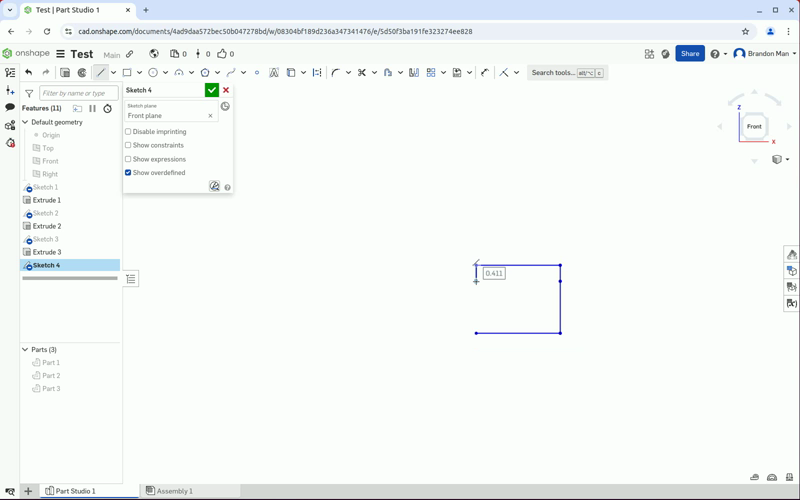
scroll(-6)
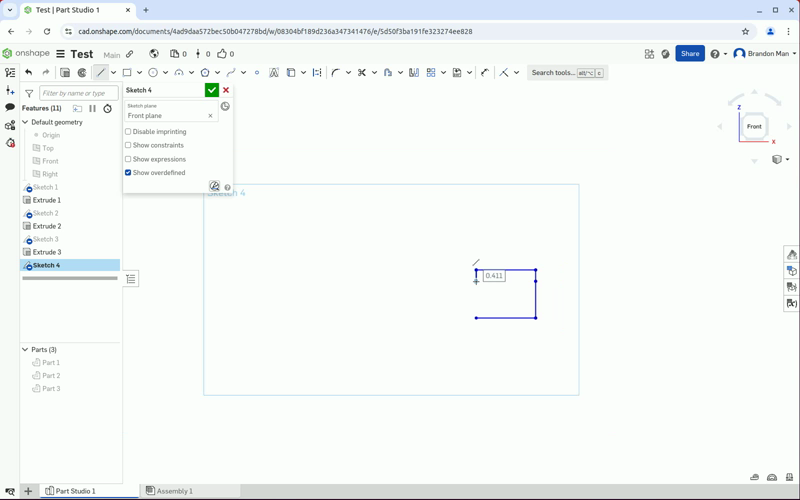
scroll(-6)
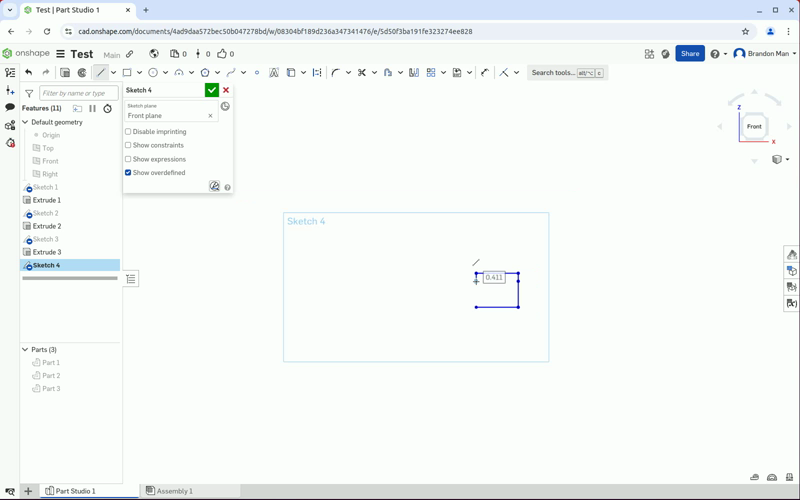
scroll(-6)
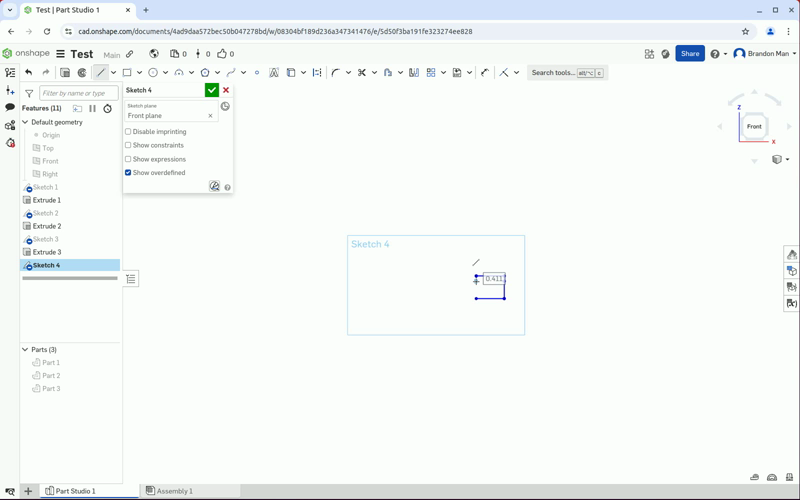
scroll(-6)
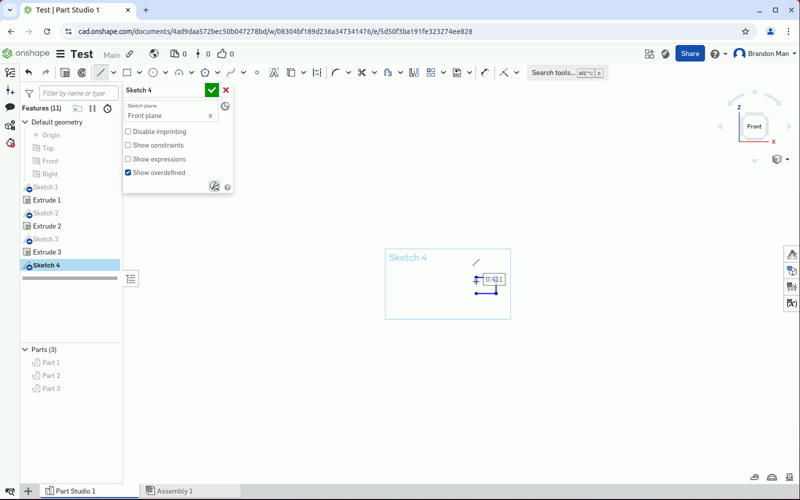
scroll(-6)
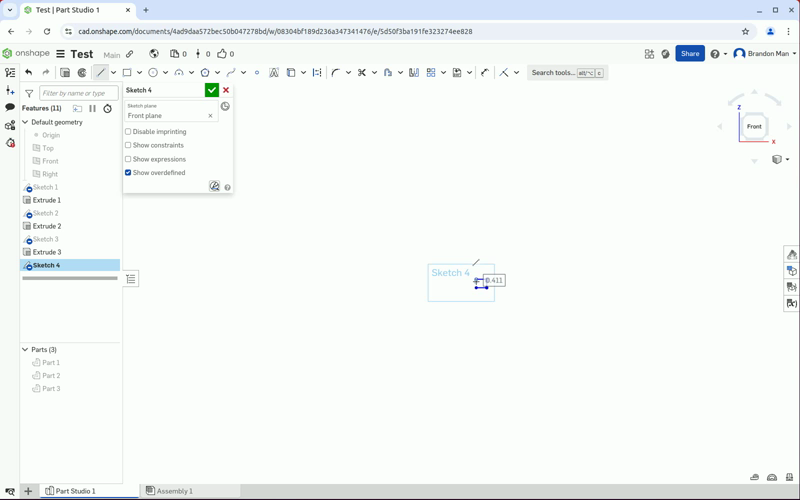
key_up(shift)
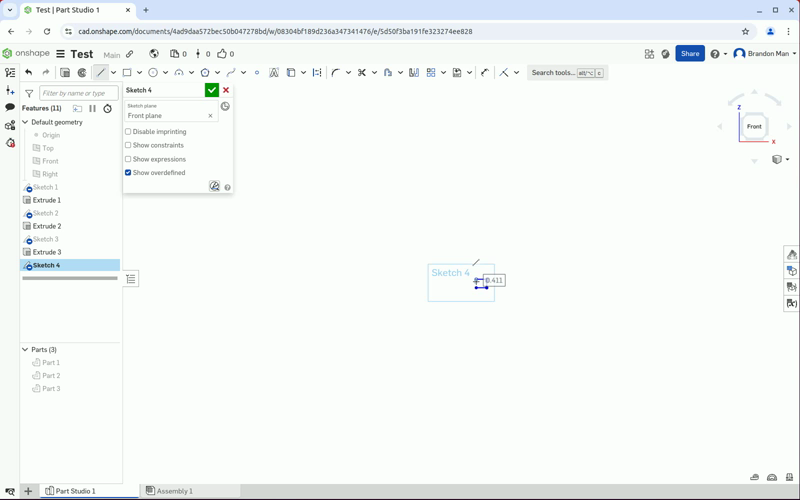
mouse_move(506, 281)
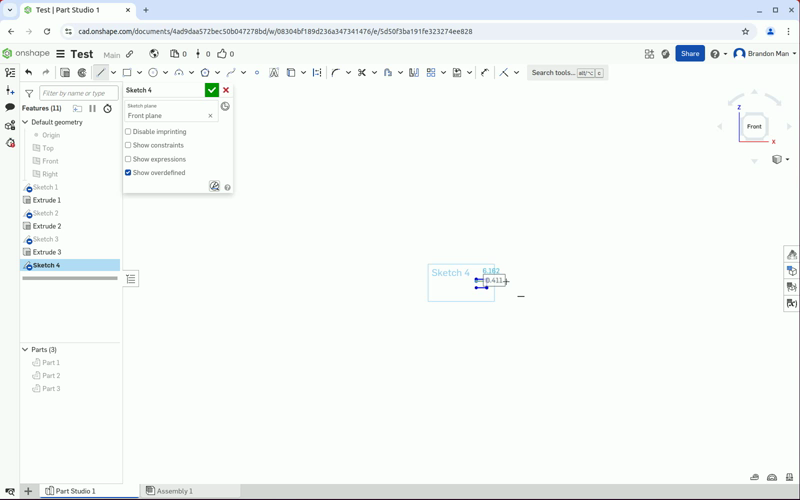
key_down(shift)
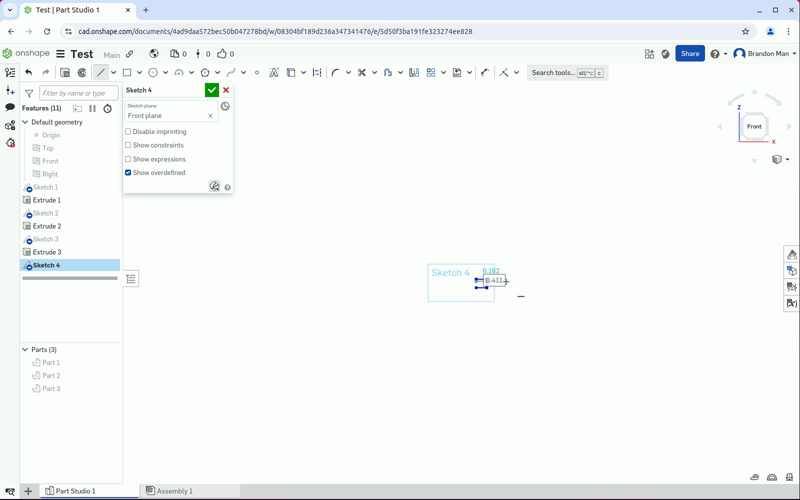
mouse_move(476, 287)
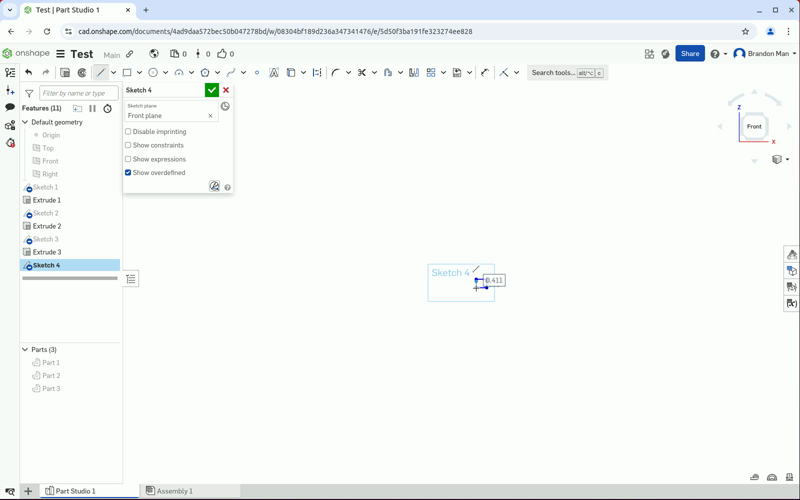
scroll(6)
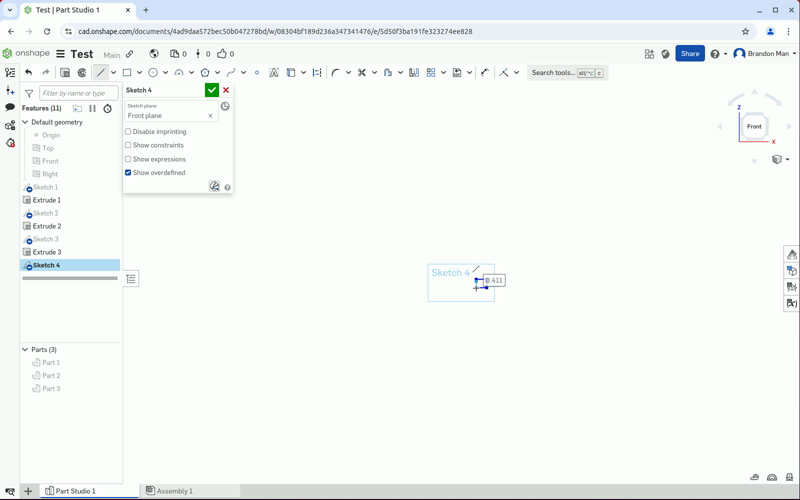
scroll(6)
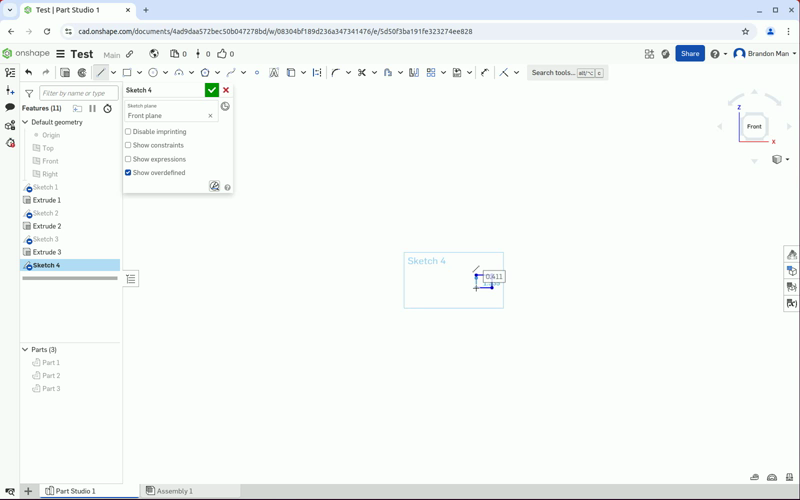
scroll(6)
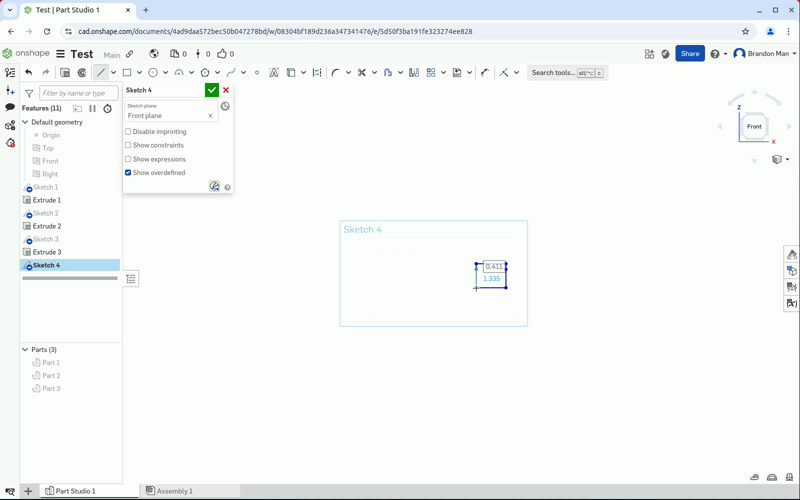
scroll(6)
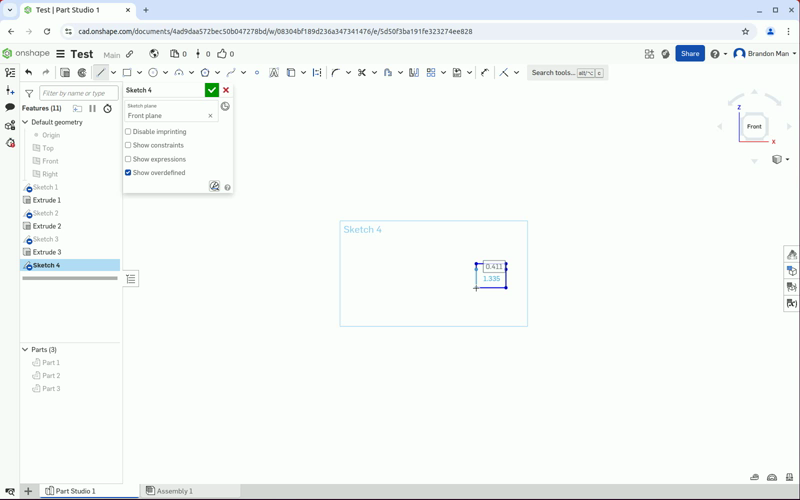
scroll(6)
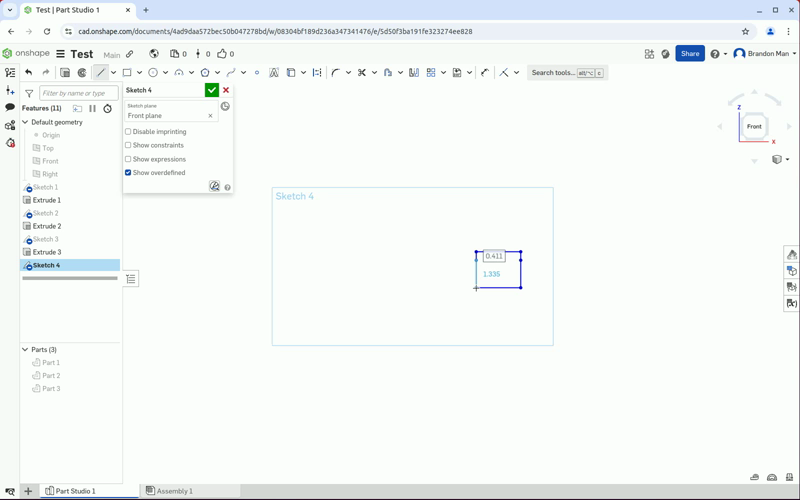
scroll(6)
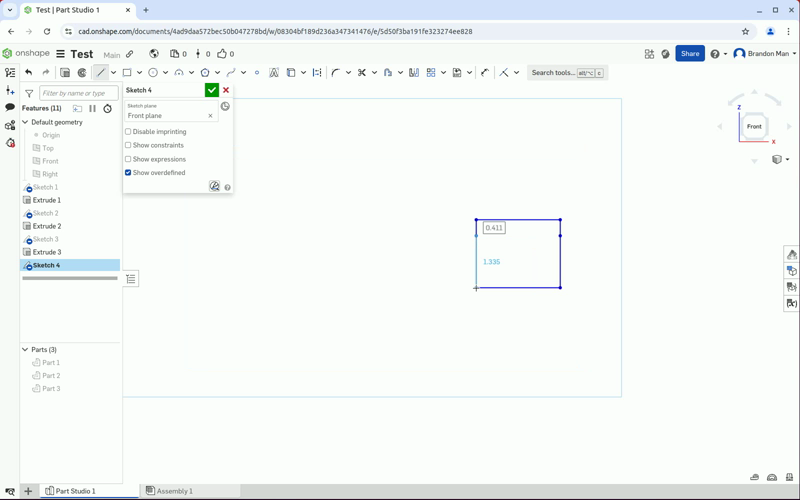
scroll(6)
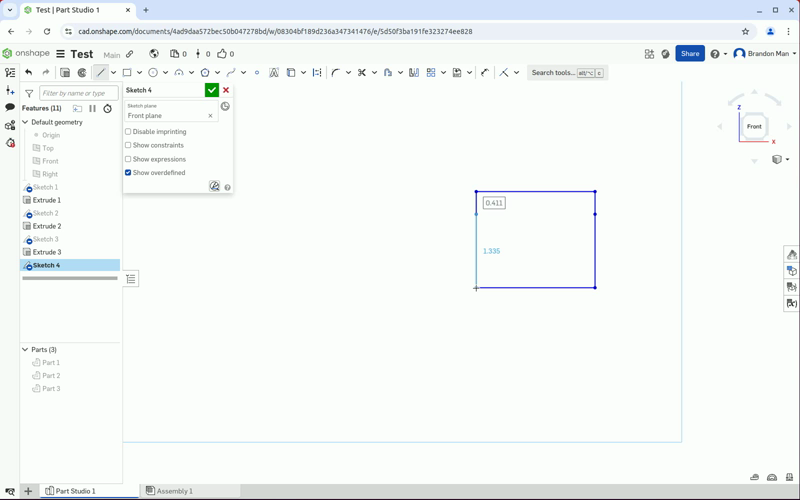
key_up(shift)
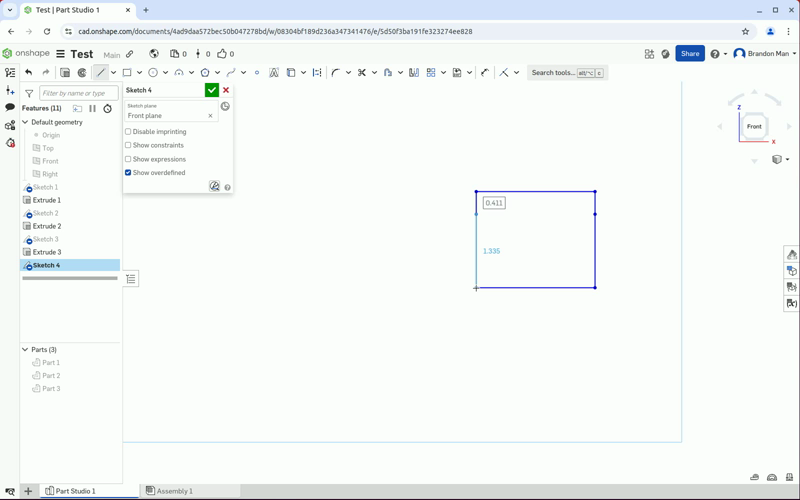
click(476, 287)
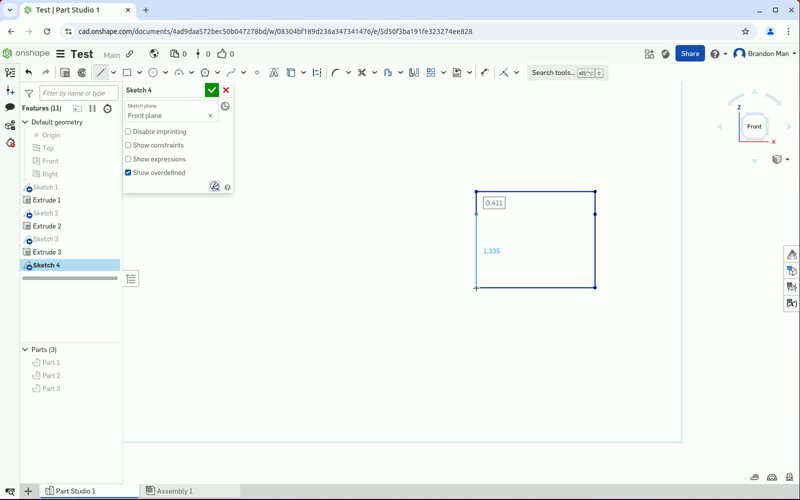
scroll(-6)
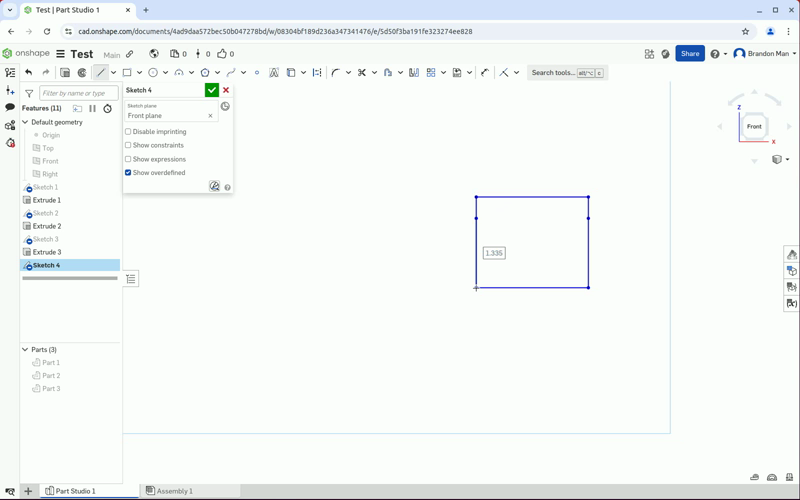
scroll(-6)
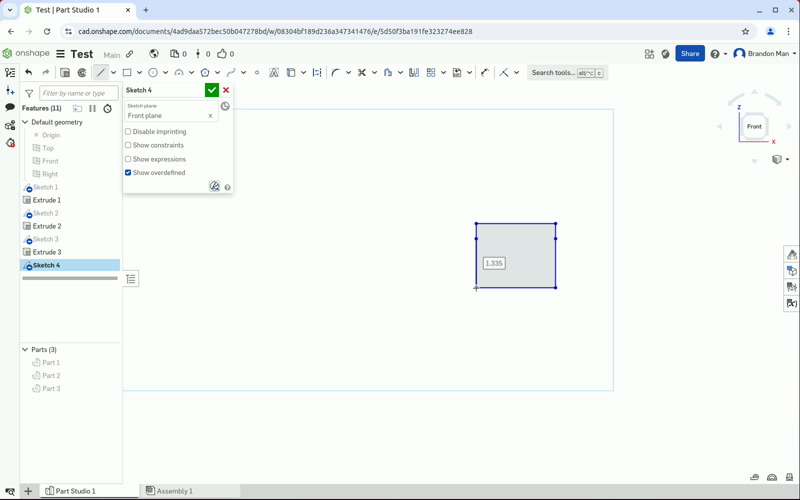
scroll(-6)
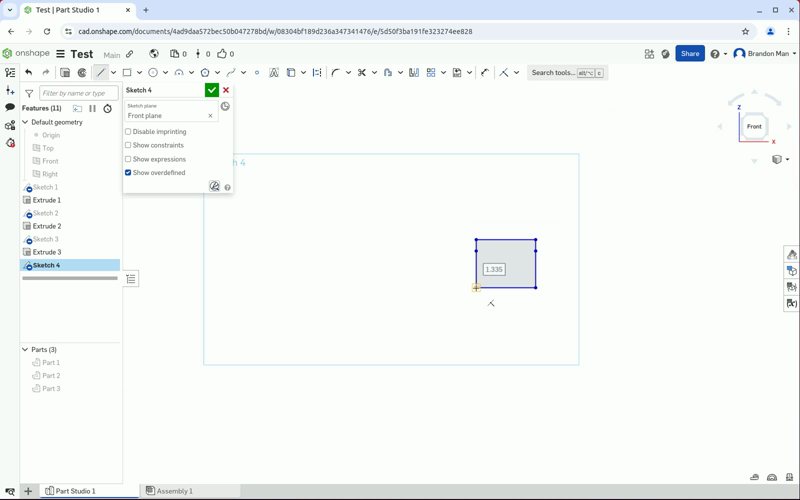
scroll(-6)
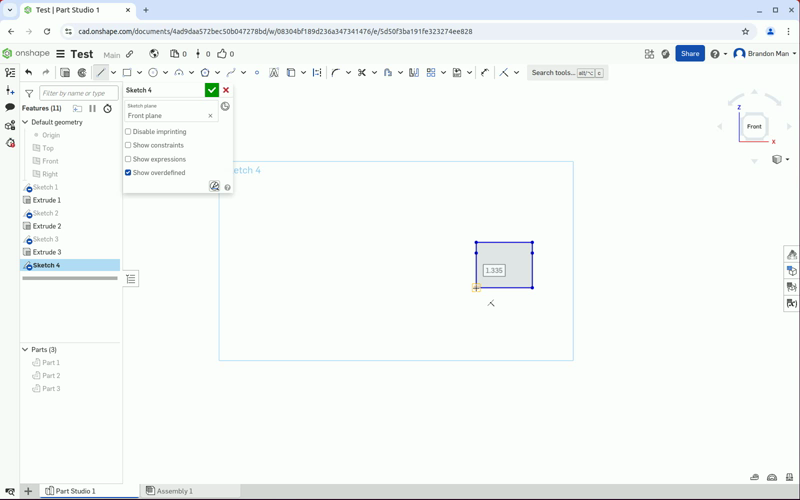
scroll(-6)
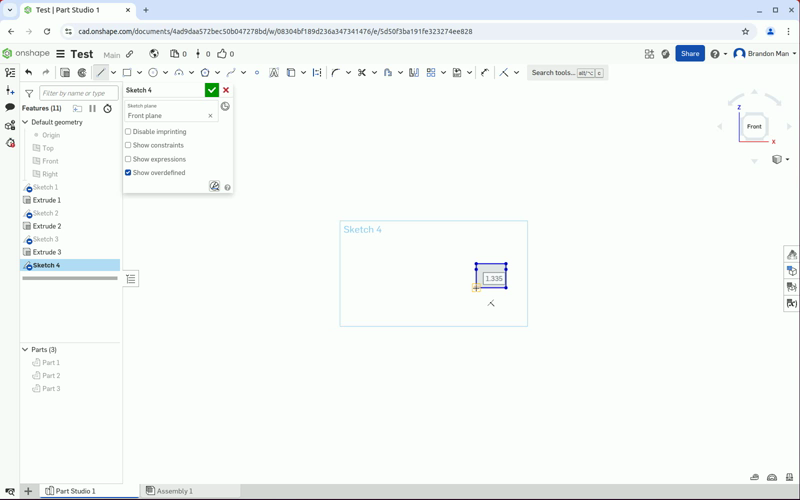
scroll(-6)
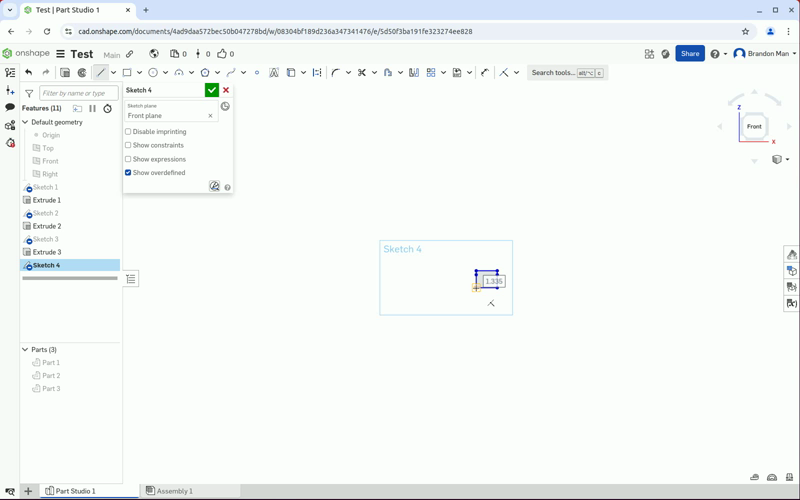
scroll(-6)
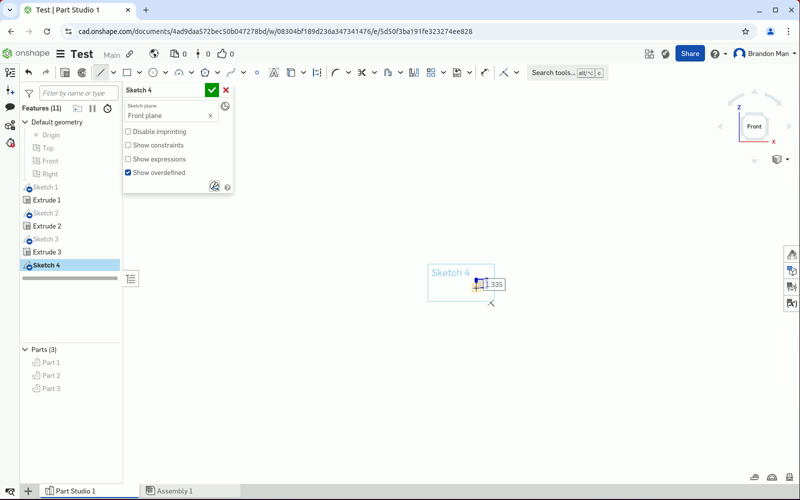
key(esc)
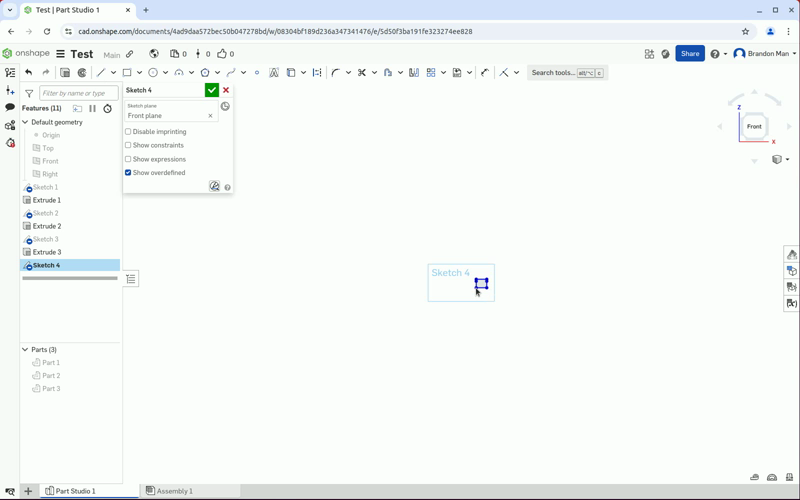
mouse_move(482, 284)
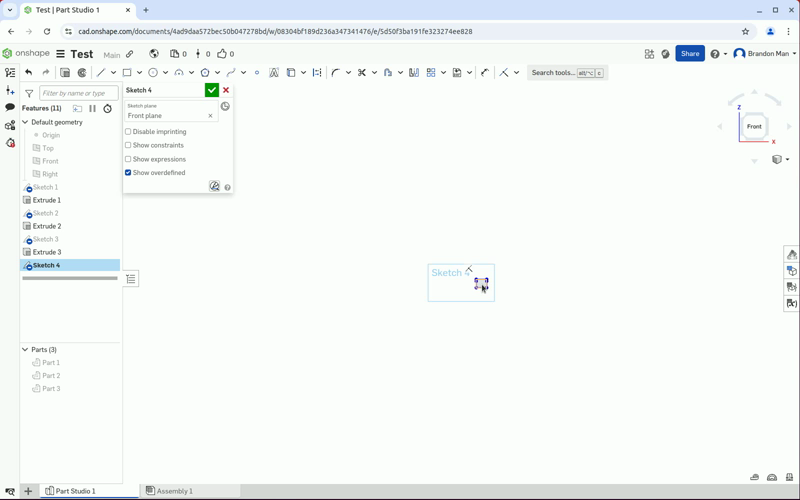
scroll(6)
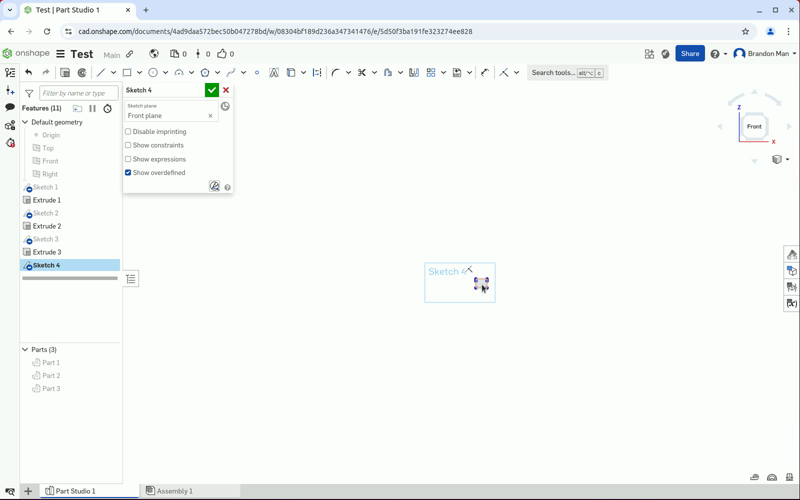
scroll(6)
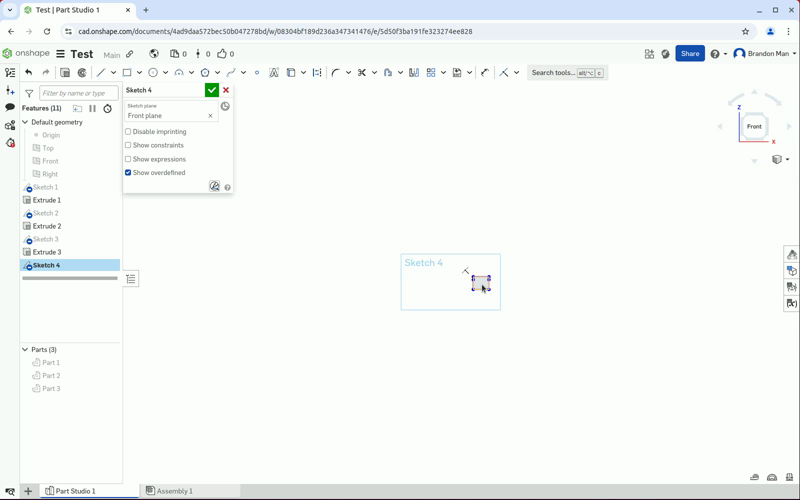
scroll(6)
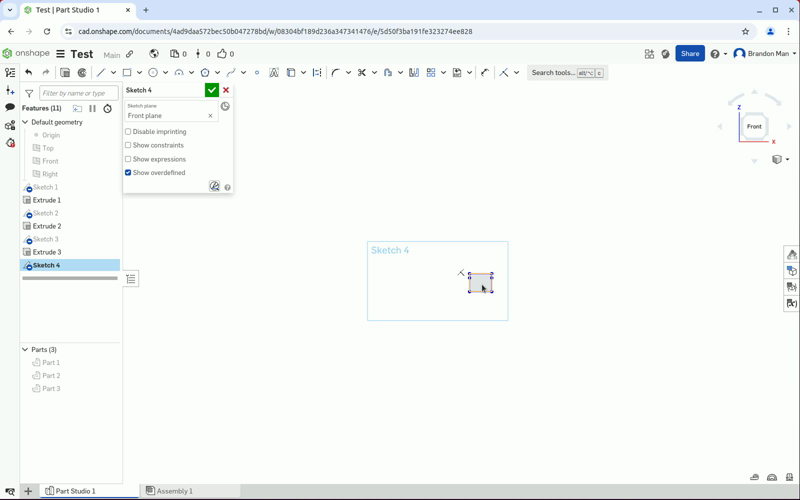
scroll(6)
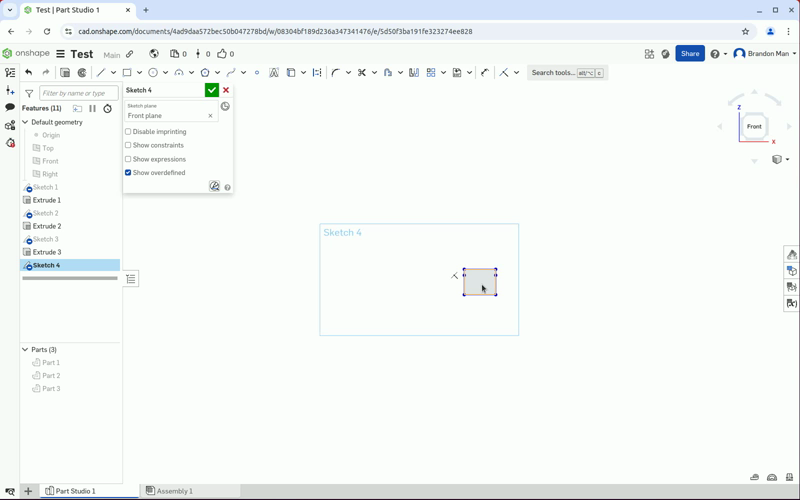
scroll(6)
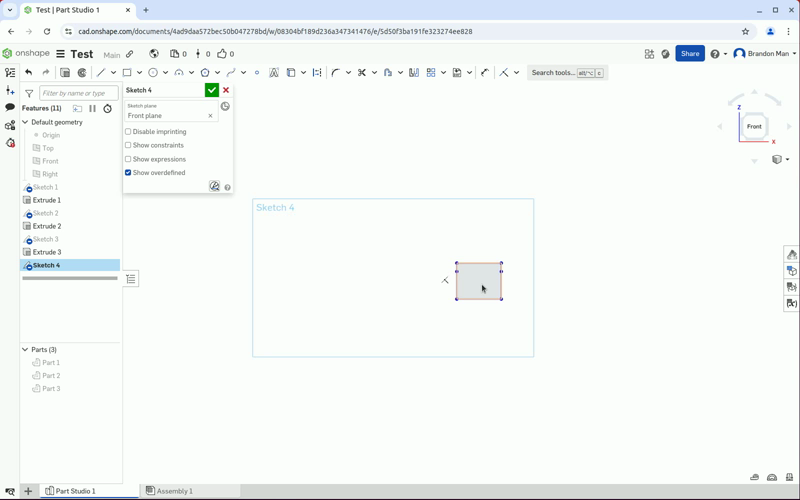
scroll(6)
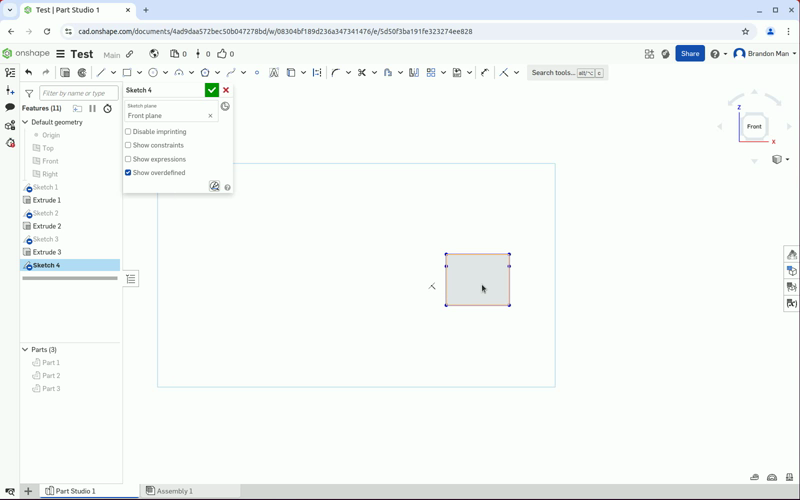
scroll(6)
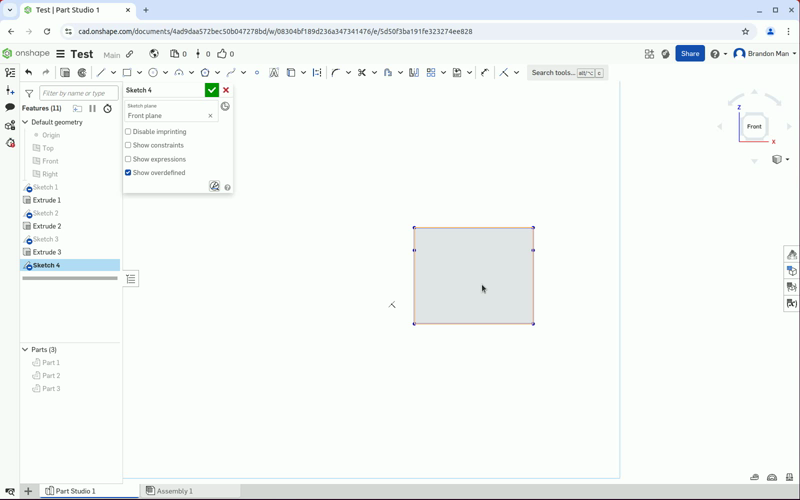
click(482, 284)
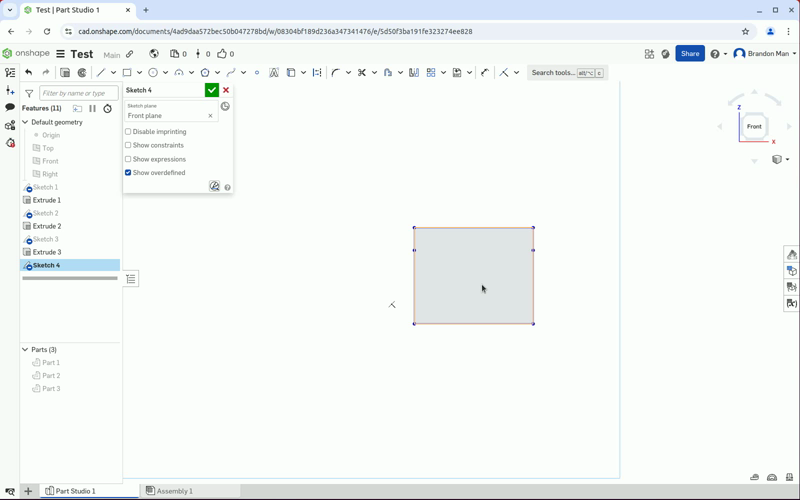
scroll(-6)
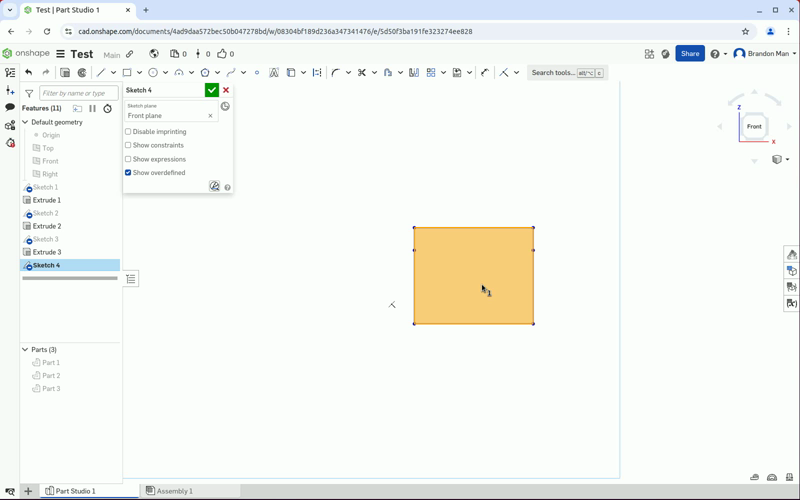
scroll(-6)
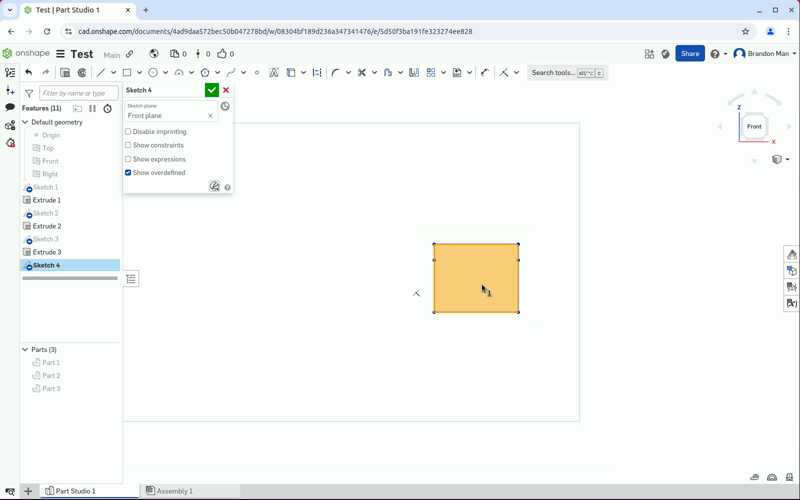
scroll(-6)
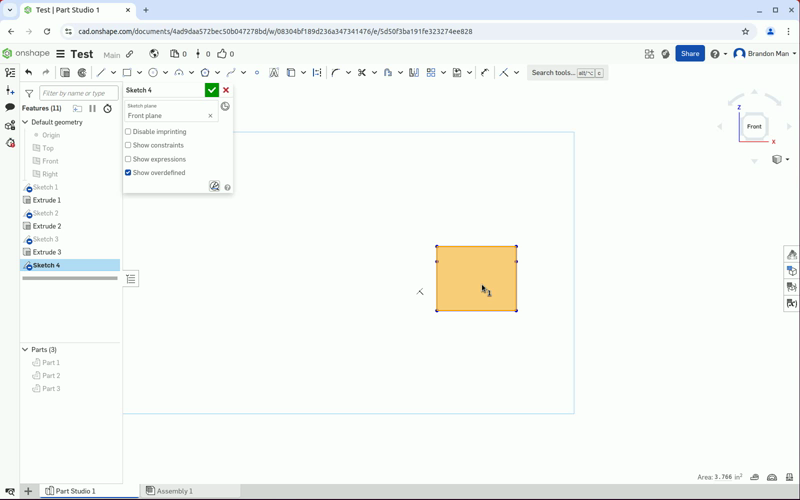
scroll(-6)
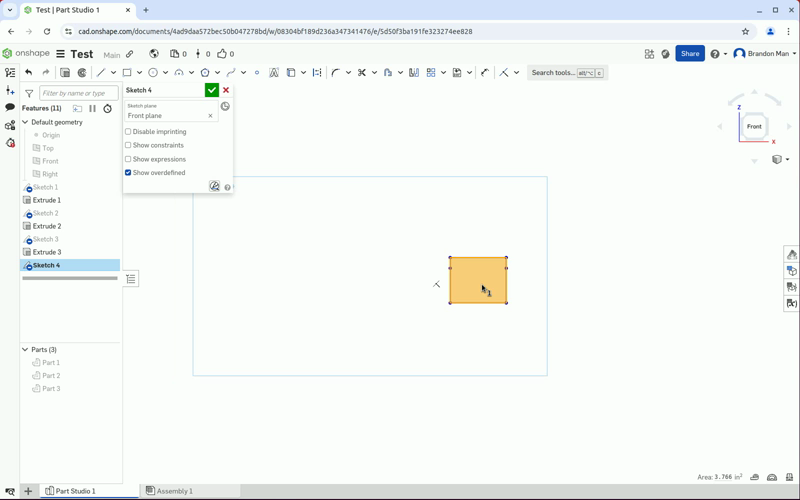
scroll(-6)
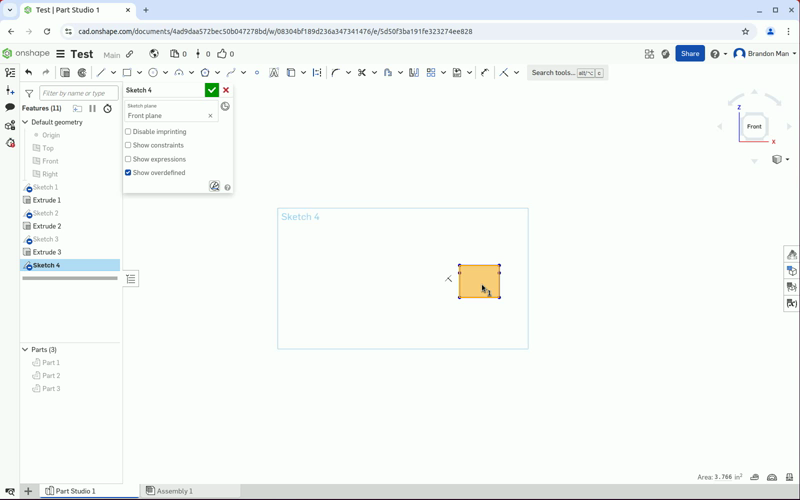
scroll(-6)
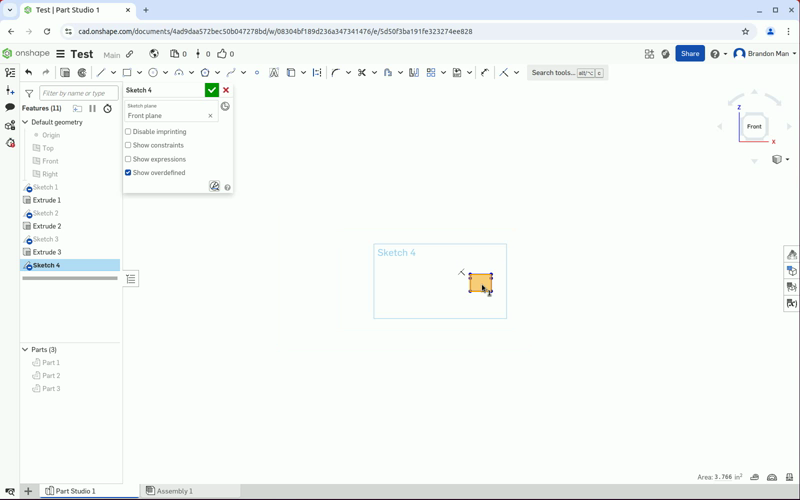
scroll(-6)
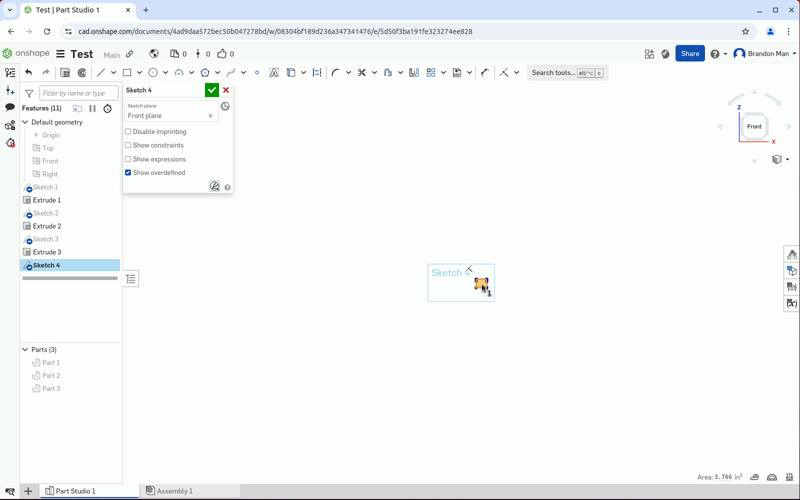
mouse_move(73, 352)
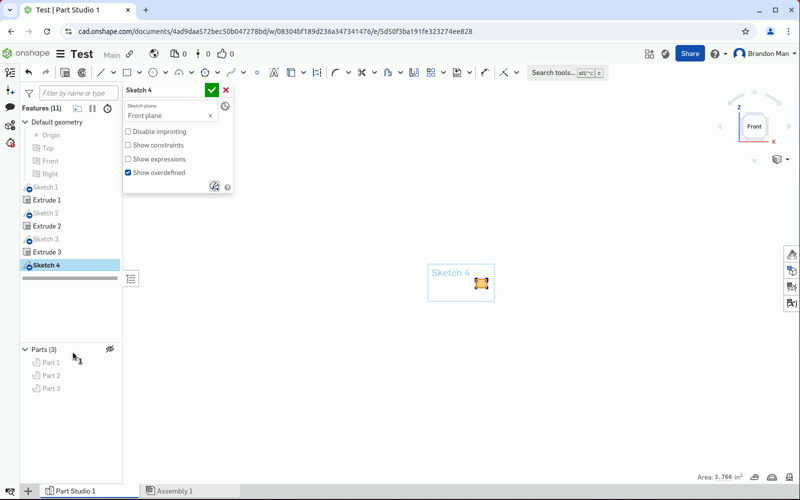
key(shift+y)
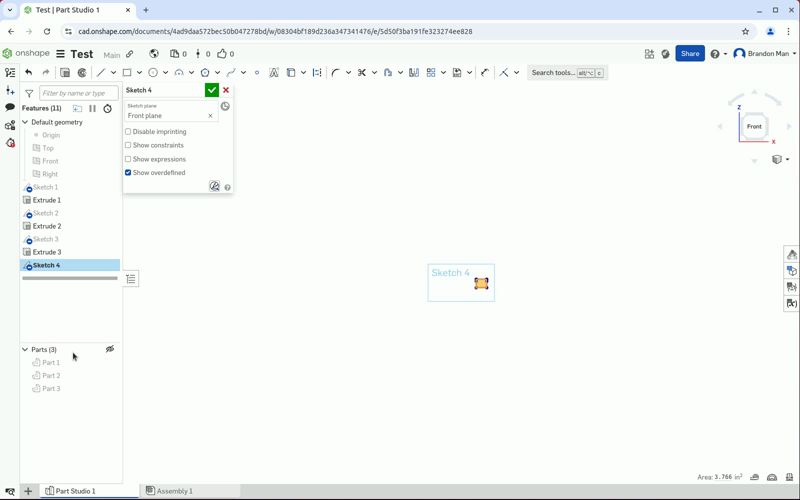
key(shift+e)
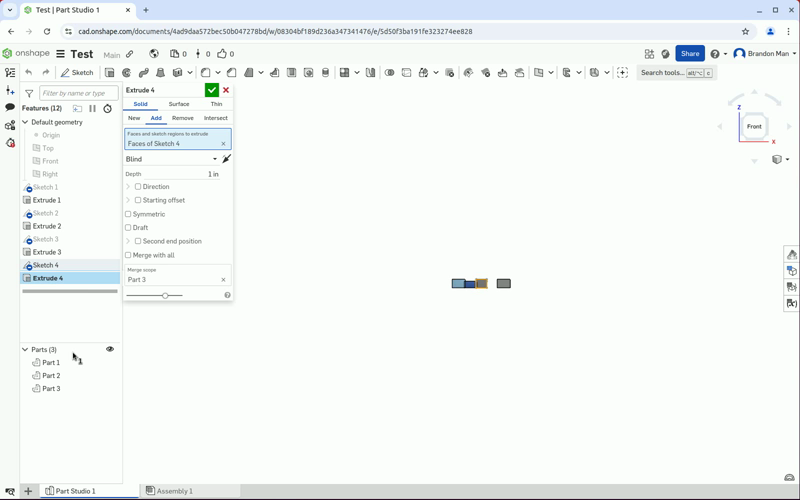
mouse_move(143, 106)
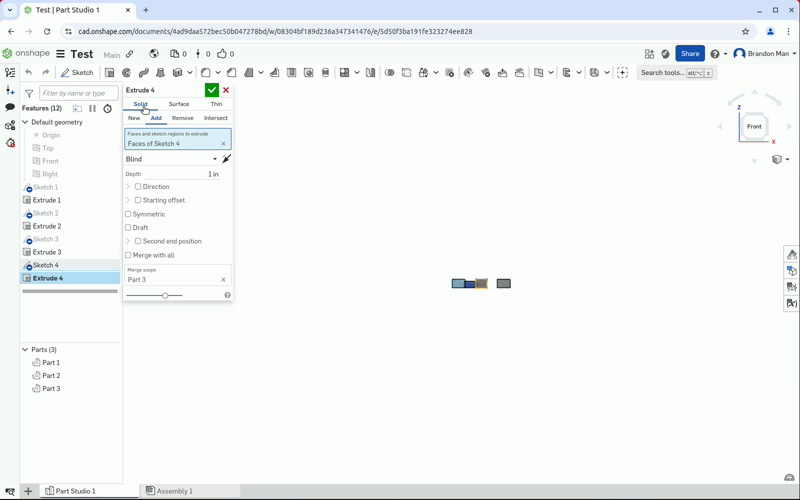
click(143, 106)
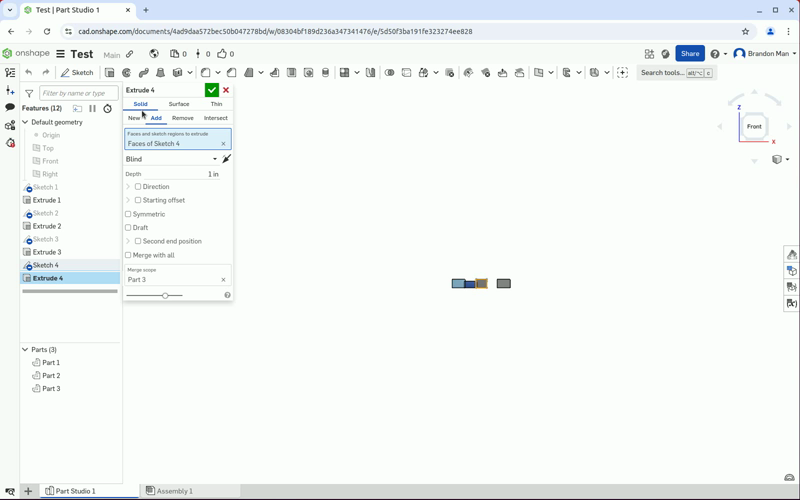
mouse_move(137, 120)
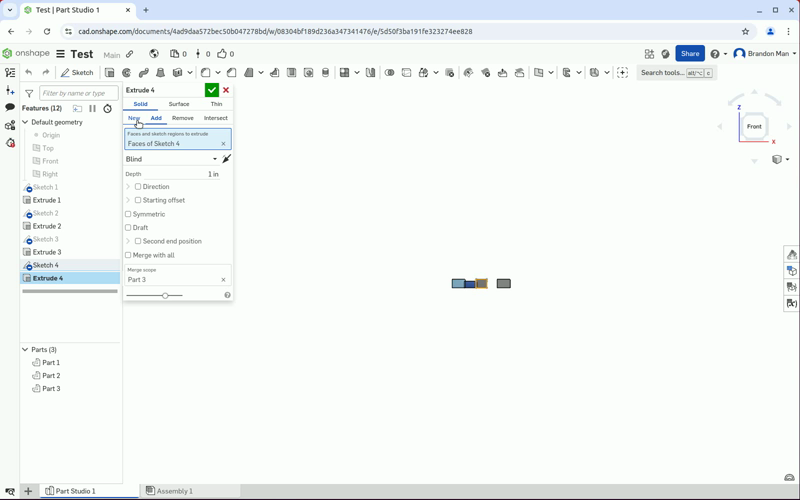
click(137, 120)
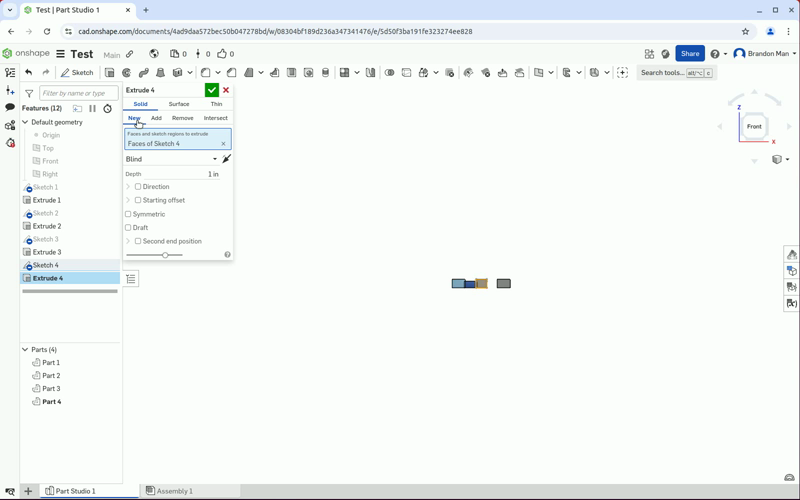
key(tab, 4)
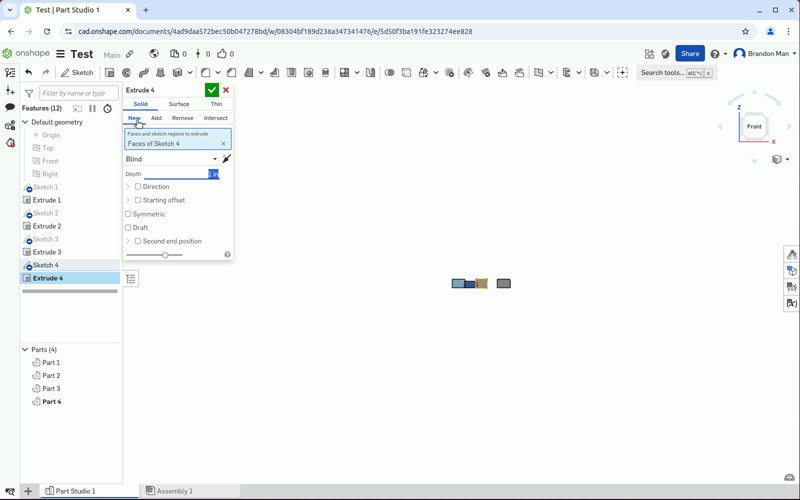
text(23.108)
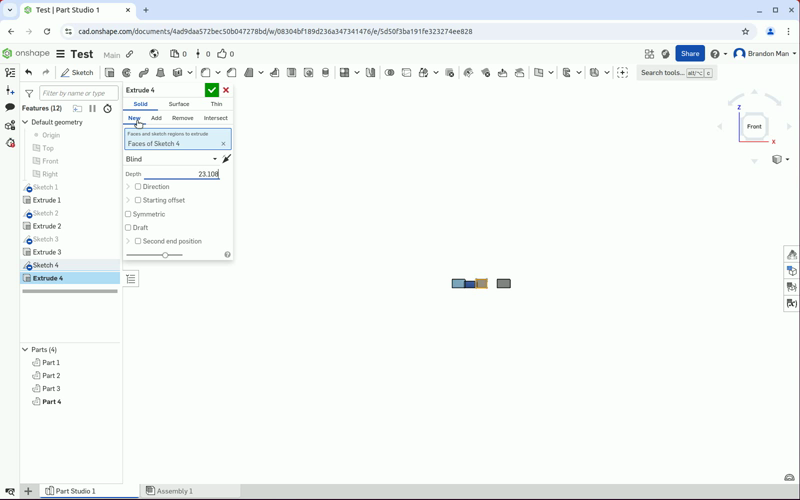
key(enter)
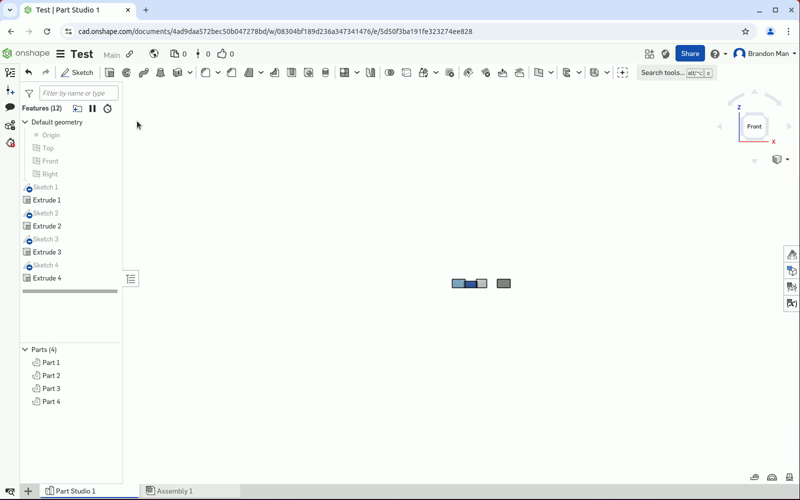
key(shift+h)
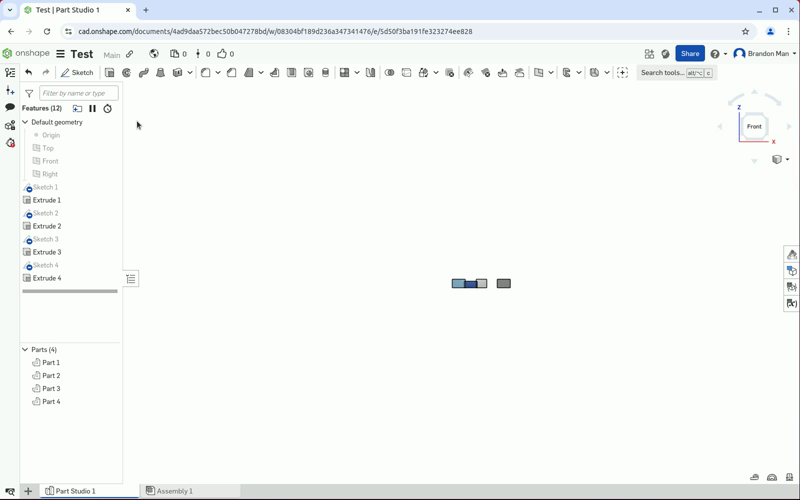
key(shift+h)
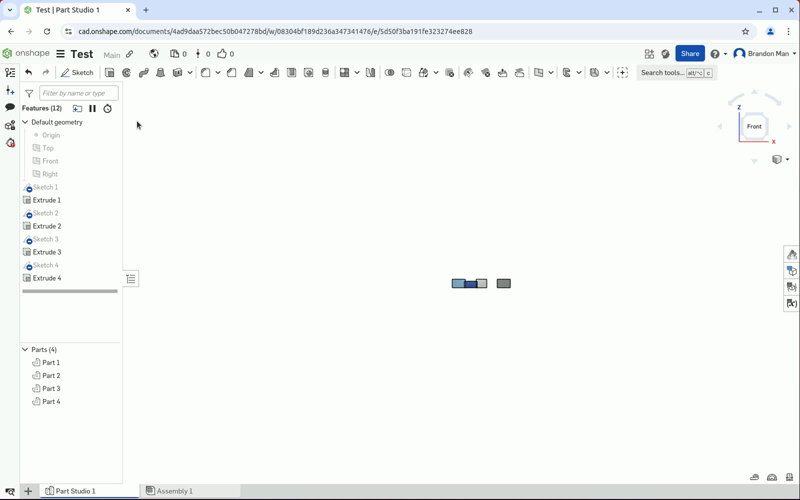
mouse_move(73, 189)
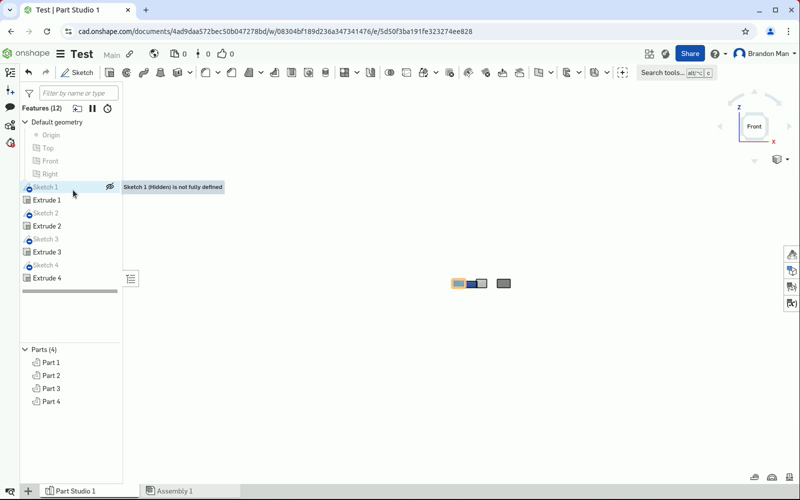
click(73, 189)
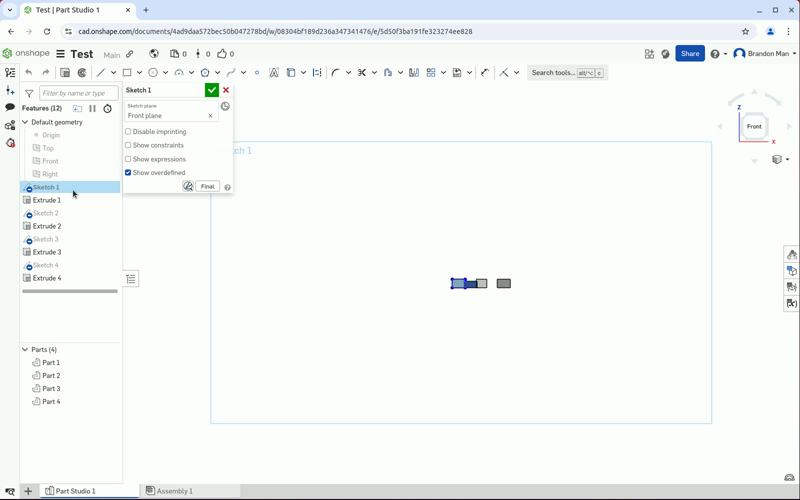
mouse_move(229, 92)
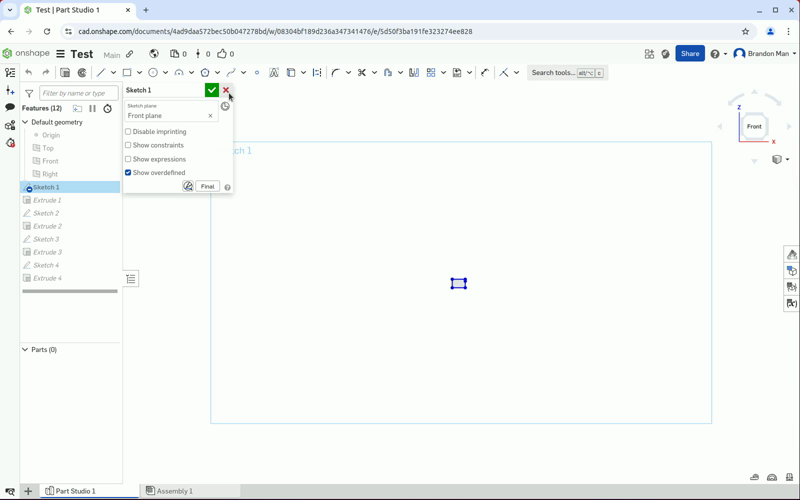
click(229, 92)
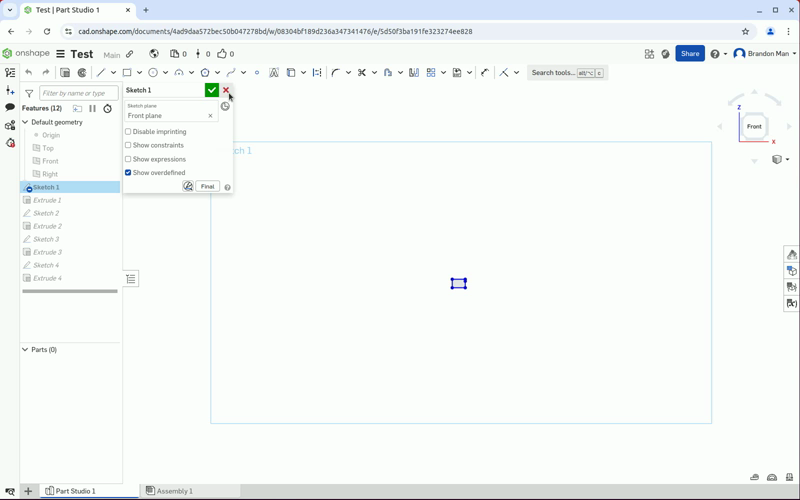
key(shift+s)
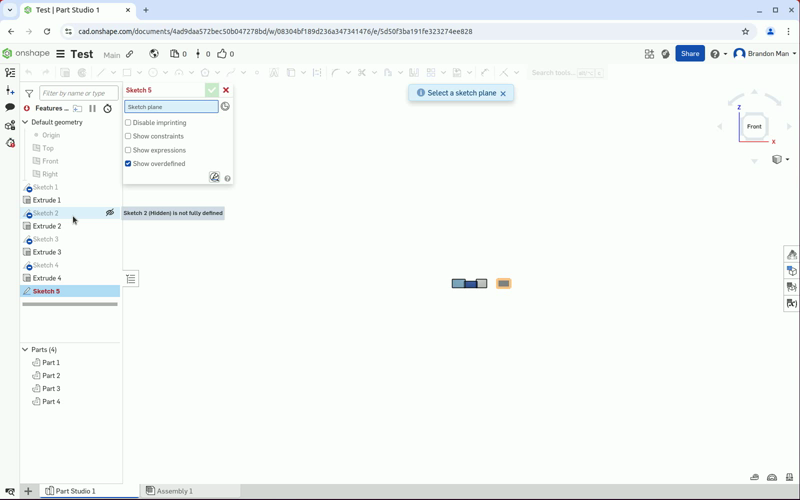
scroll(3)
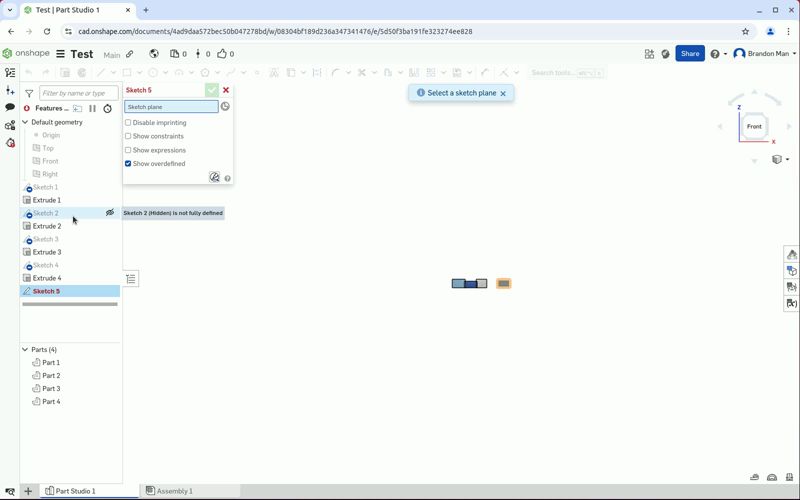
mouse_move(73, 163)
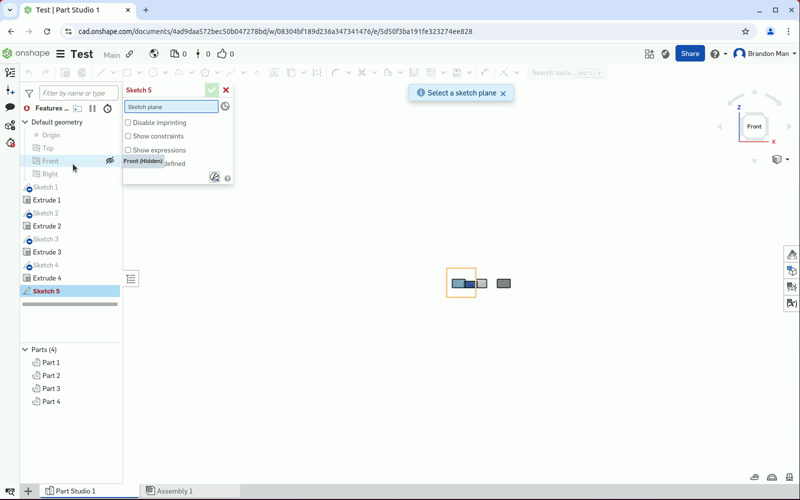
click(73, 163)
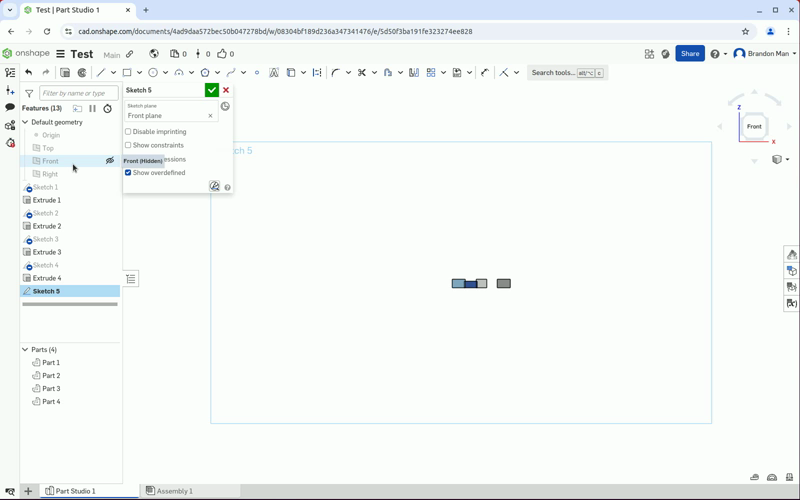
mouse_move(73, 352)
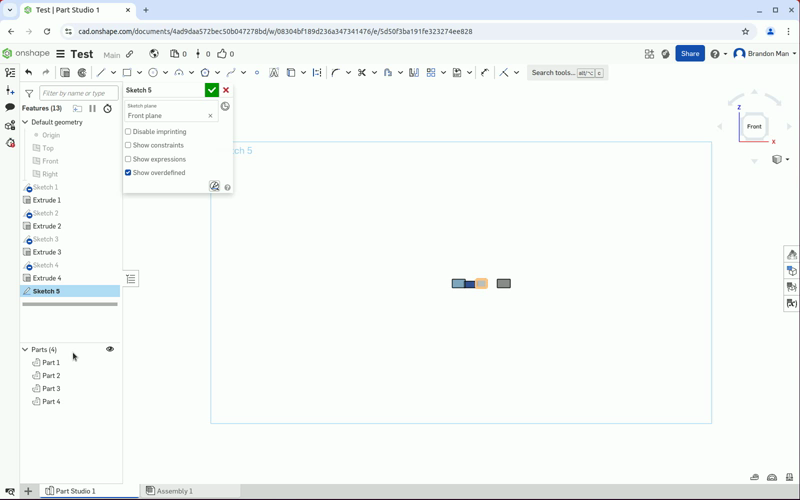
key(y)
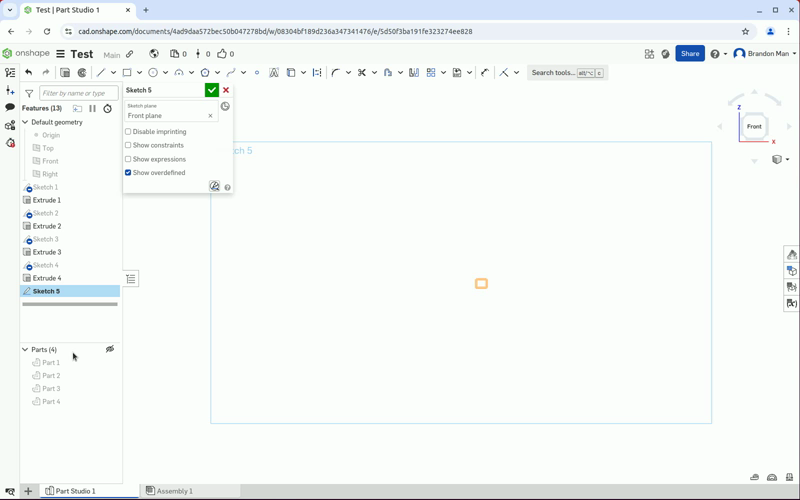
key(l)
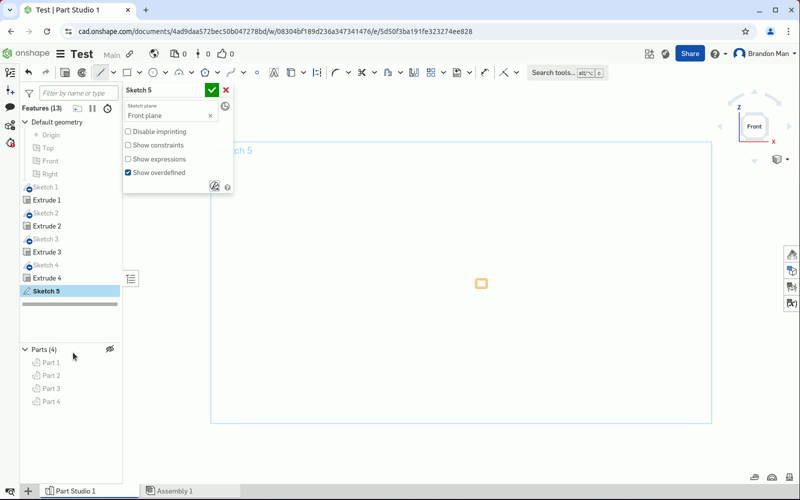
key_down(shift)
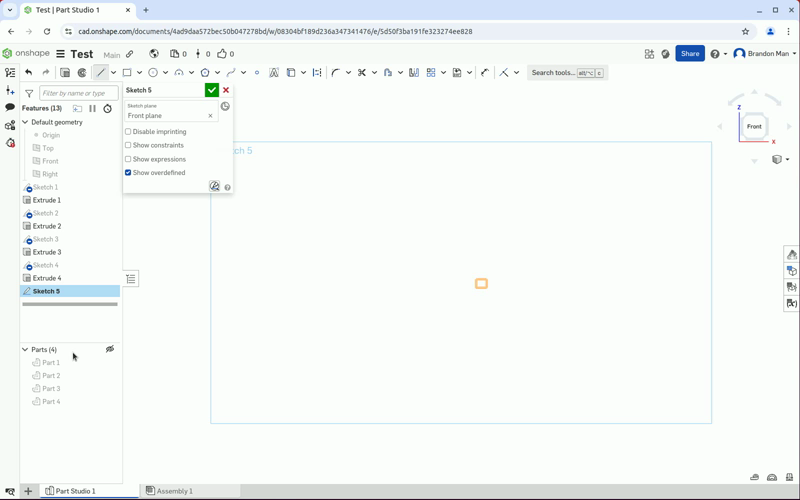
mouse_move(486, 287)
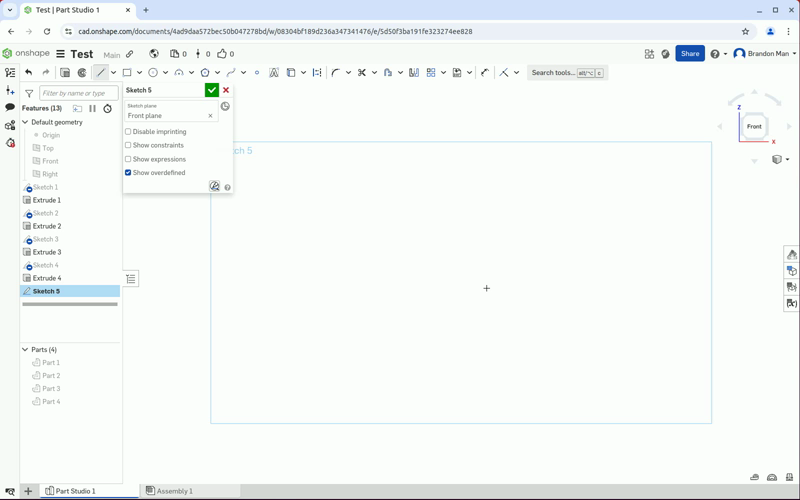
click(486, 287)
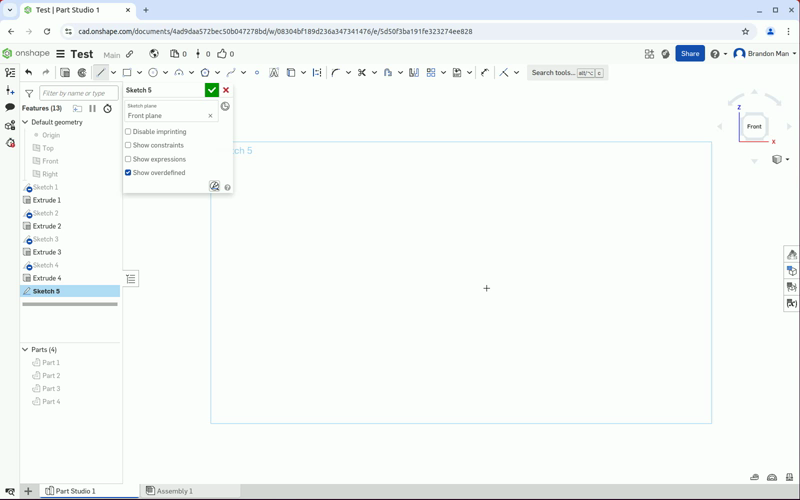
key_up(shift)
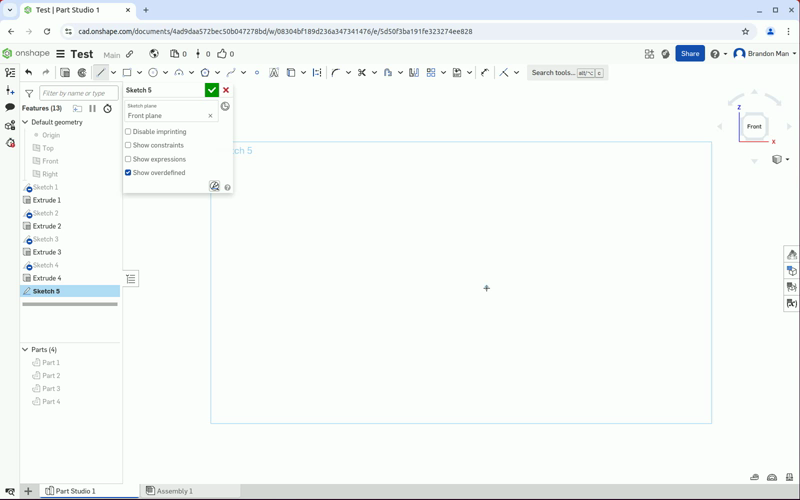
key_down(shift)
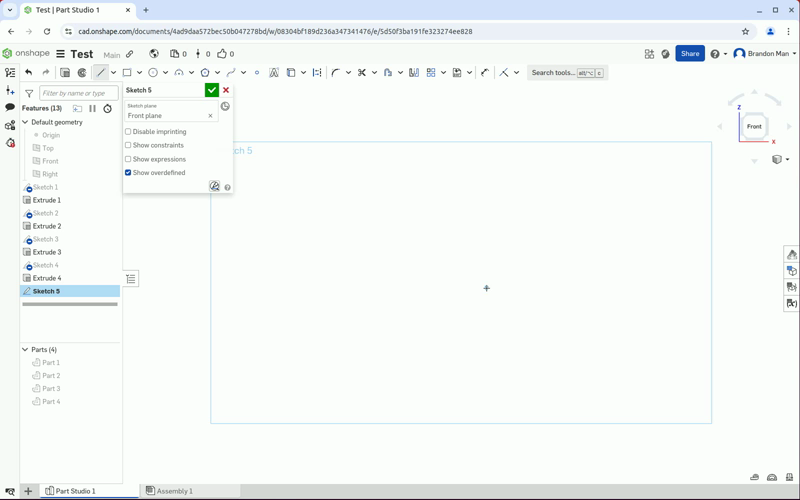
mouse_move(516, 287)
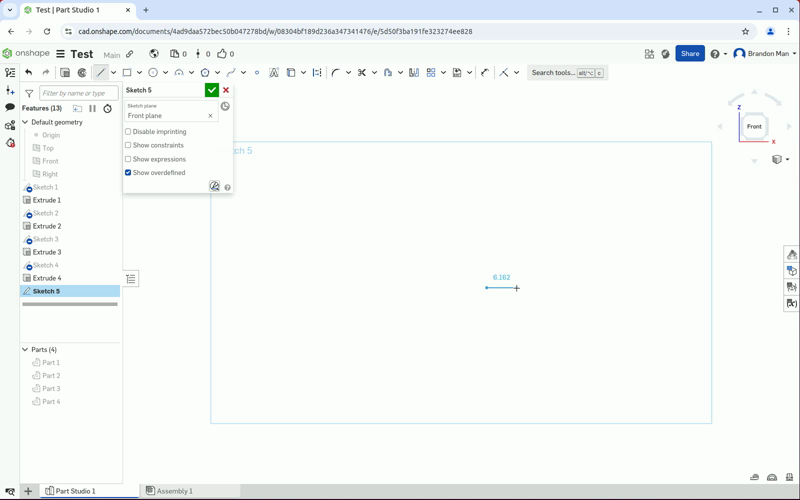
mouse_move(498, 287)
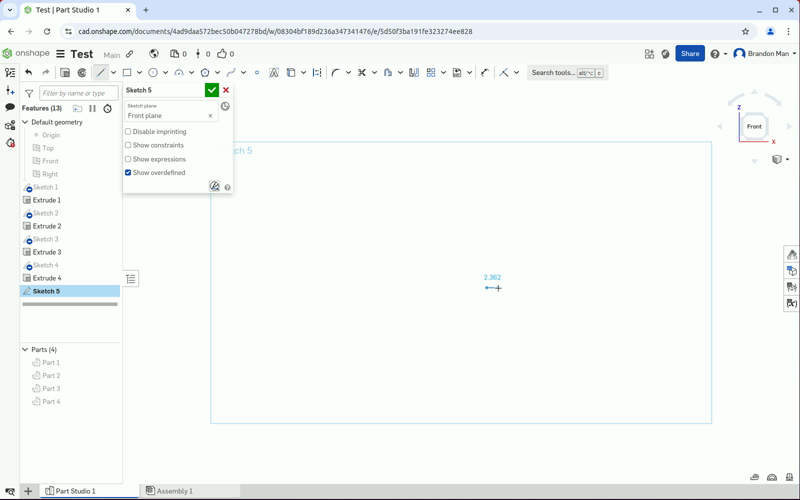
click(498, 287)
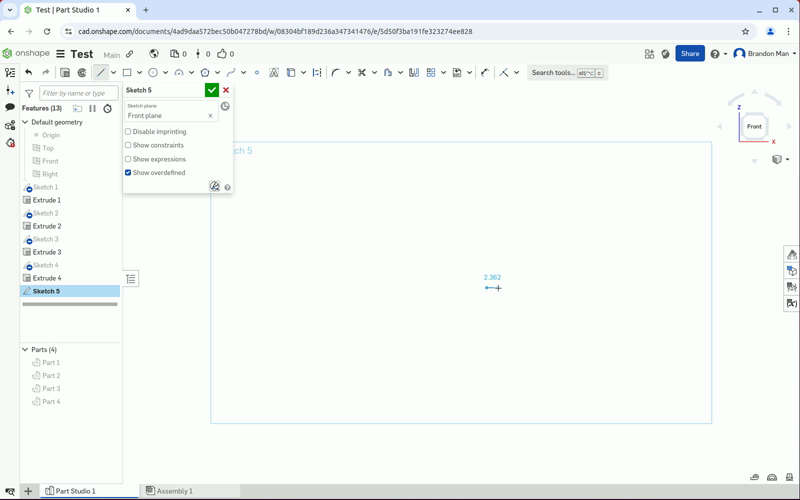
key_up(shift)
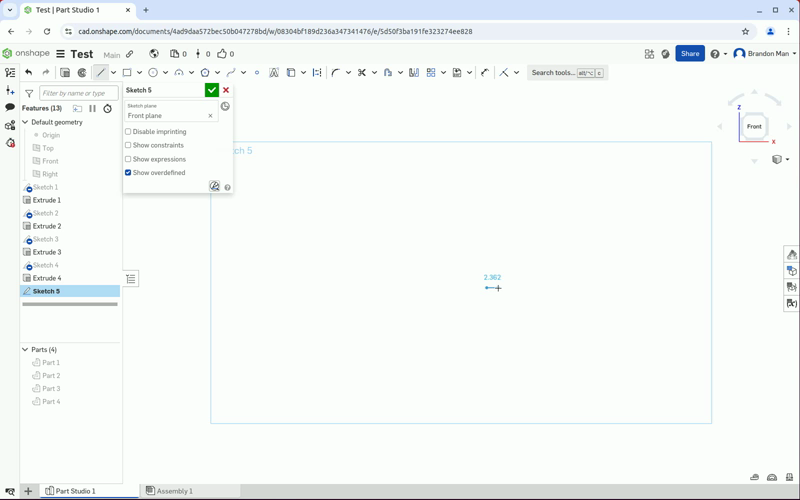
key_down(shift)
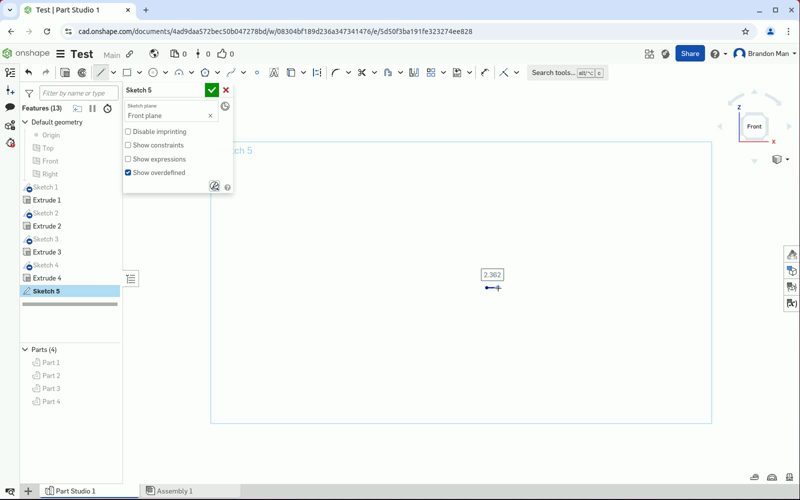
mouse_move(528, 287)
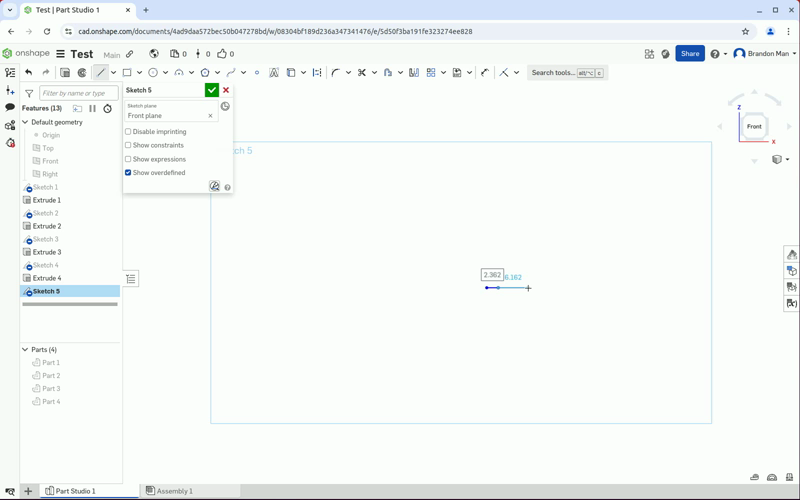
mouse_move(498, 281)
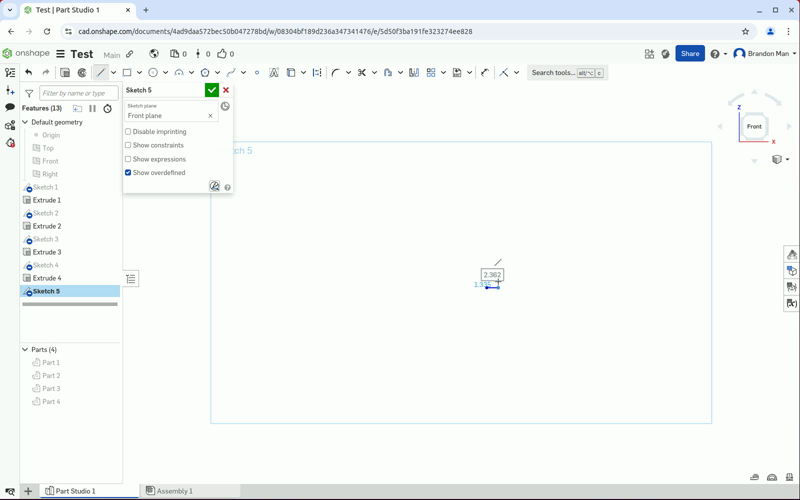
scroll(6)
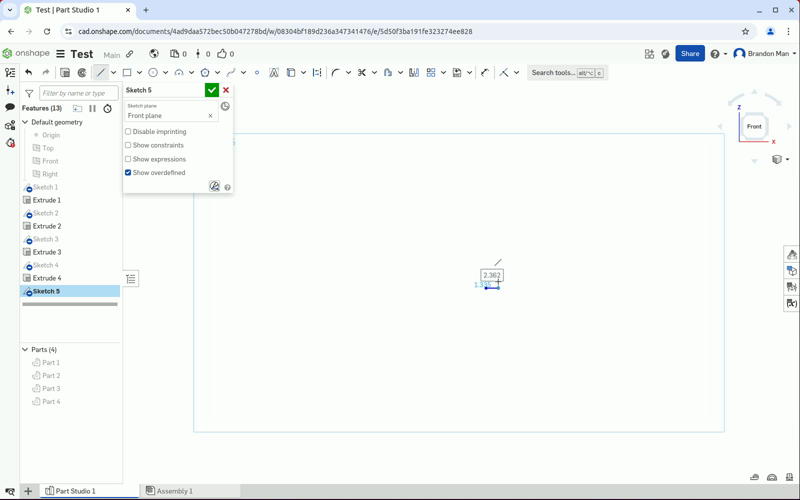
scroll(6)
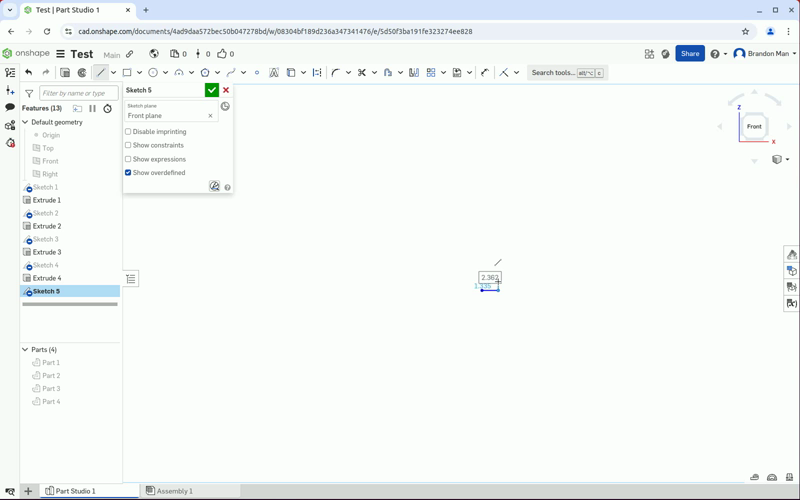
scroll(6)
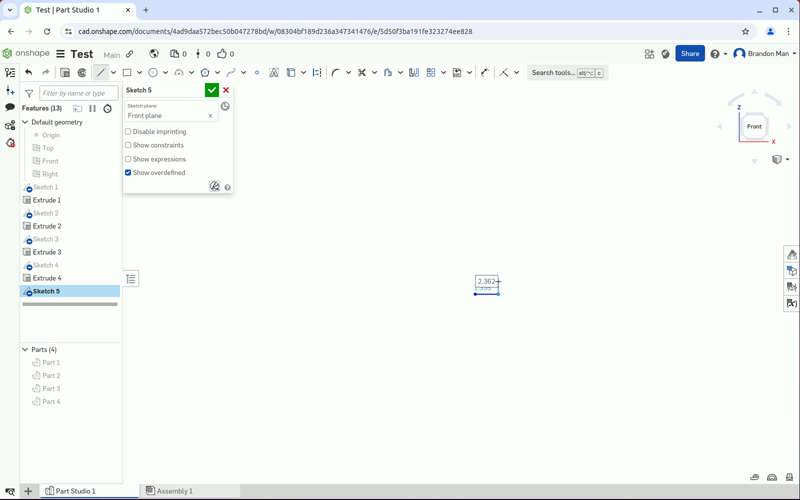
scroll(6)
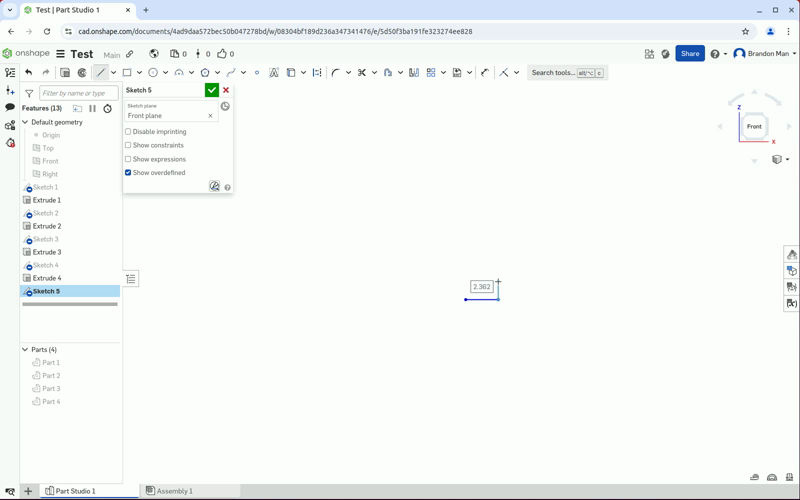
scroll(6)
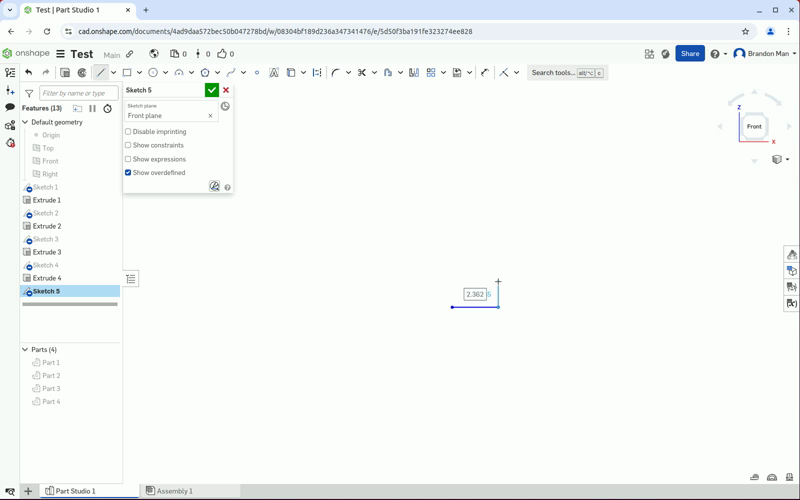
scroll(6)
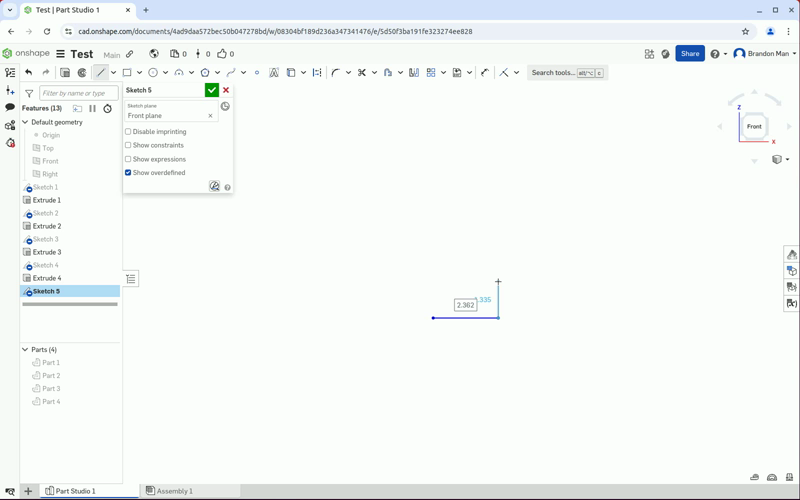
scroll(6)
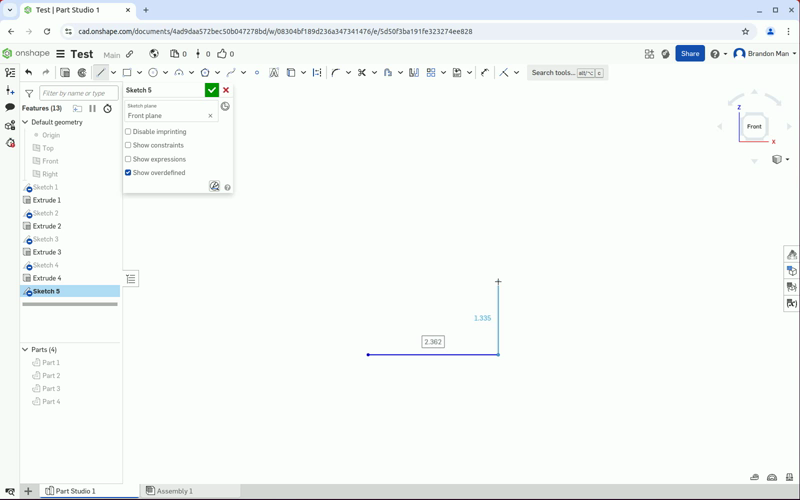
click(498, 281)
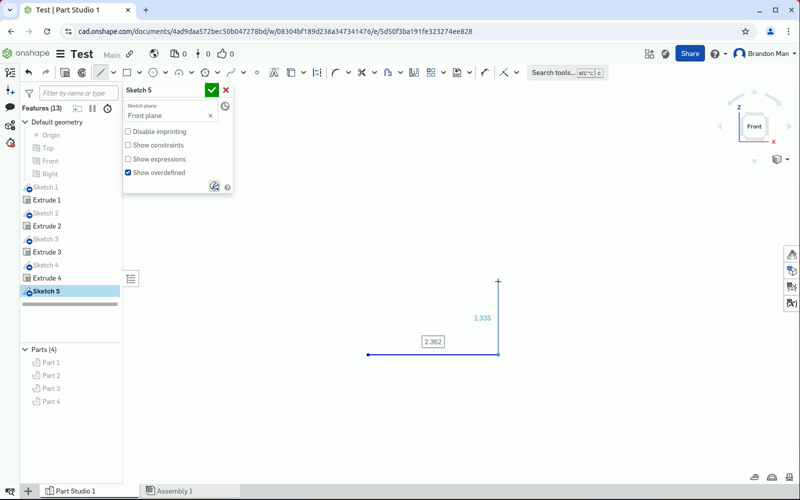
scroll(-6)
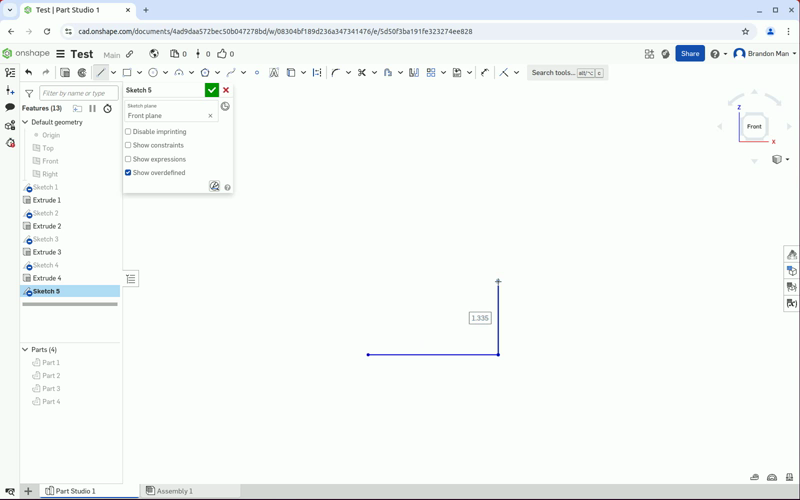
scroll(-6)
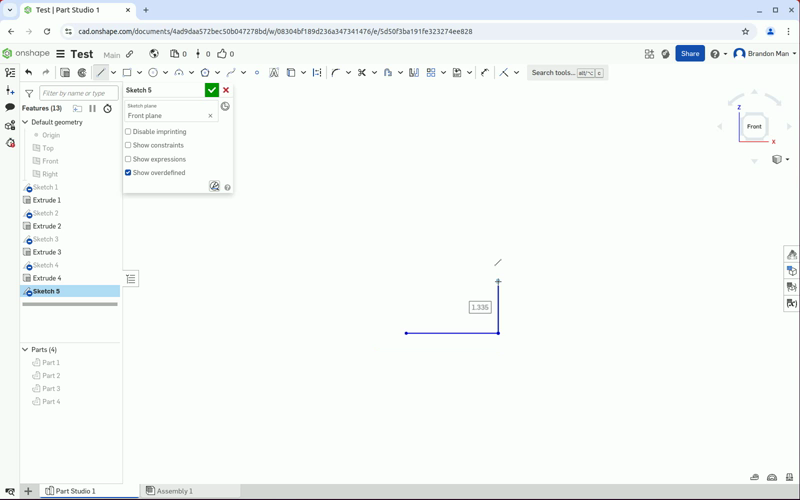
scroll(-6)
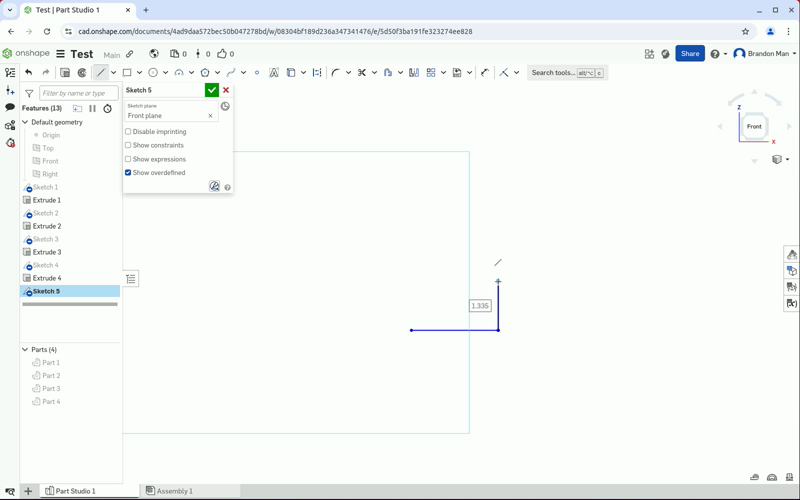
scroll(-6)
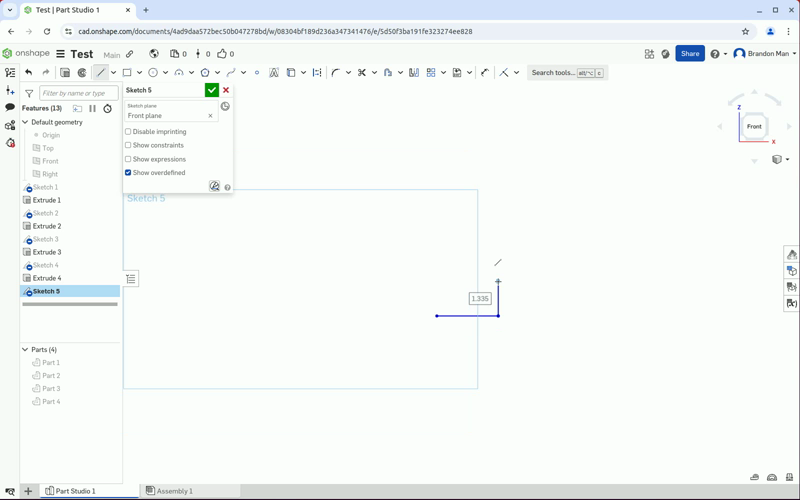
scroll(-6)
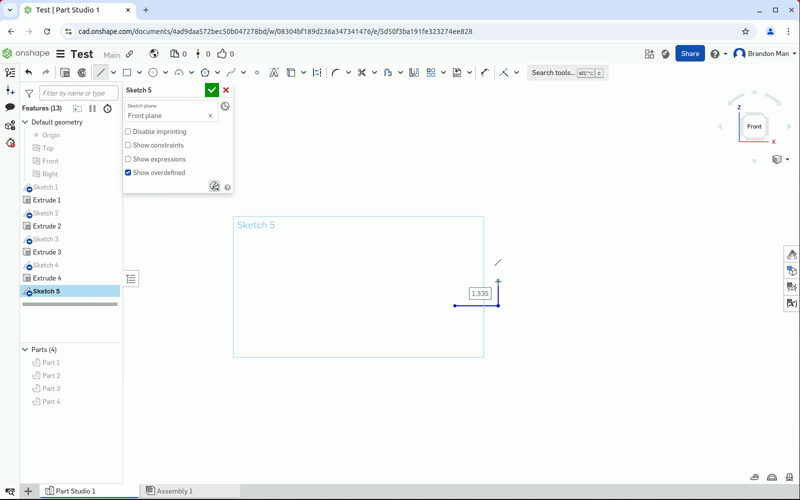
scroll(-6)
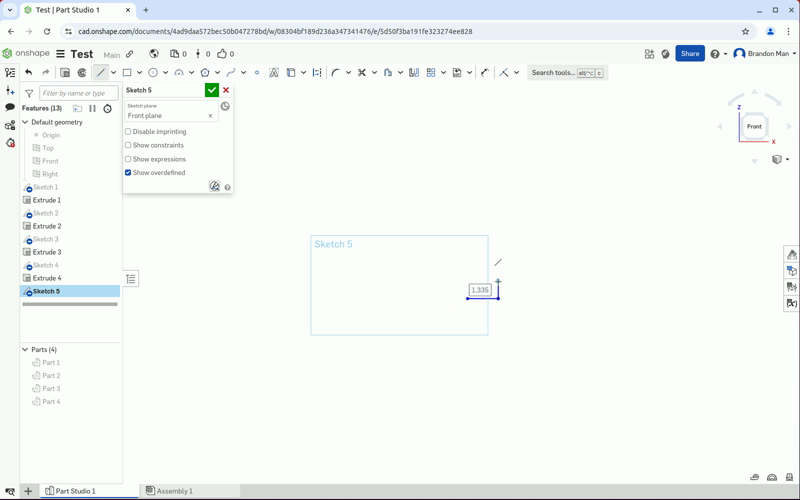
scroll(-6)
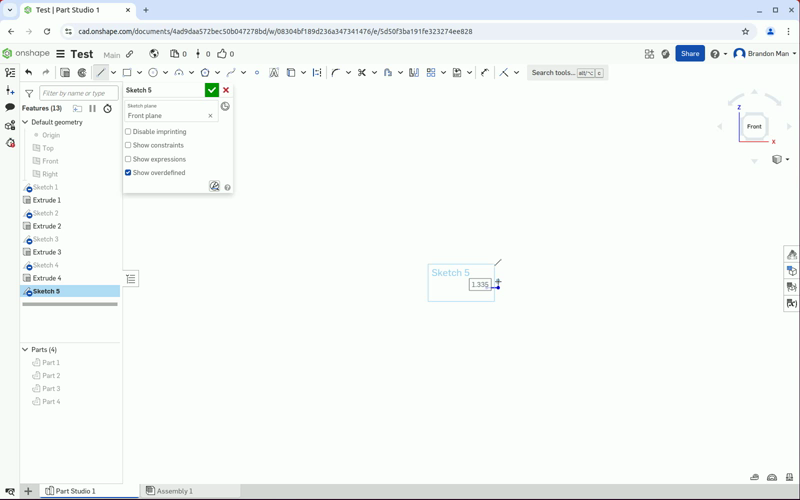
key_up(shift)
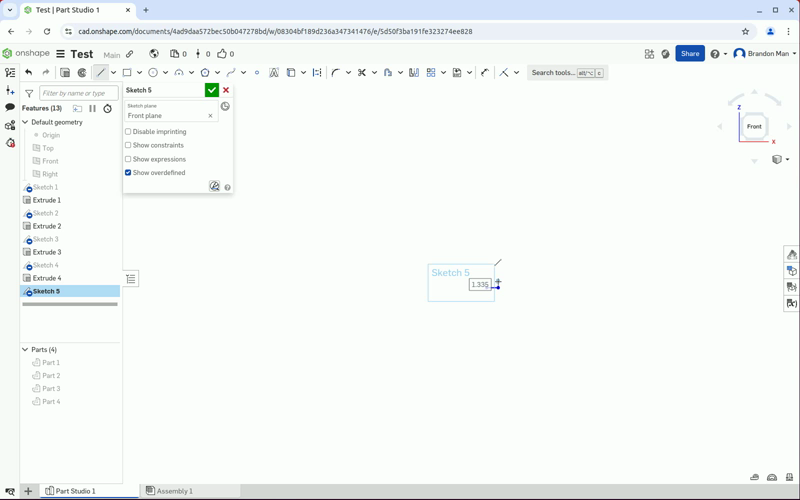
key_down(shift)
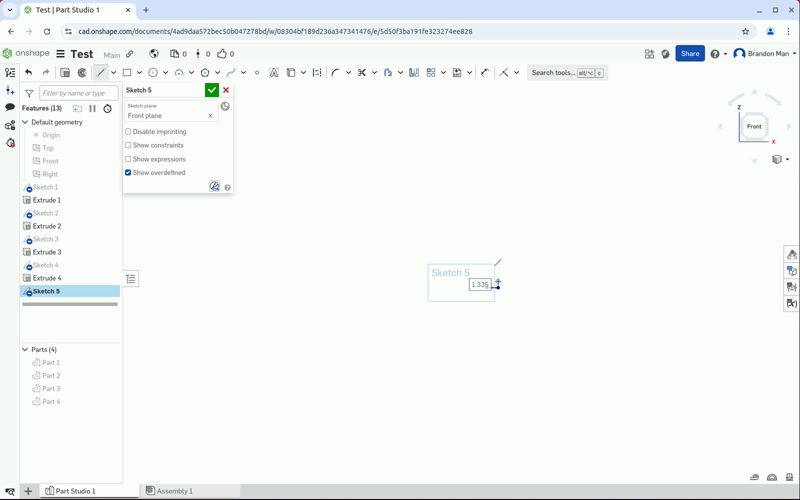
mouse_move(528, 281)
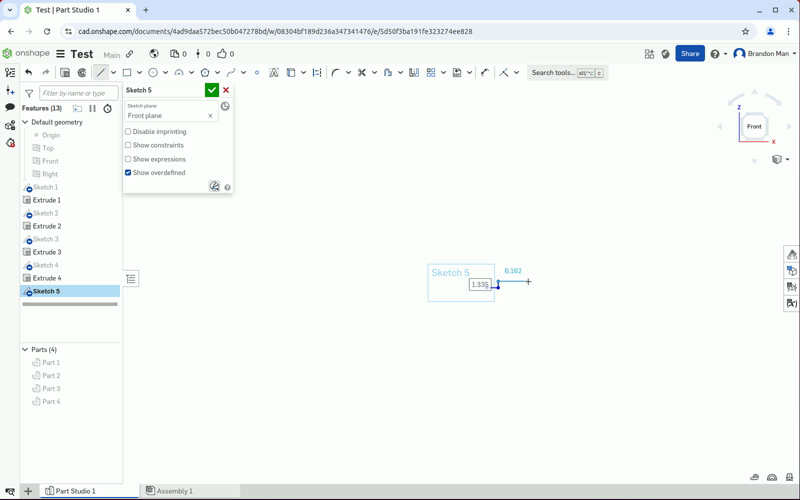
mouse_move(486, 281)
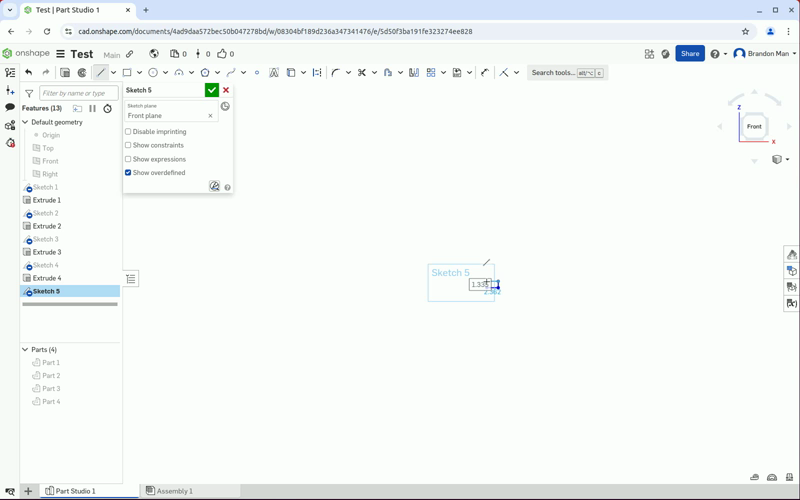
click(486, 281)
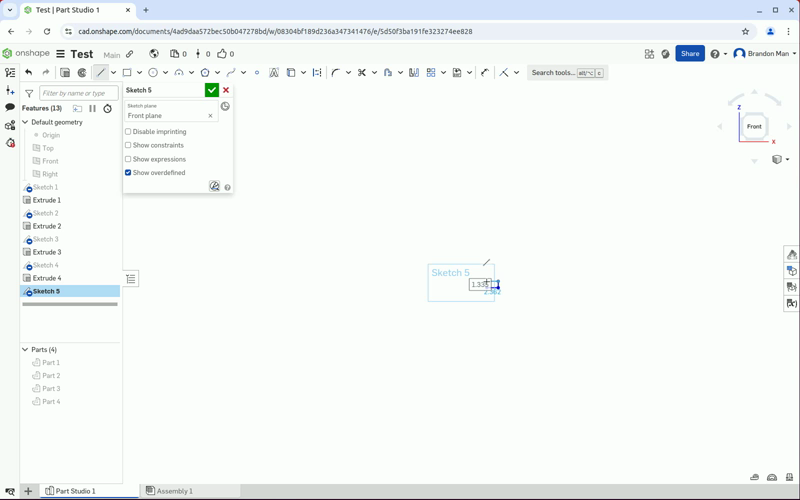
key_up(shift)
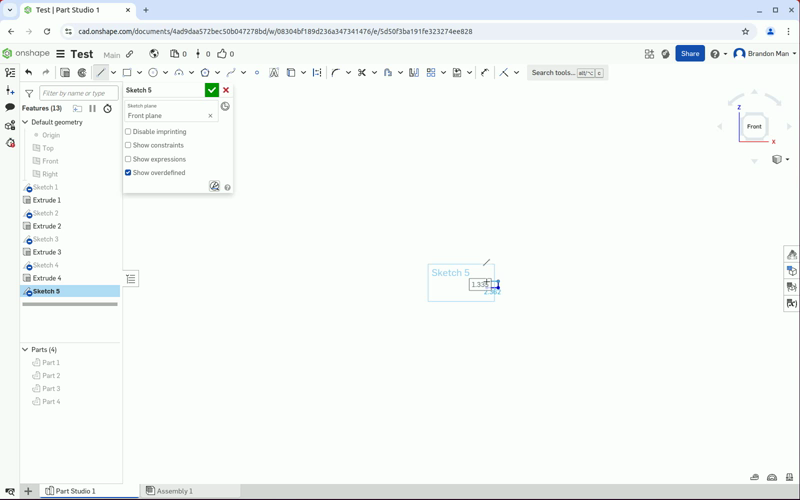
mouse_move(516, 281)
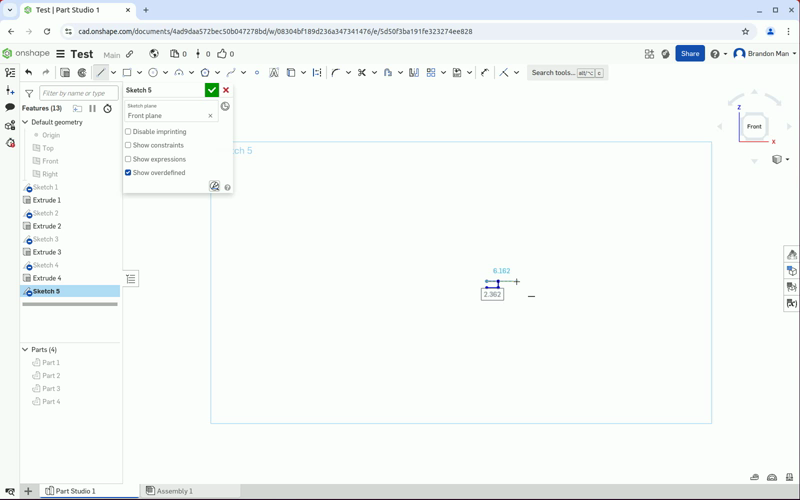
key_down(shift)
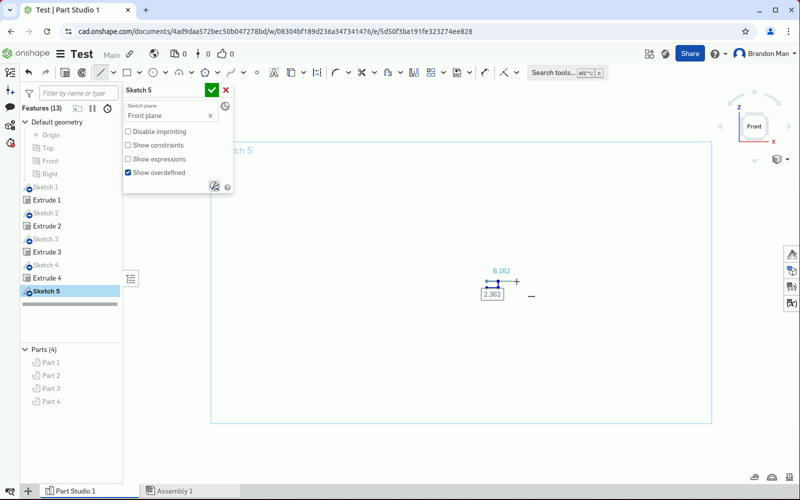
mouse_move(486, 287)
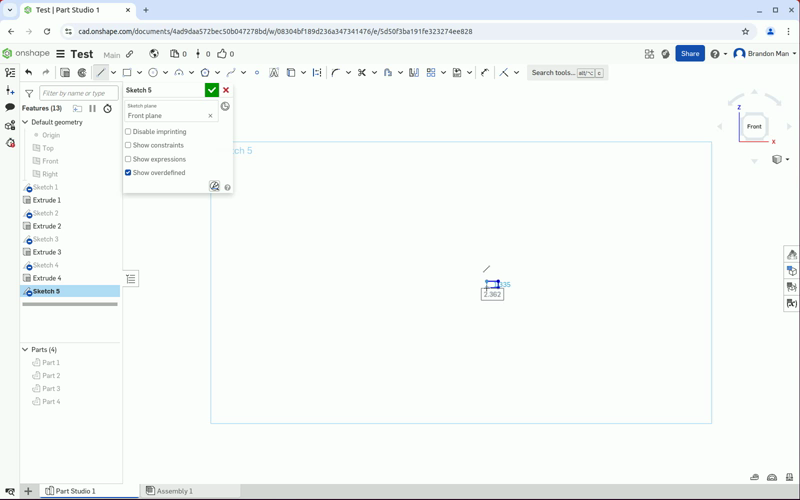
scroll(6)
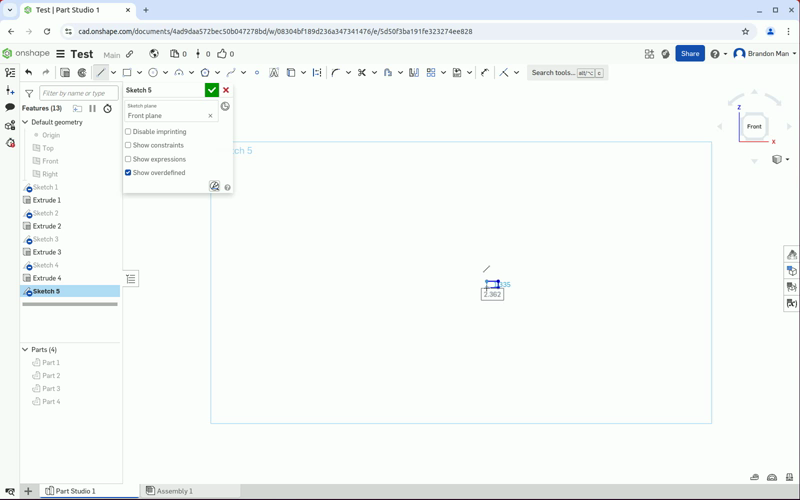
scroll(6)
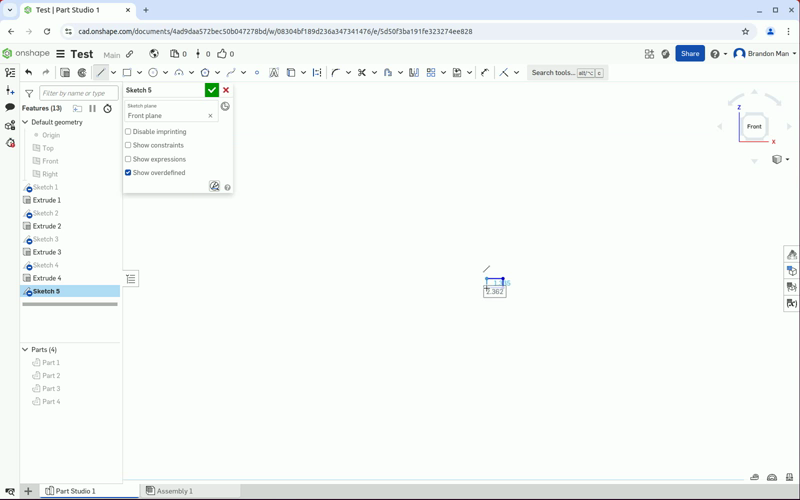
scroll(6)
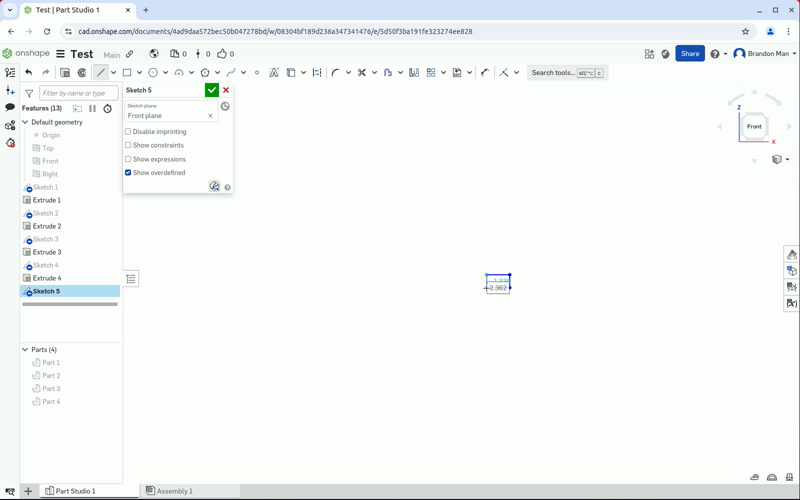
scroll(6)
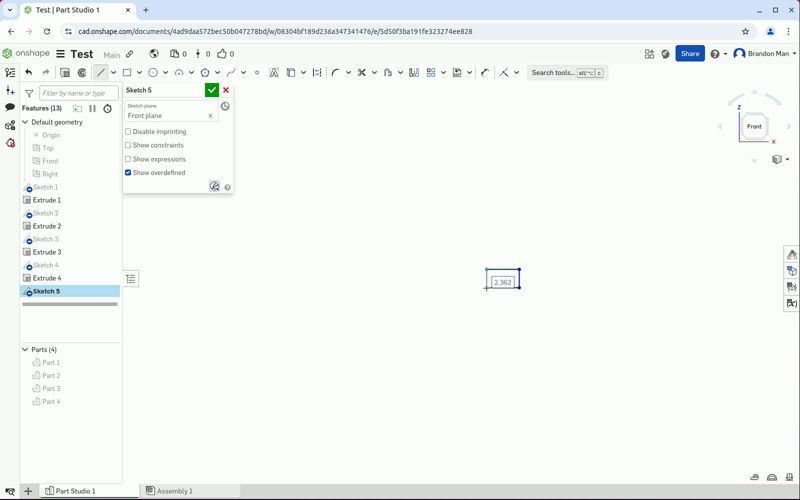
scroll(6)
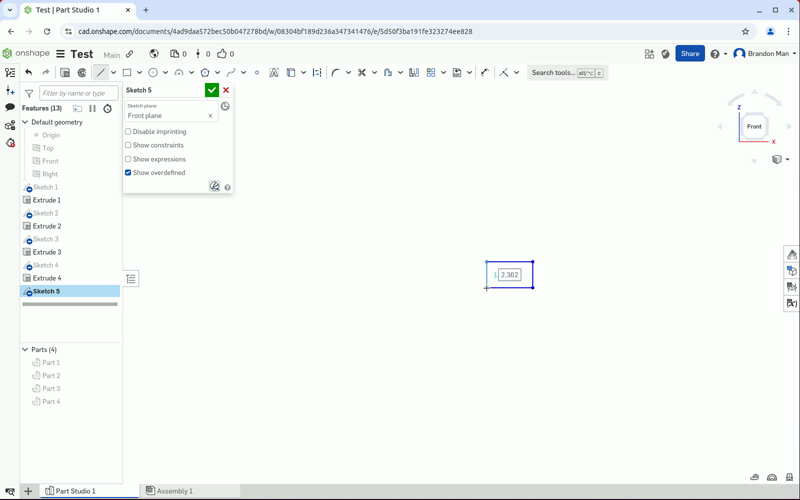
scroll(6)
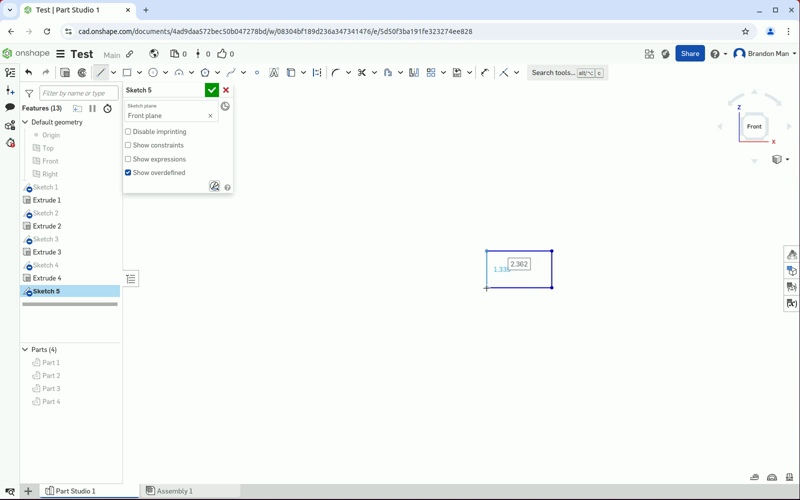
scroll(6)
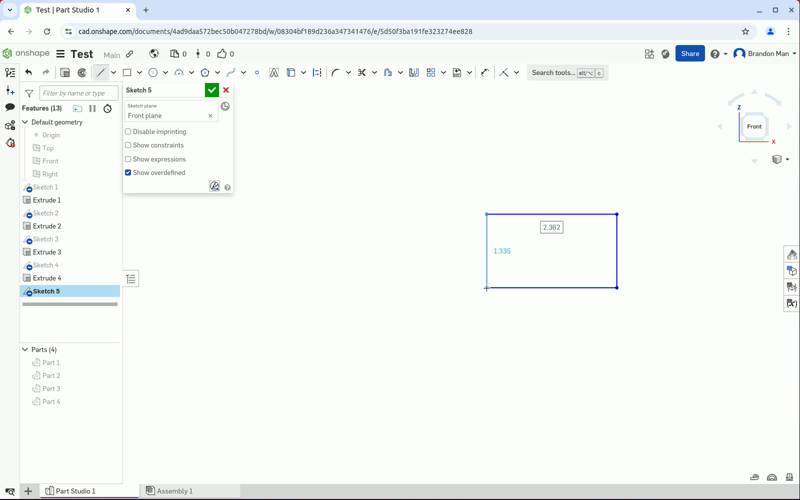
key_up(shift)
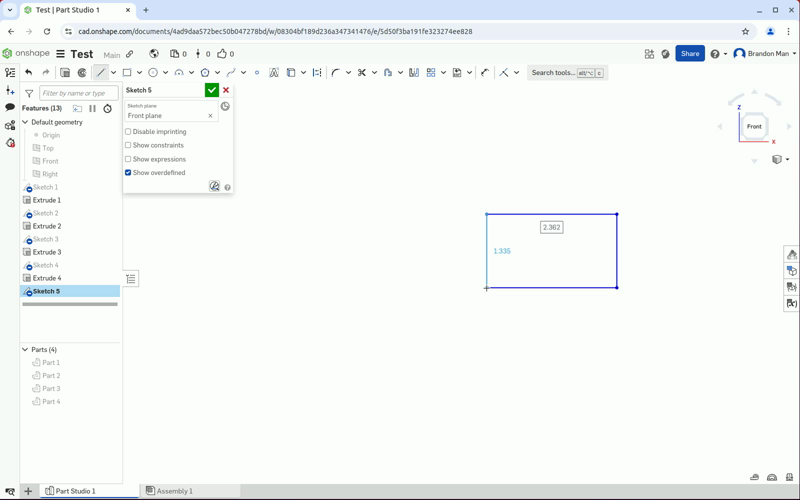
click(486, 287)
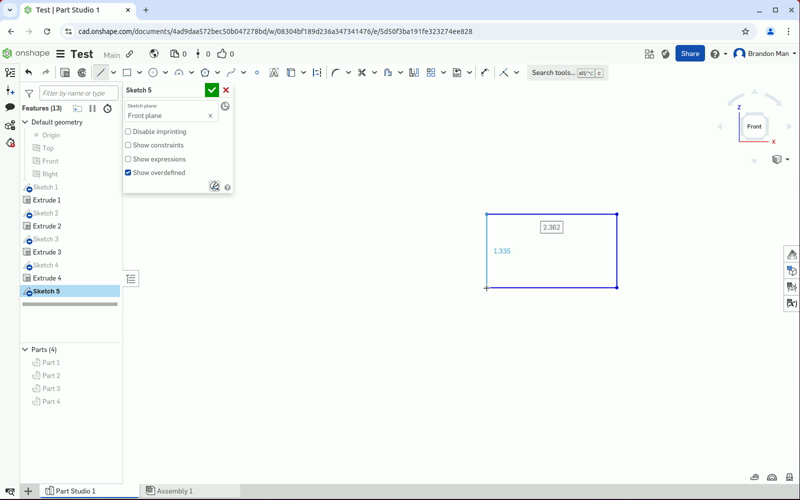
scroll(-6)
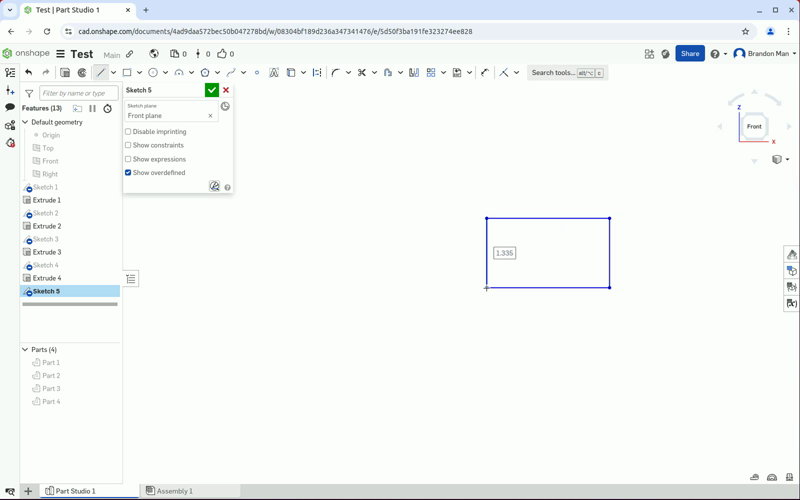
scroll(-6)
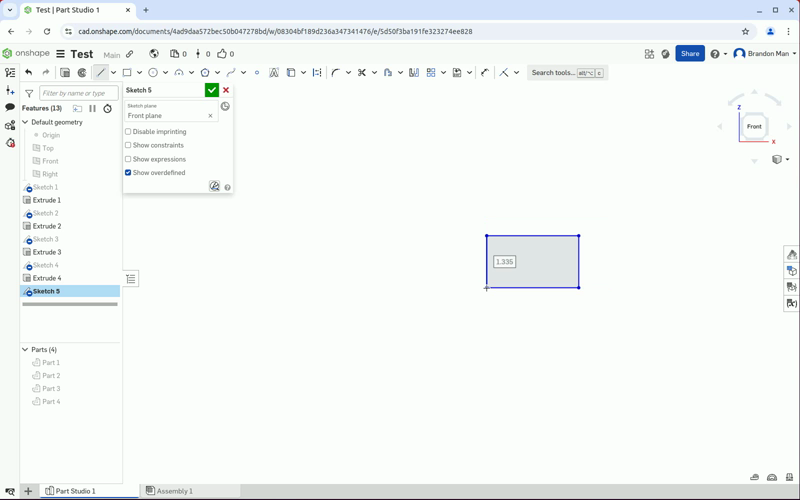
scroll(-6)
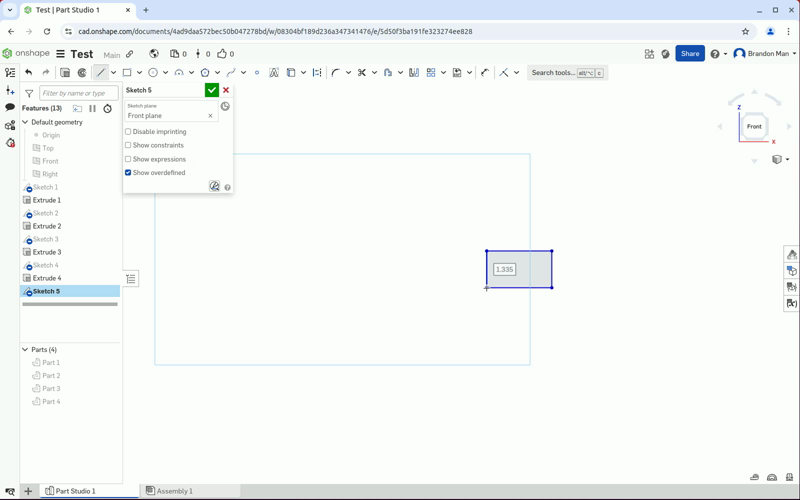
scroll(-6)
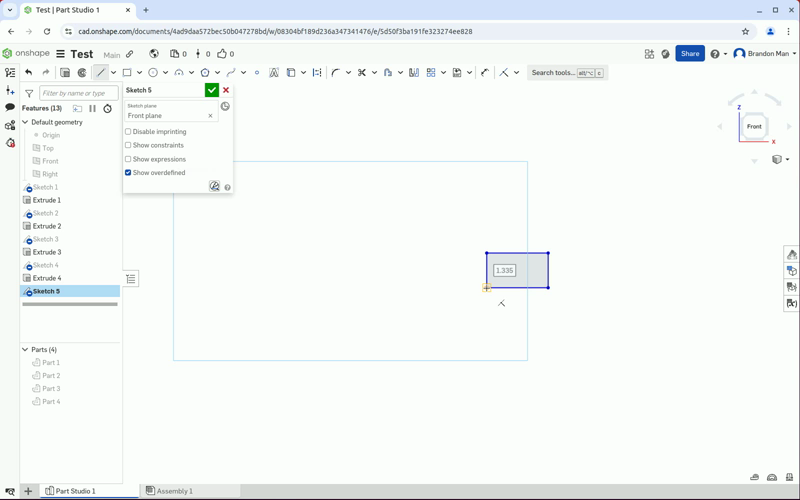
scroll(-6)
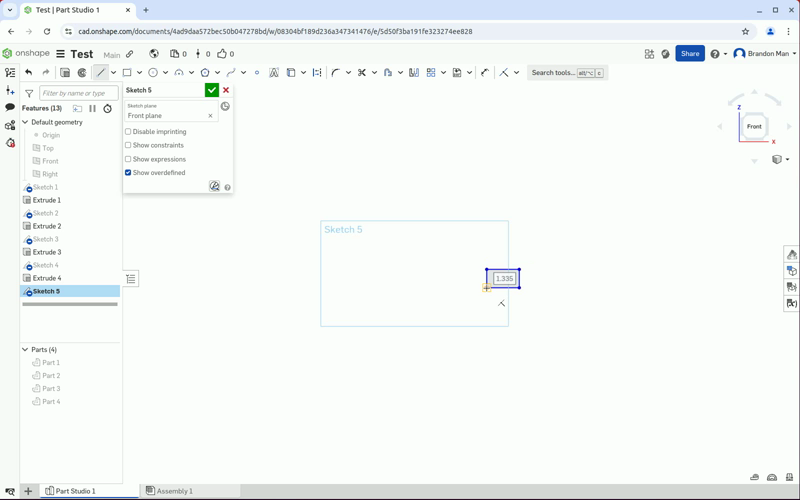
scroll(-6)
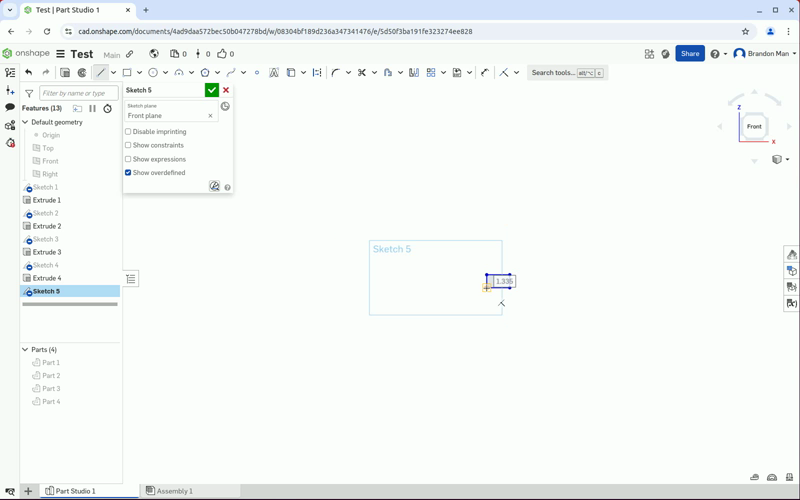
scroll(-6)
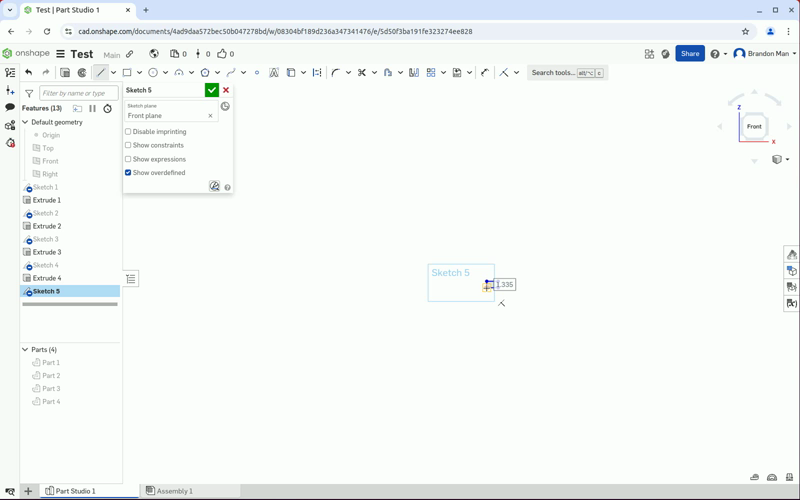
key(esc)
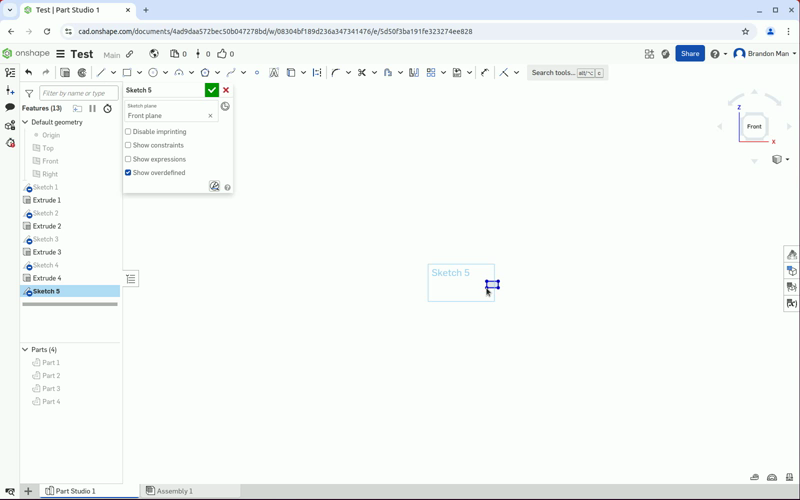
mouse_move(496, 286)
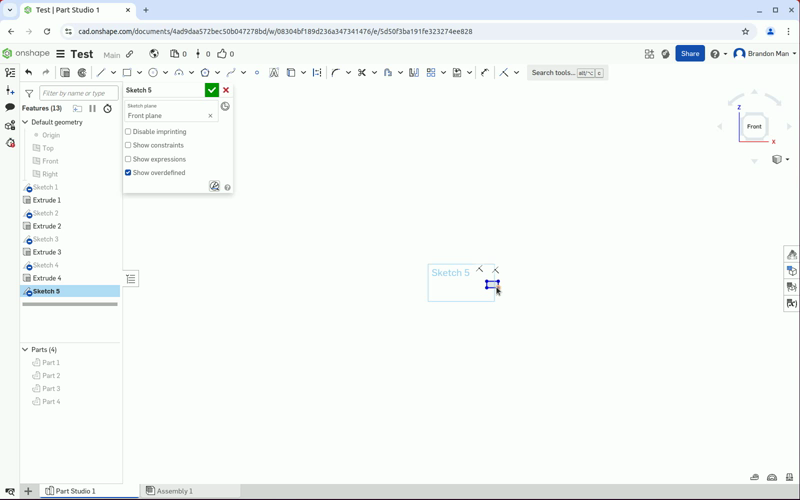
scroll(6)
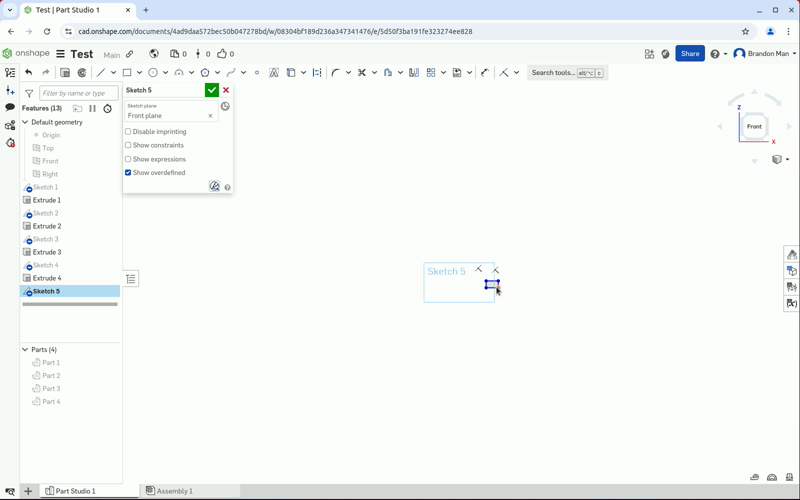
scroll(6)
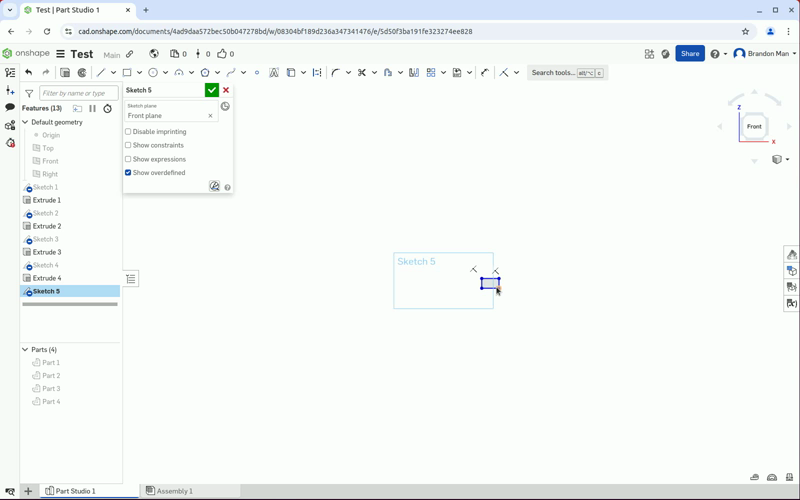
scroll(6)
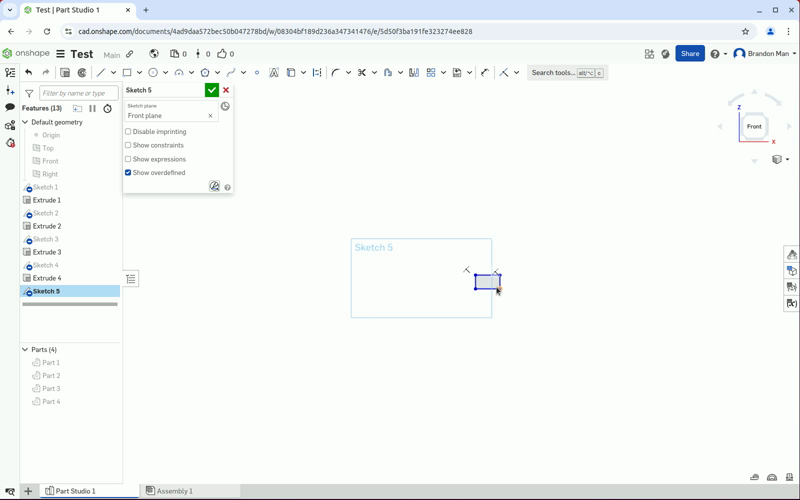
scroll(6)
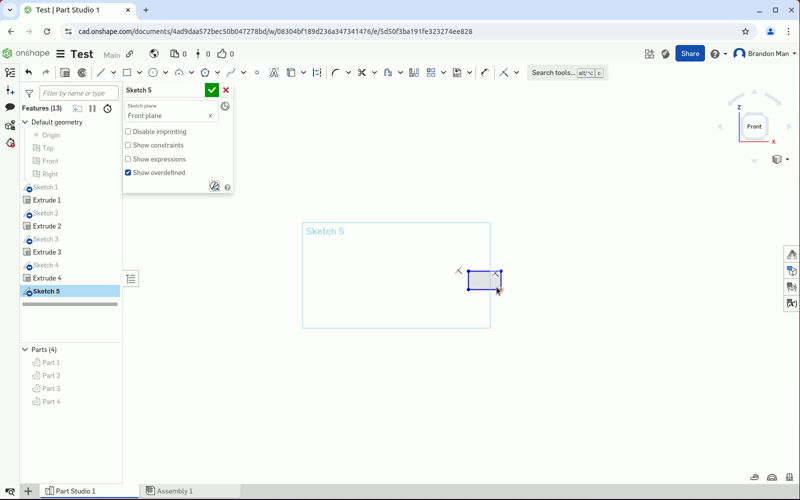
scroll(6)
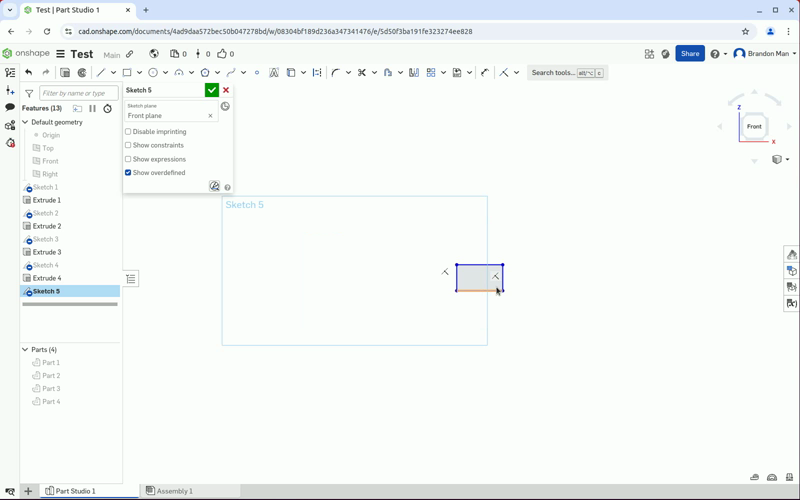
scroll(6)
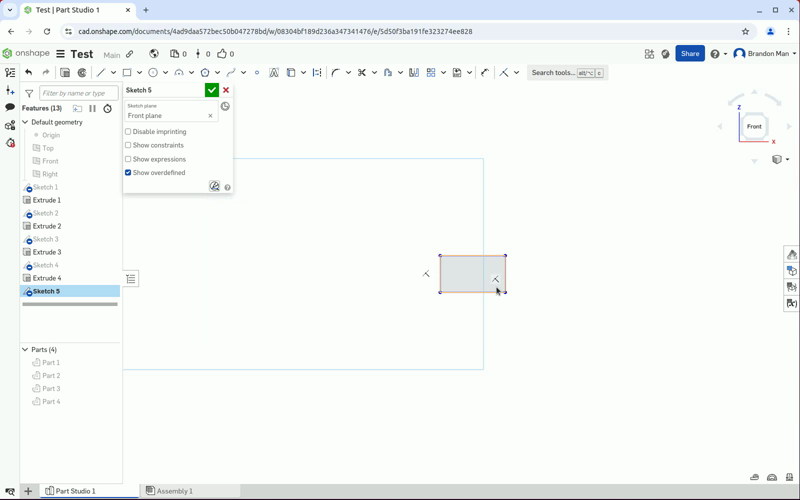
scroll(6)
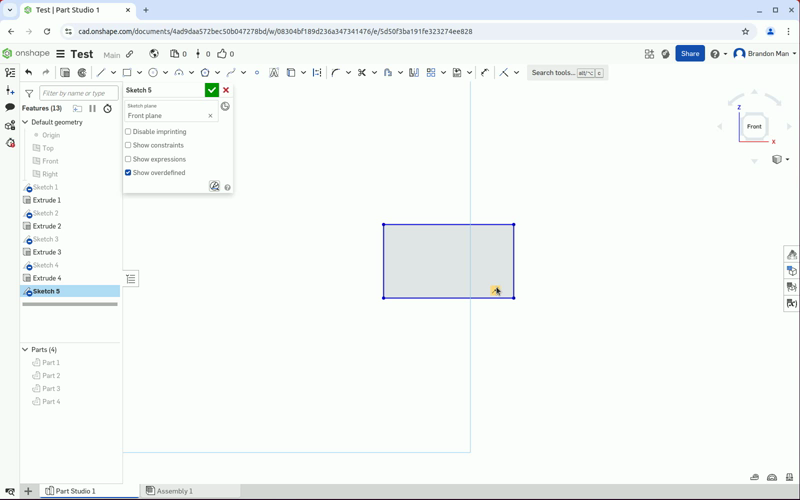
click(496, 286)
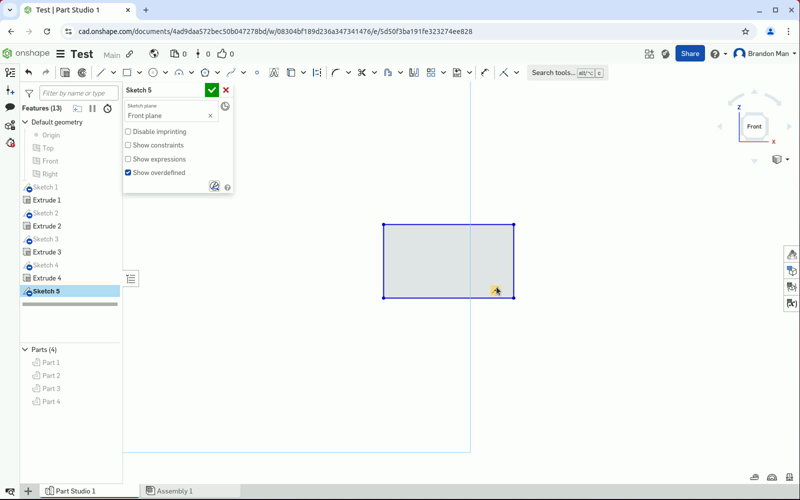
scroll(-6)
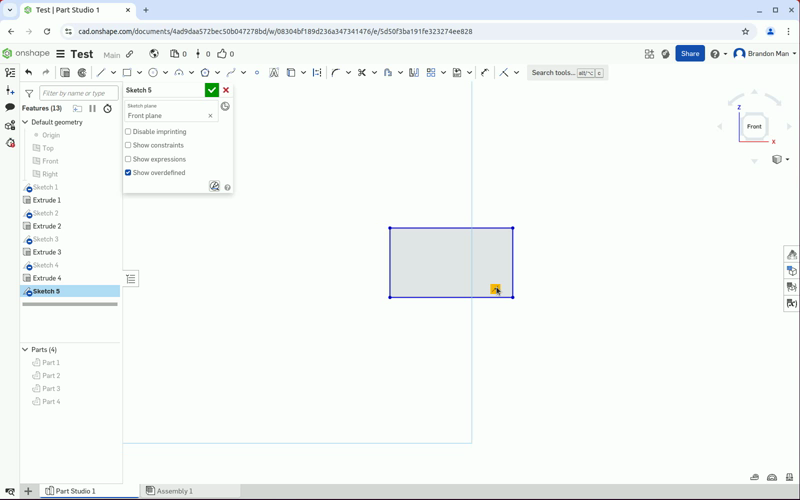
scroll(-6)
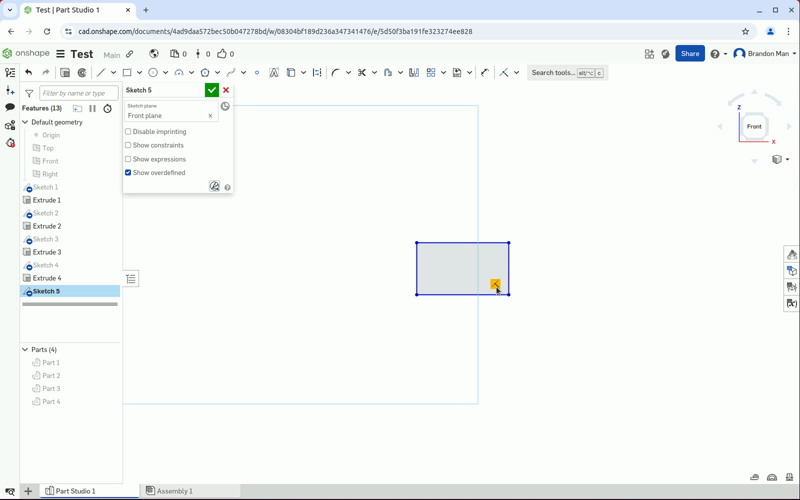
scroll(-6)
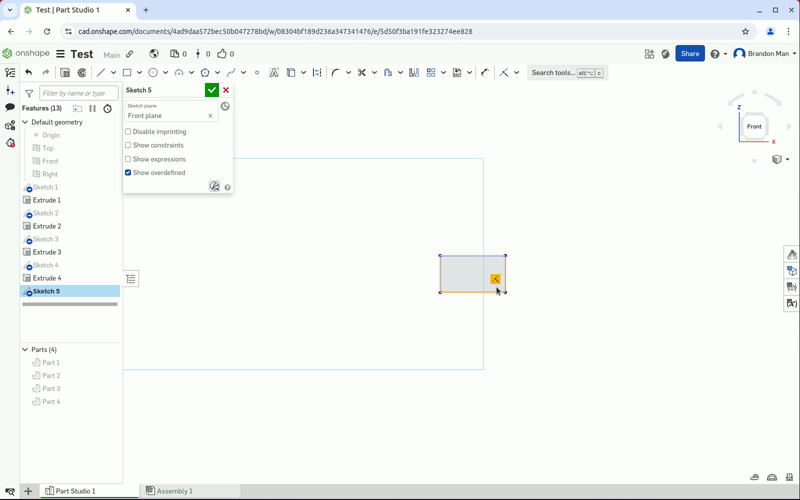
scroll(-6)
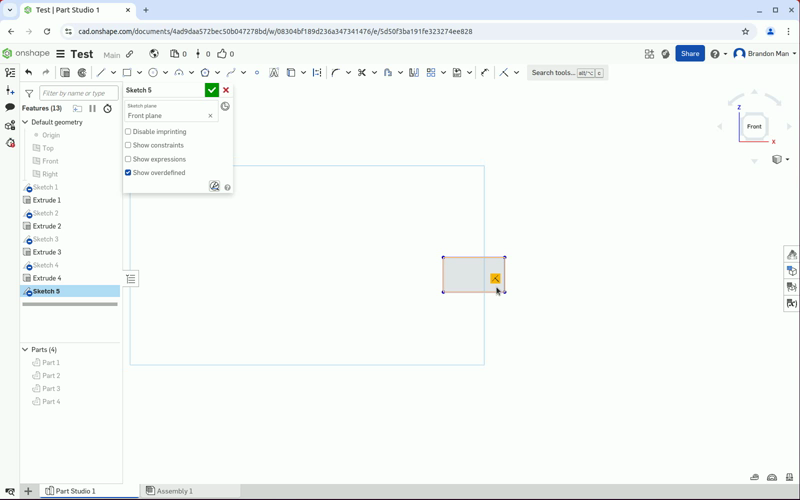
scroll(-6)
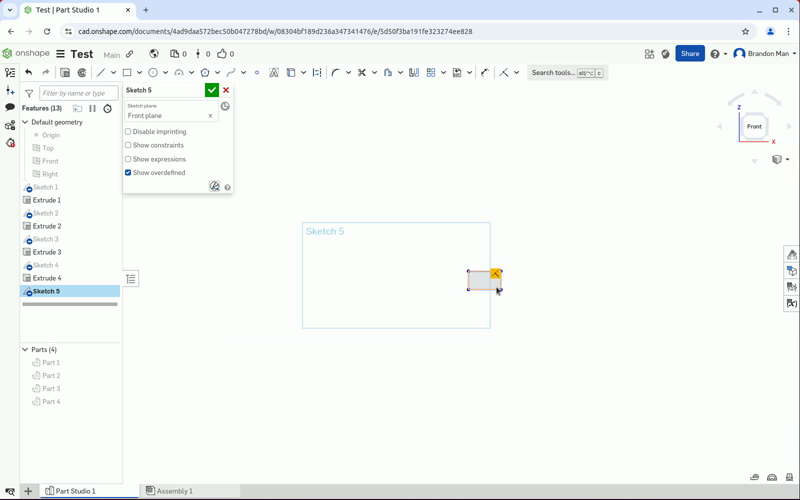
scroll(-6)
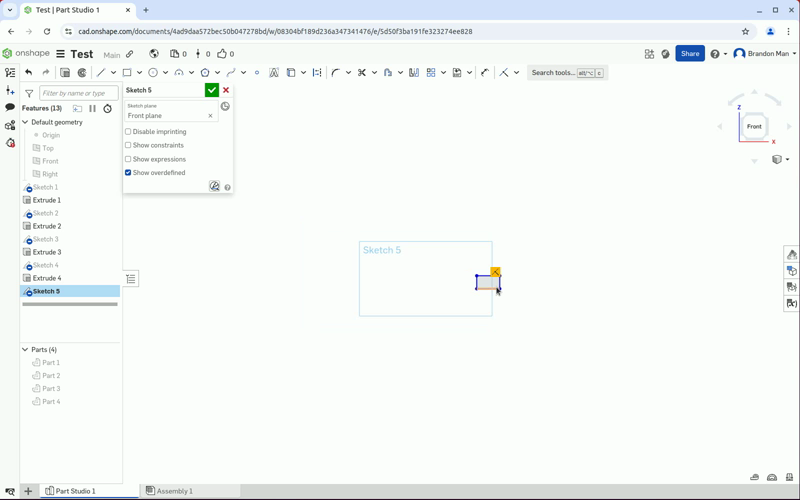
scroll(-6)
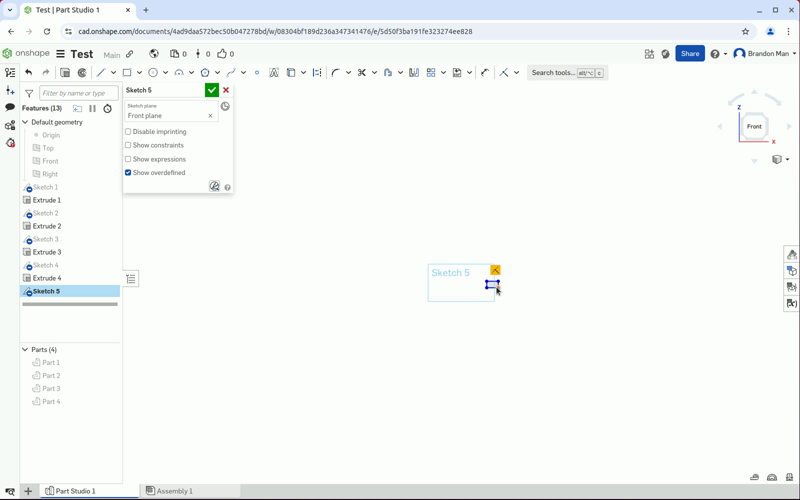
mouse_move(73, 352)
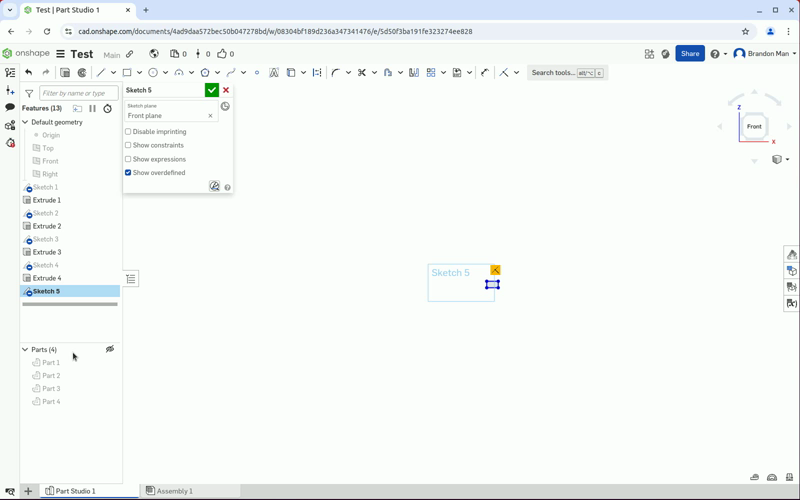
key(shift+y)
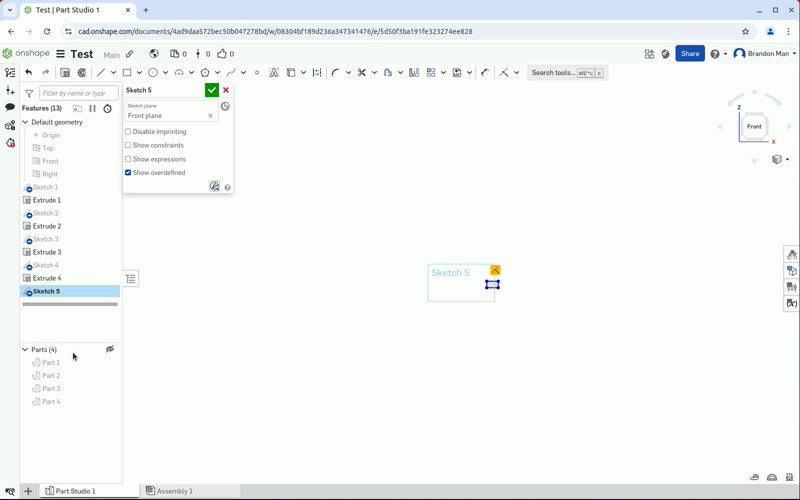
key(shift+e)
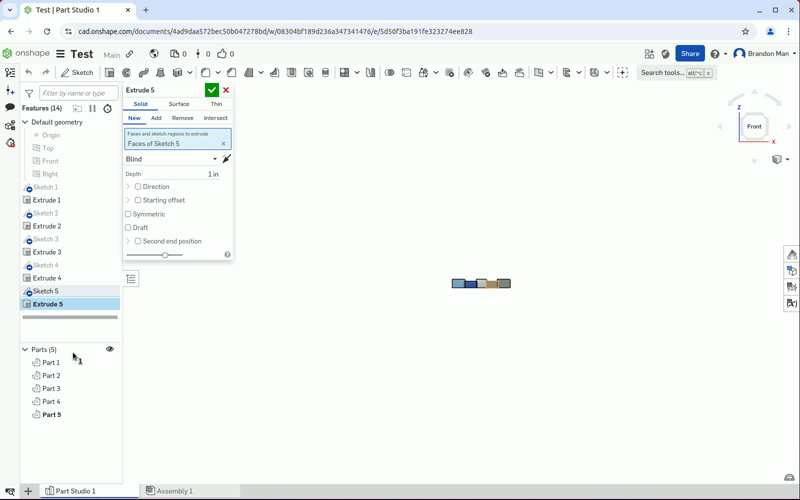
mouse_move(143, 106)
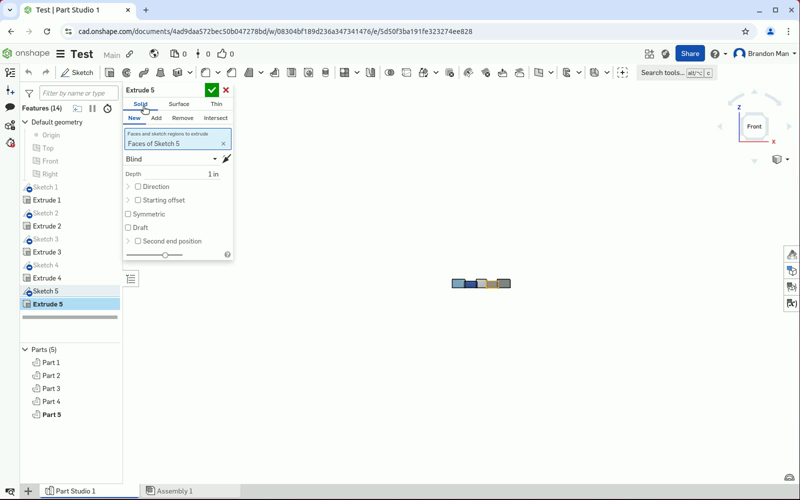
click(143, 106)
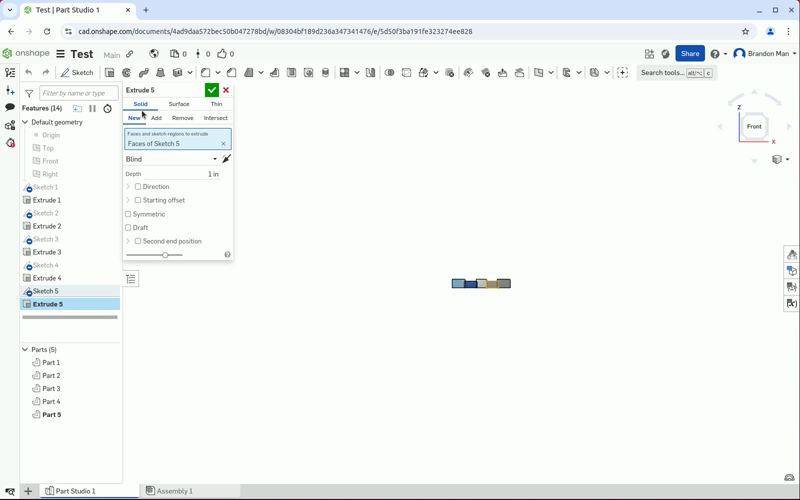
mouse_move(137, 120)
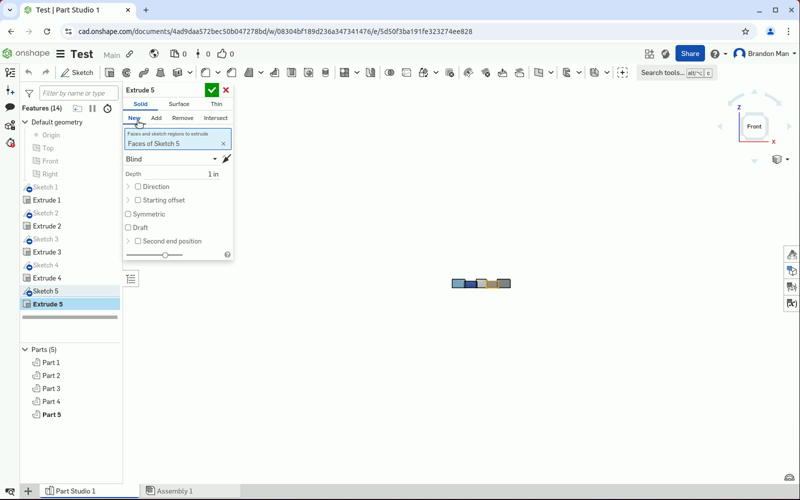
click(137, 120)
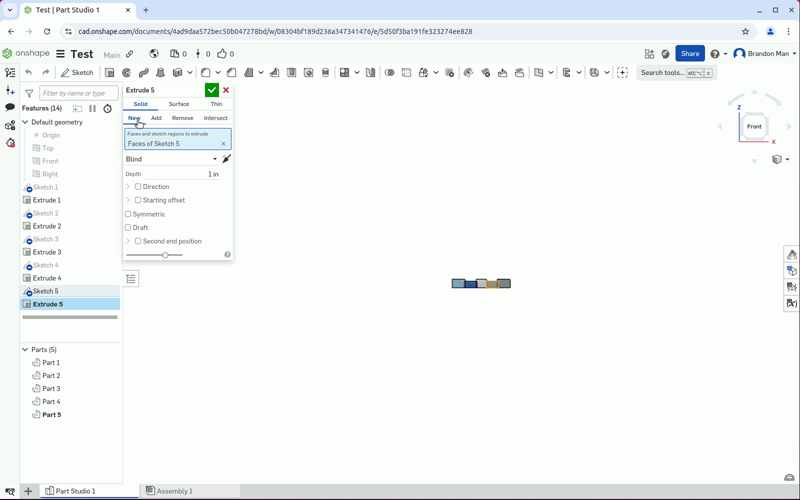
key(tab, 4)
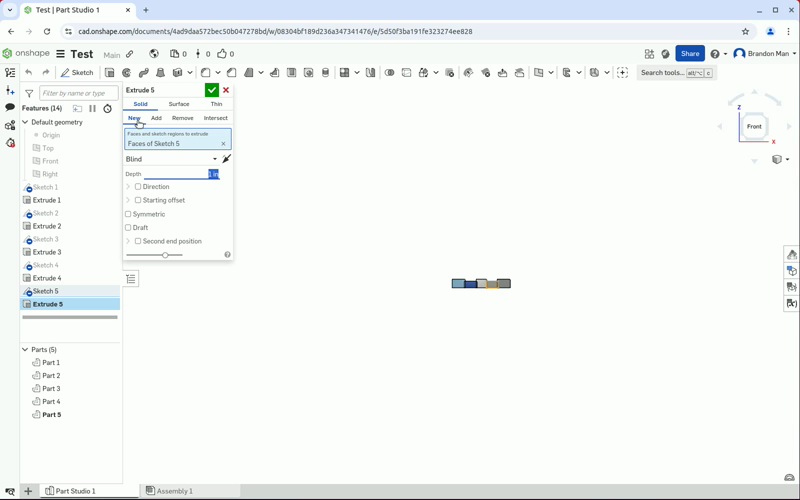
text(23.108)
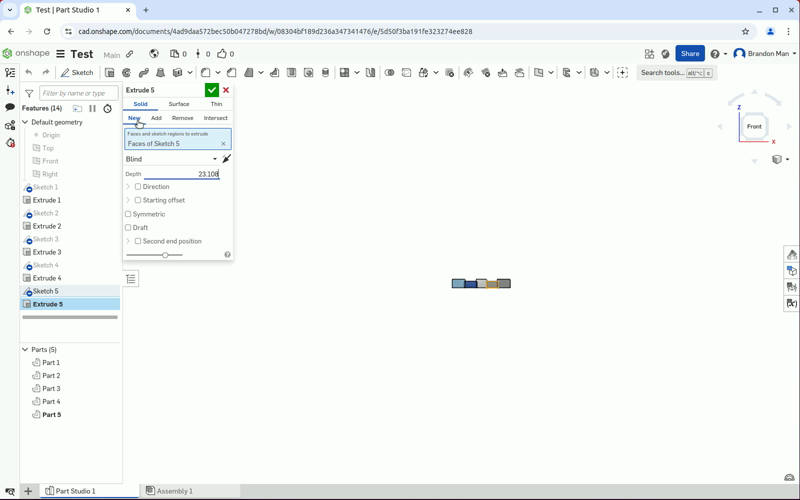
key(enter)
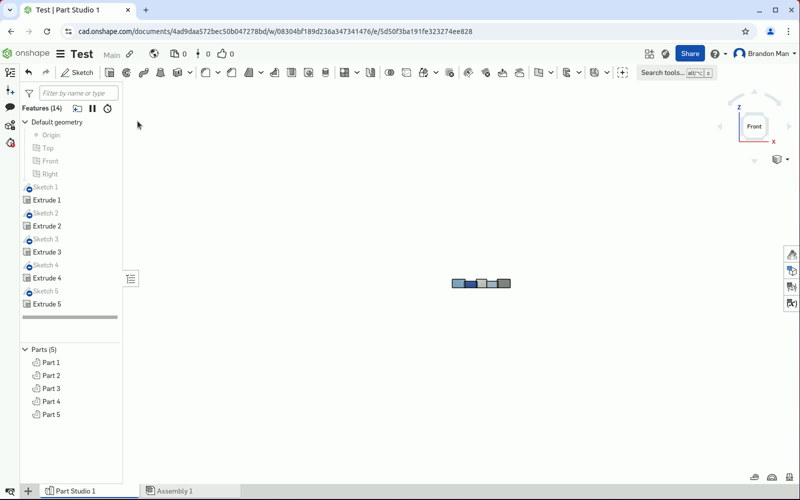
key(shift+h)
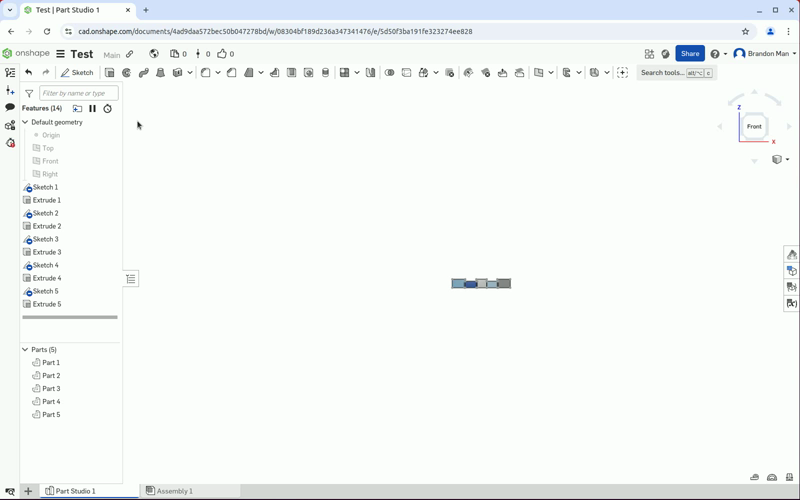
key(shift+h)
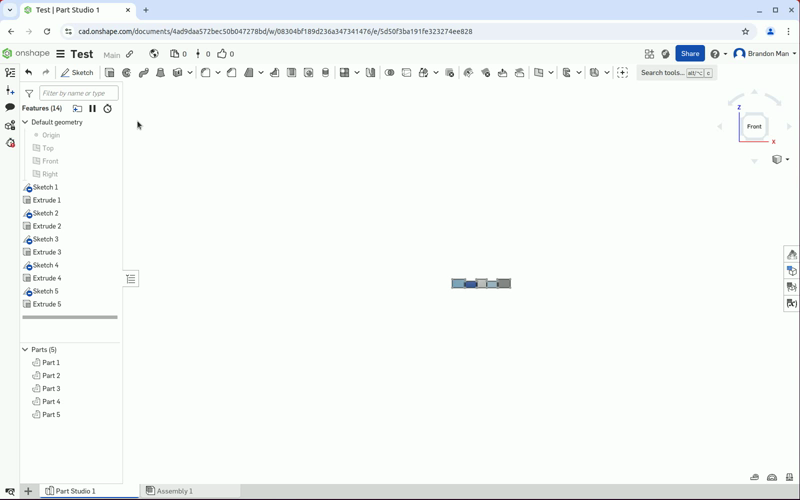
key(shift+7)
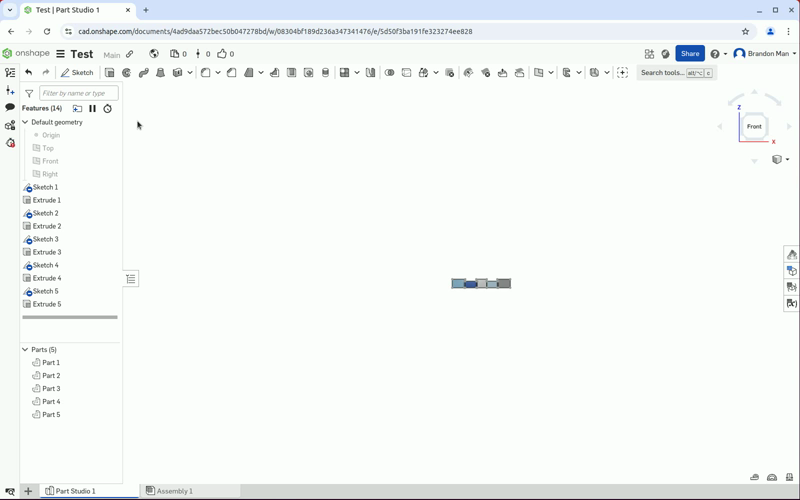
key(left, 2)
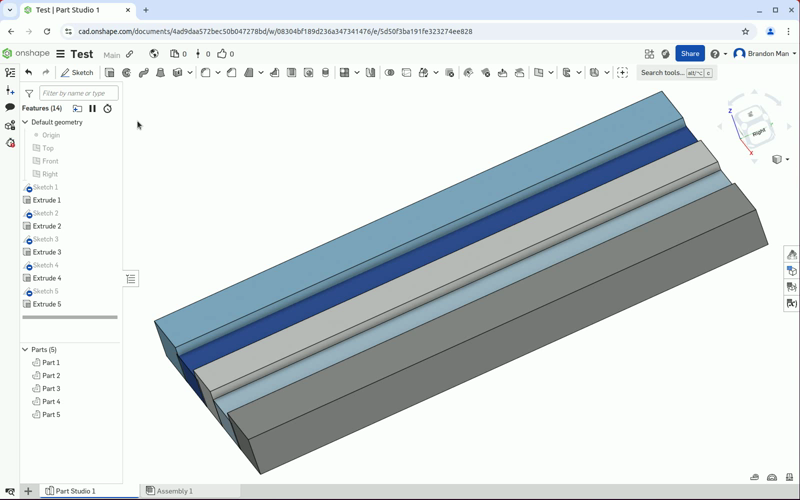
key(down, 2)
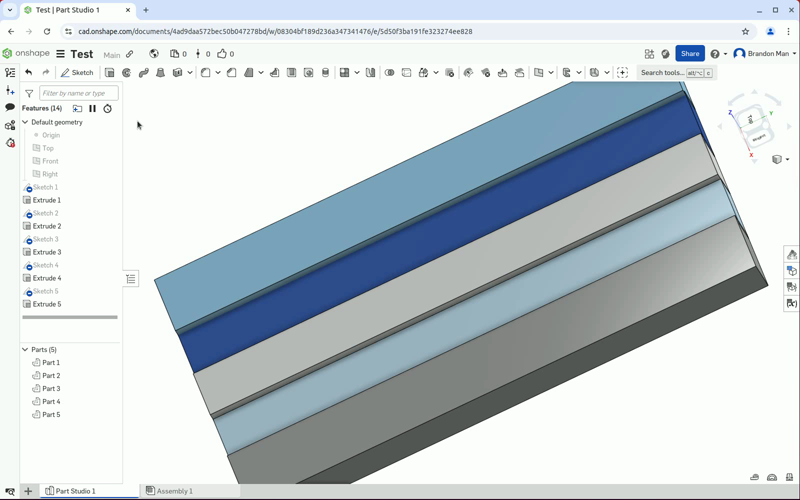
key(up, 2)
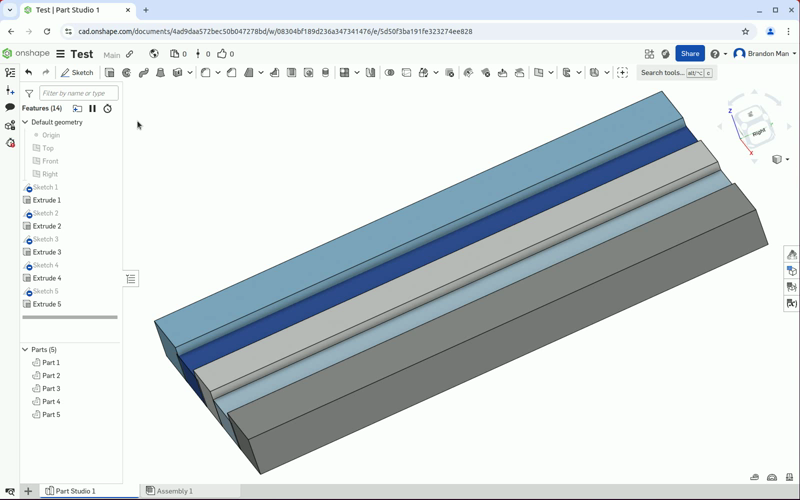
key(right, 2)
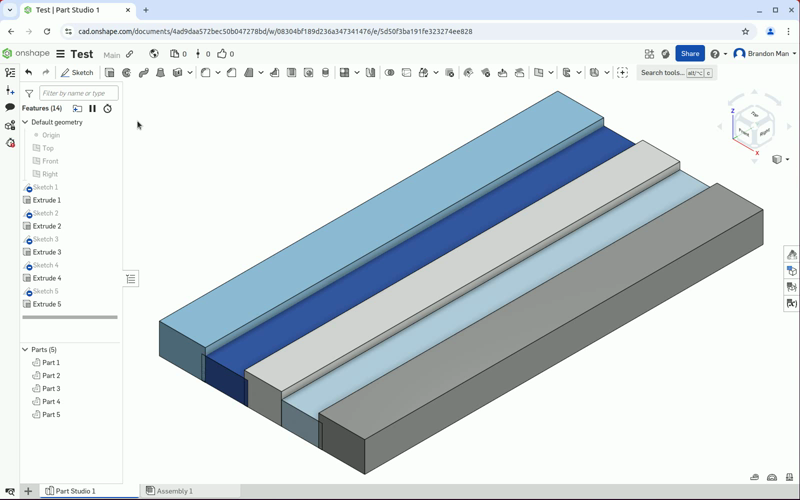
mouse_move(73, 189)
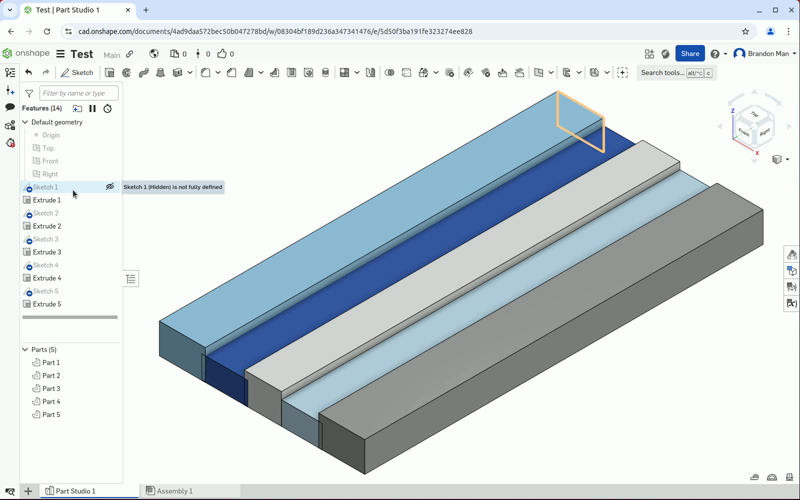
click(73, 189)